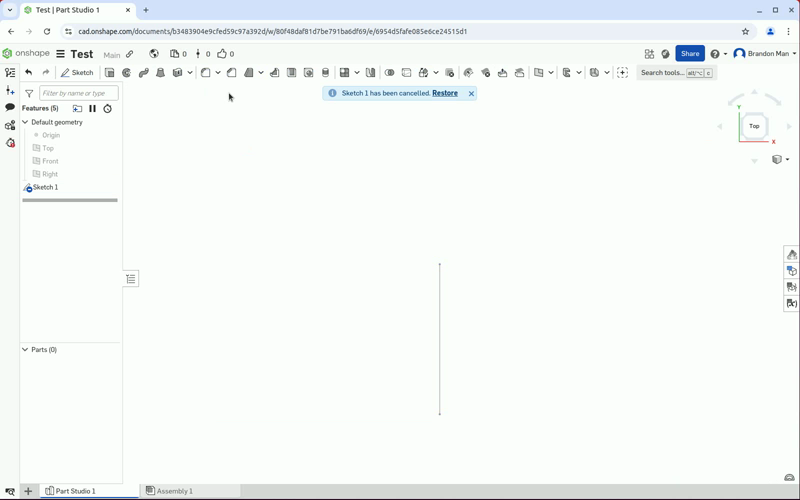
key(shift+h)
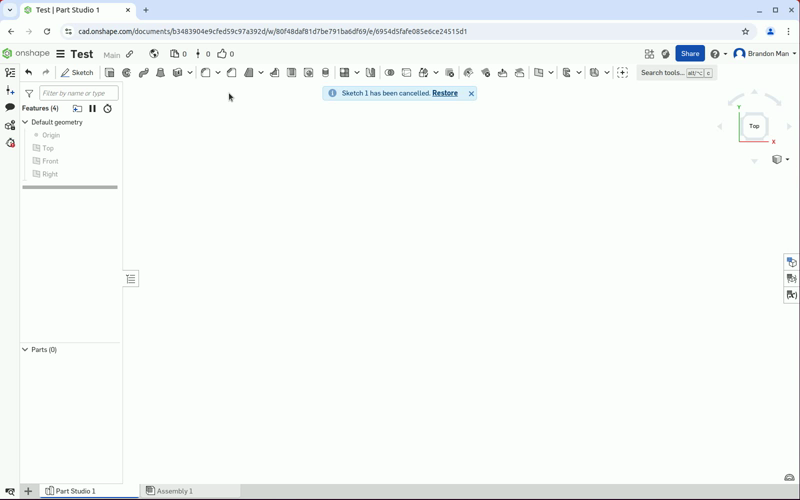
mouse_move(73, 352)
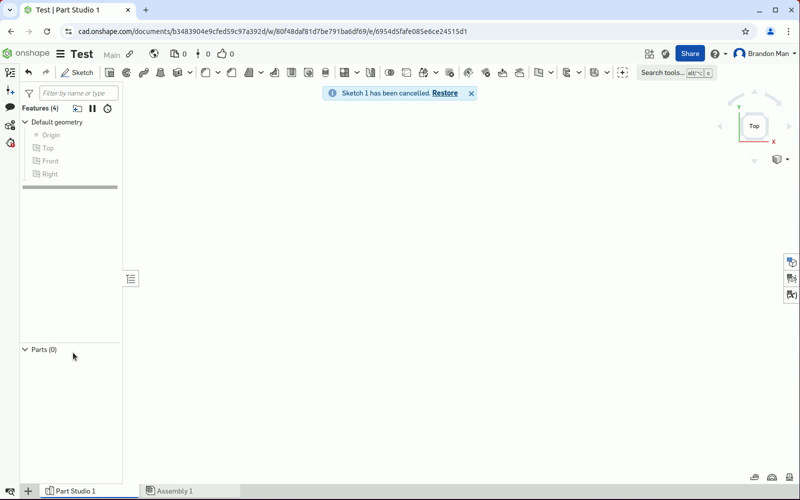
key(y)
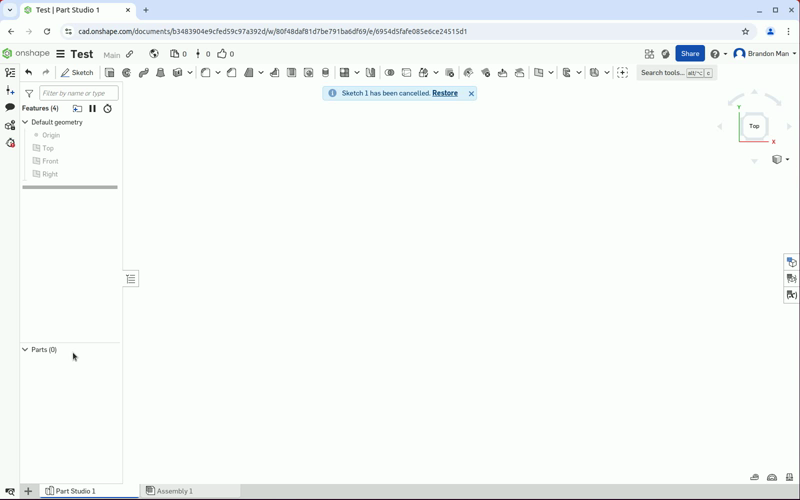
key(shift+p)
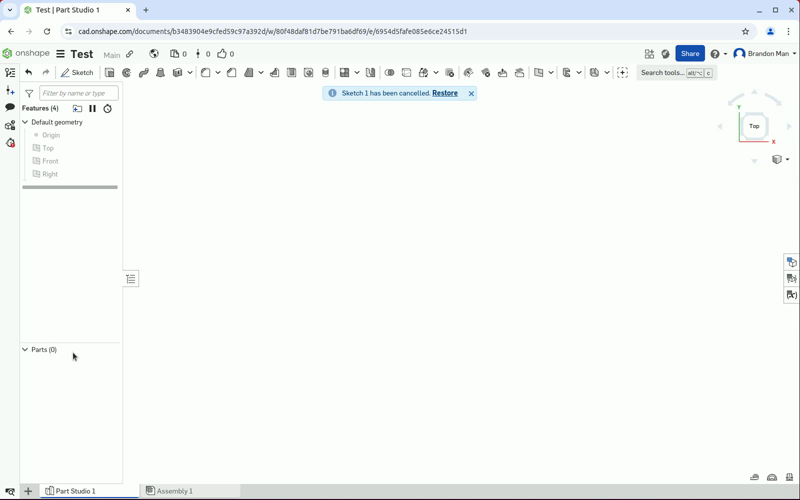
key(space)
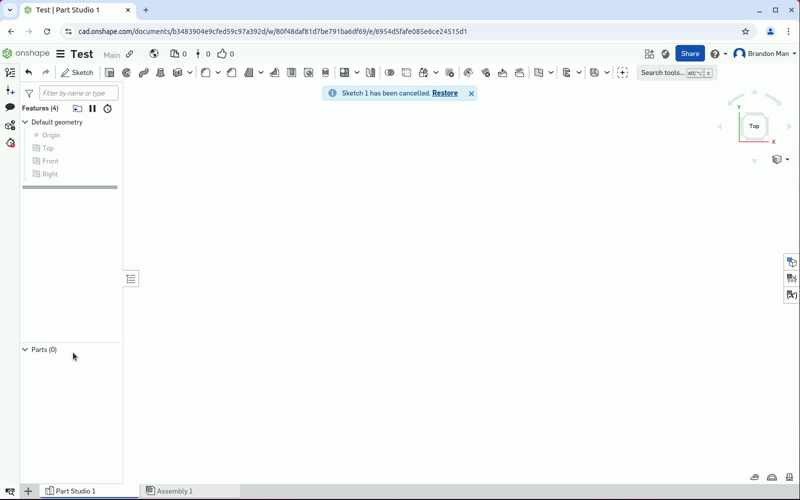
key_down(shift)
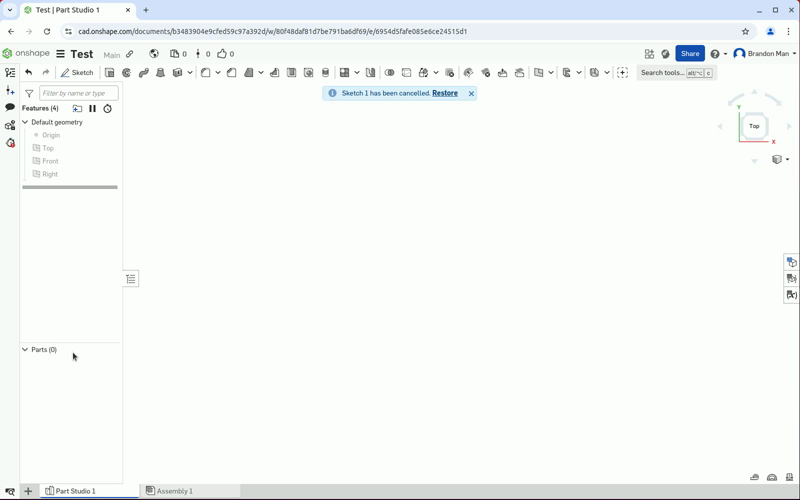
key(up)
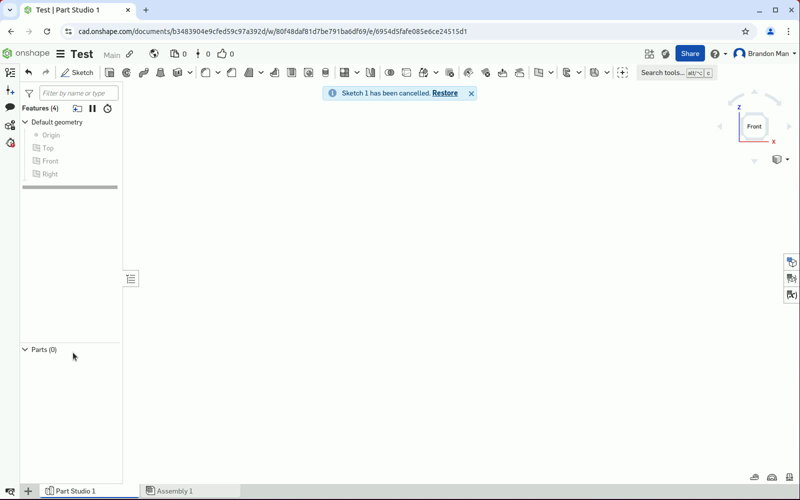
key_up(shift)
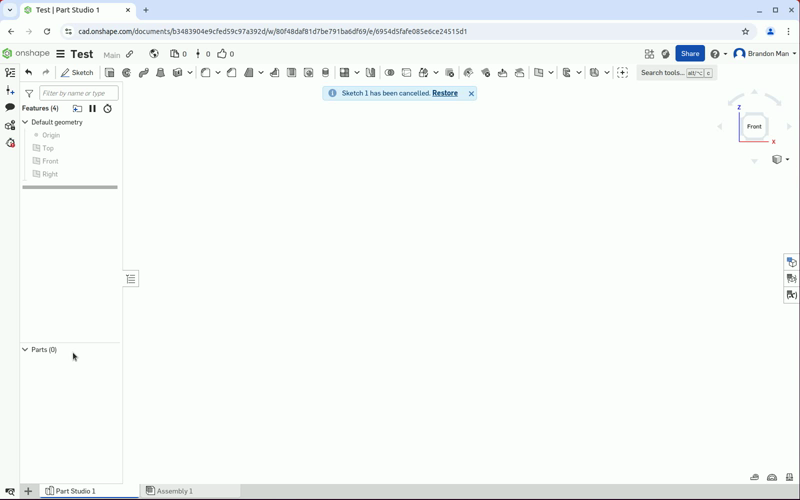
mouse_move(73, 352)
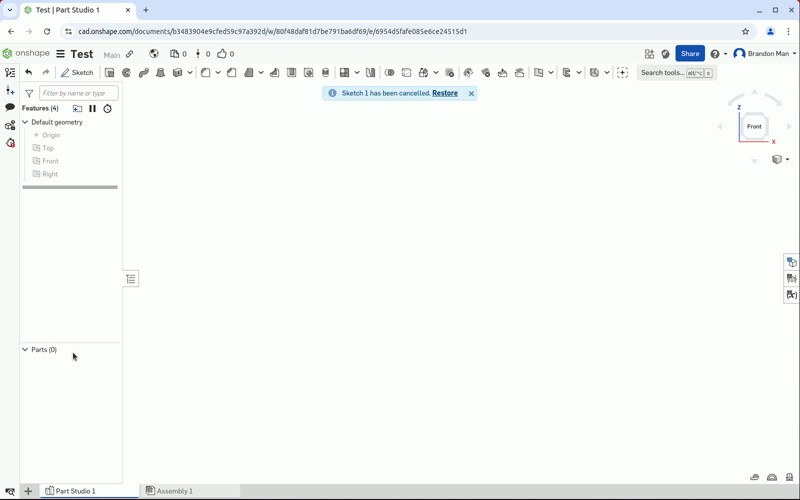
key(shift+y)
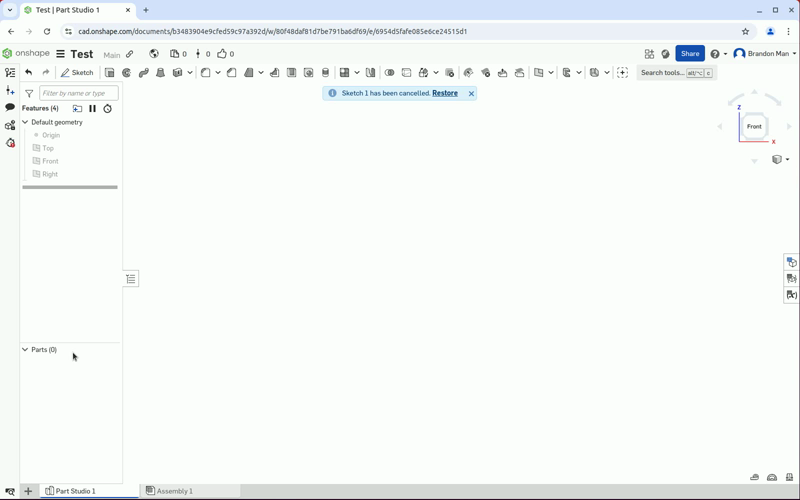
key(shift+s)
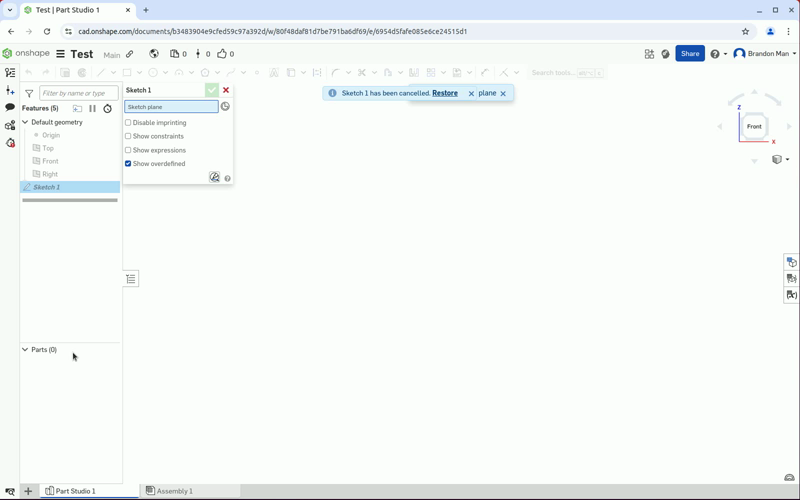
mouse_move(73, 163)
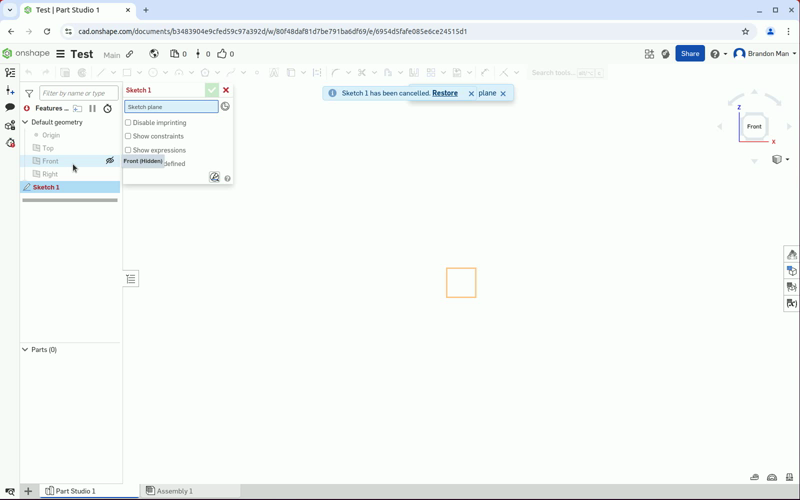
click(73, 163)
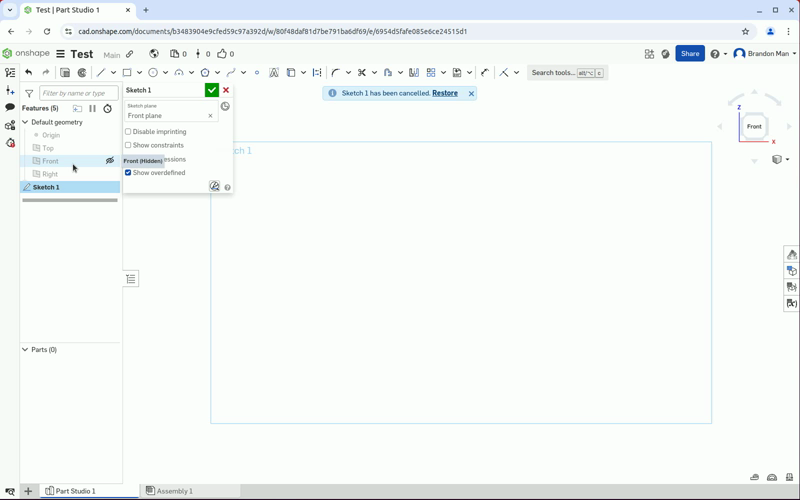
mouse_move(73, 352)
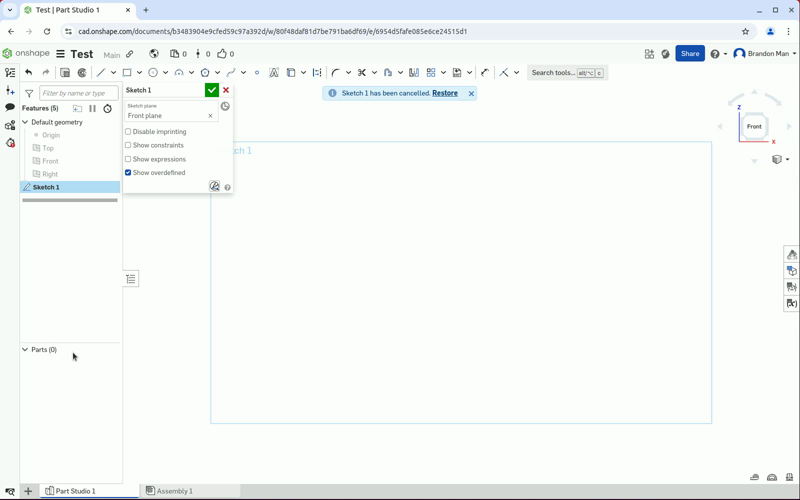
key(y)
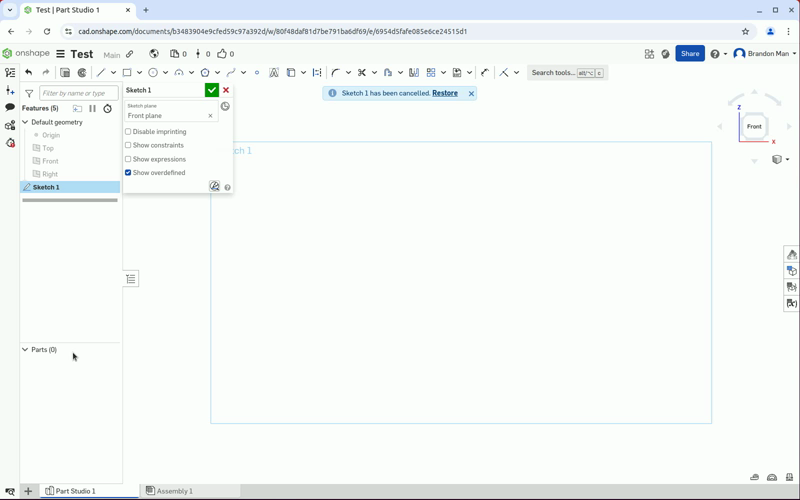
key(l)
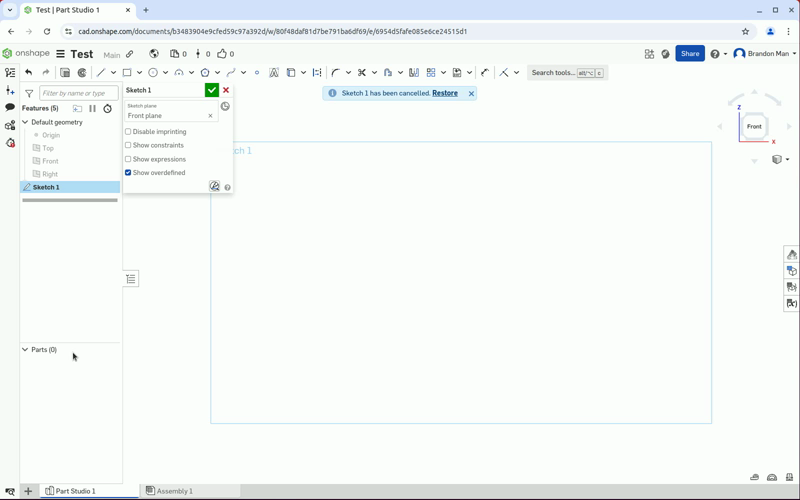
key_down(shift)
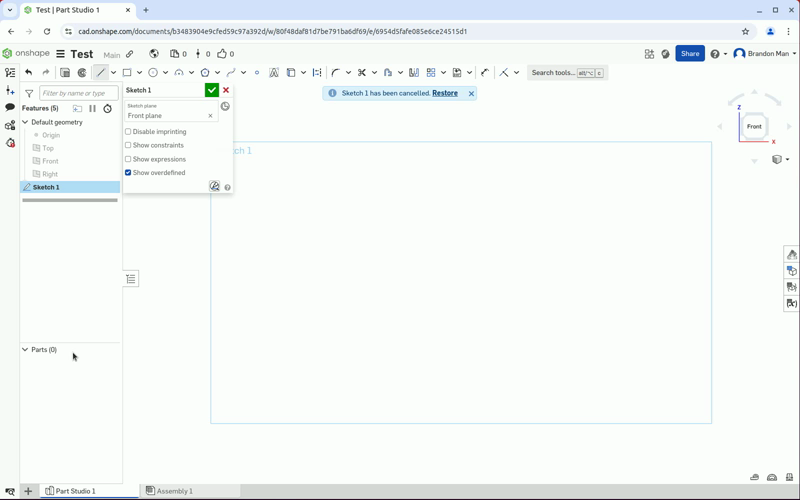
mouse_move(515, 232)
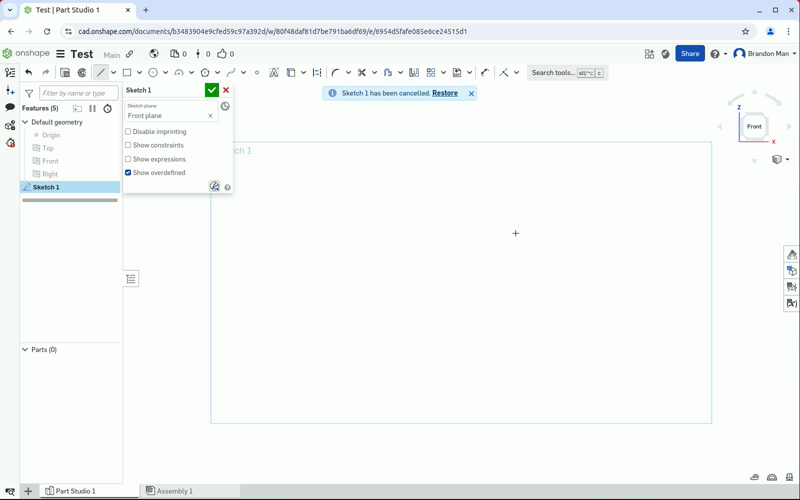
click(515, 232)
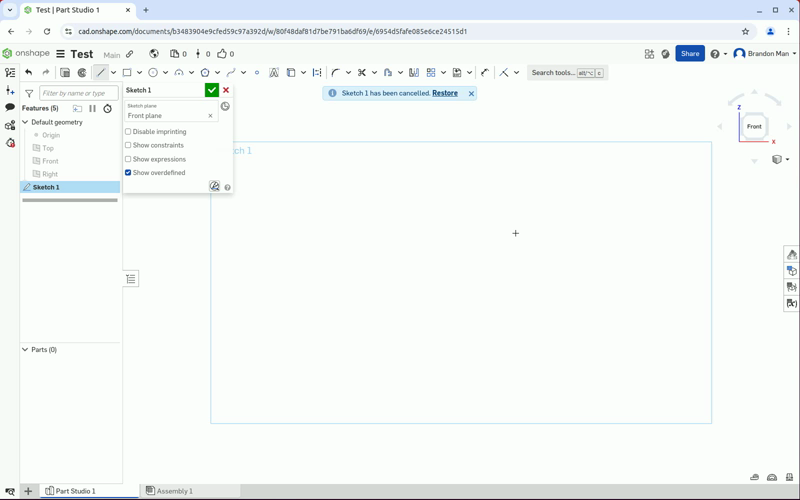
key_up(shift)
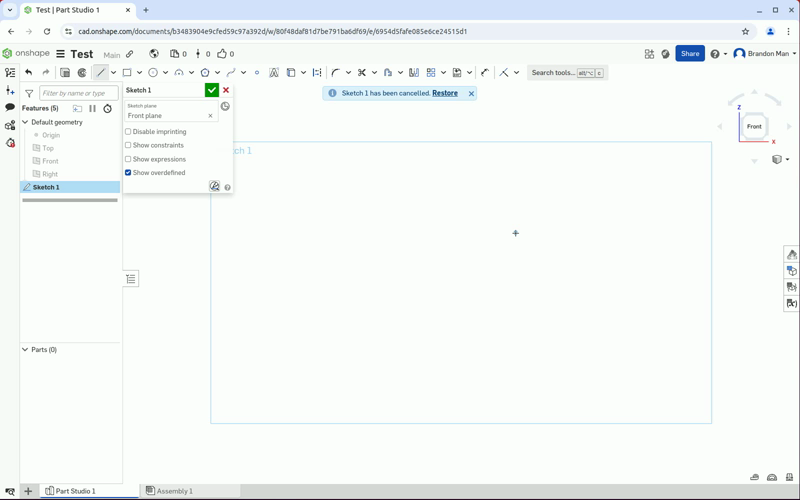
key_down(shift)
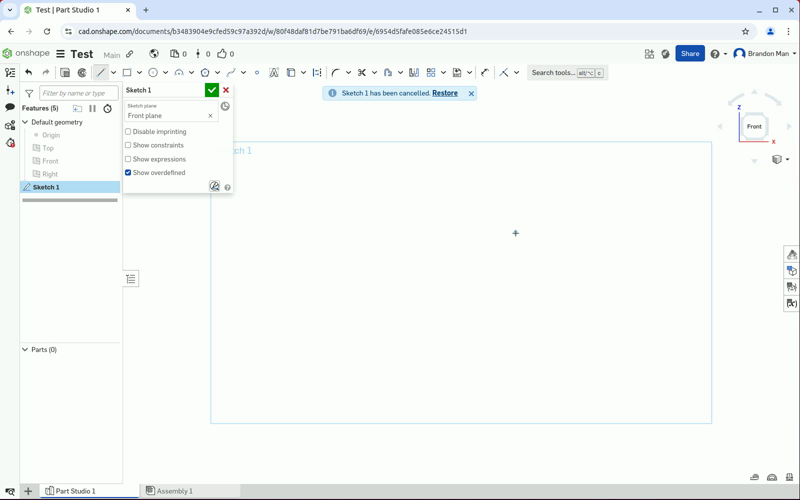
mouse_move(545, 232)
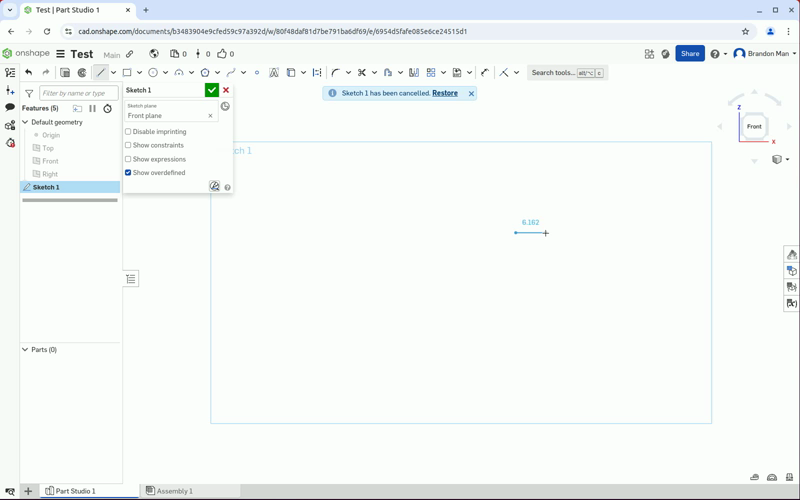
mouse_move(573, 232)
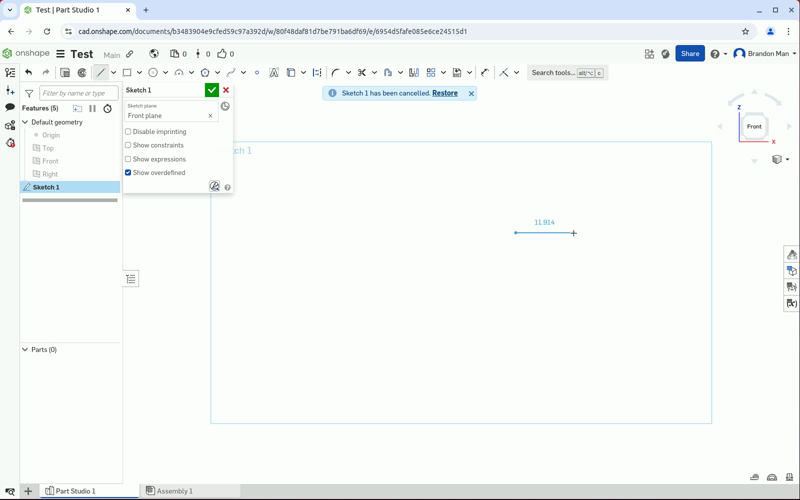
click(573, 232)
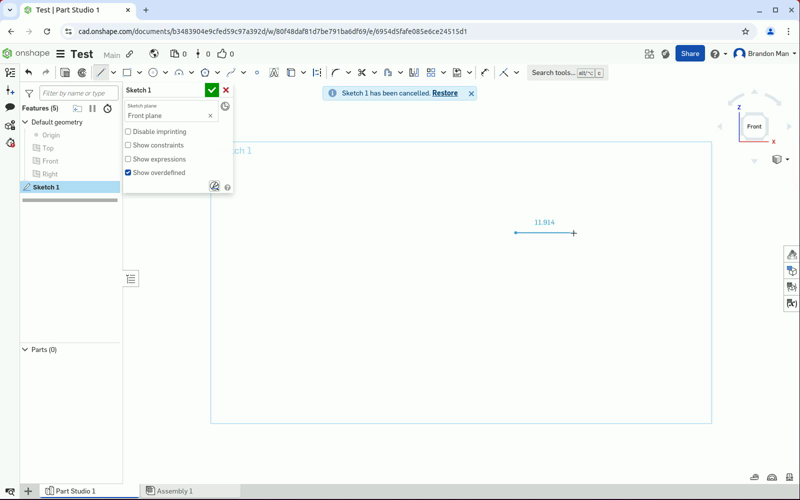
key_up(shift)
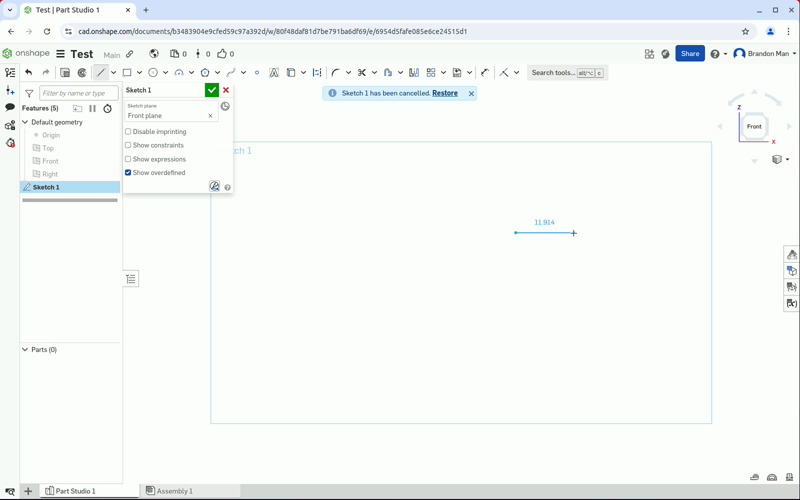
key_down(shift)
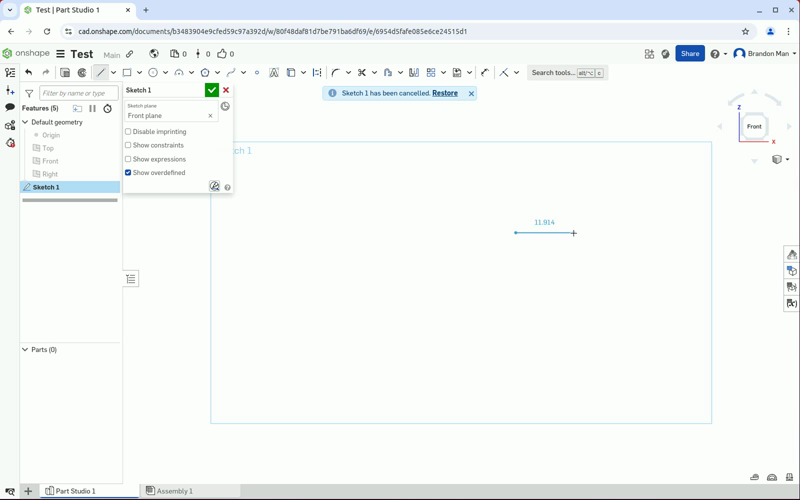
mouse_move(589, 232)
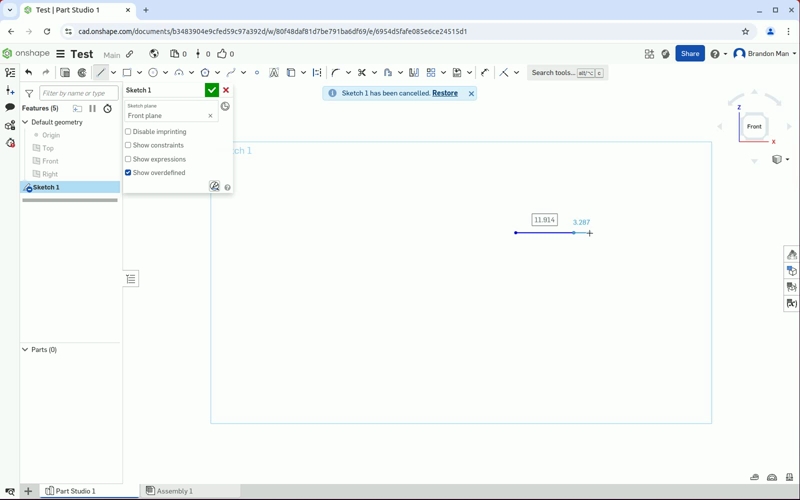
mouse_move(573, 203)
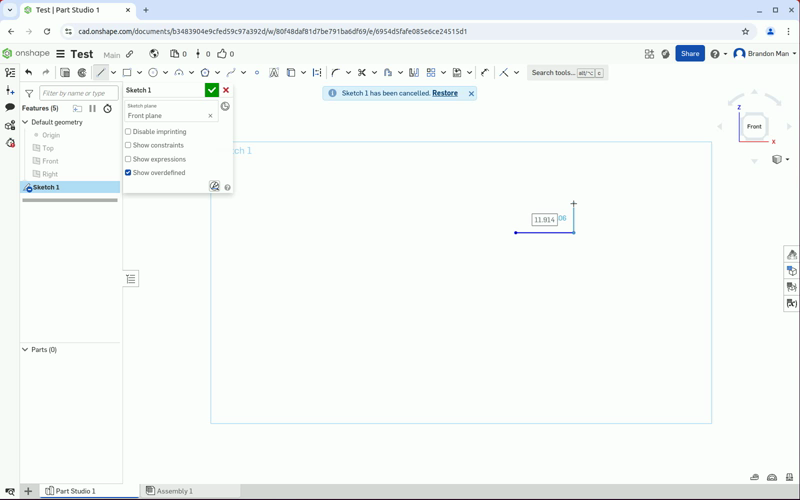
click(573, 203)
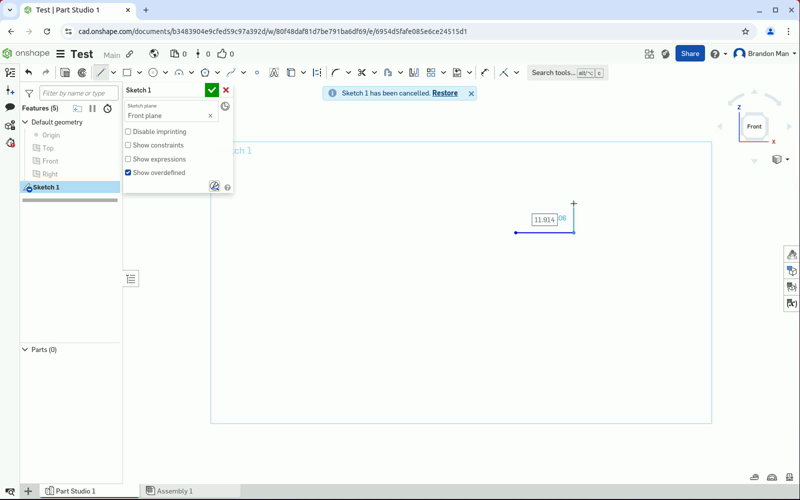
key_up(shift)
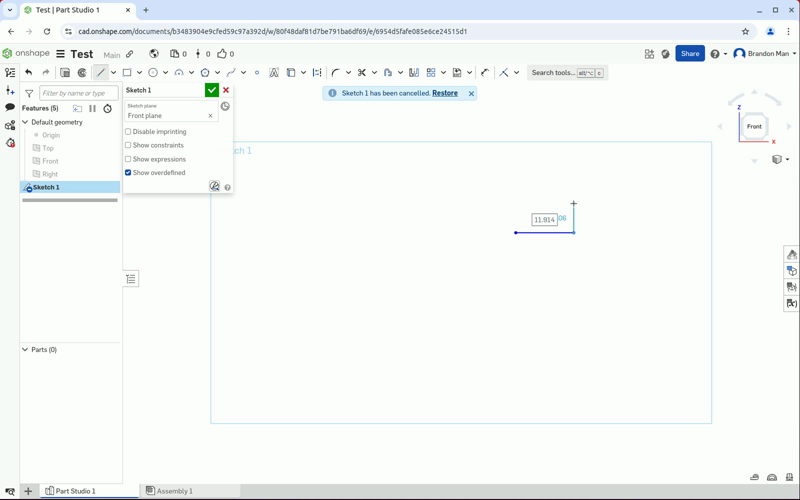
key_down(shift)
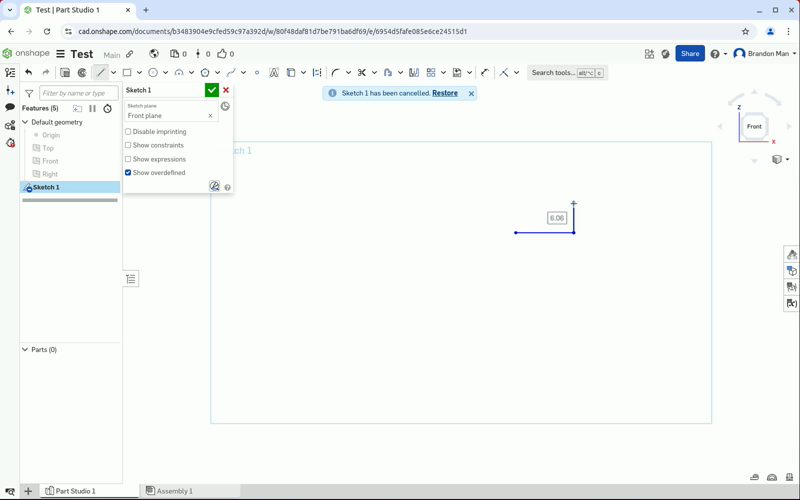
mouse_move(589, 203)
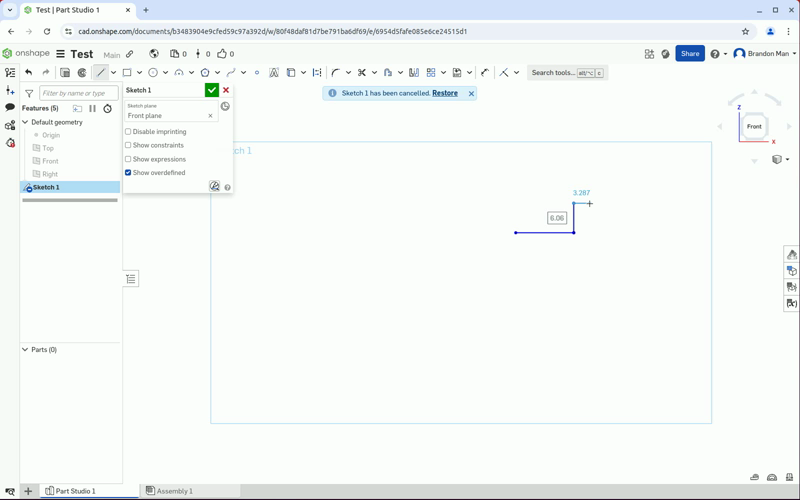
mouse_move(515, 203)
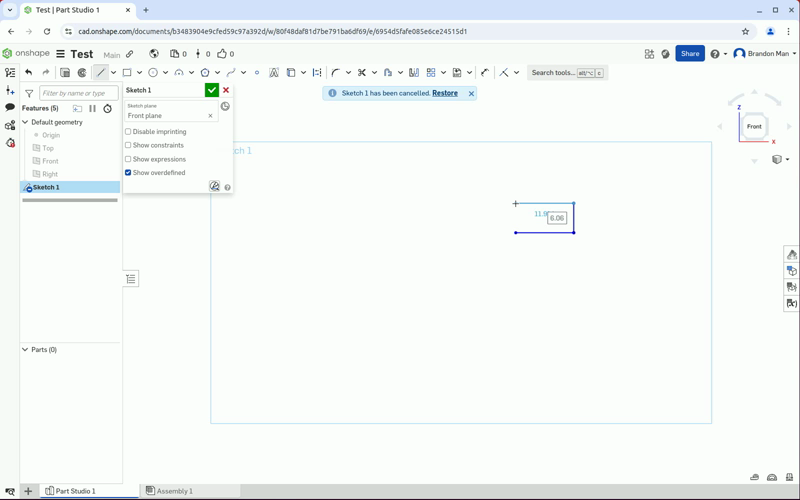
click(515, 203)
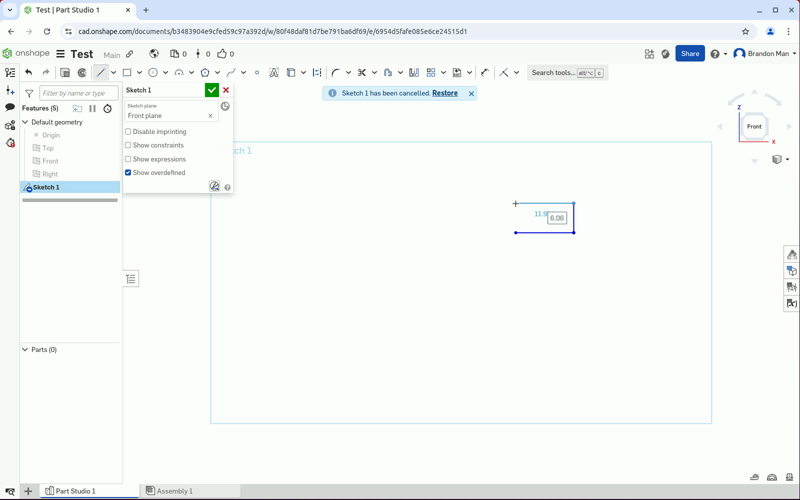
key_up(shift)
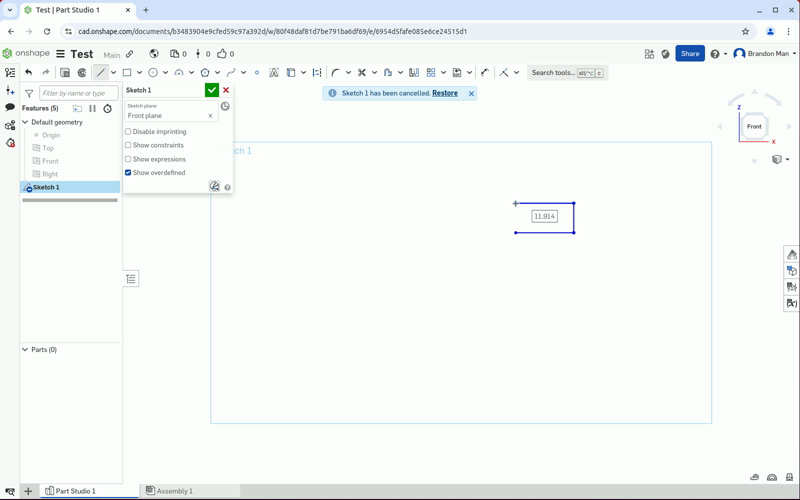
mouse_move(545, 203)
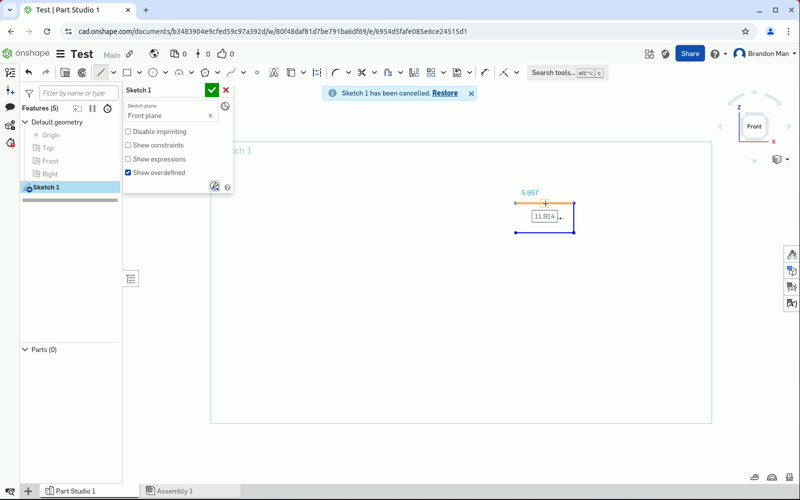
key_down(shift)
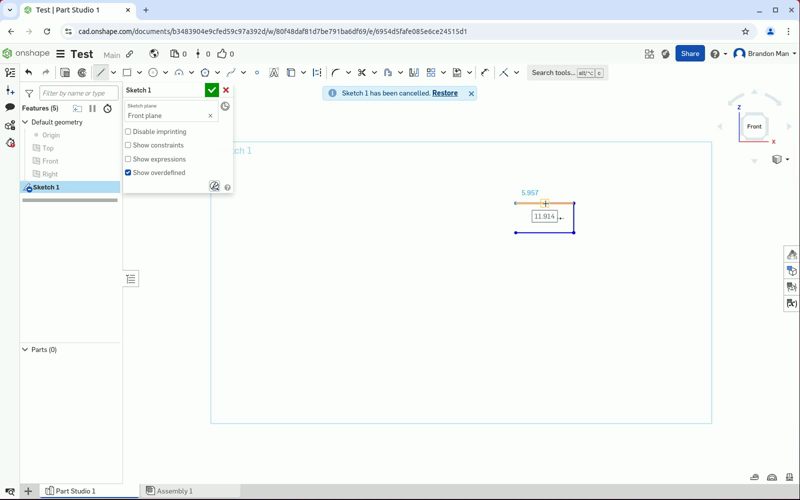
mouse_move(515, 232)
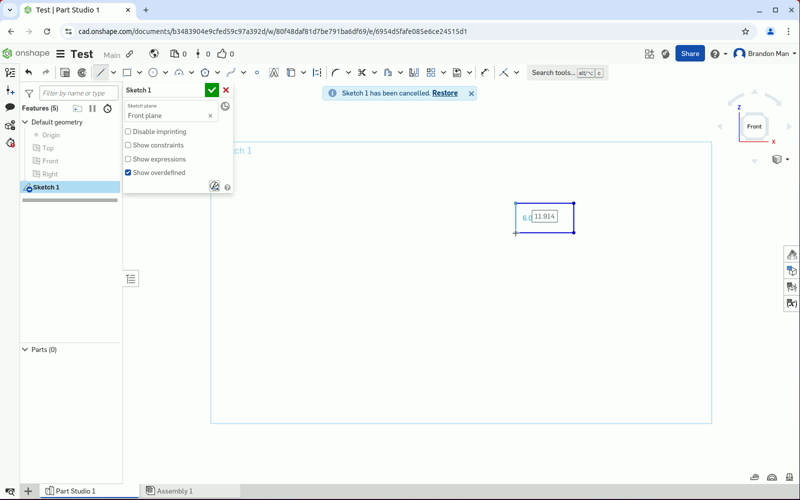
key_up(shift)
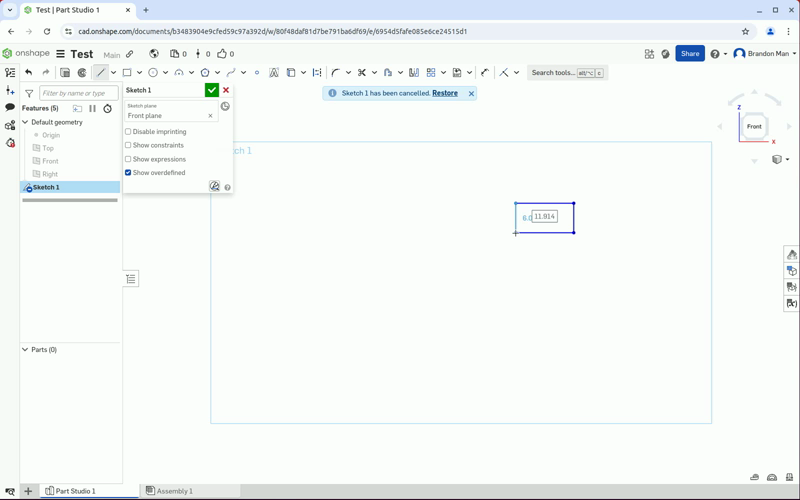
click(515, 232)
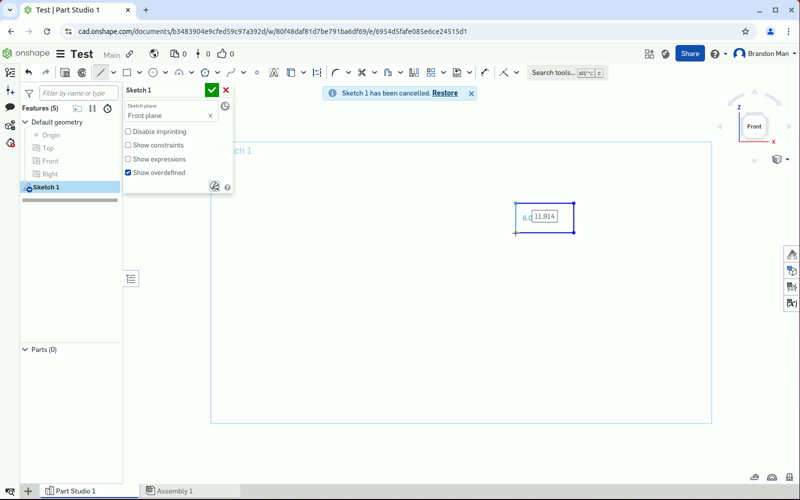
key(esc)
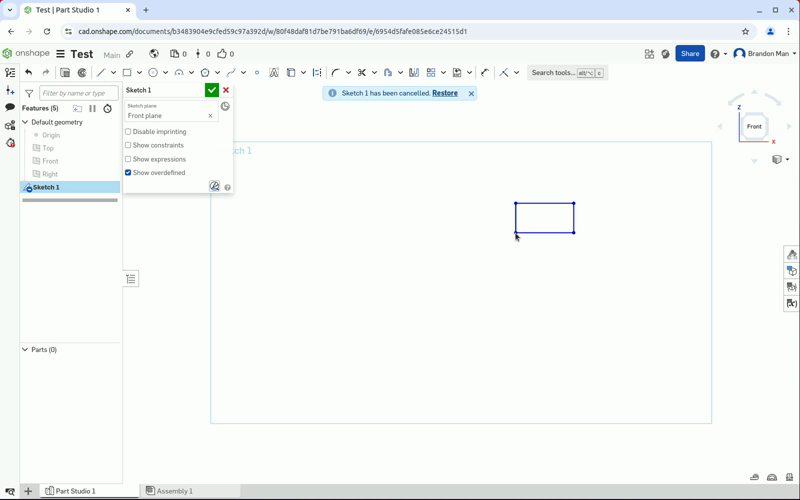
mouse_move(537, 225)
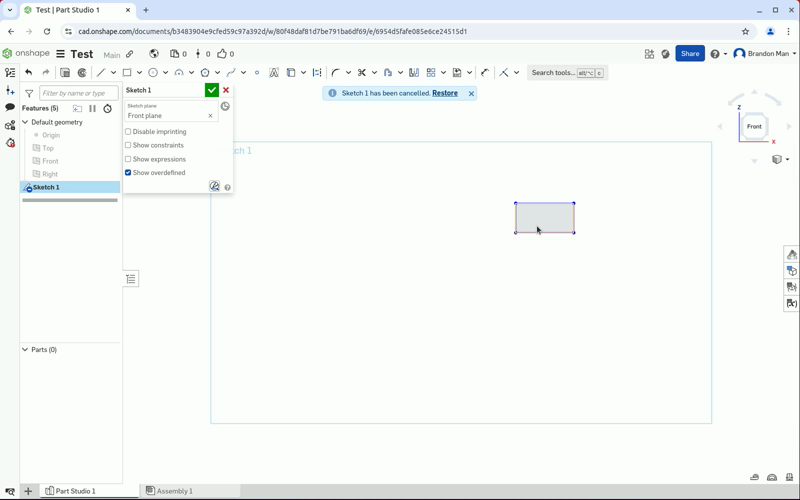
scroll(6)
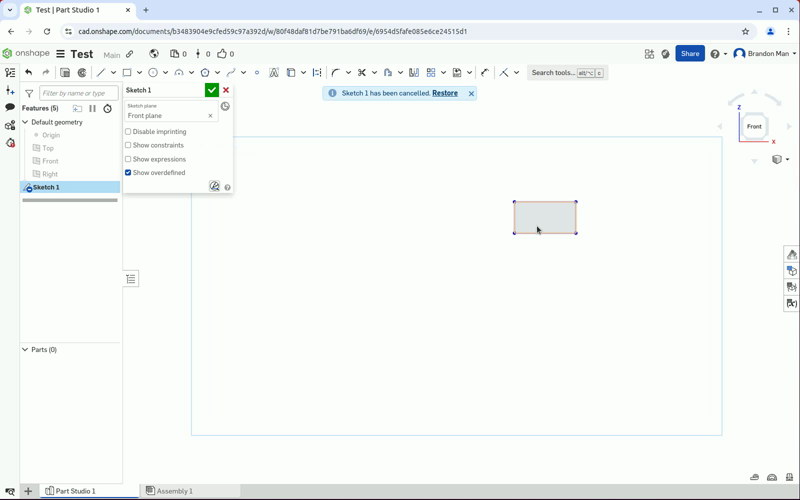
scroll(6)
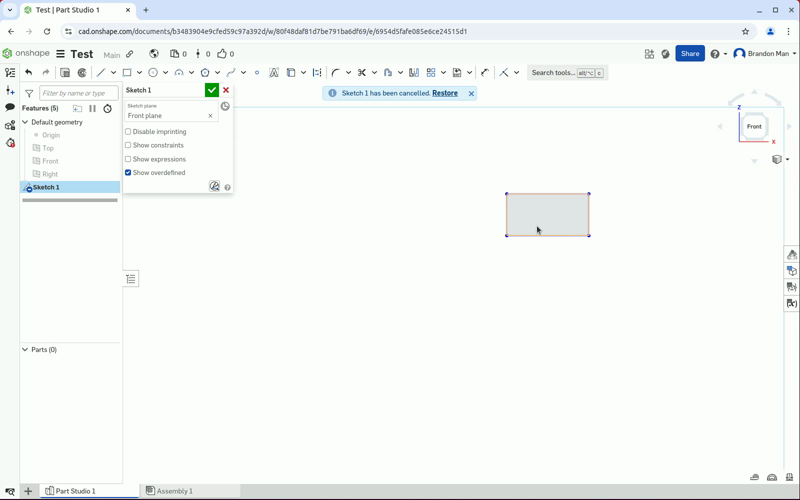
scroll(6)
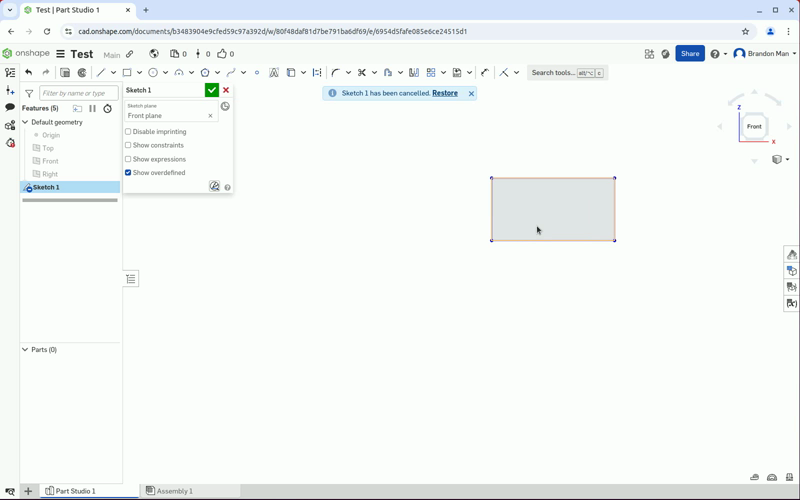
scroll(6)
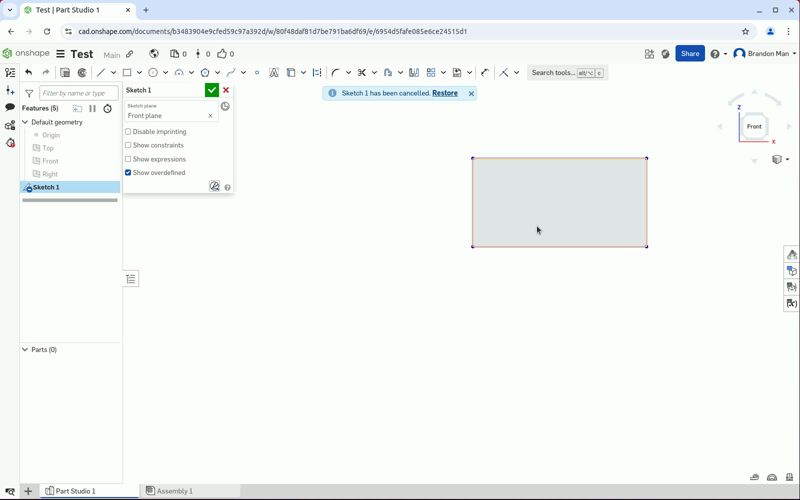
scroll(6)
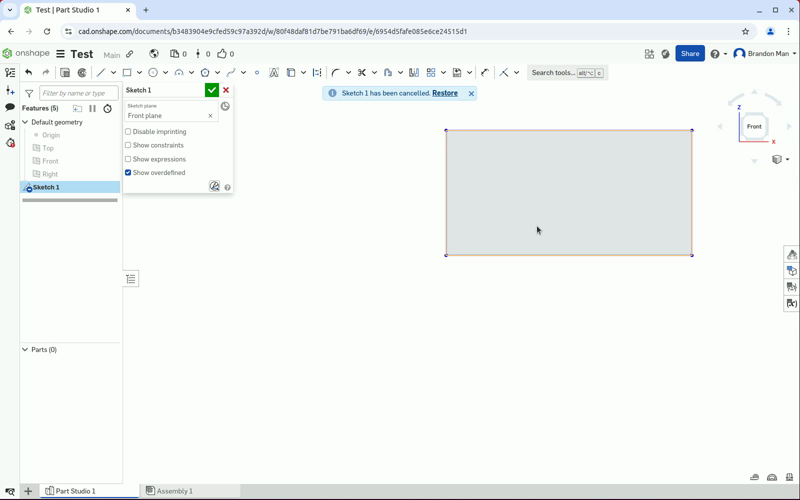
scroll(6)
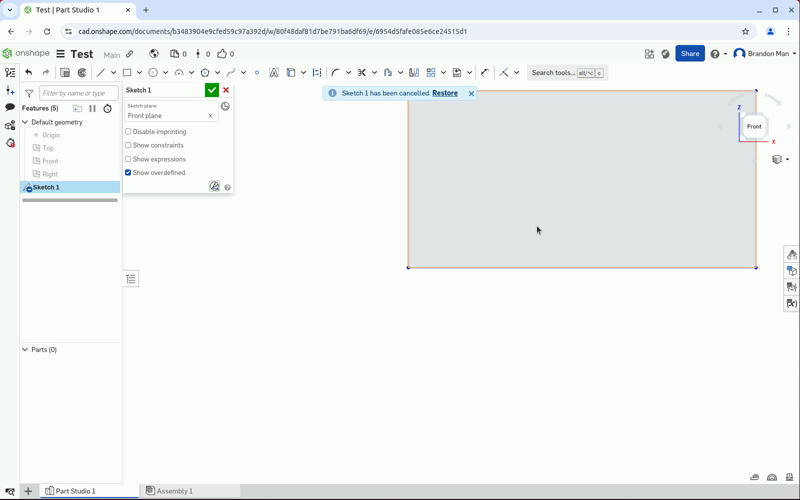
scroll(6)
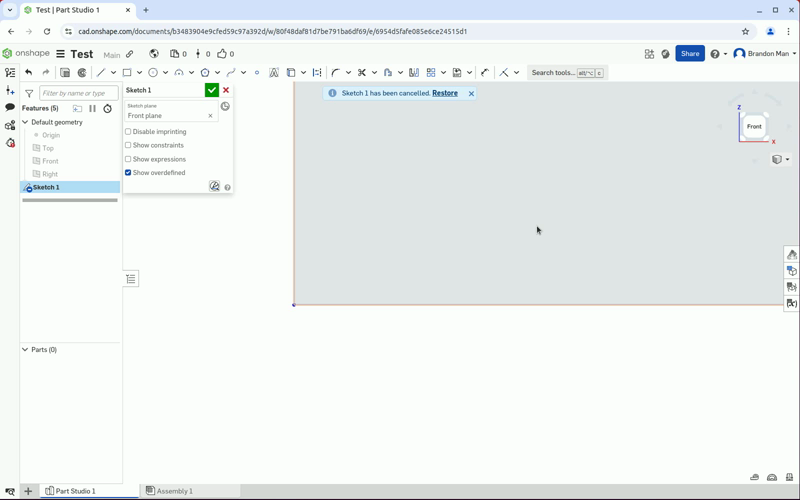
click(537, 225)
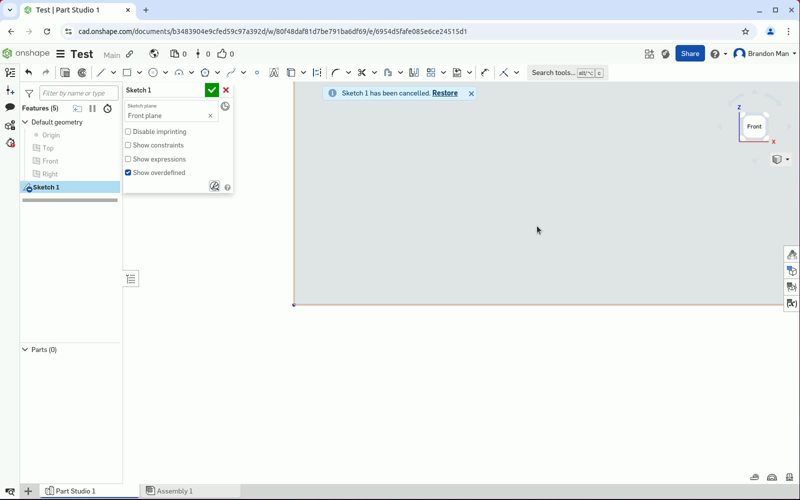
scroll(-6)
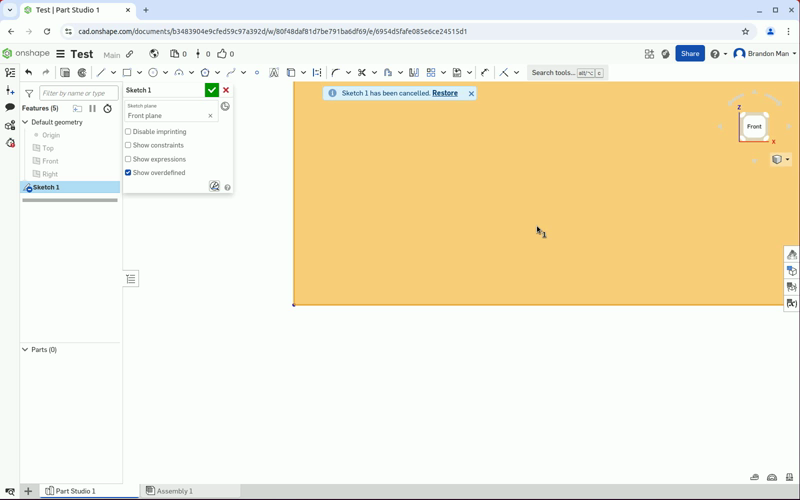
scroll(-6)
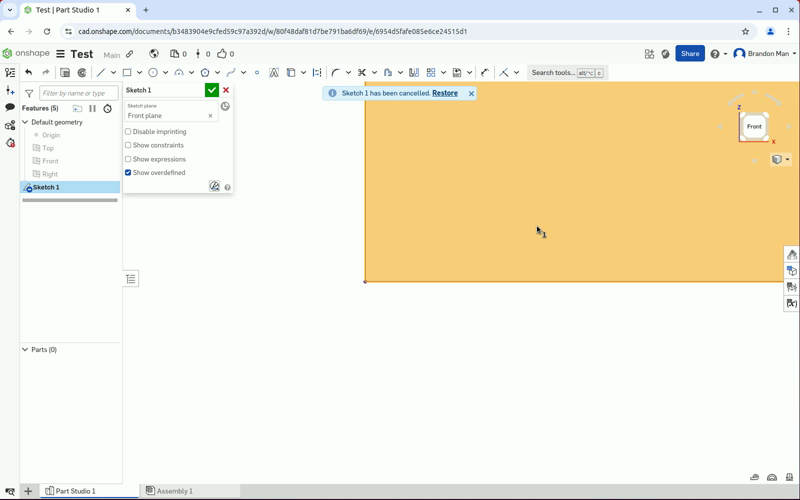
scroll(-6)
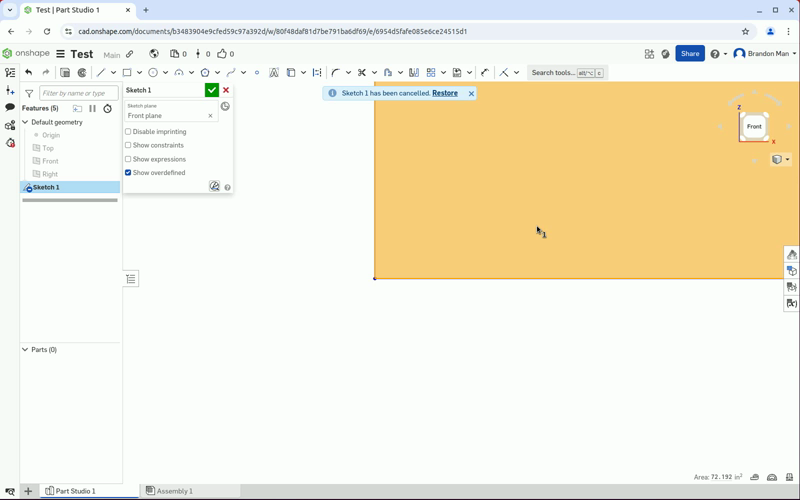
scroll(-6)
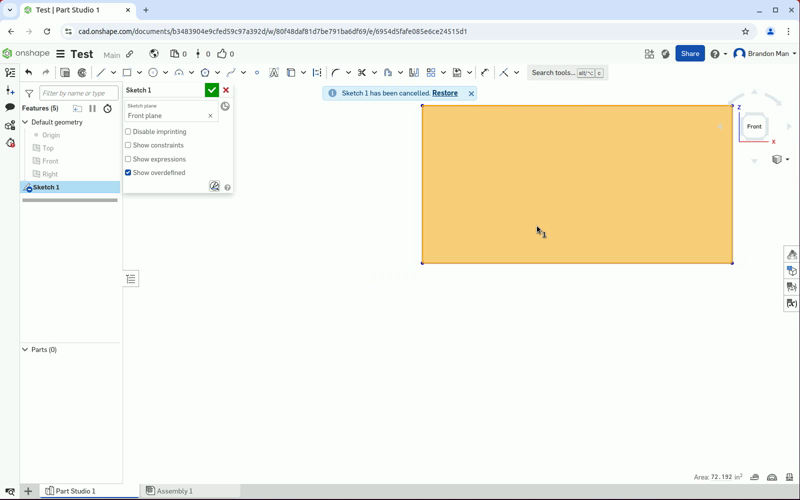
scroll(-6)
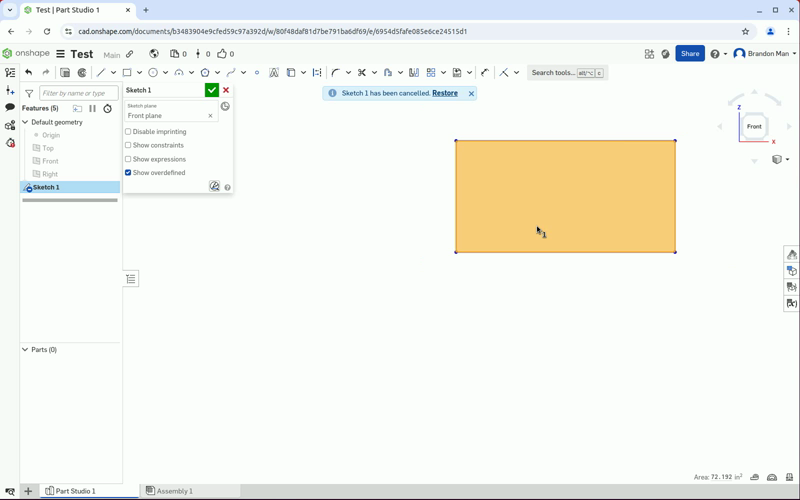
scroll(-6)
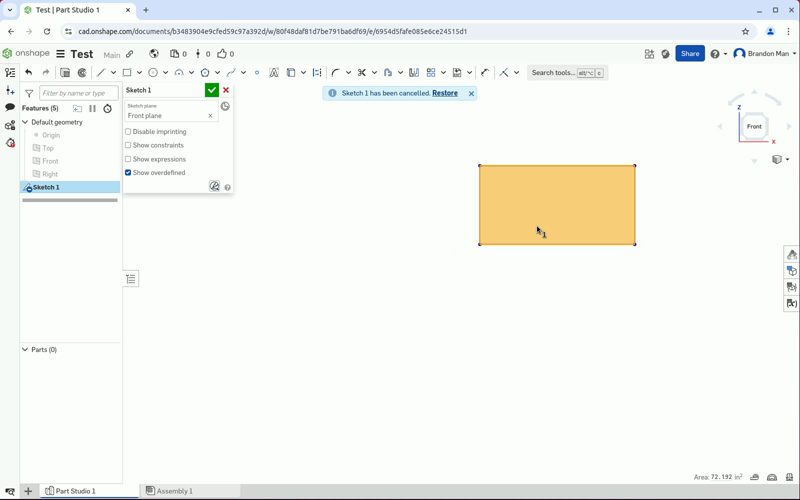
scroll(-6)
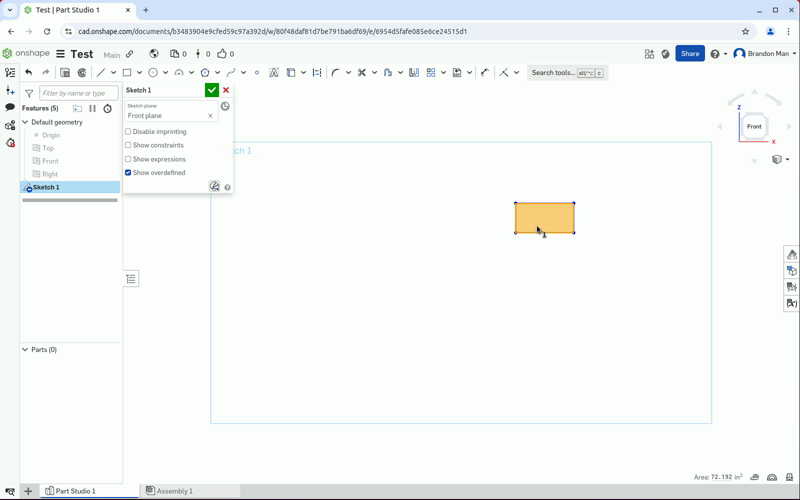
mouse_move(73, 352)
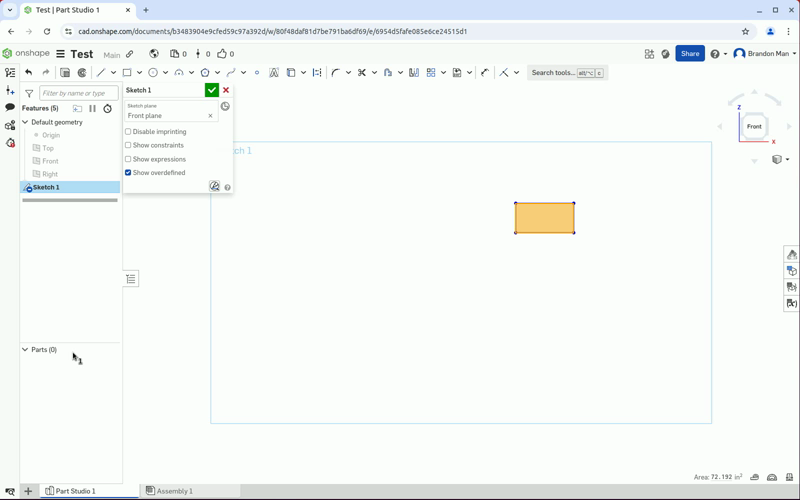
key(shift+y)
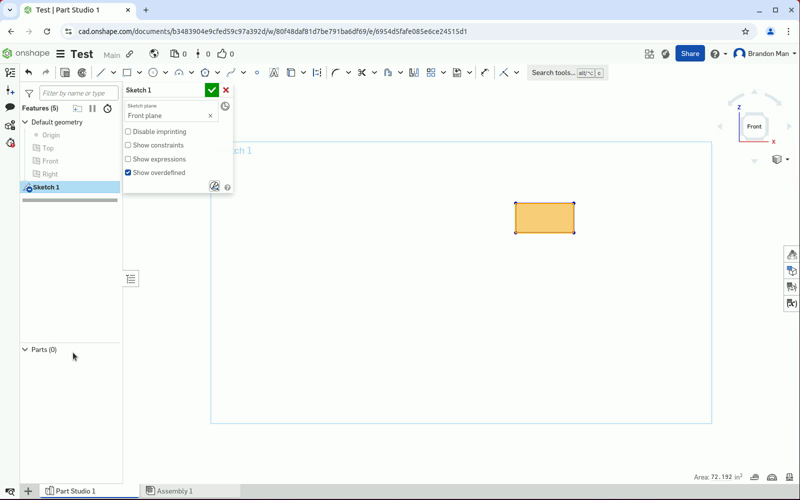
key(shift+e)
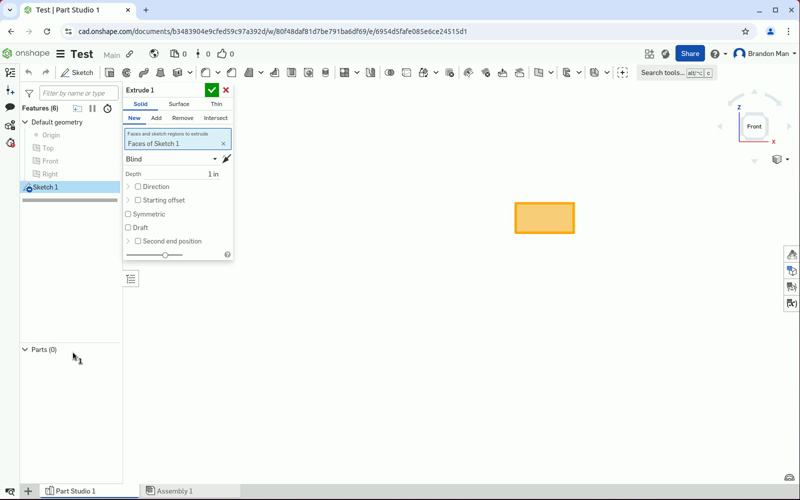
mouse_move(143, 106)
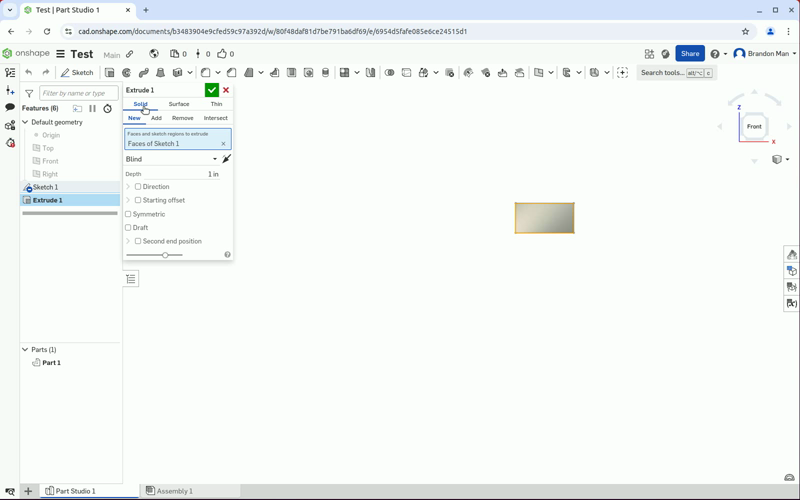
click(143, 106)
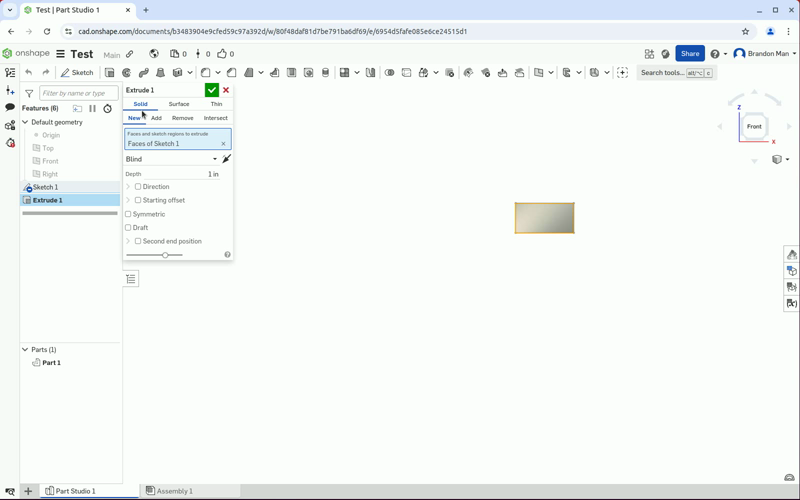
mouse_move(137, 120)
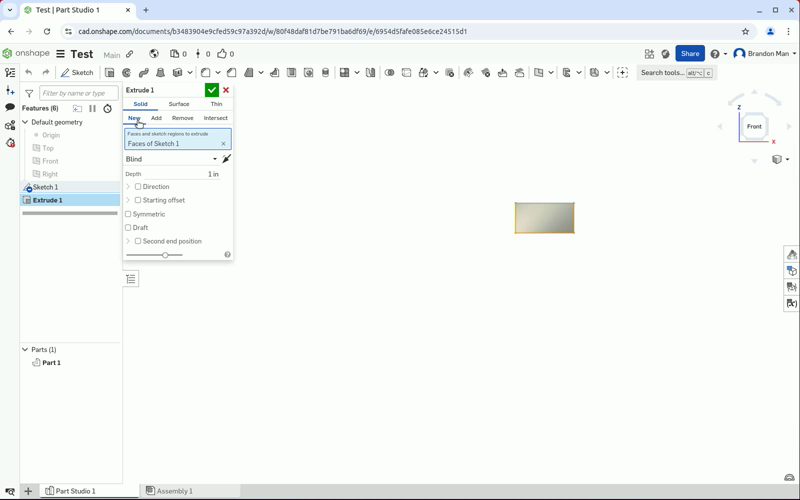
click(137, 120)
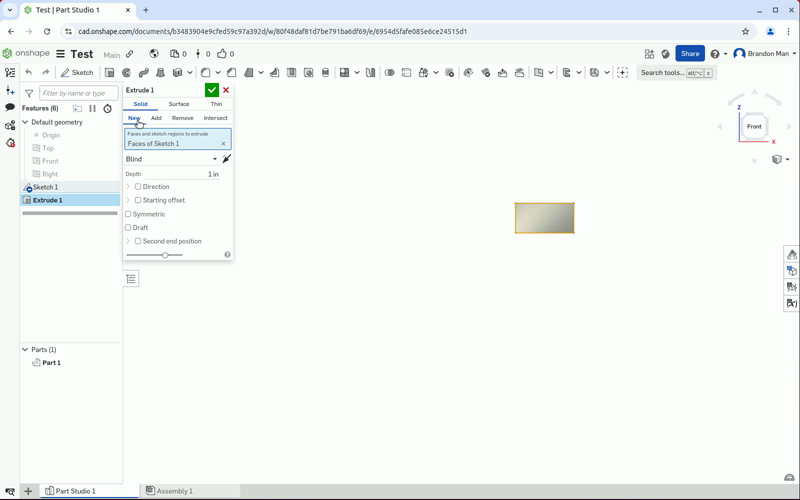
key(tab, 4)
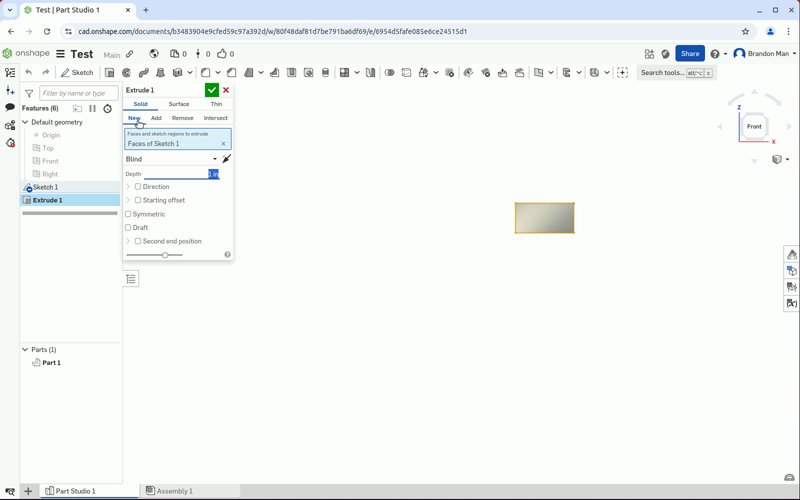
text(6.018)
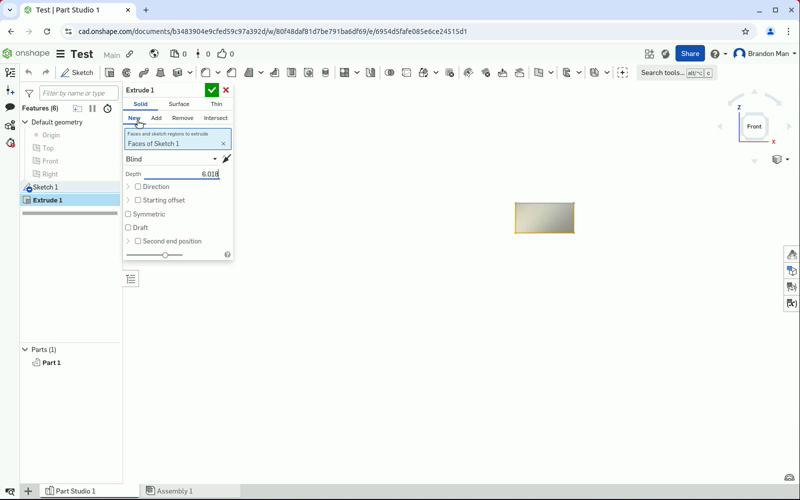
key(enter)
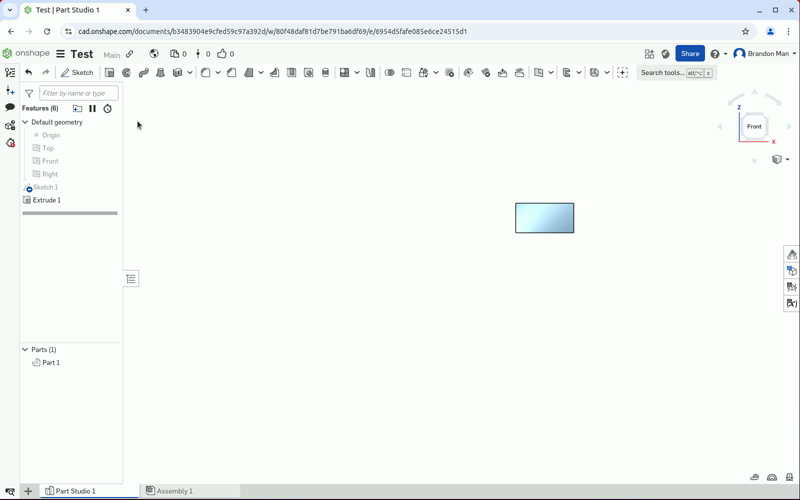
key(shift+h)
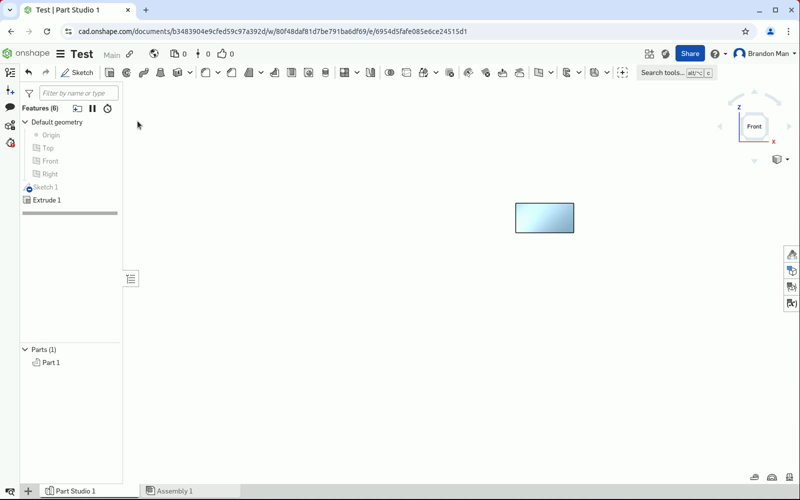
key(shift+h)
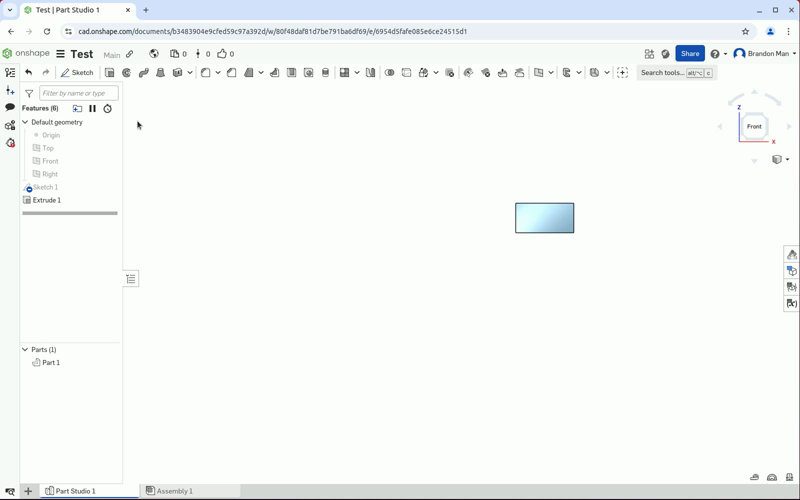
mouse_move(73, 189)
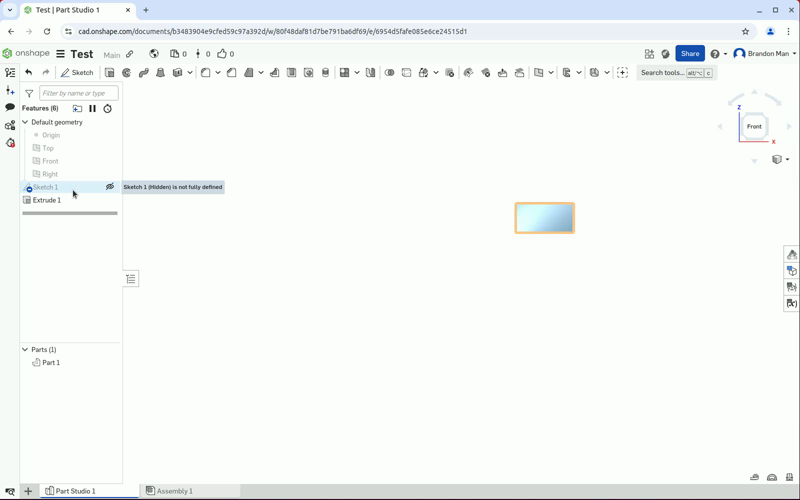
click(73, 189)
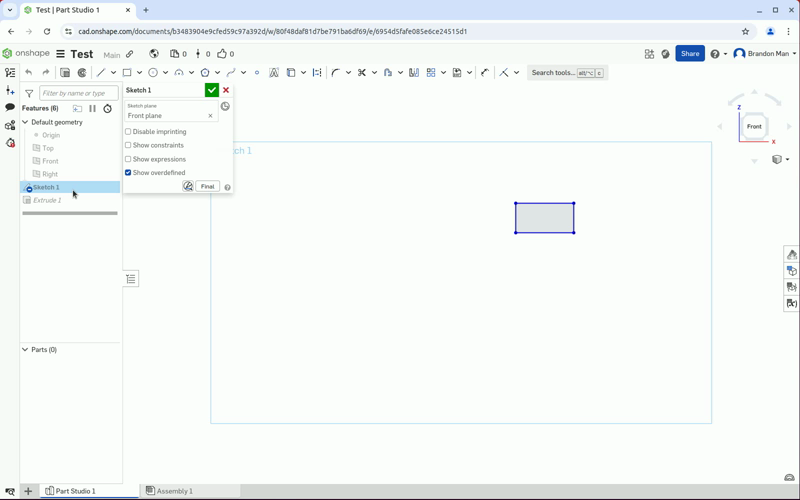
mouse_move(229, 92)
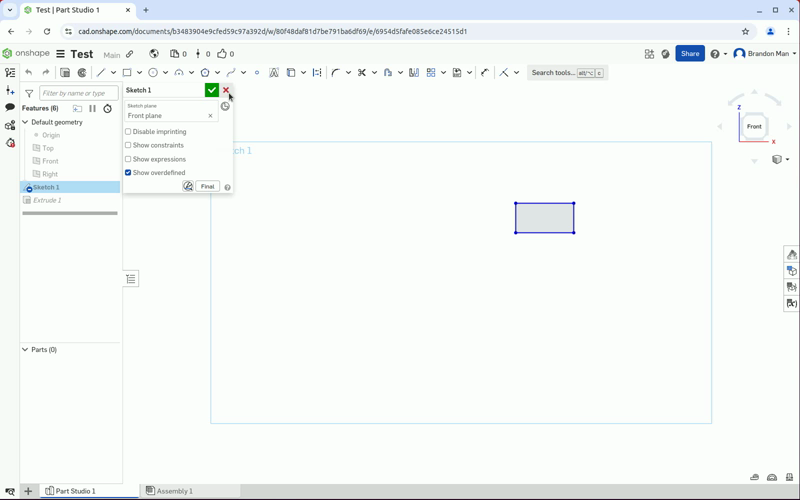
click(229, 92)
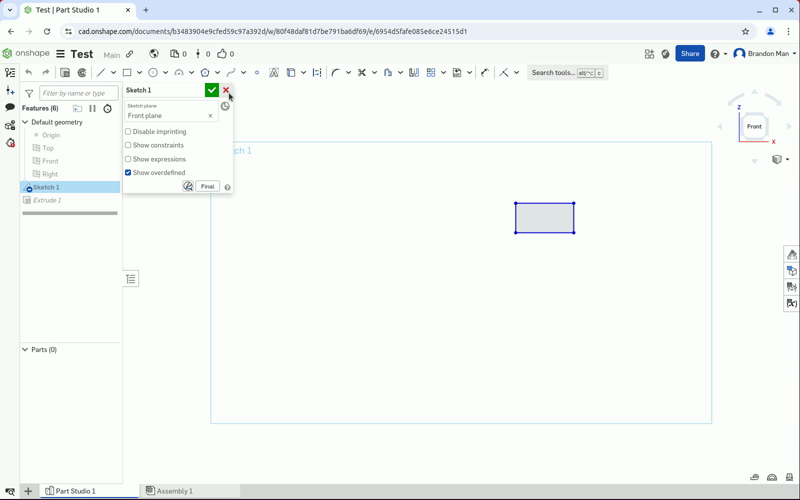
key(shift+s)
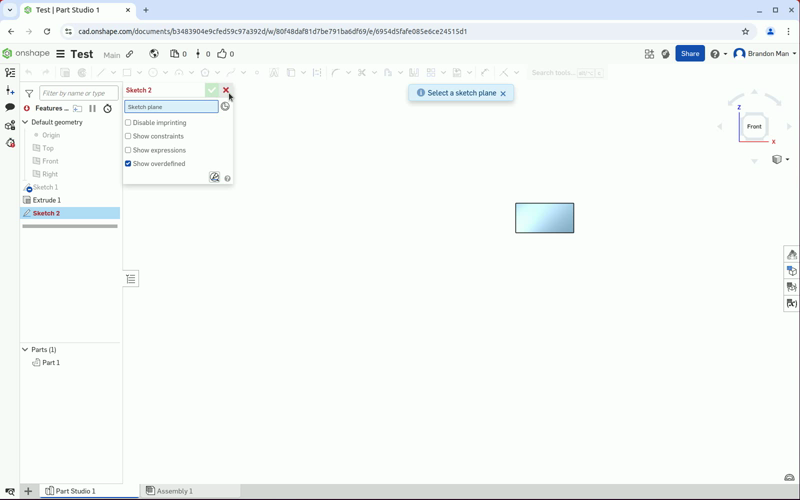
mouse_move(73, 163)
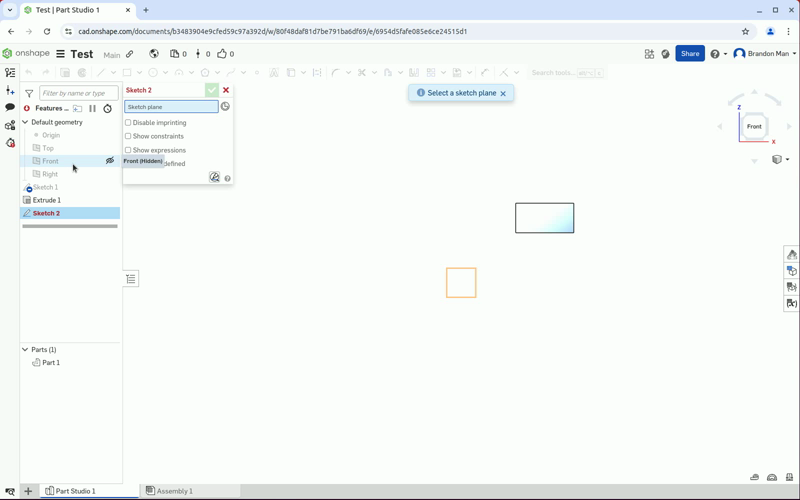
click(73, 163)
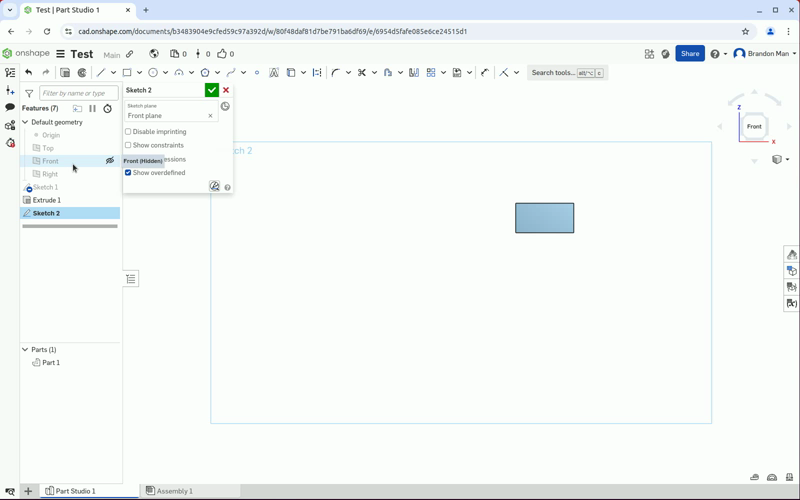
mouse_move(73, 352)
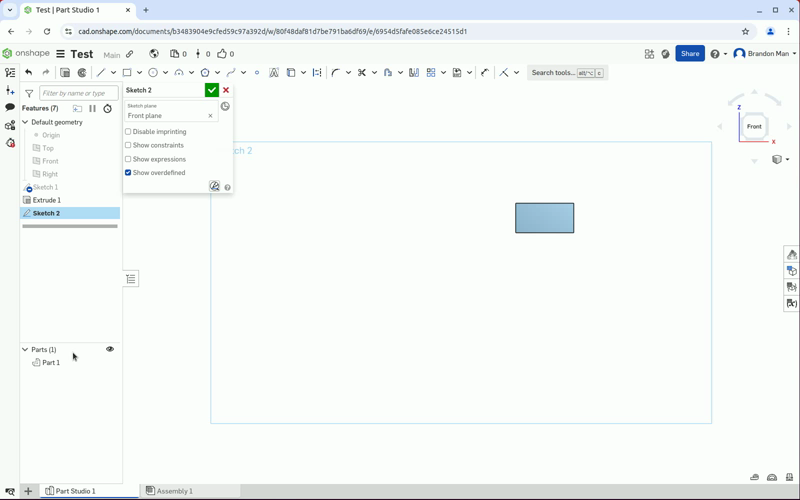
key(y)
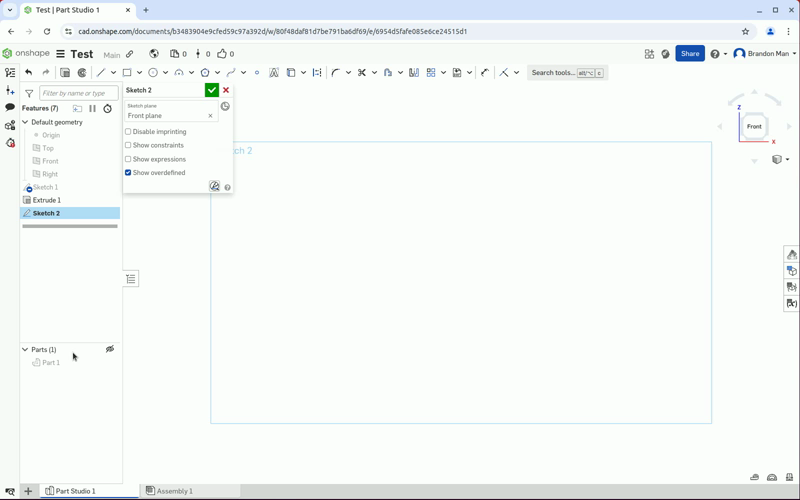
key(a)
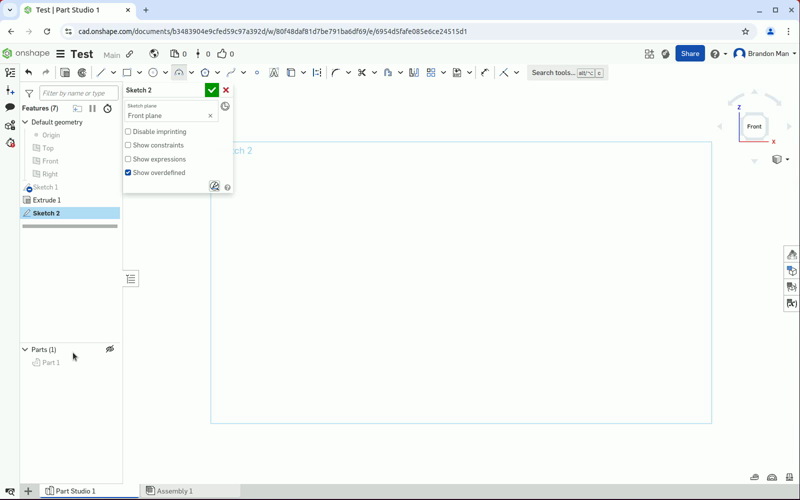
key_down(shift)
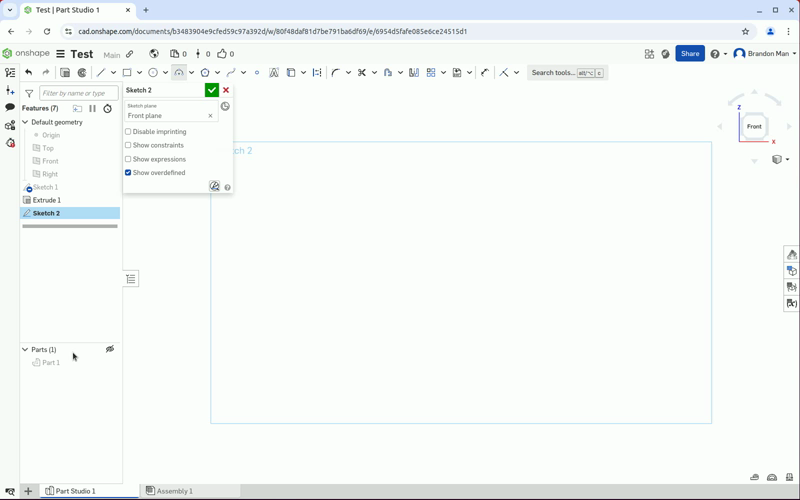
mouse_move(460, 275)
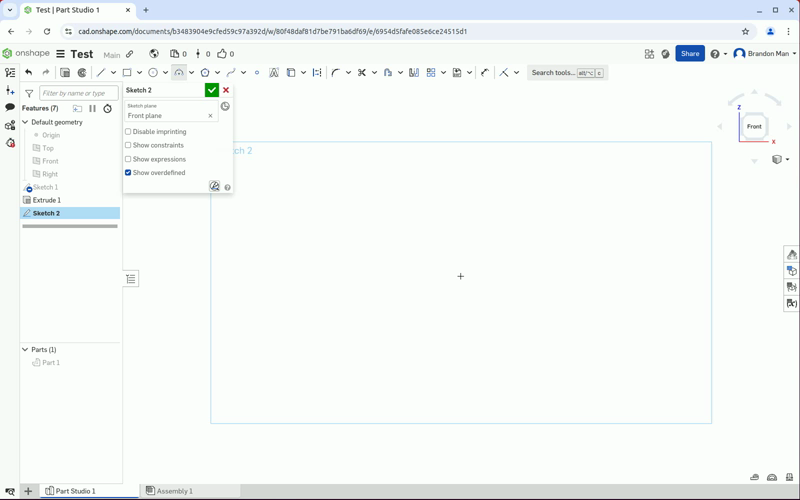
click(460, 275)
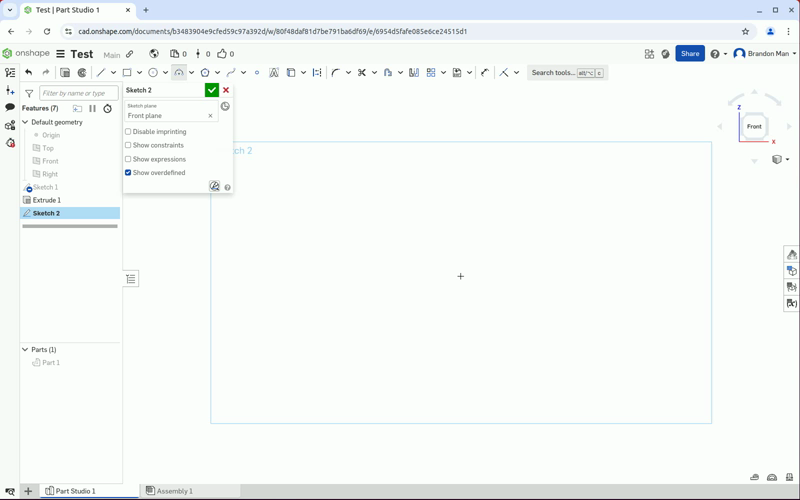
key_up(shift)
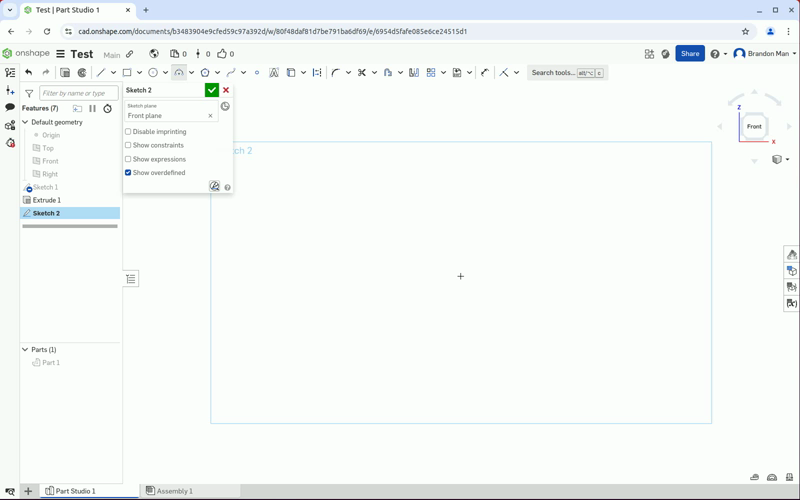
key_down(shift)
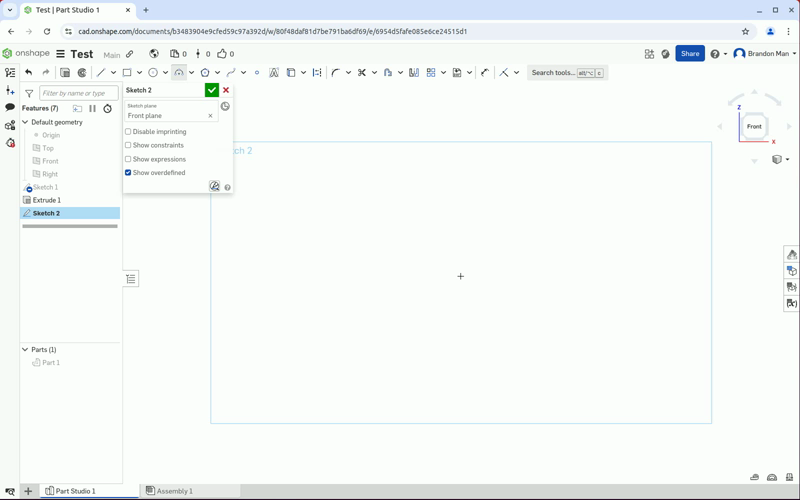
mouse_move(468, 283)
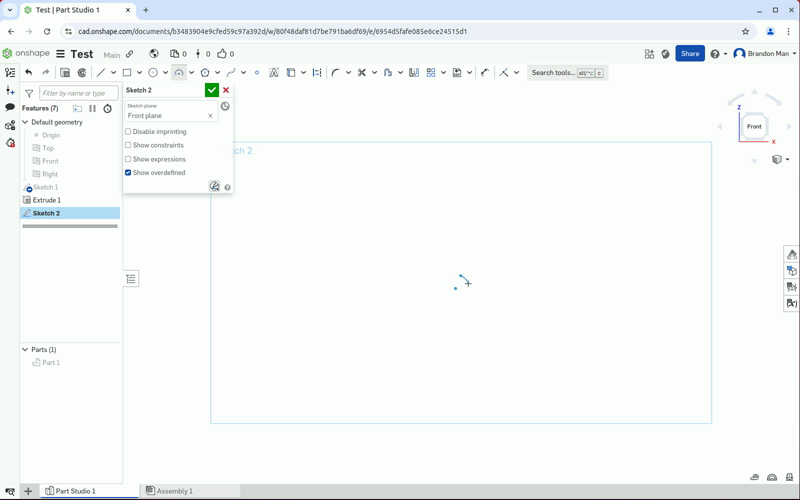
click(468, 283)
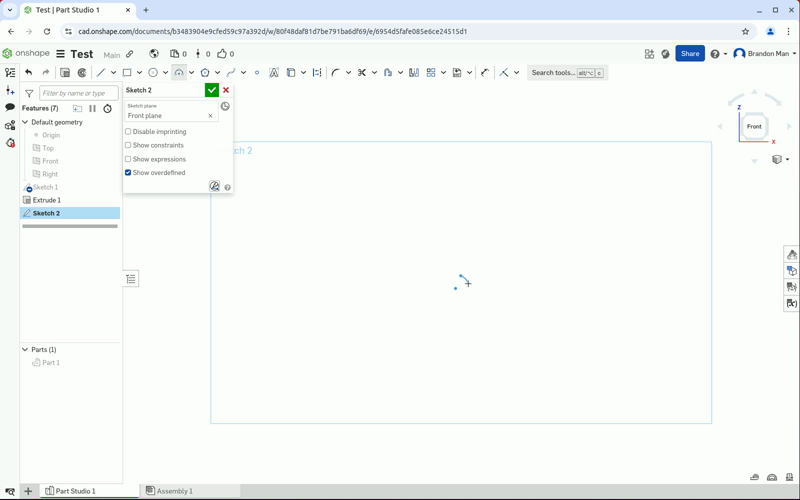
mouse_move(462, 281)
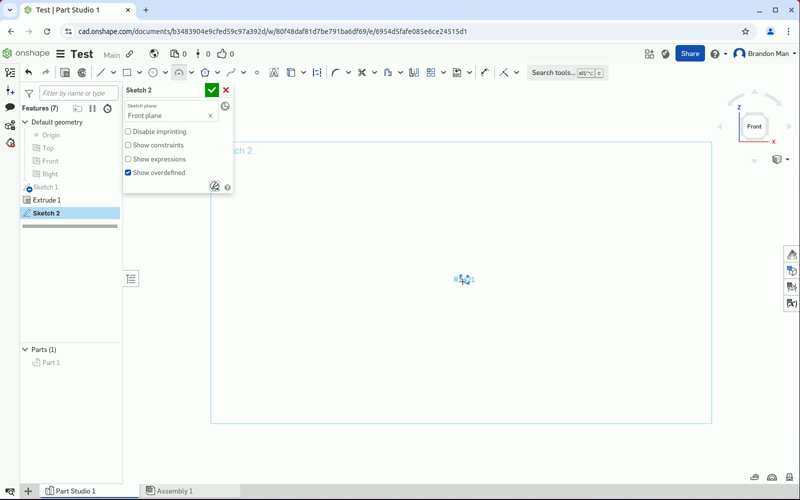
click(462, 281)
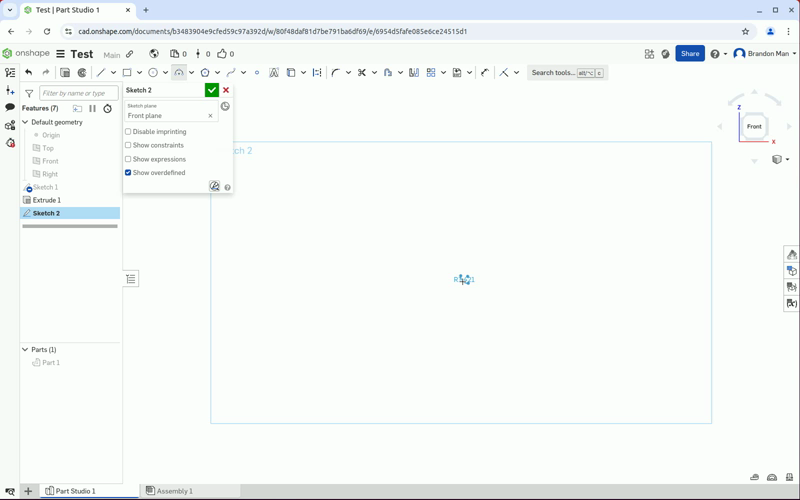
key_up(shift)
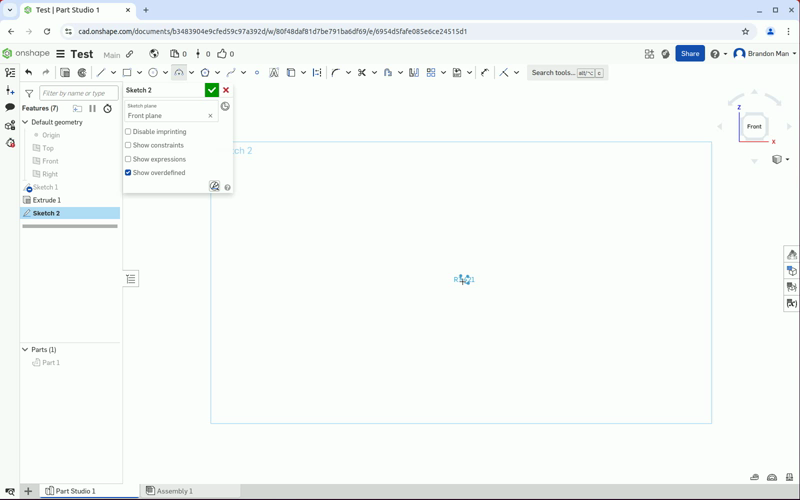
key(esc)
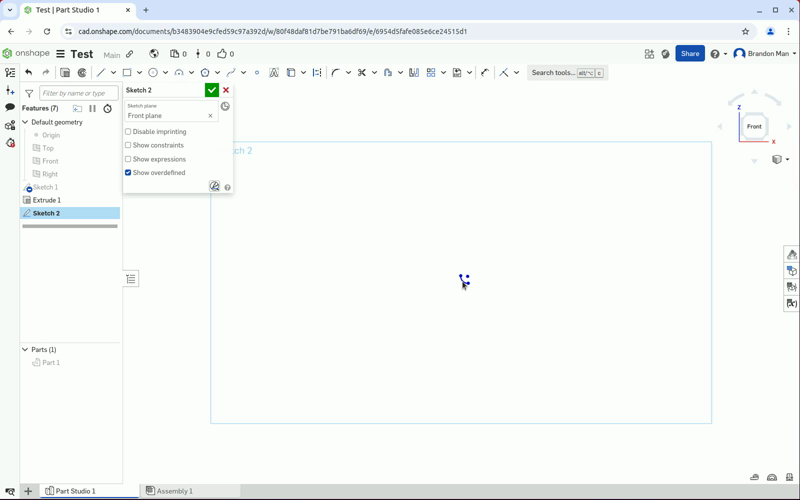
key(l)
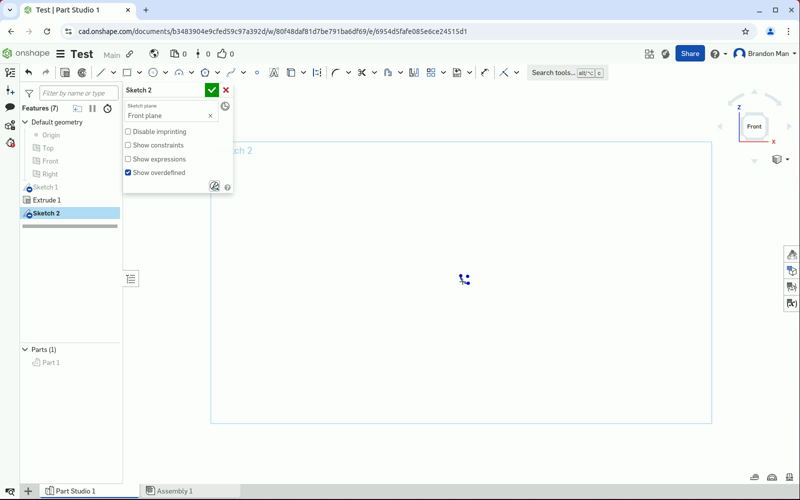
mouse_move(468, 283)
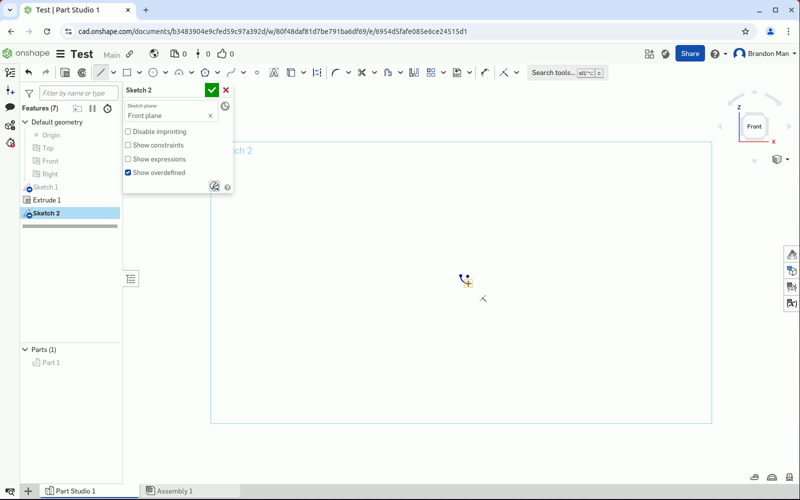
click(468, 283)
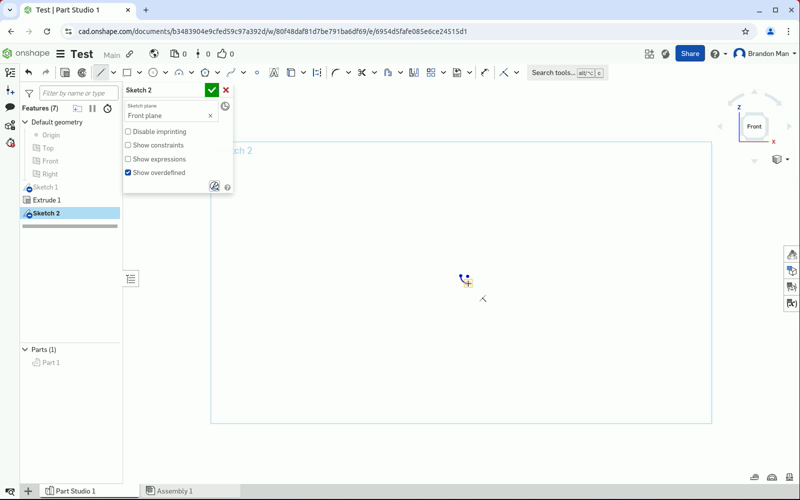
key_down(shift)
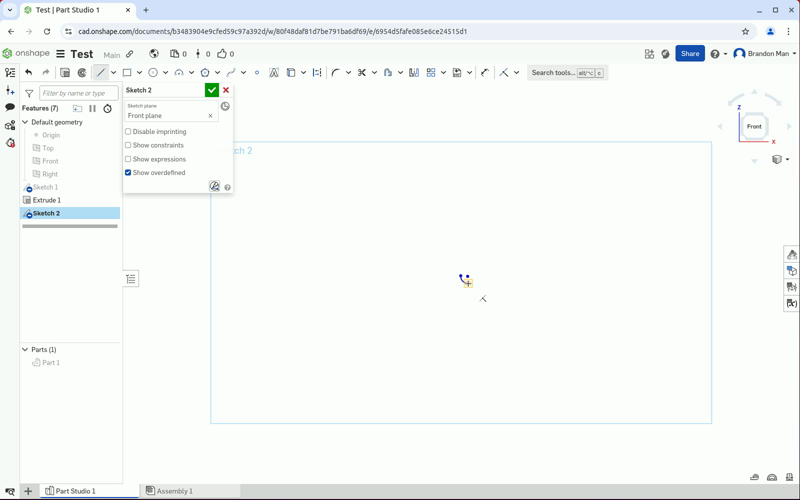
mouse_move(498, 283)
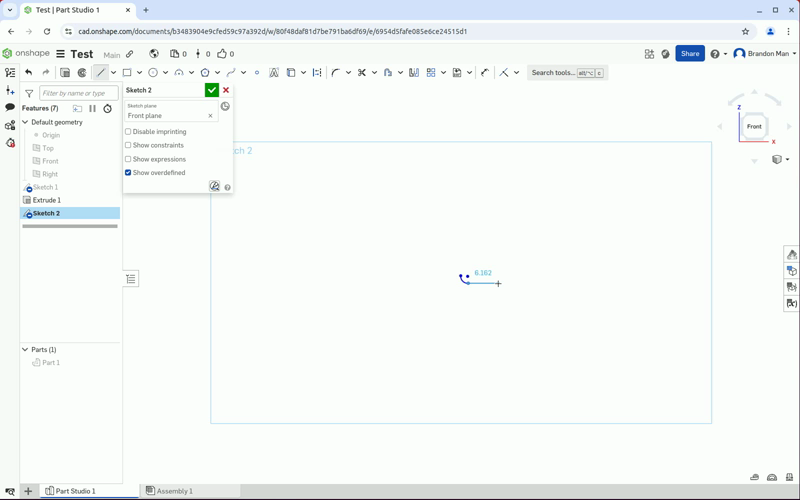
mouse_move(479, 283)
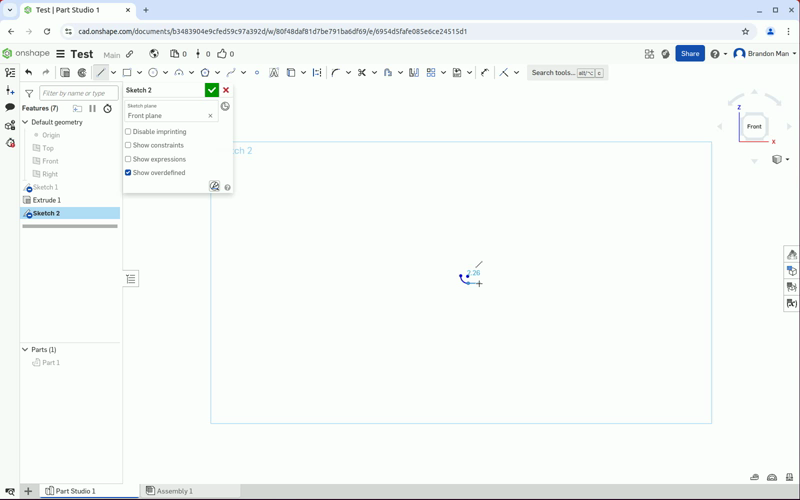
click(479, 283)
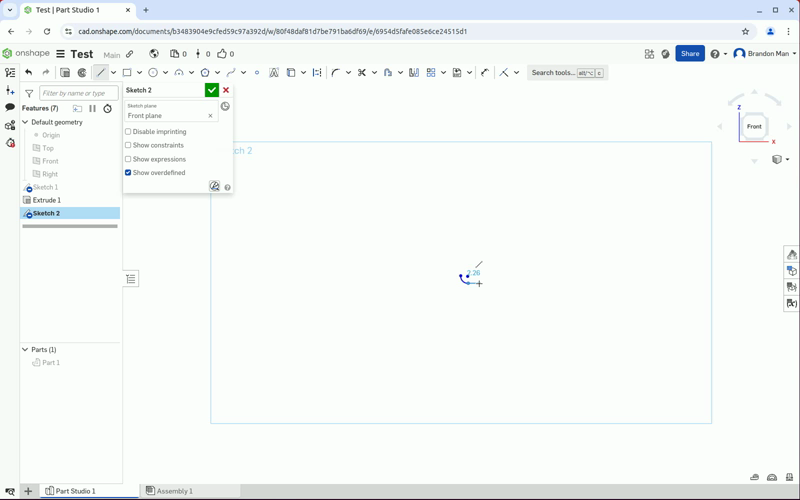
key_up(shift)
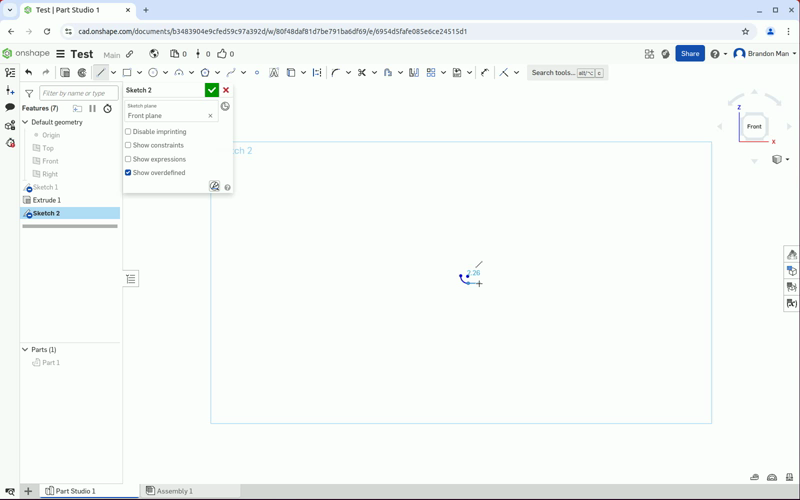
key_down(shift)
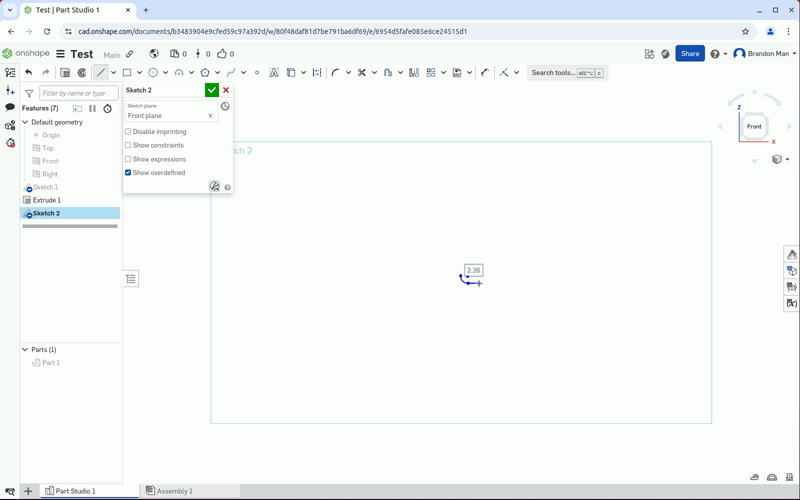
mouse_move(509, 283)
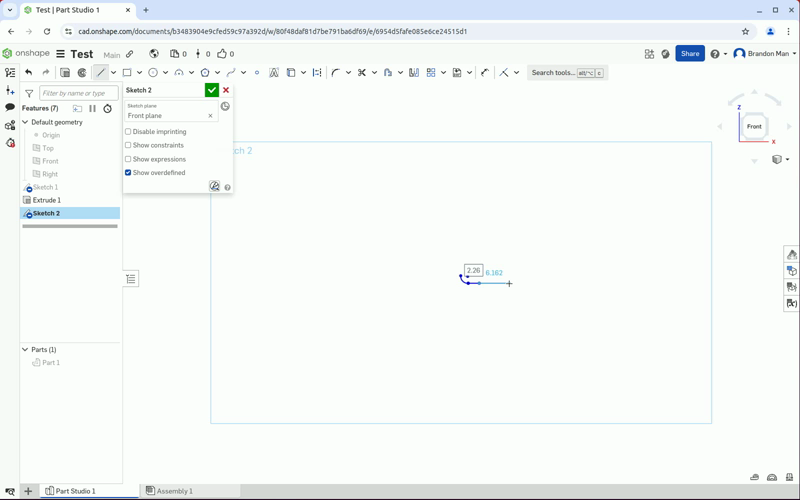
mouse_move(479, 264)
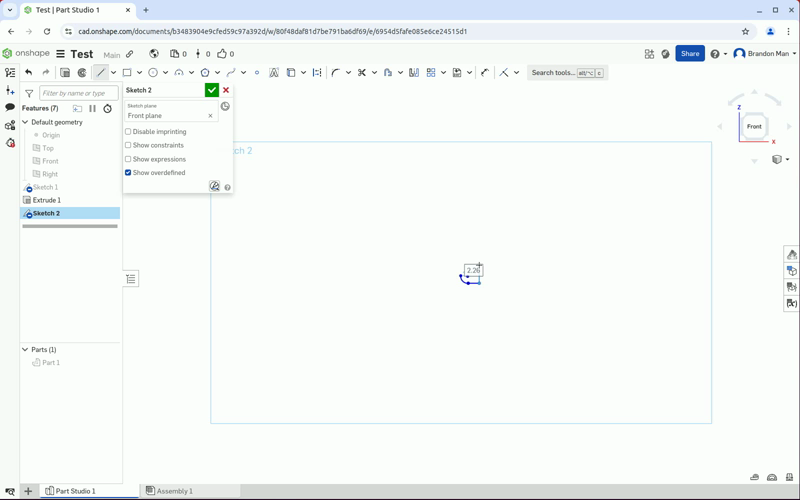
click(479, 264)
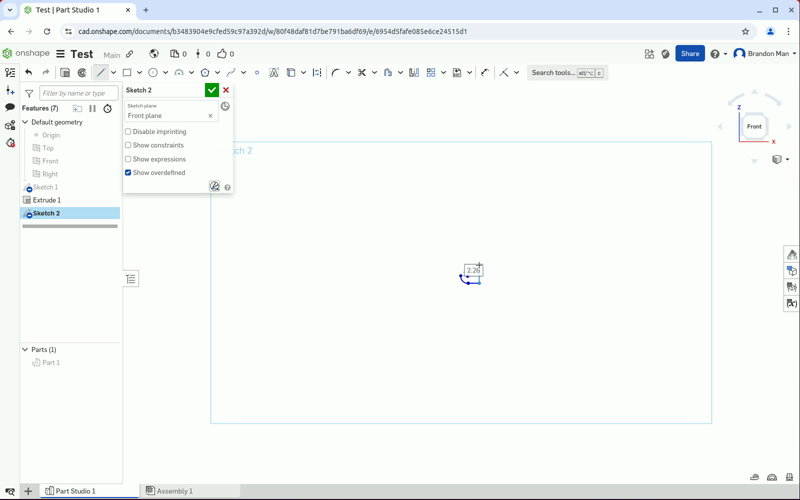
key_up(shift)
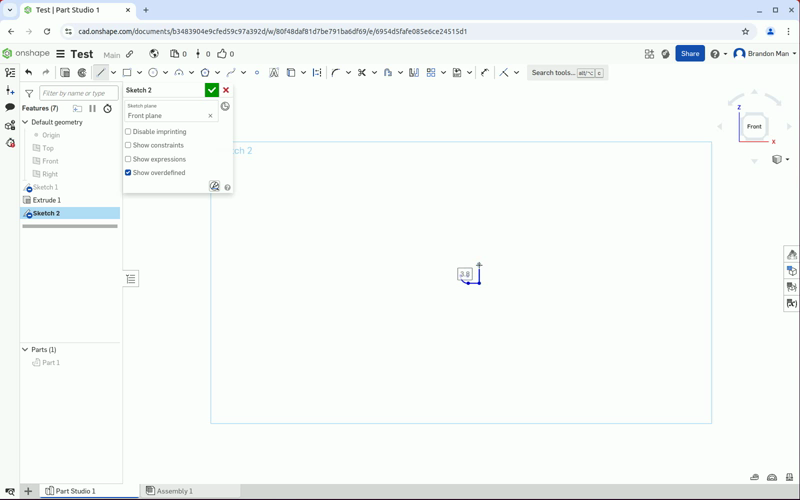
key_down(shift)
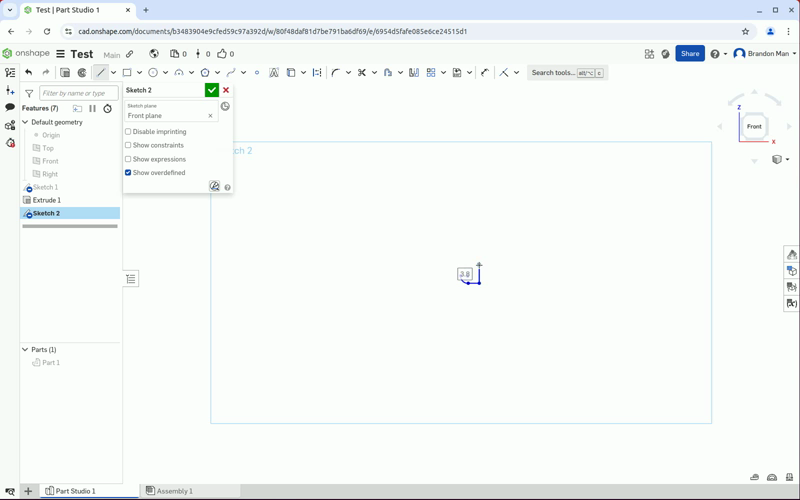
mouse_move(509, 264)
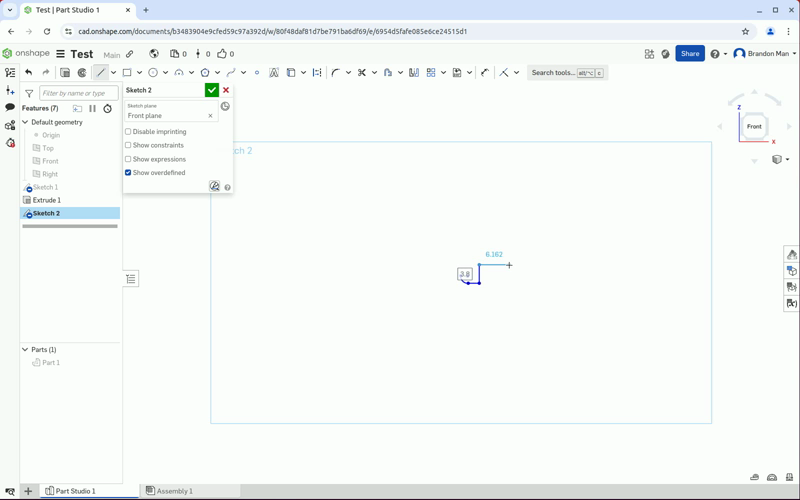
mouse_move(479, 221)
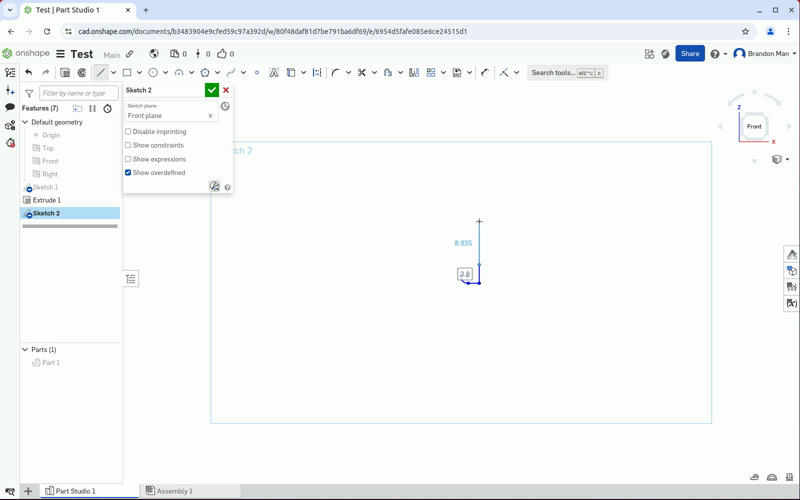
click(479, 221)
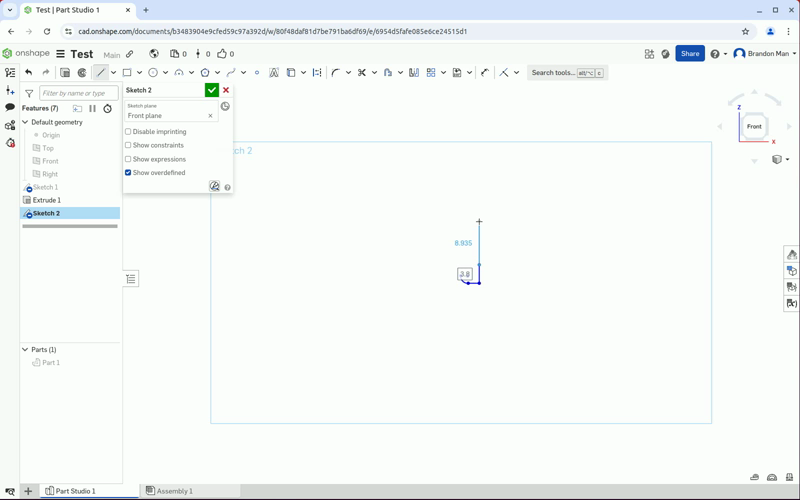
key_up(shift)
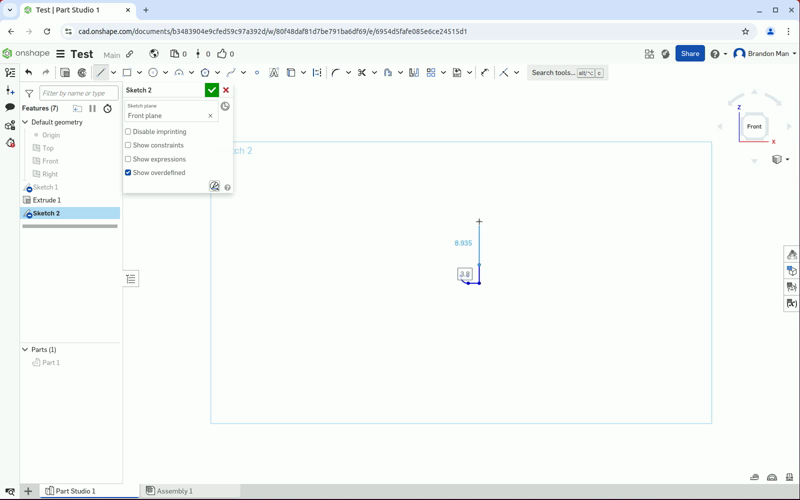
key_down(shift)
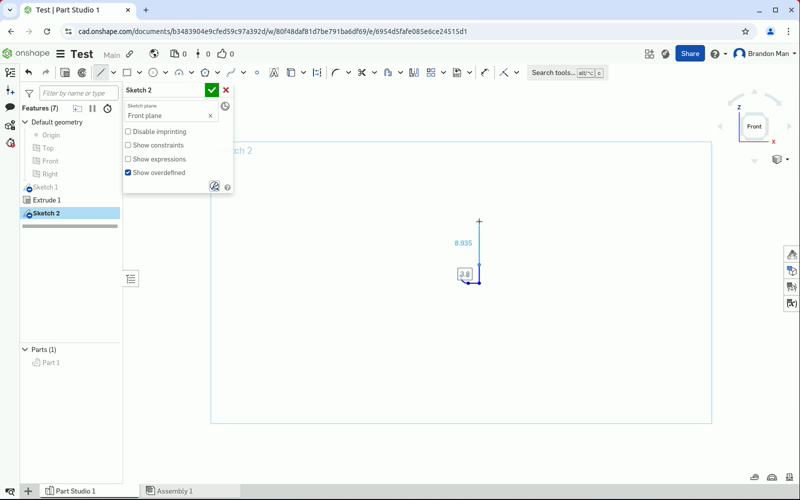
mouse_move(509, 221)
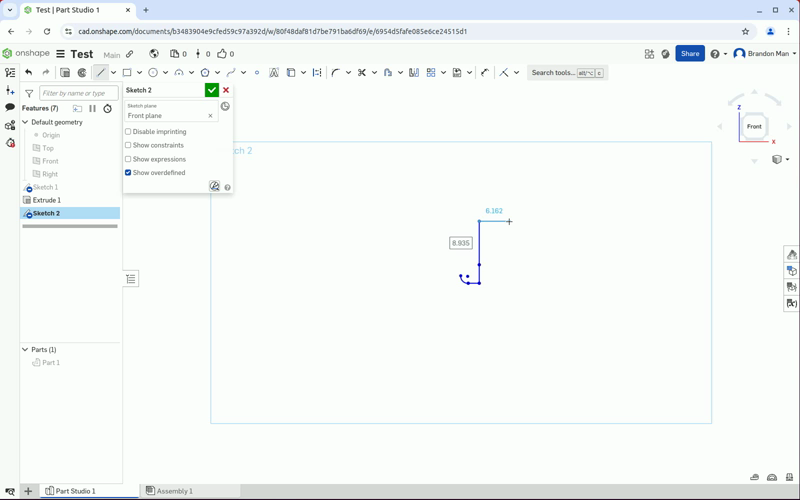
mouse_move(460, 221)
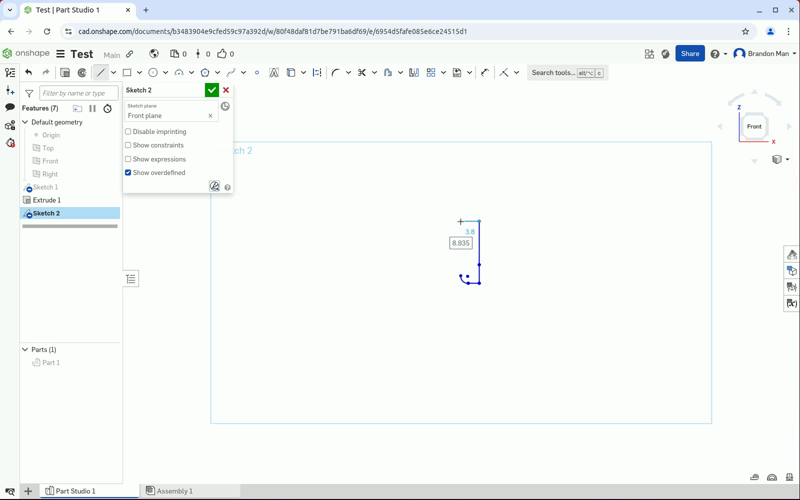
click(460, 221)
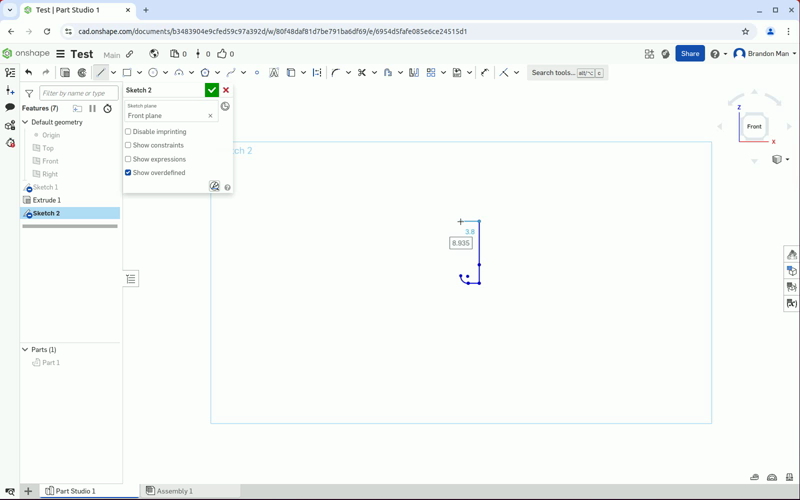
key_up(shift)
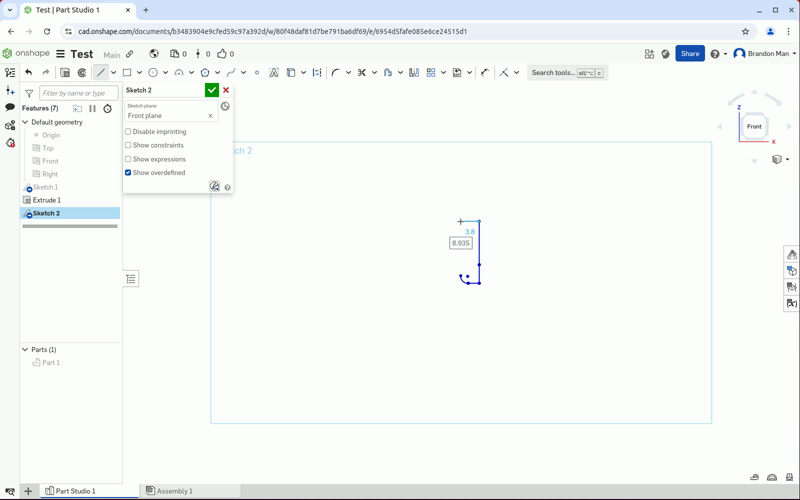
mouse_move(490, 221)
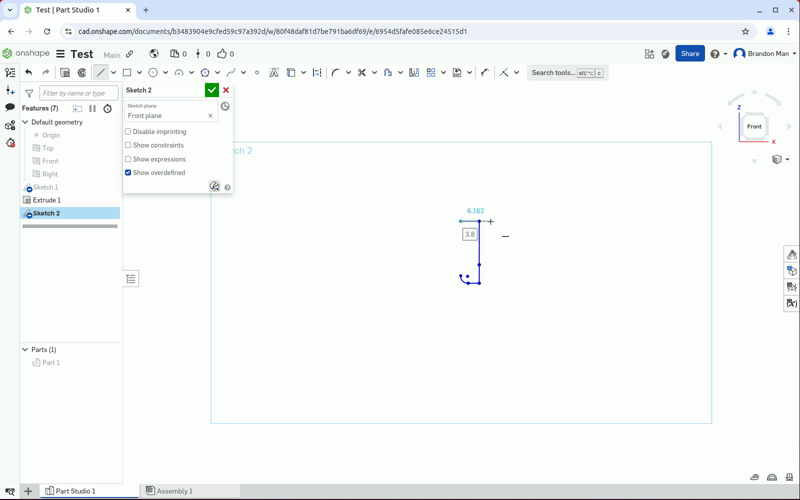
key_down(shift)
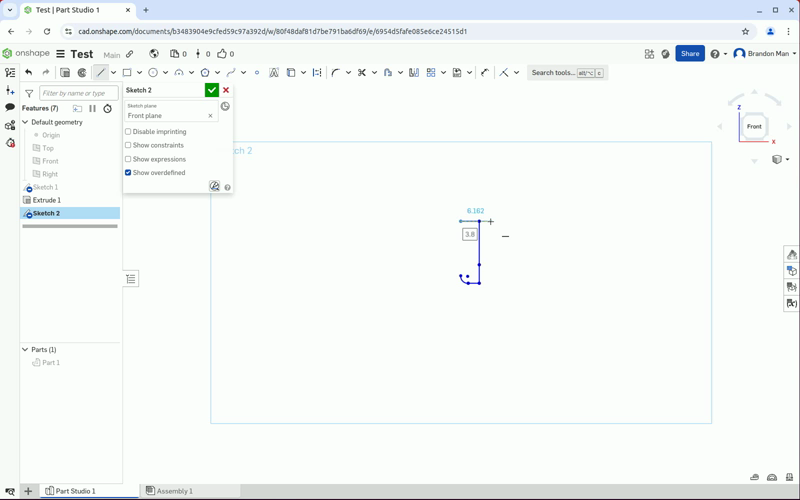
mouse_move(460, 275)
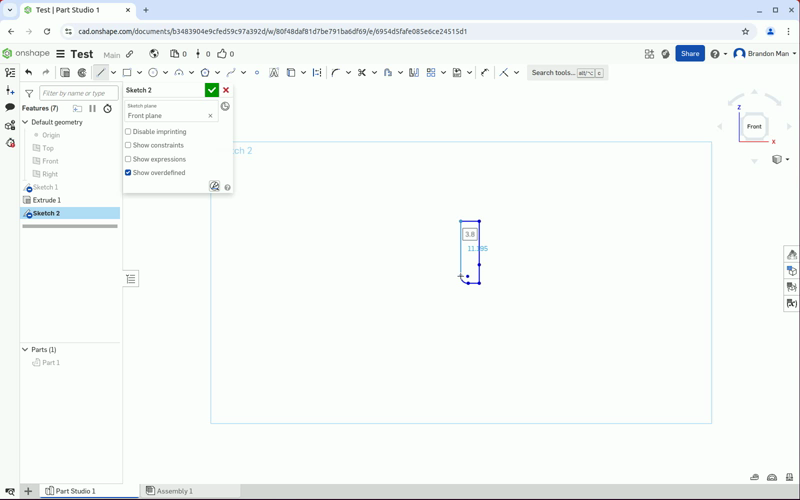
key_up(shift)
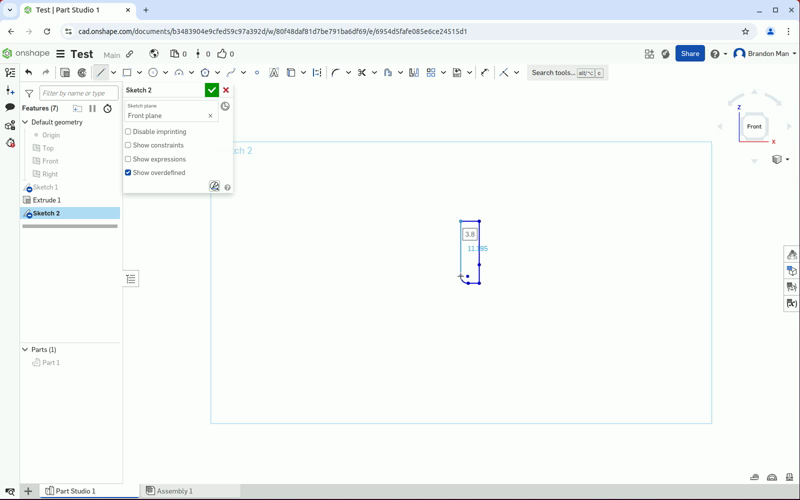
click(460, 275)
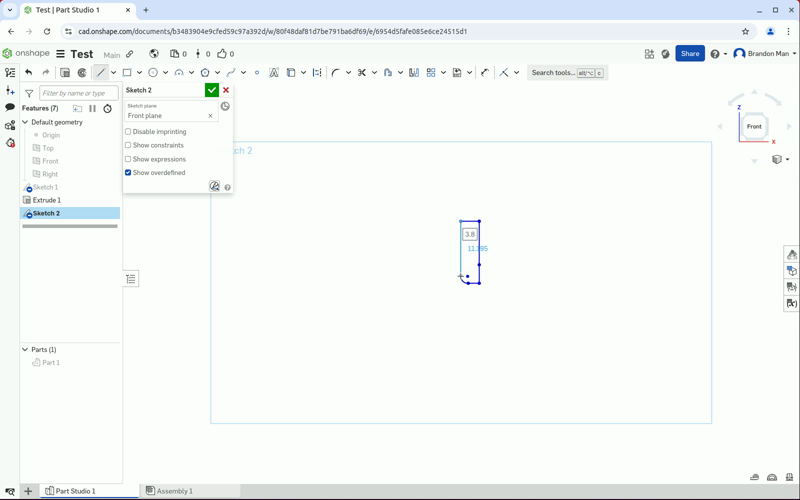
key(esc)
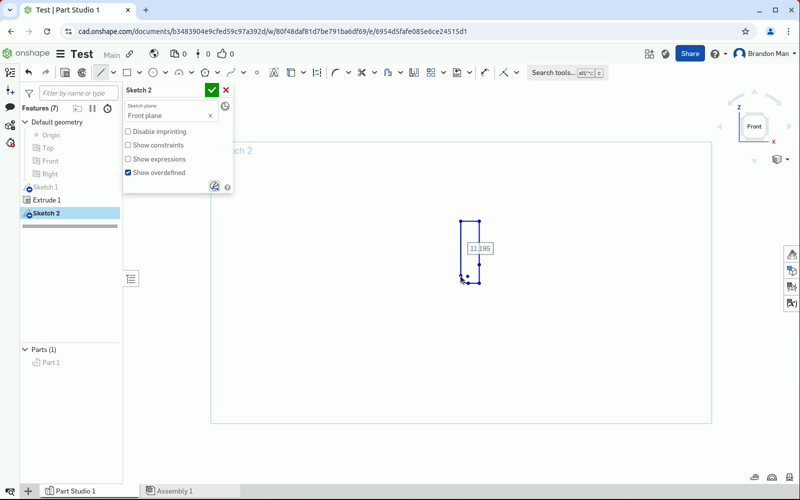
mouse_move(468, 281)
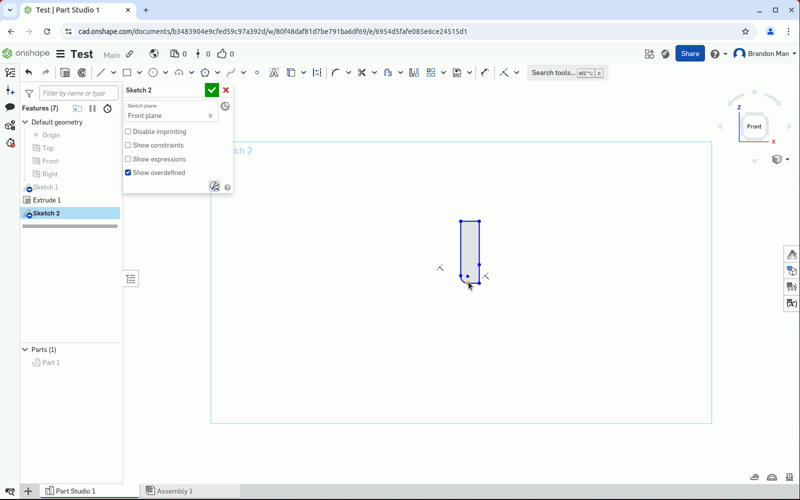
scroll(6)
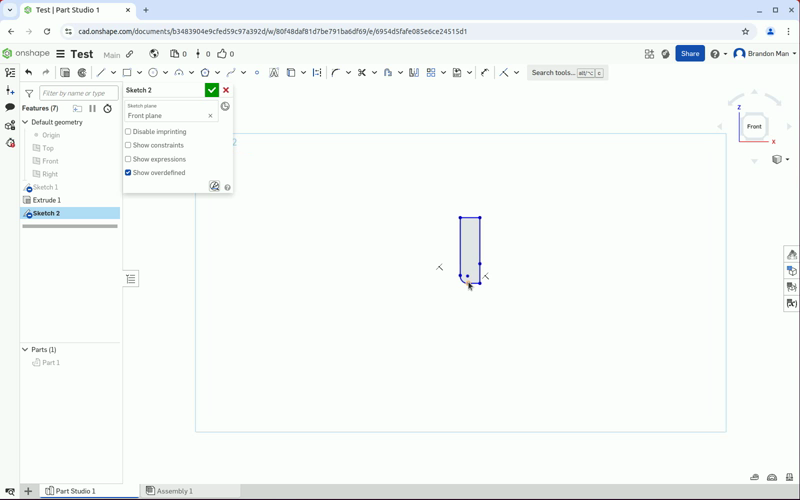
scroll(6)
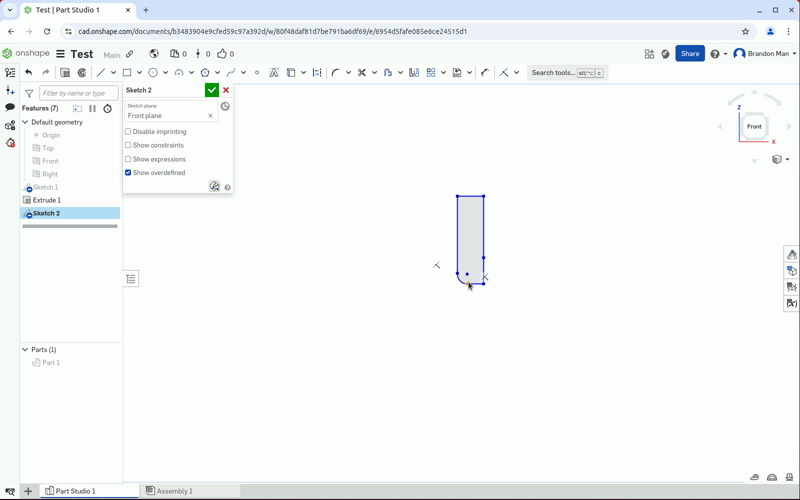
scroll(6)
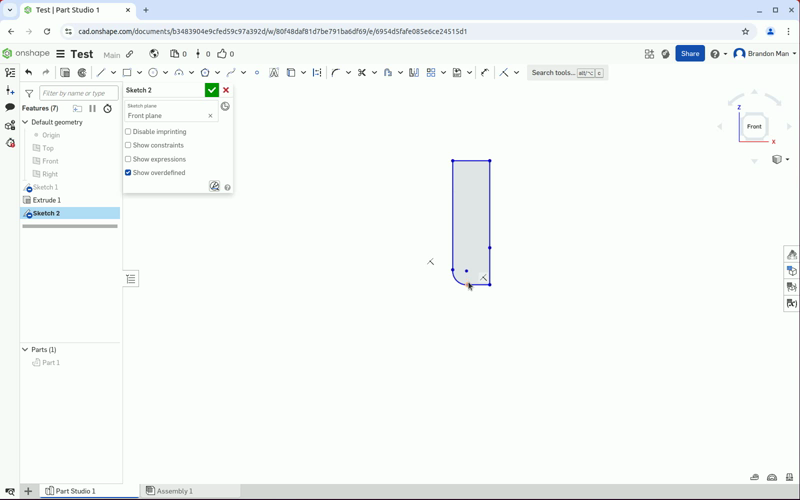
scroll(6)
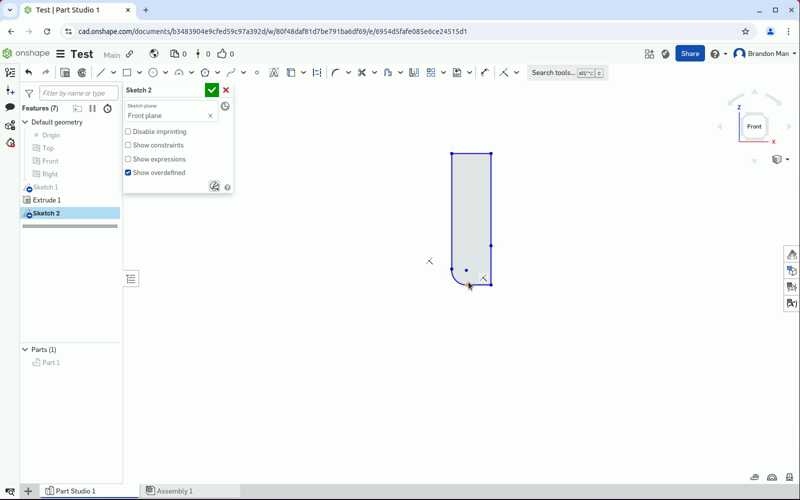
scroll(6)
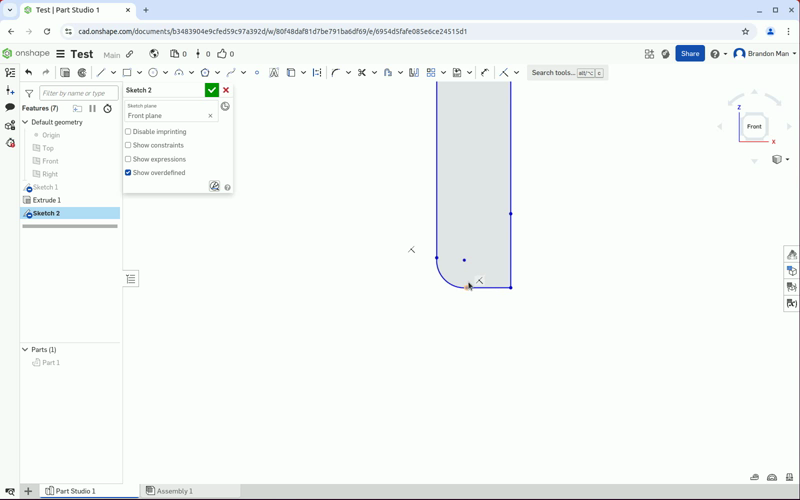
scroll(6)
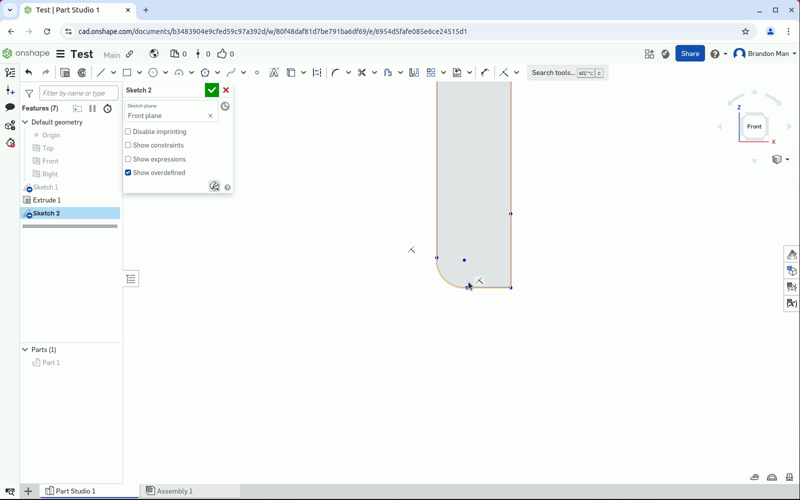
scroll(6)
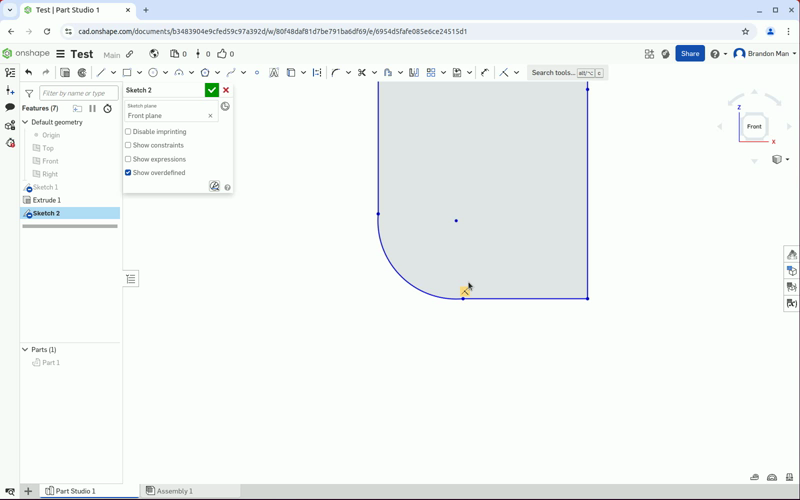
click(468, 281)
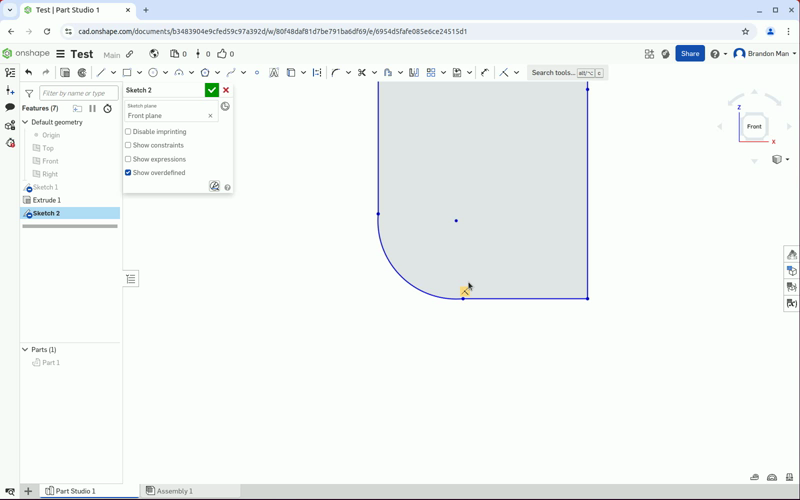
scroll(-6)
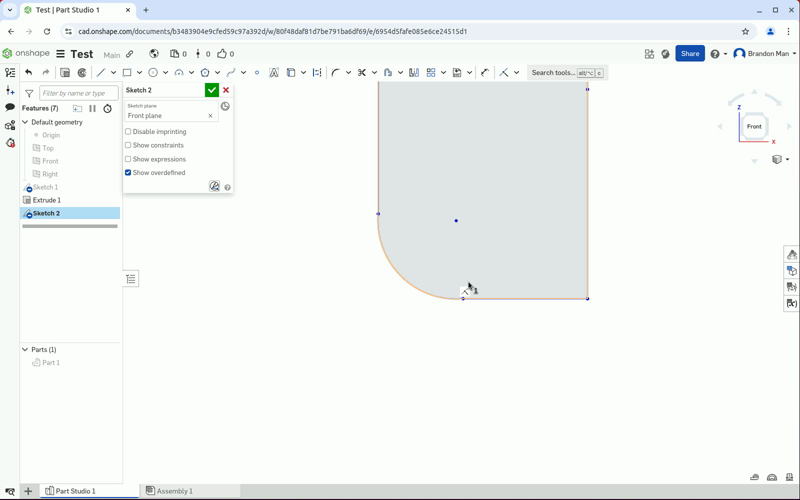
scroll(-6)
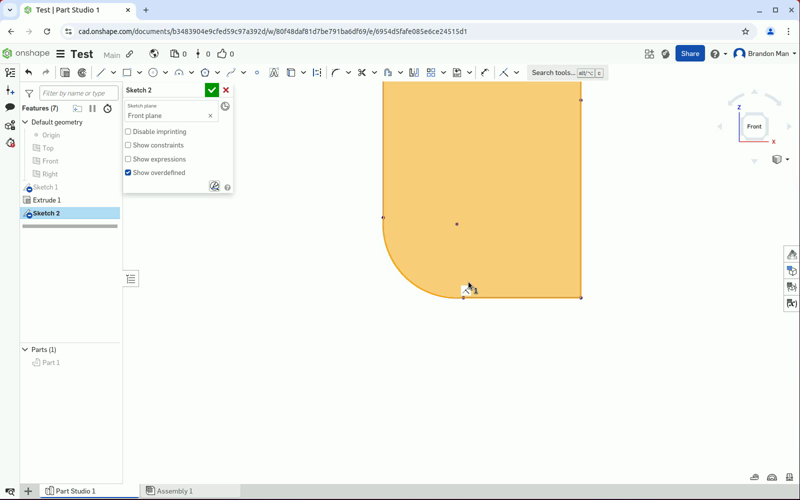
scroll(-6)
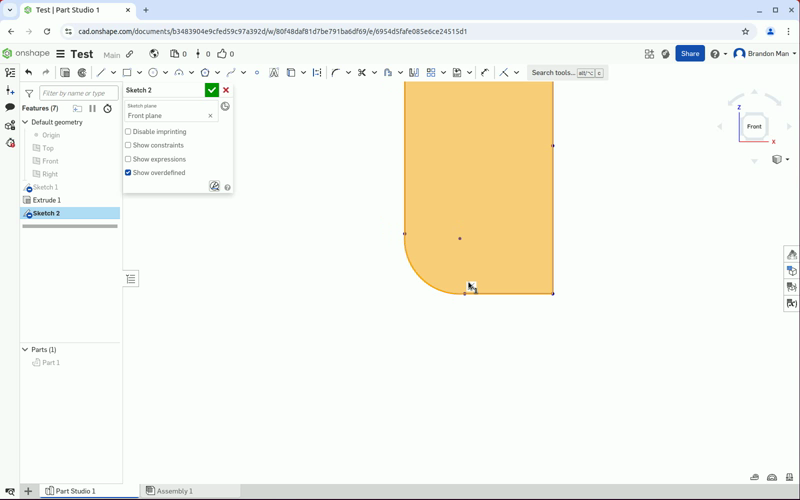
scroll(-6)
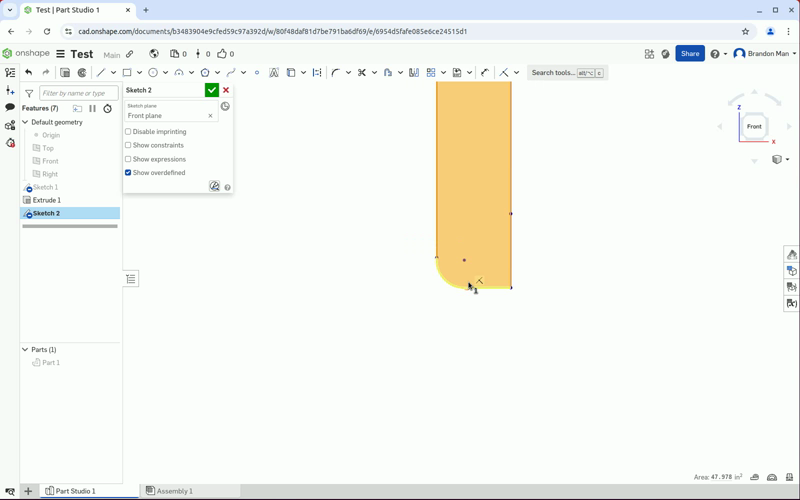
scroll(-6)
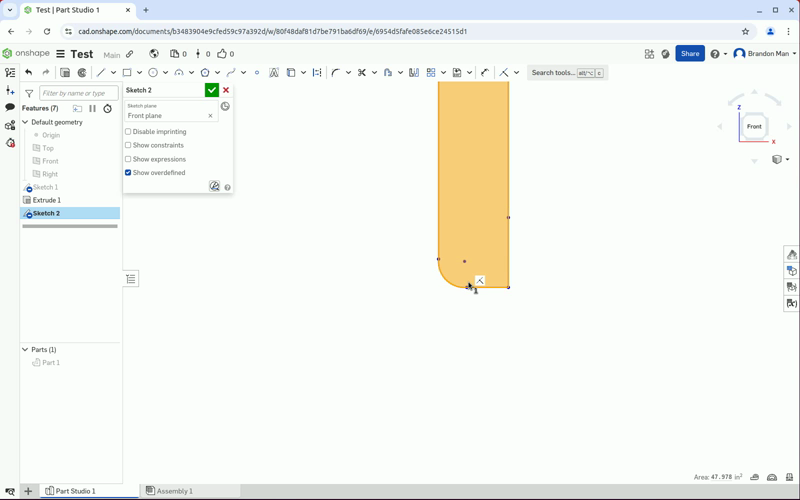
scroll(-6)
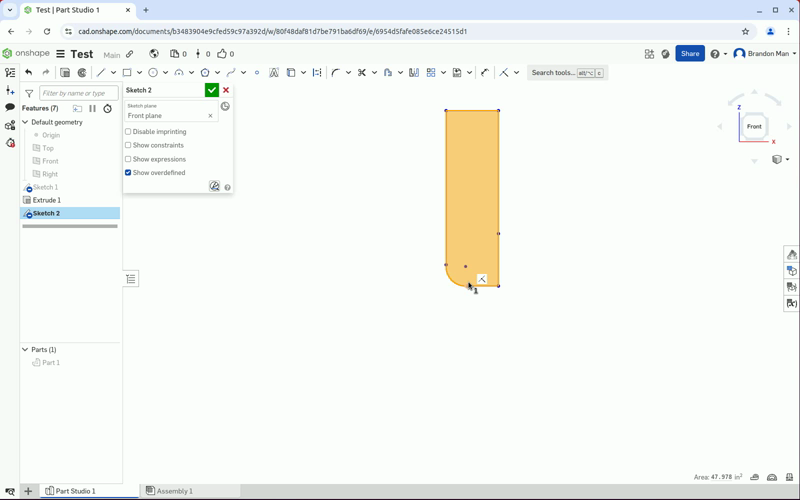
scroll(-6)
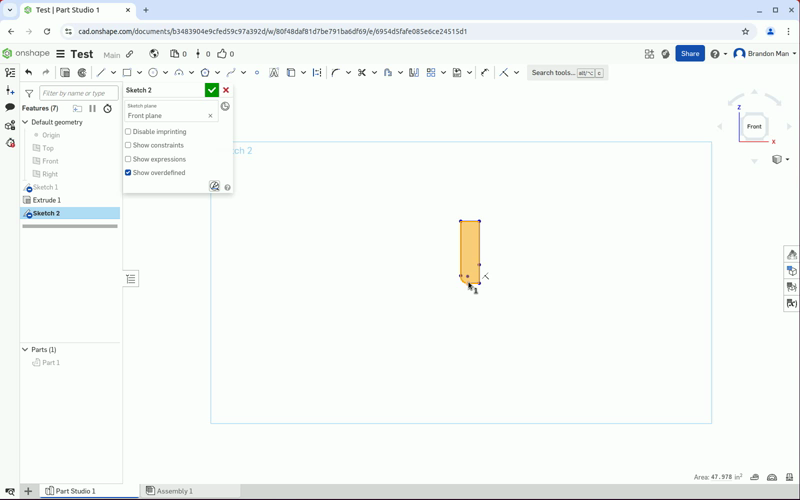
mouse_move(73, 352)
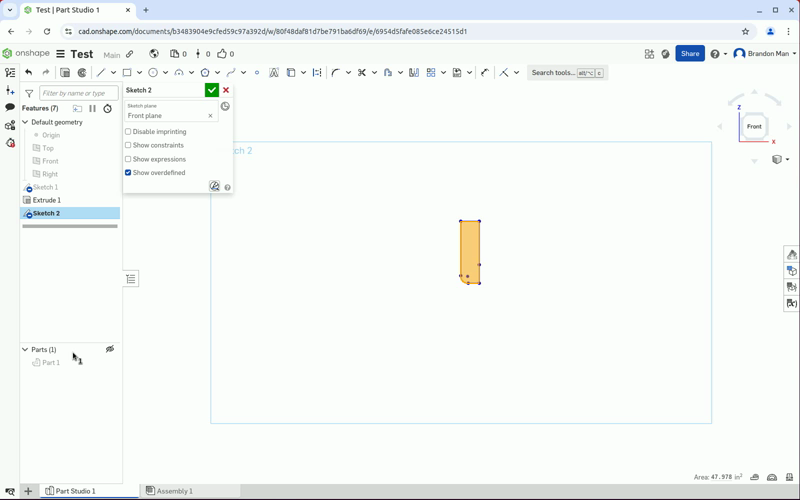
key(shift+y)
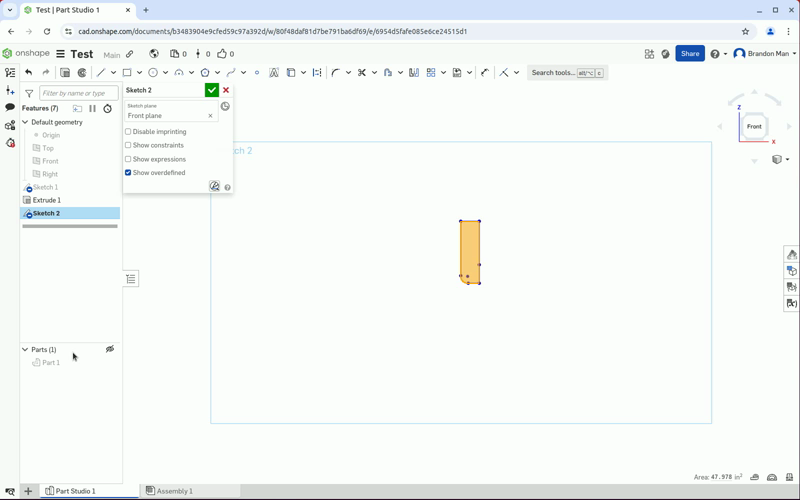
key(shift+e)
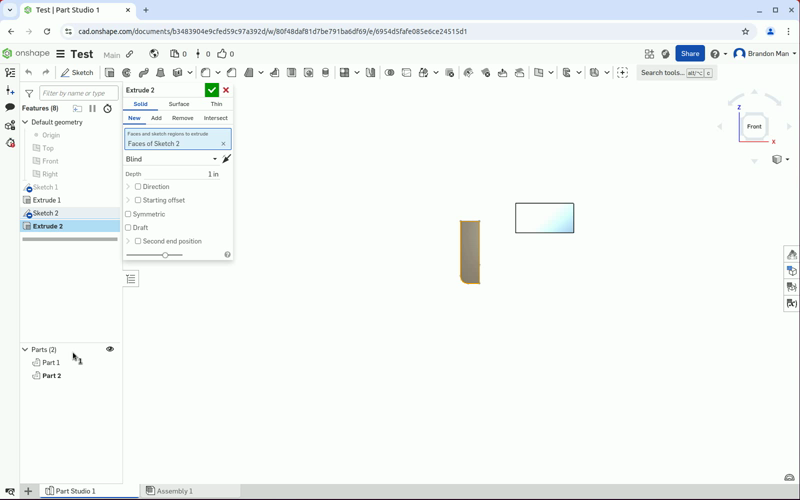
mouse_move(143, 106)
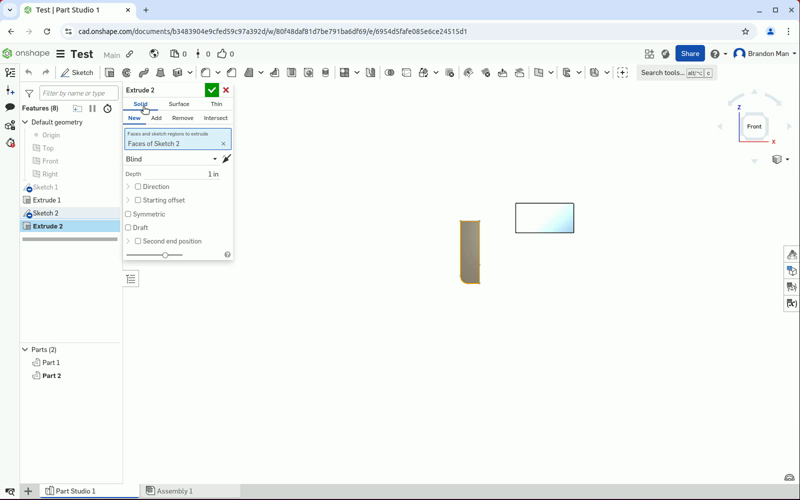
click(143, 106)
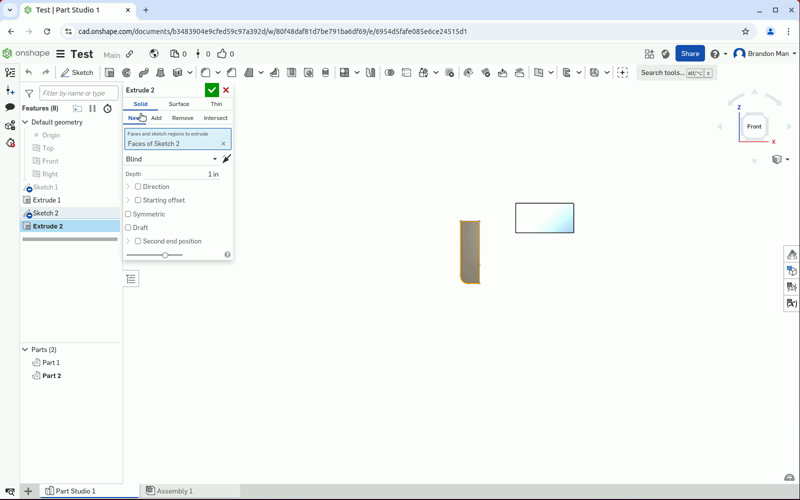
mouse_move(137, 120)
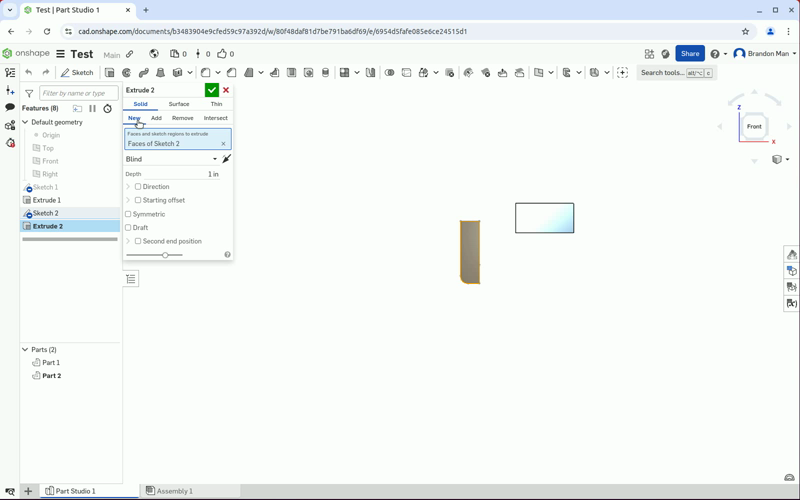
click(137, 120)
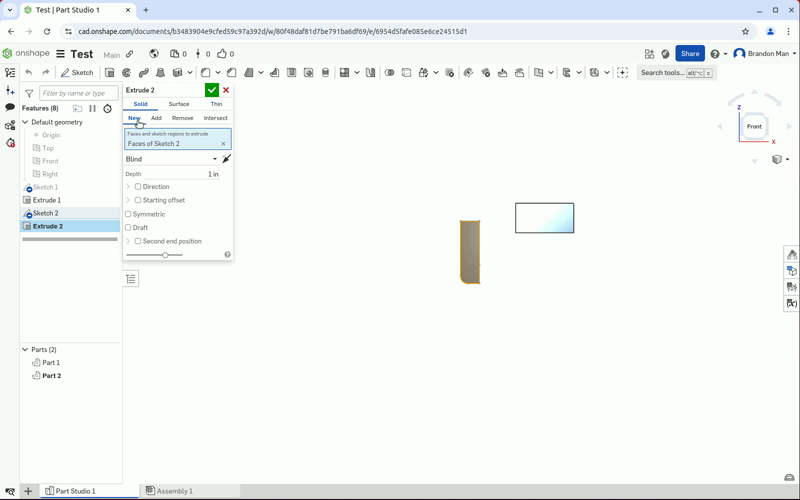
key(tab, 4)
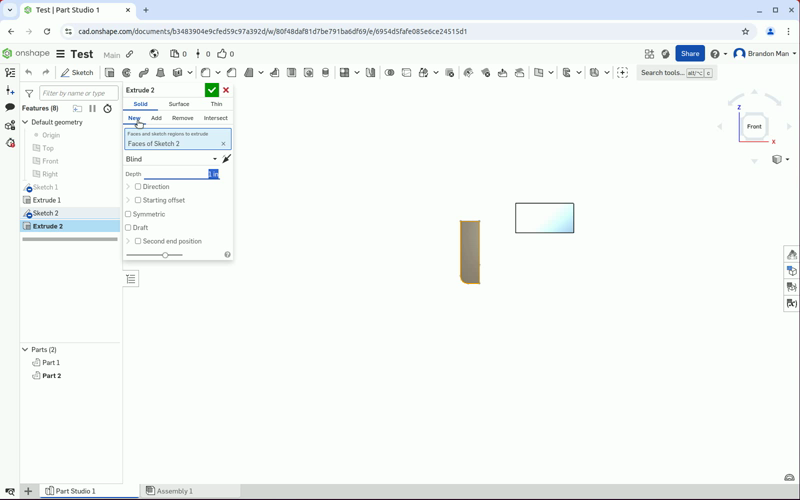
text(6.018)
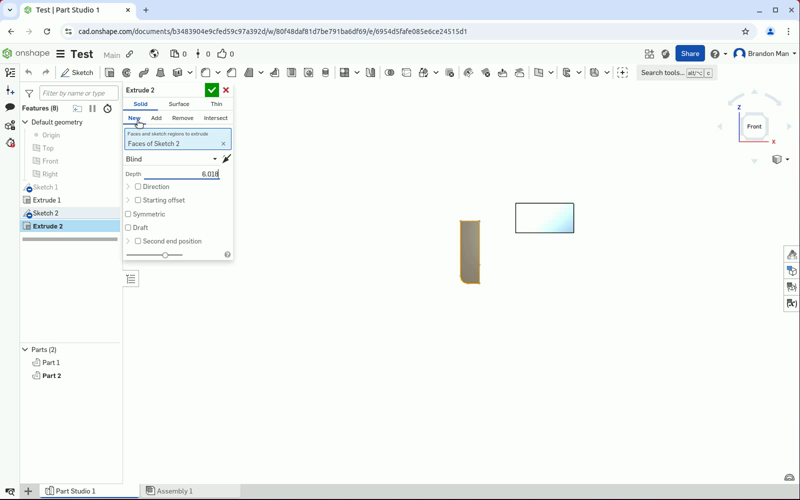
key(enter)
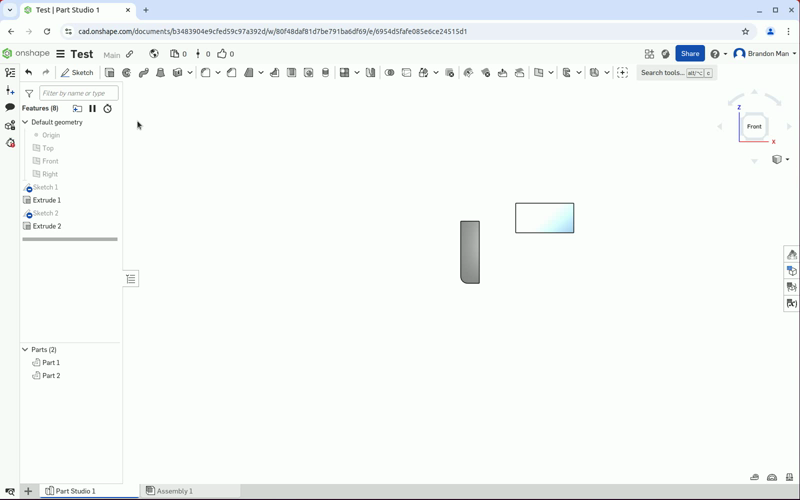
key(shift+h)
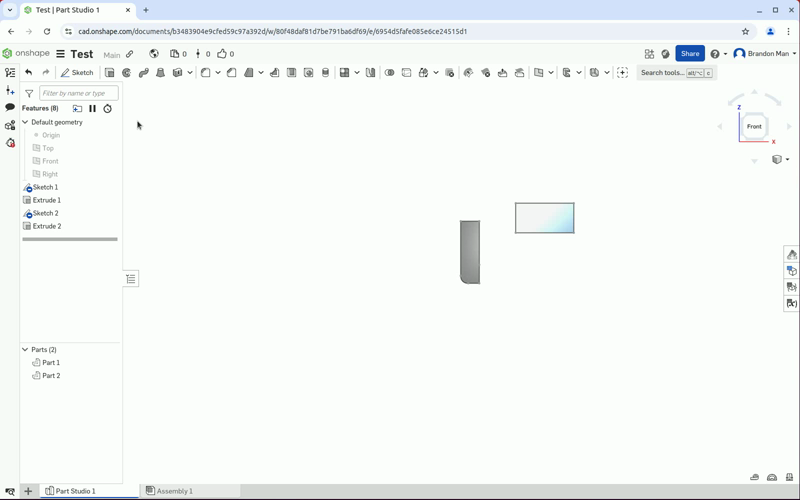
key(shift+h)
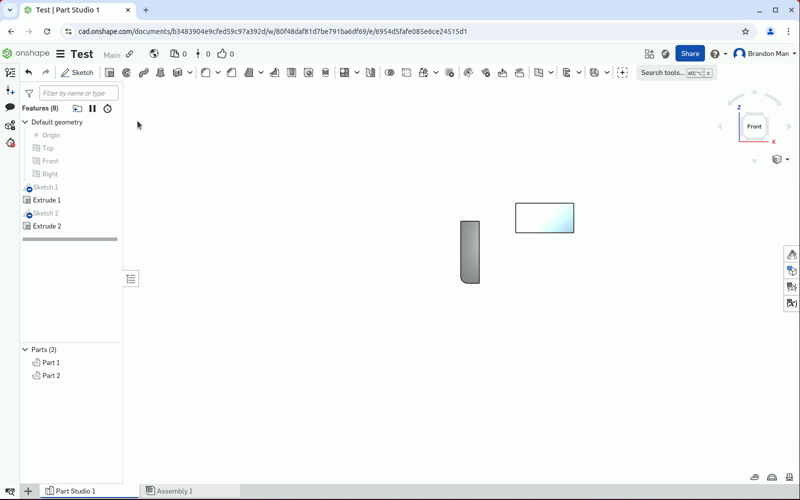
mouse_move(73, 189)
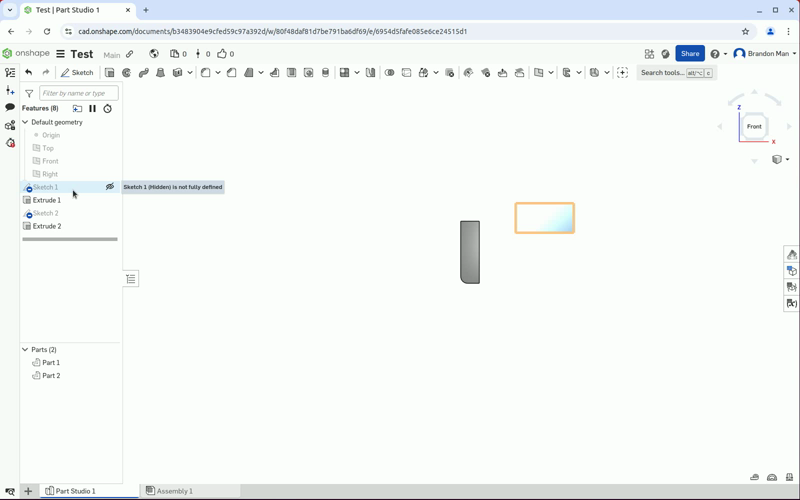
click(73, 189)
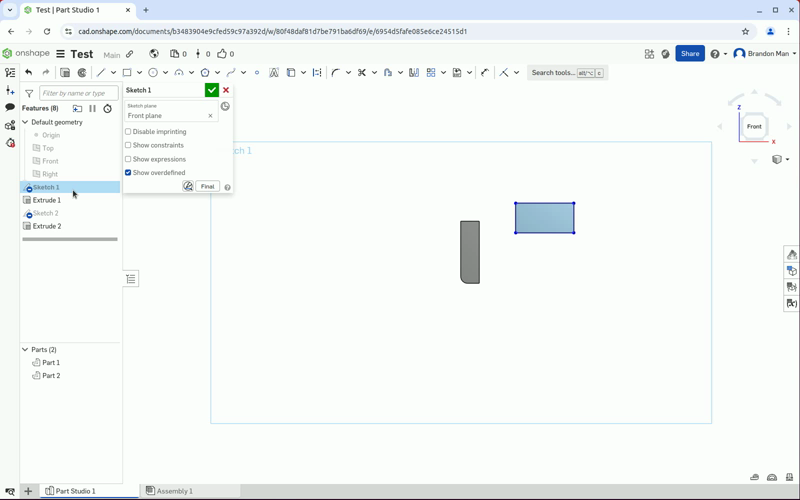
mouse_move(229, 92)
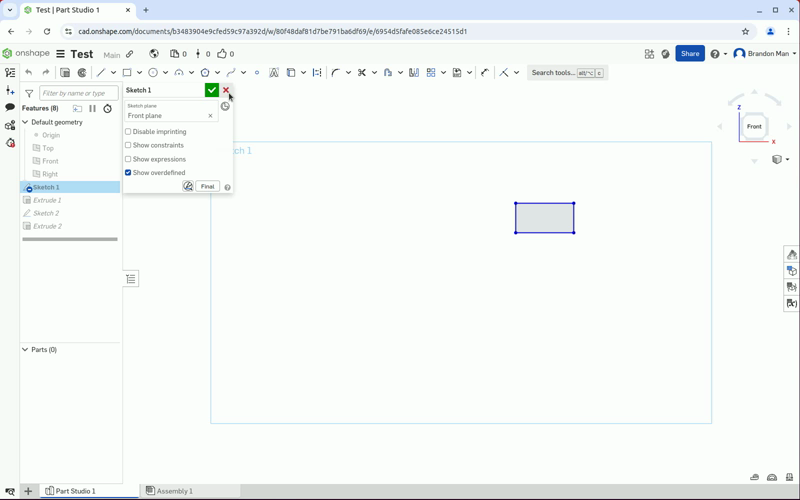
click(229, 92)
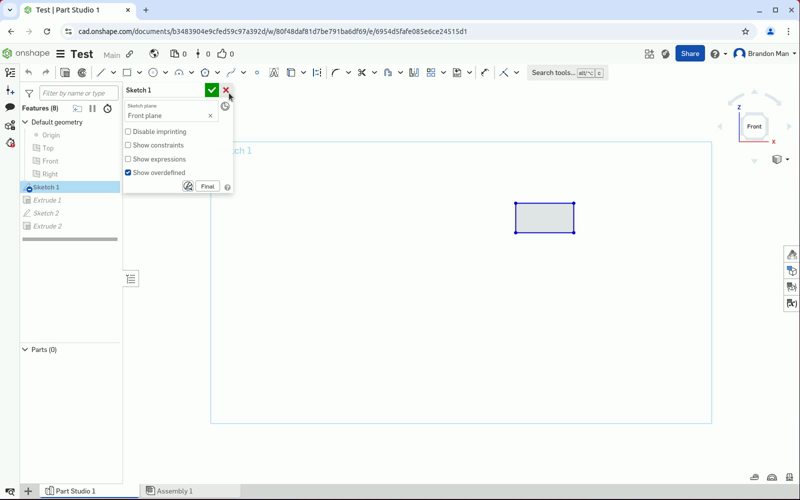
key(shift+s)
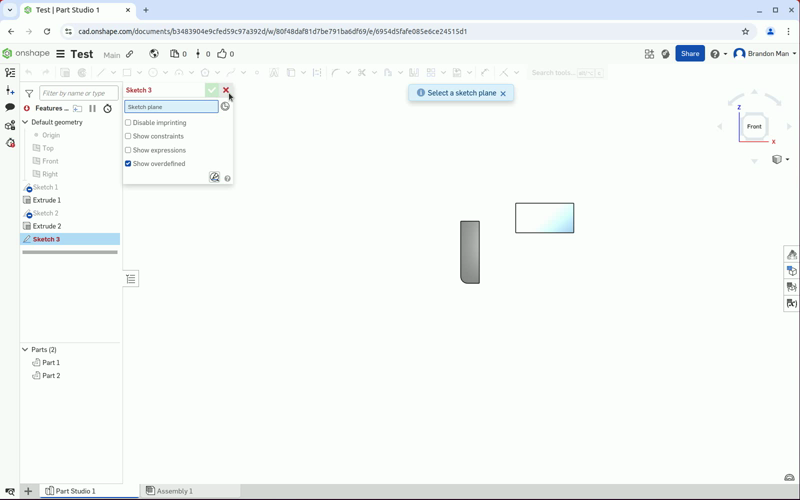
mouse_move(73, 163)
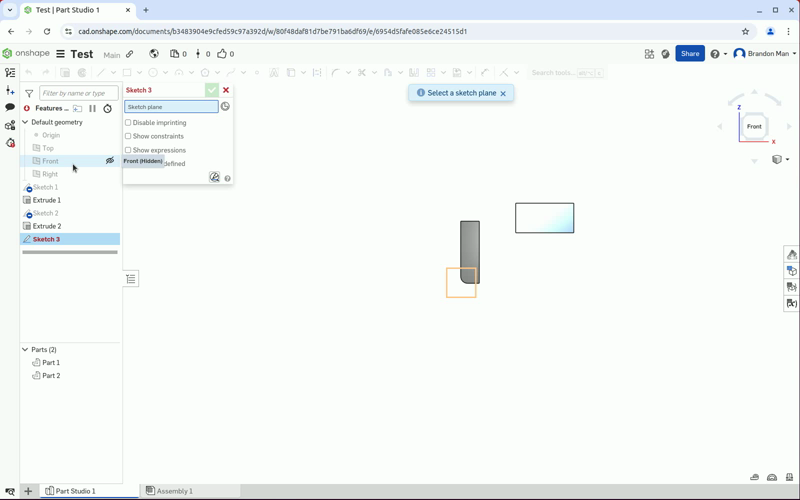
click(73, 163)
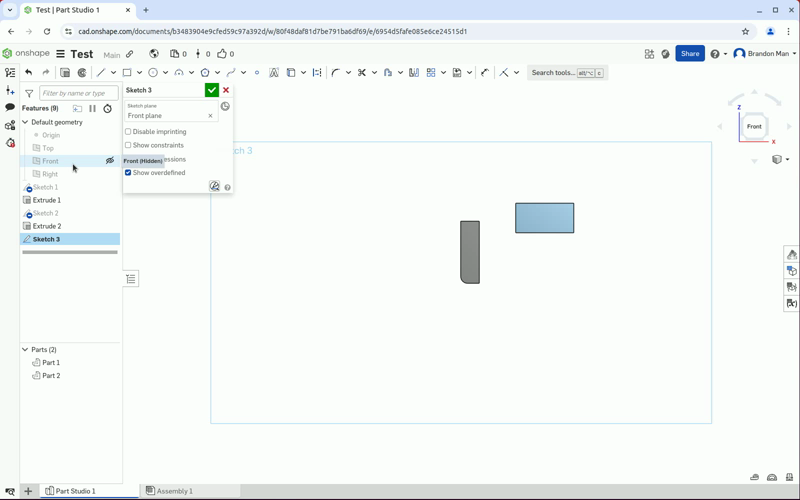
mouse_move(73, 352)
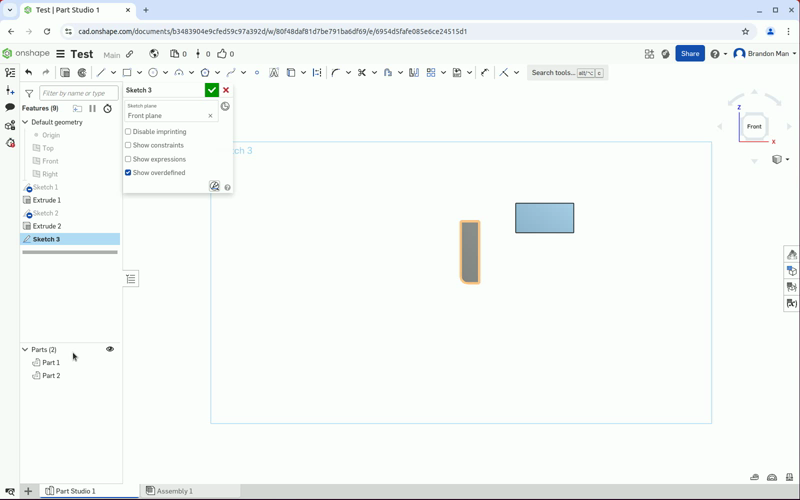
key(y)
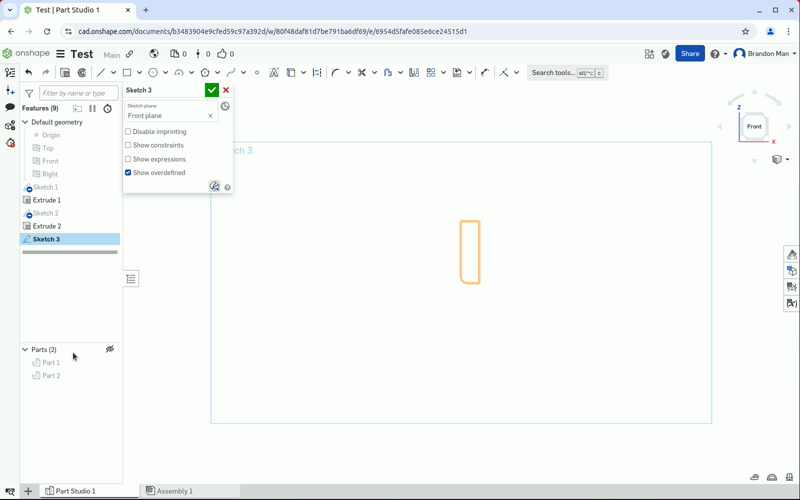
key(l)
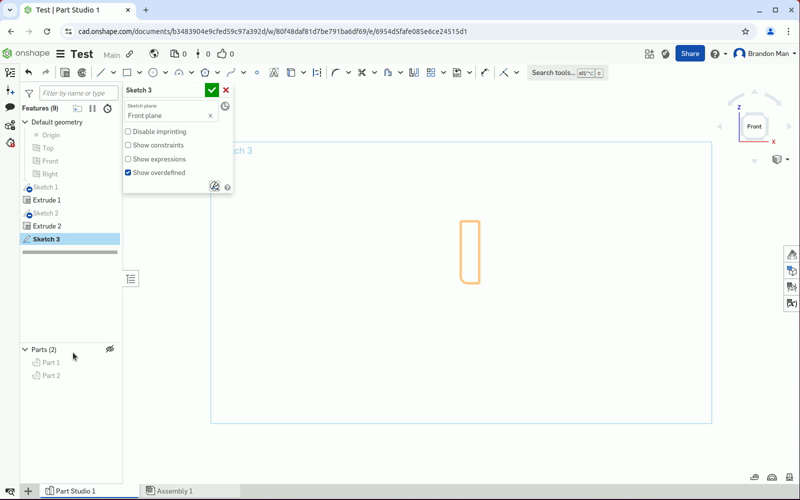
key_down(shift)
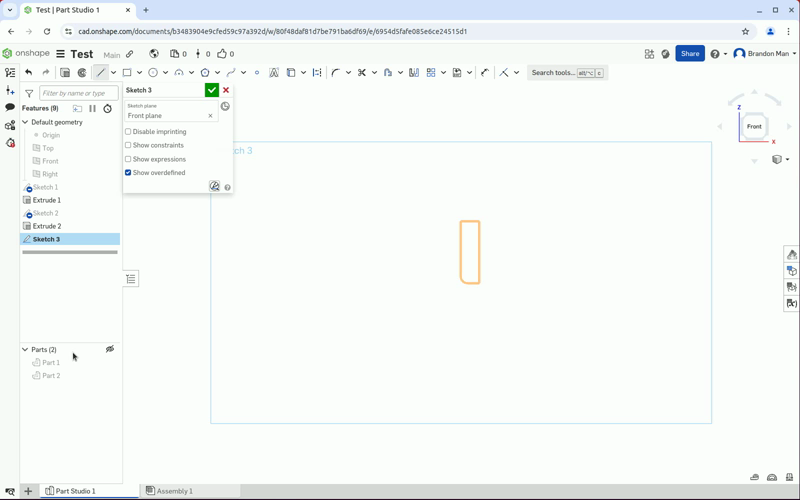
mouse_move(479, 282)
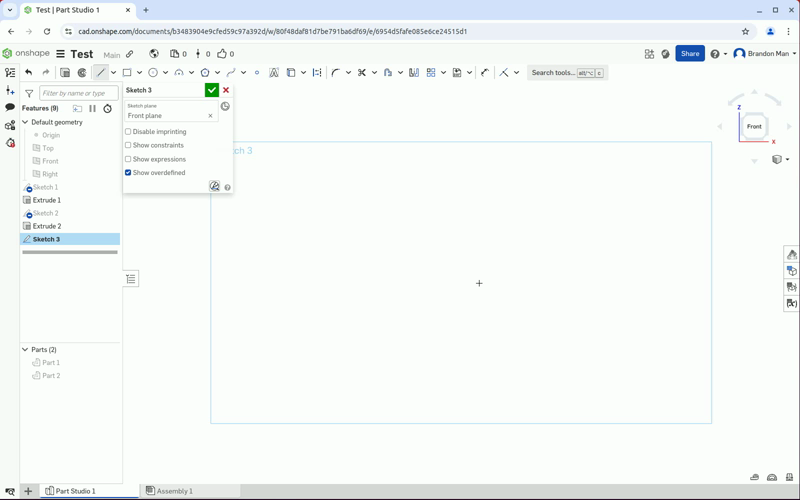
click(479, 282)
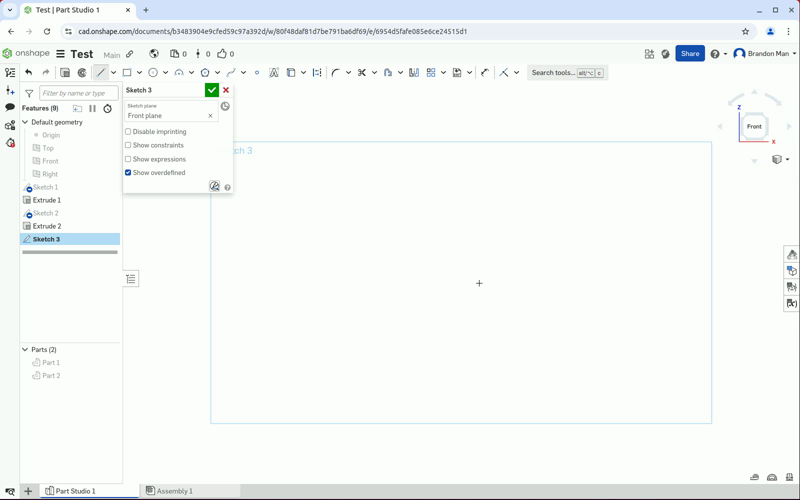
key_up(shift)
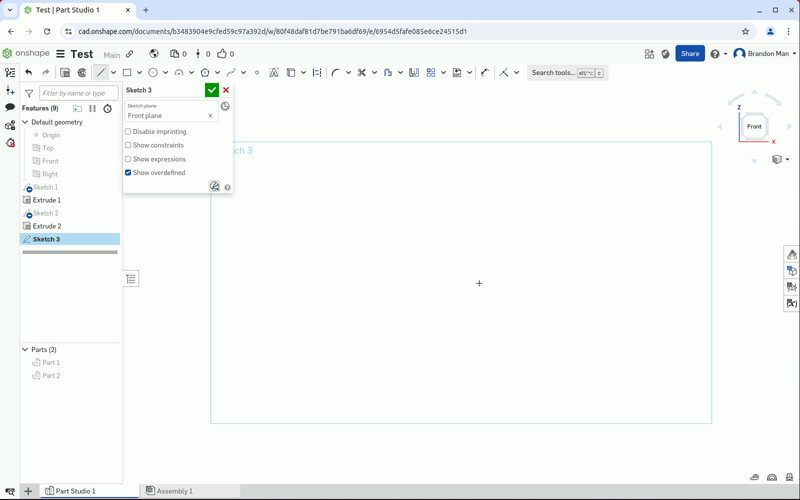
key_down(shift)
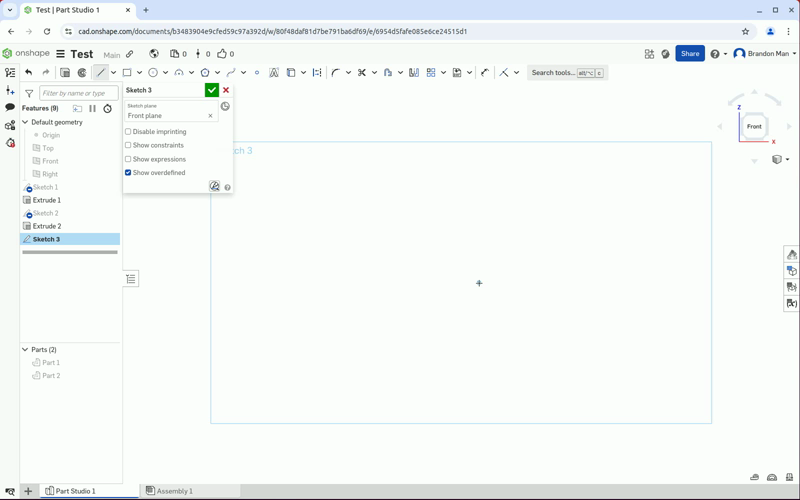
mouse_move(509, 282)
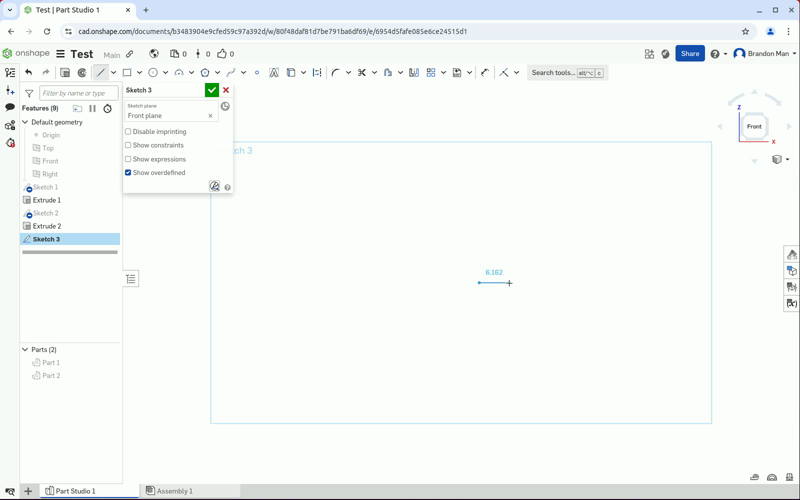
mouse_move(499, 282)
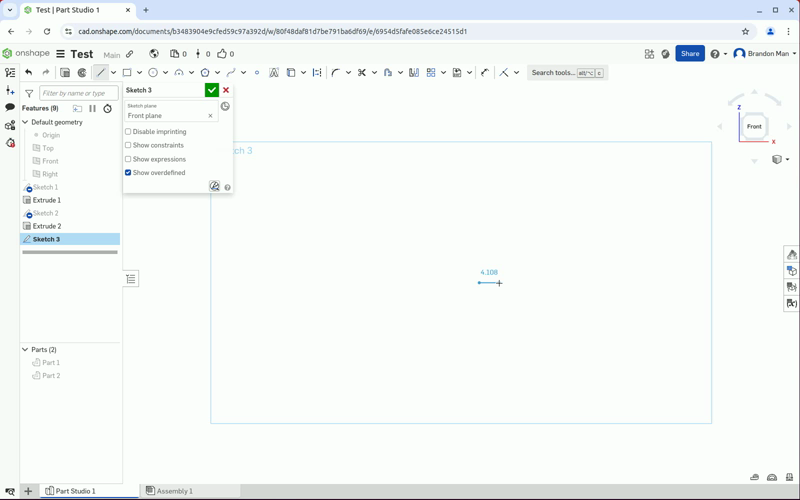
click(499, 282)
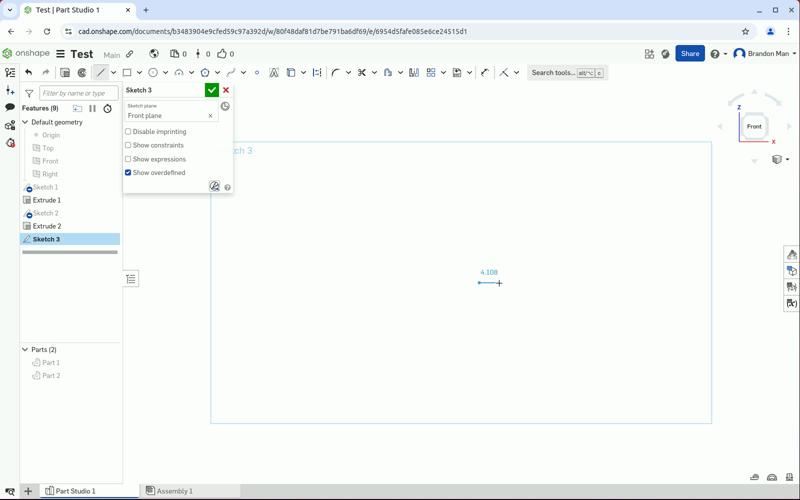
key_up(shift)
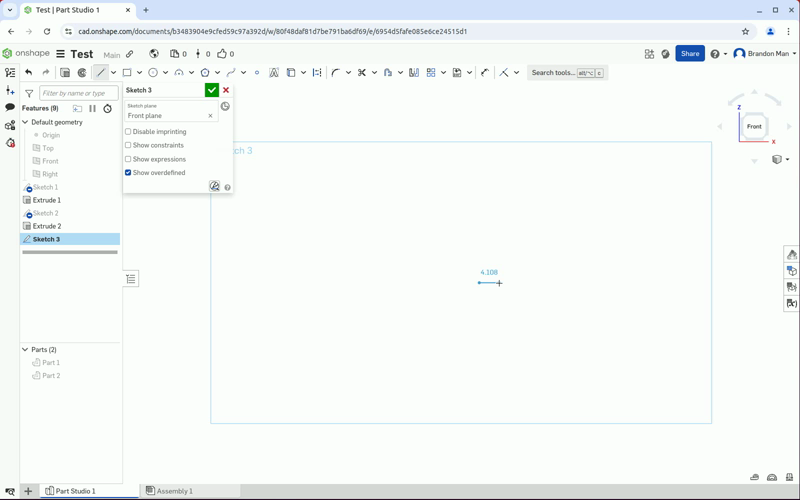
key_down(shift)
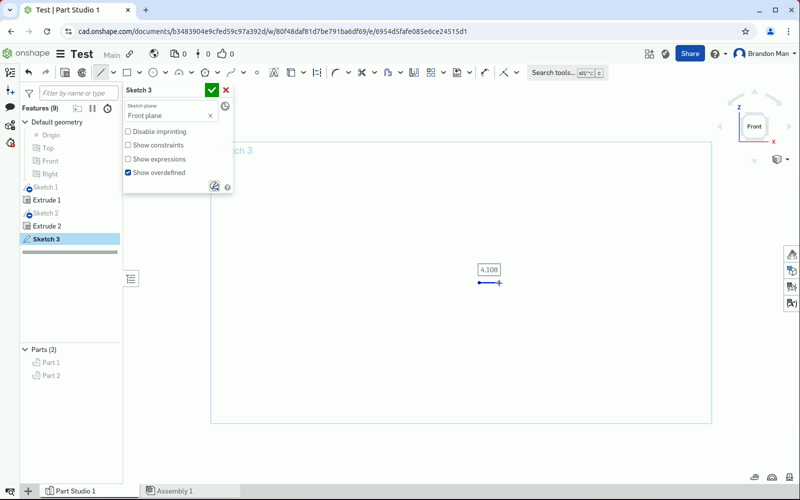
mouse_move(529, 282)
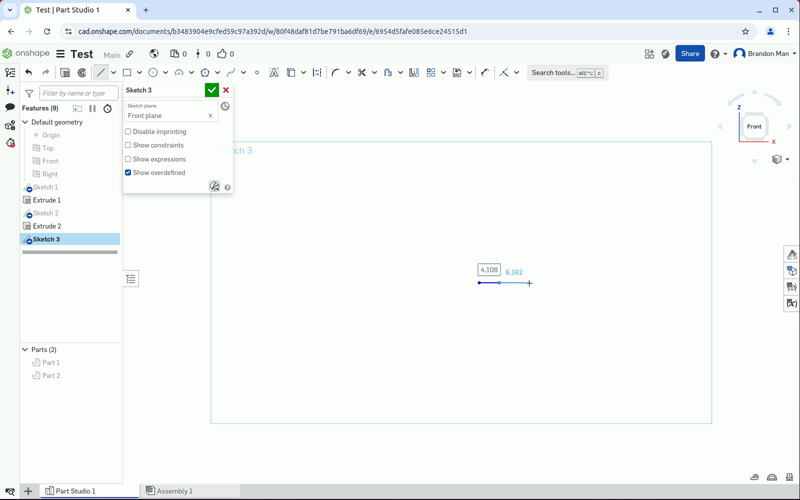
mouse_move(499, 263)
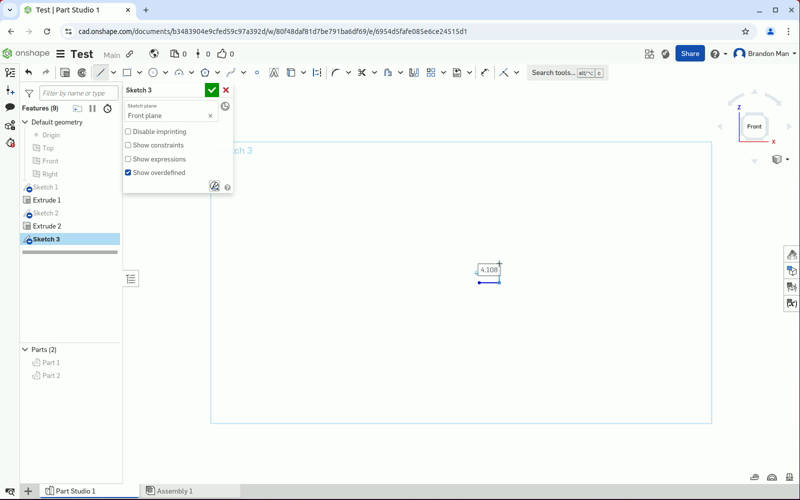
click(499, 263)
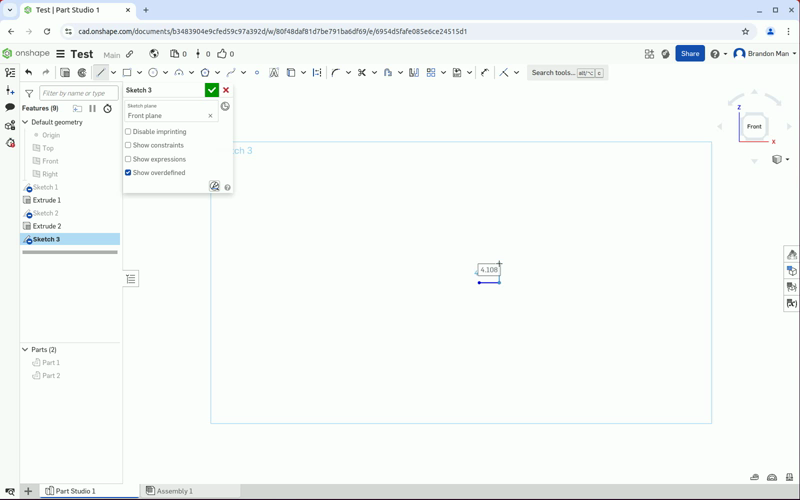
key_up(shift)
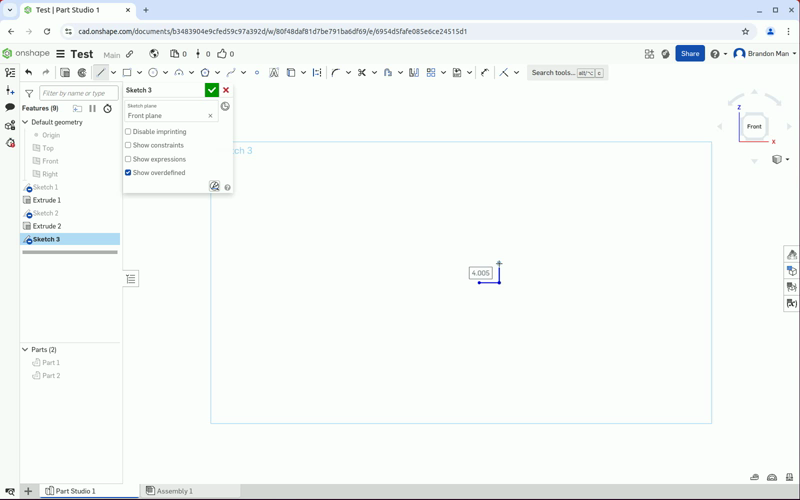
key_down(shift)
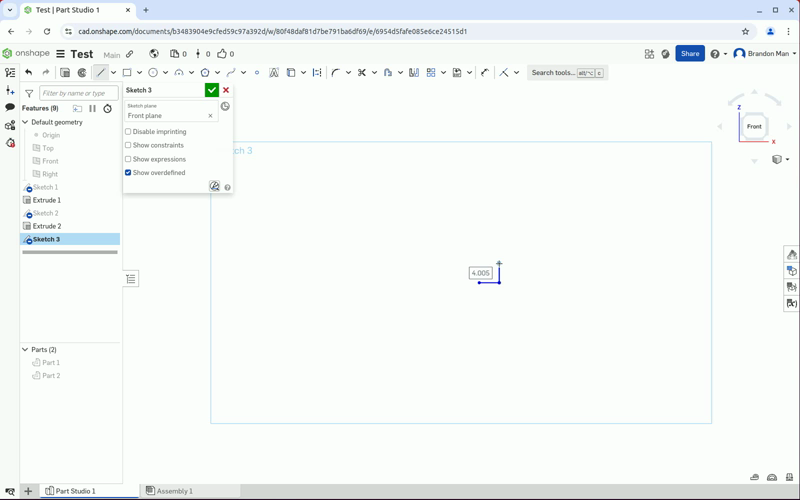
mouse_move(529, 263)
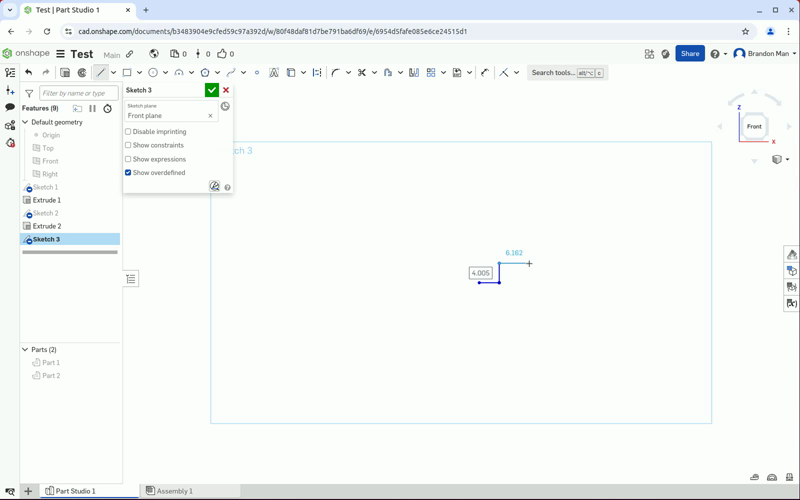
mouse_move(479, 263)
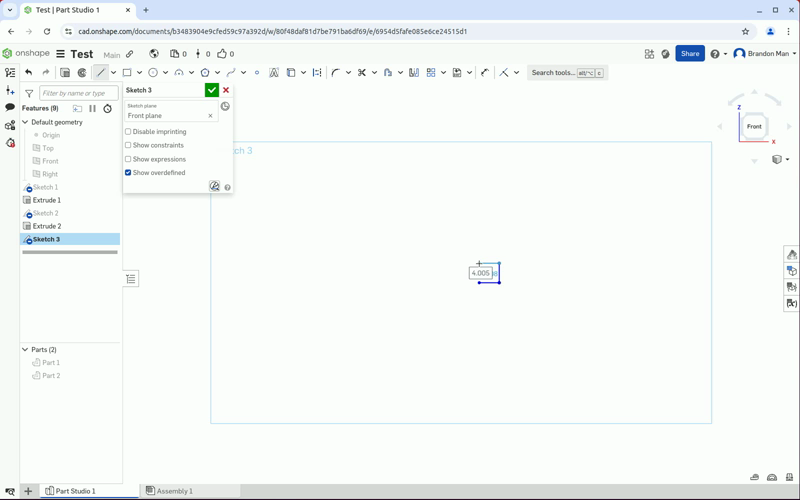
click(479, 263)
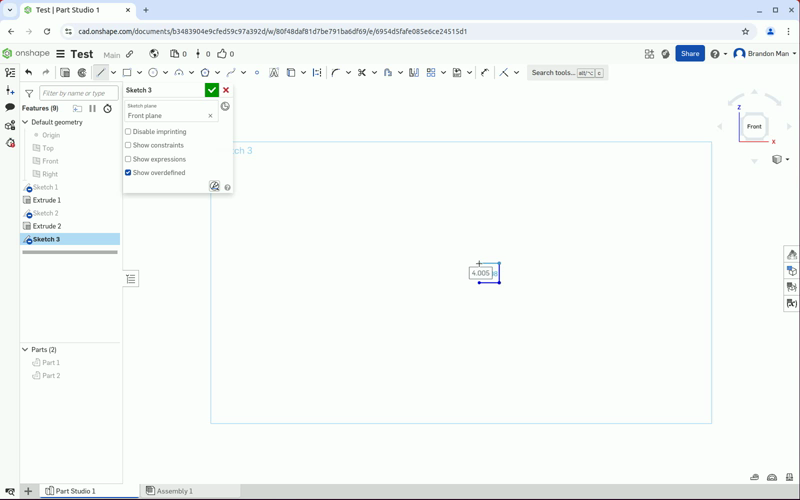
key_up(shift)
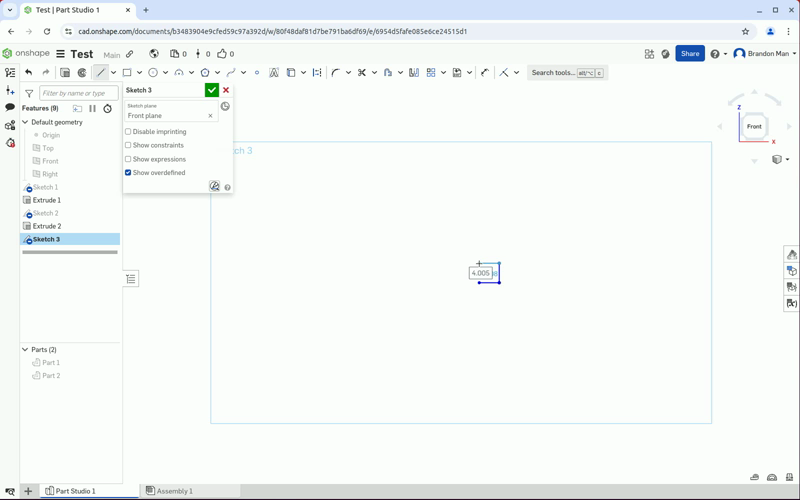
mouse_move(509, 263)
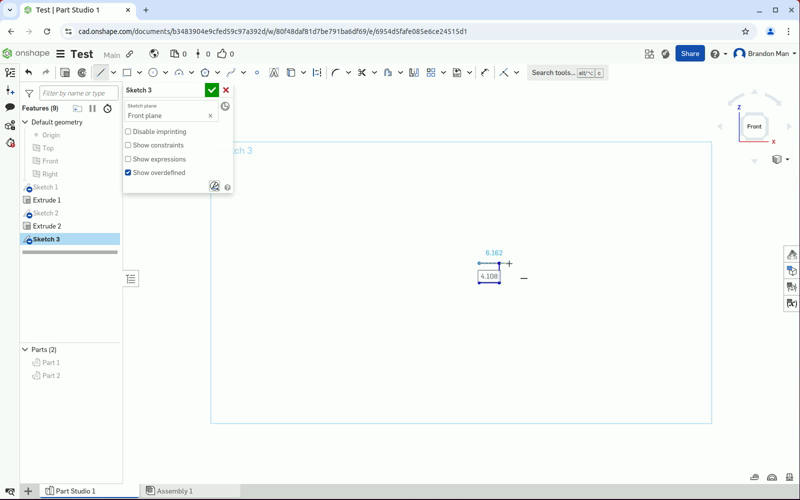
key_down(shift)
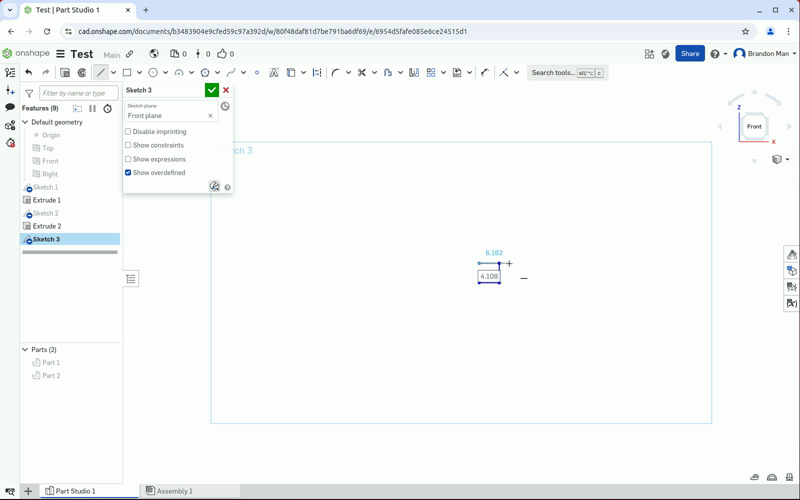
mouse_move(479, 282)
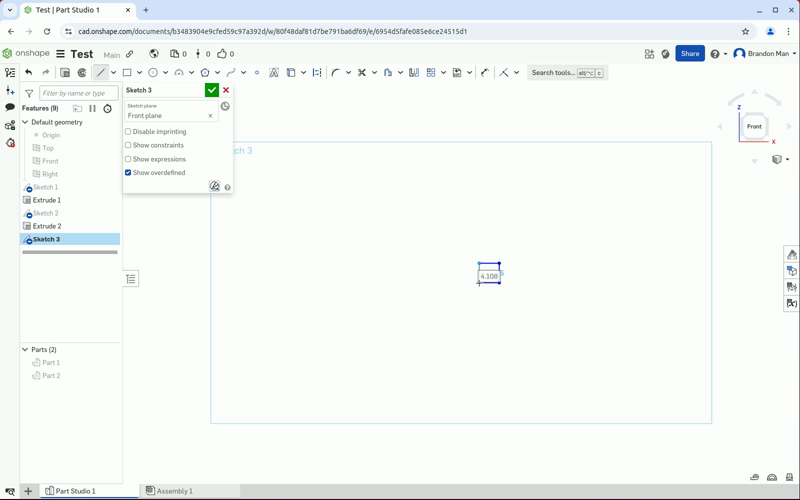
key_up(shift)
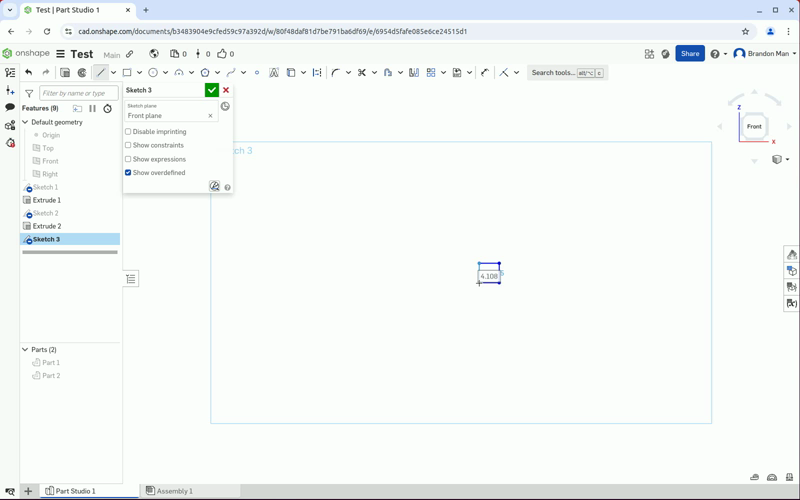
click(479, 282)
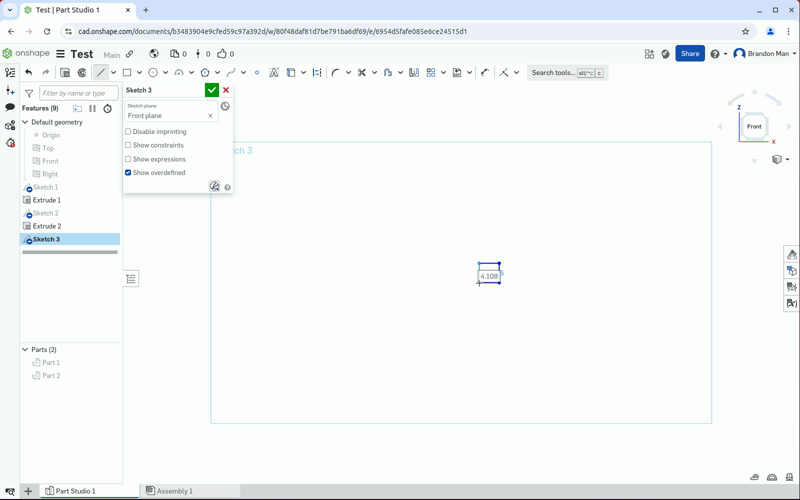
key(esc)
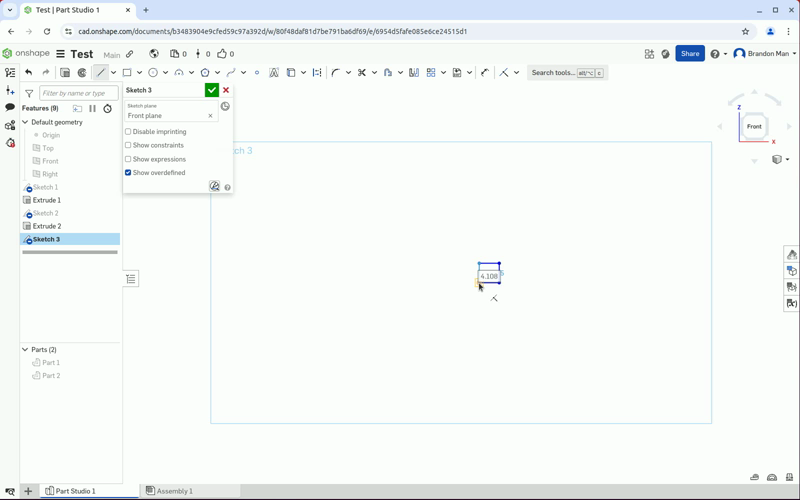
mouse_move(482, 273)
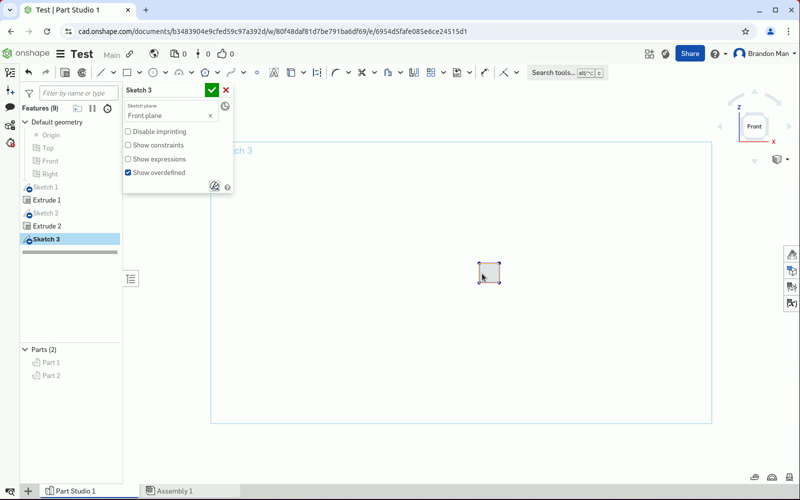
scroll(6)
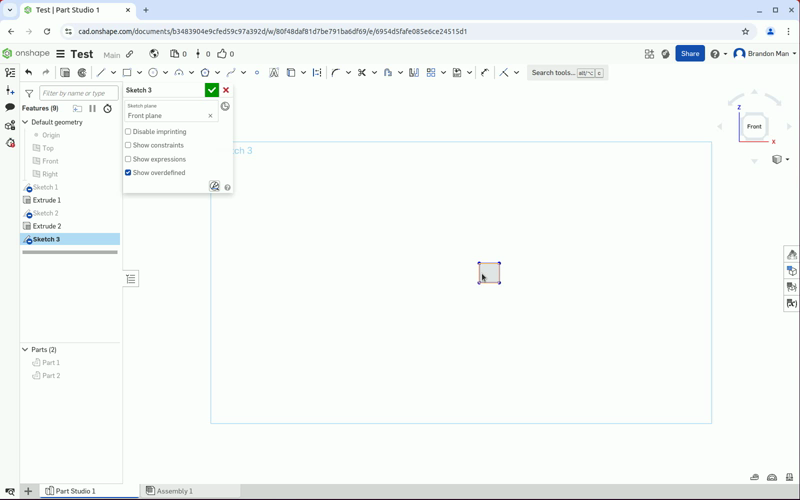
scroll(6)
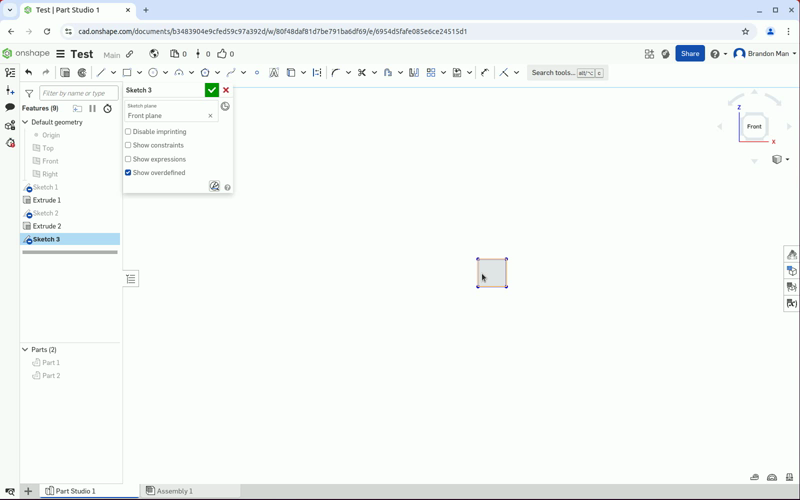
scroll(6)
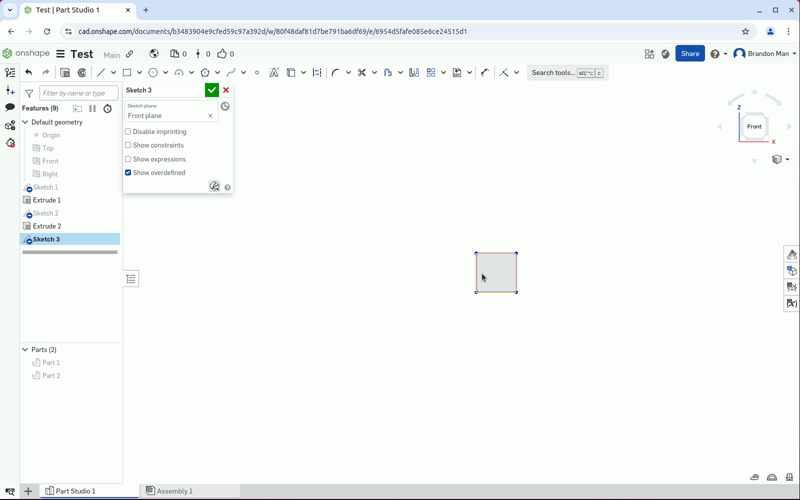
scroll(6)
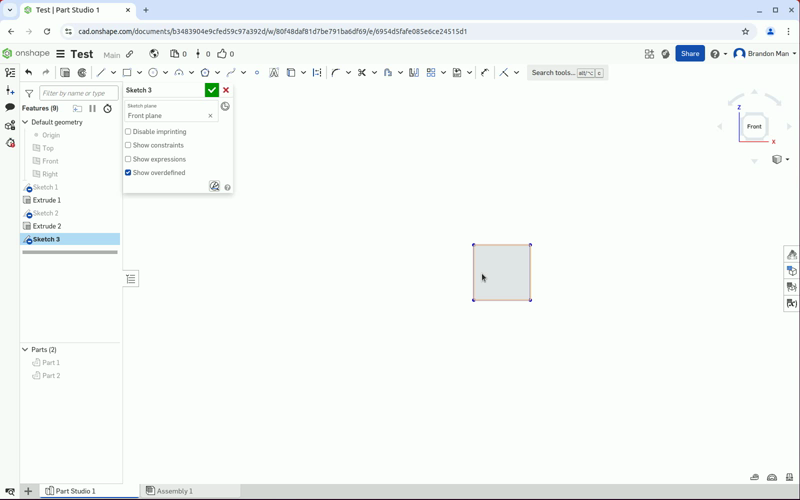
scroll(6)
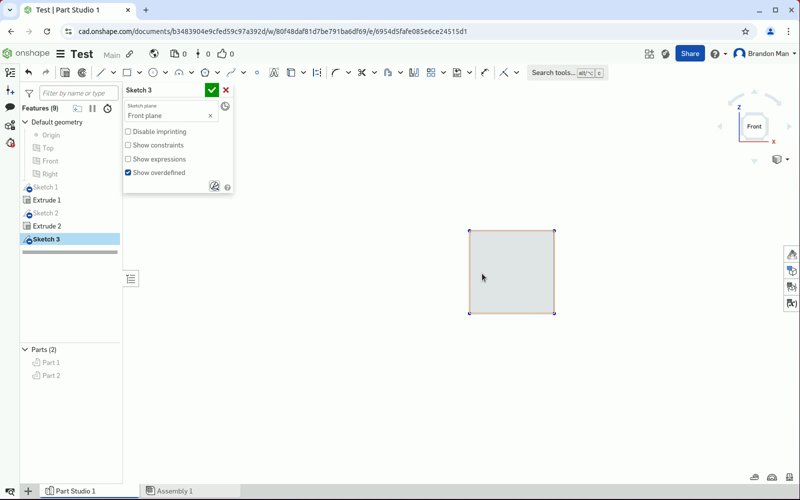
scroll(6)
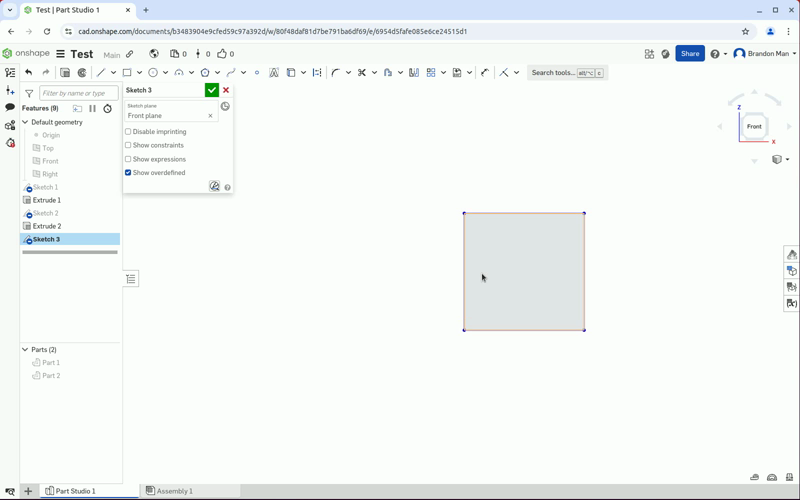
scroll(6)
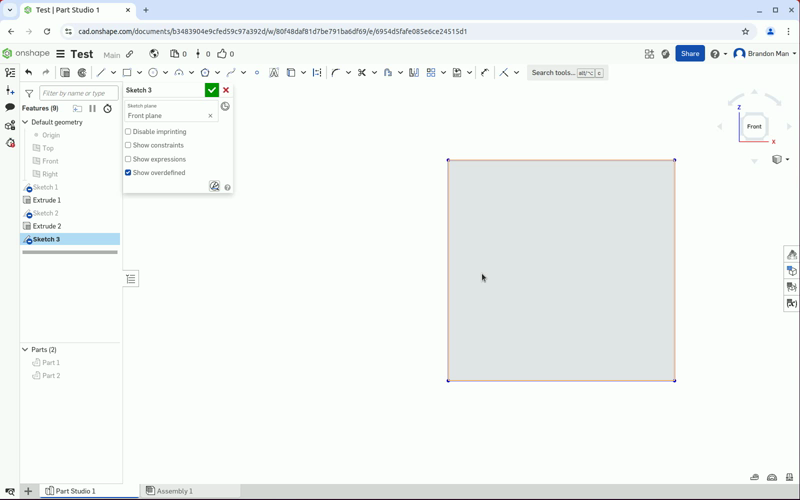
click(482, 273)
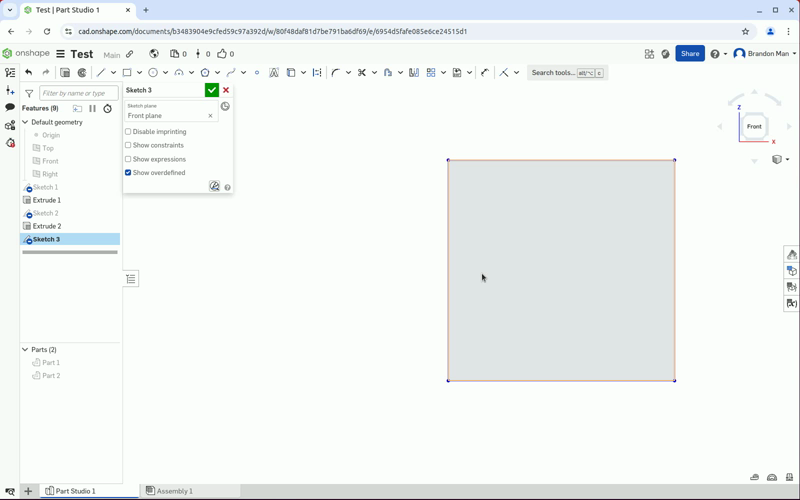
scroll(-6)
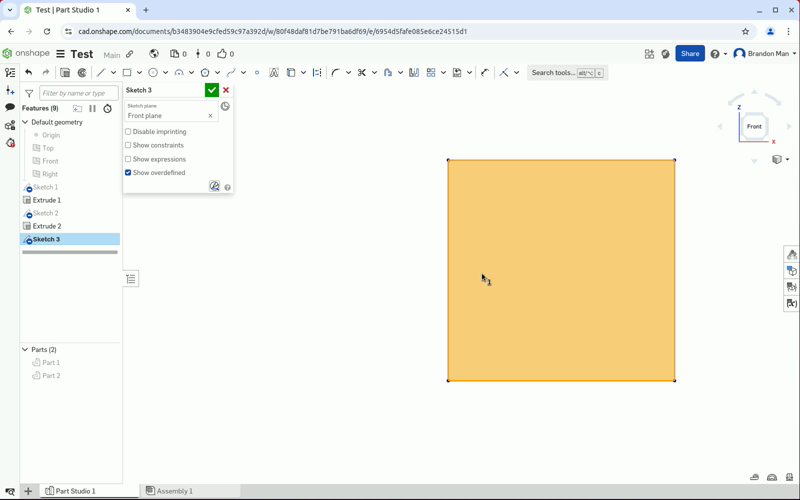
scroll(-6)
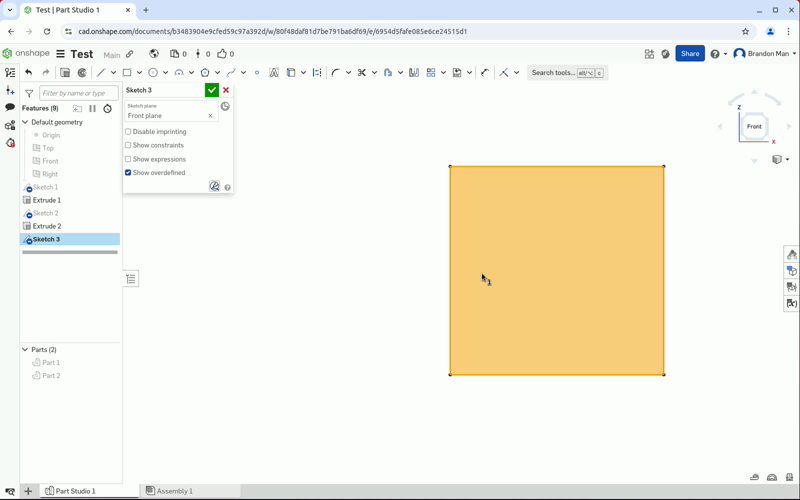
scroll(-6)
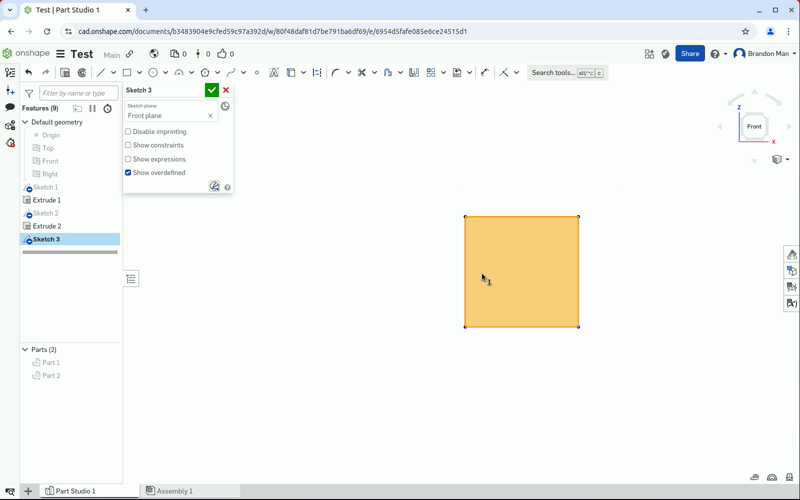
scroll(-6)
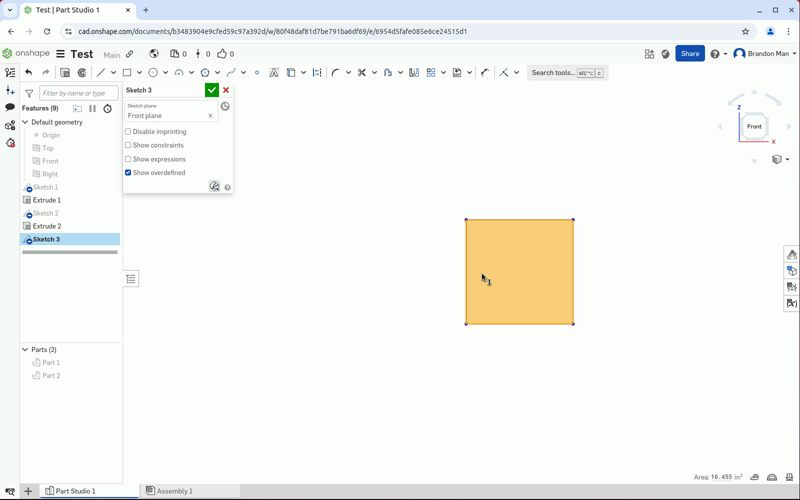
scroll(-6)
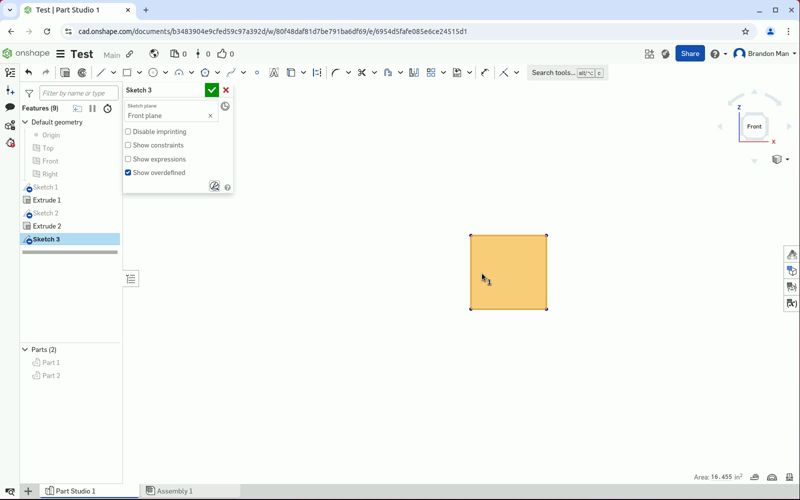
scroll(-6)
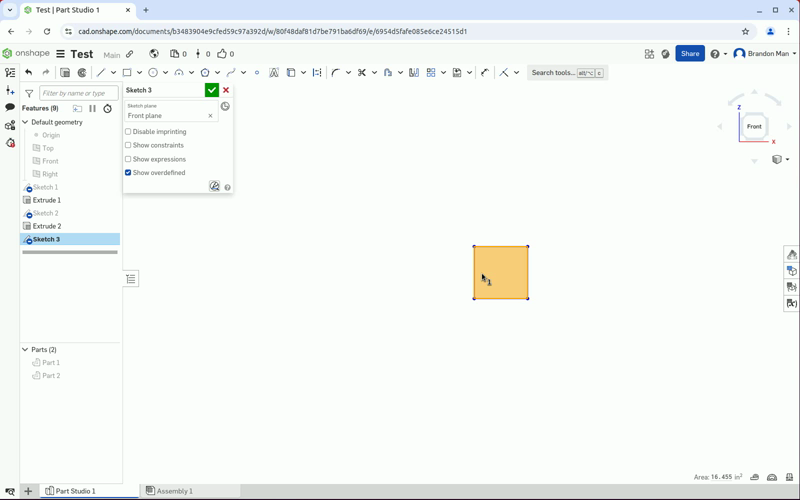
scroll(-6)
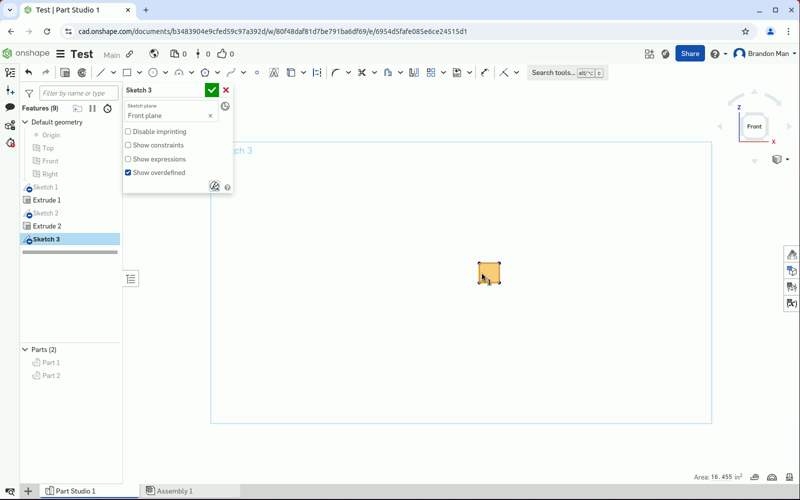
mouse_move(73, 352)
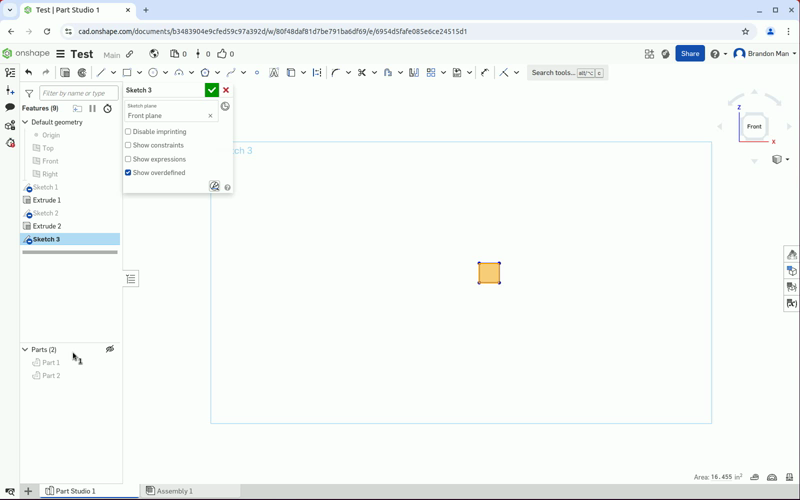
key(shift+y)
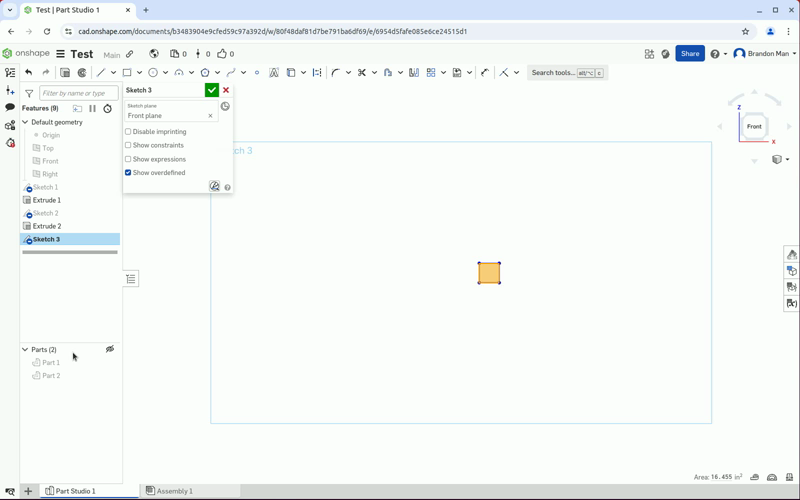
key(shift+e)
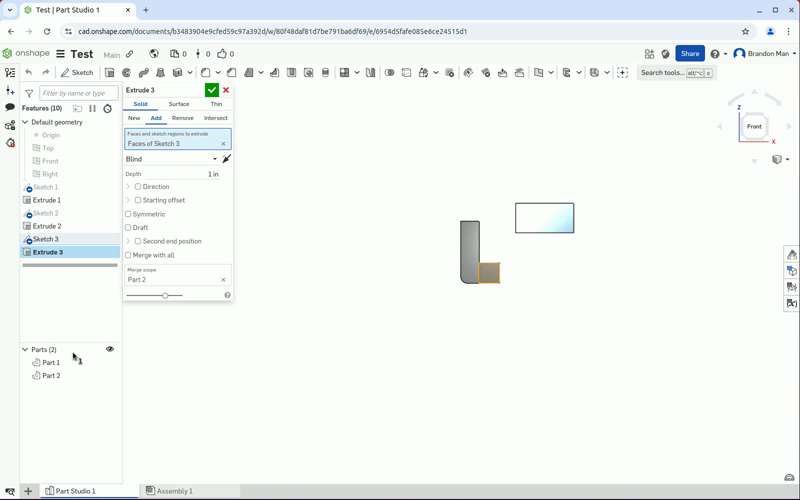
mouse_move(143, 106)
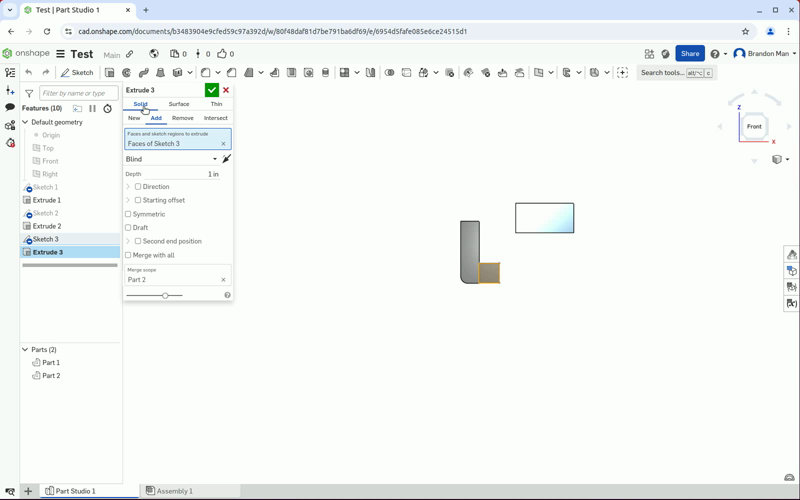
click(143, 106)
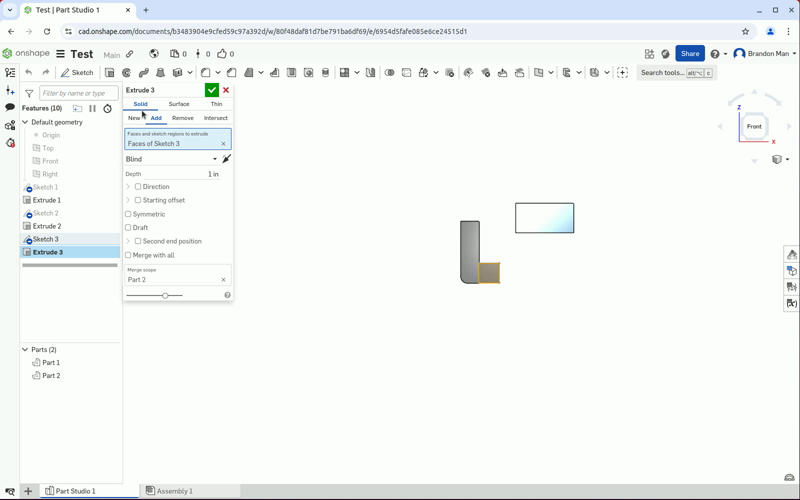
mouse_move(137, 120)
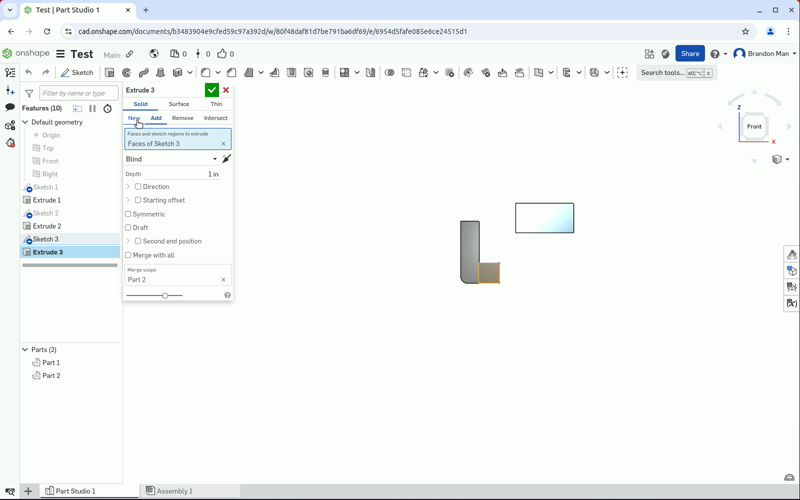
click(137, 120)
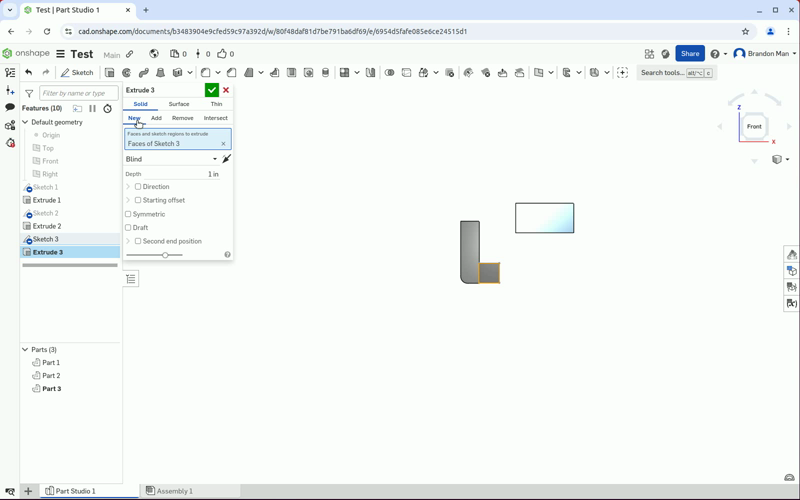
key(tab, 4)
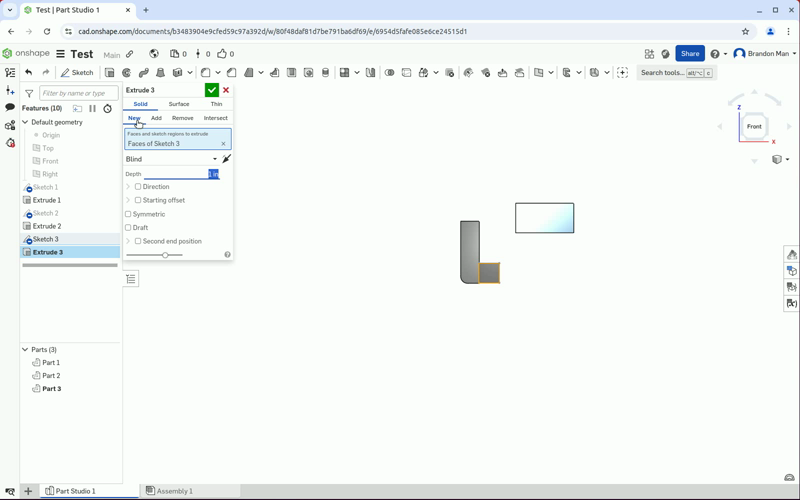
text(6.018)
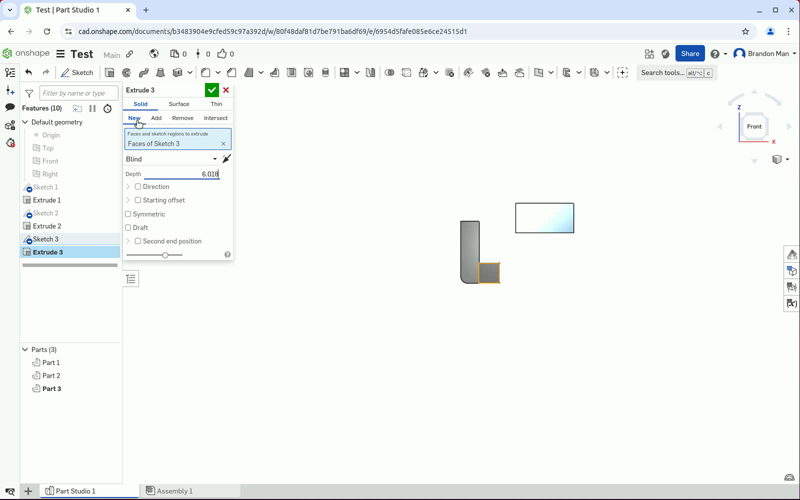
key(enter)
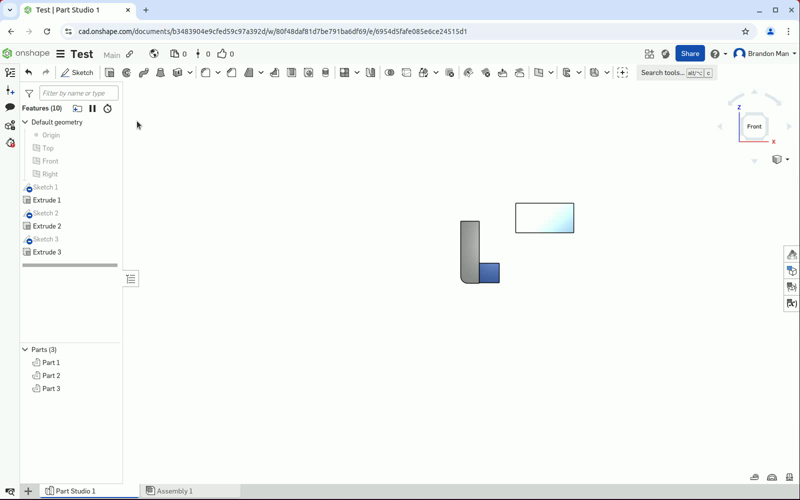
key(shift+h)
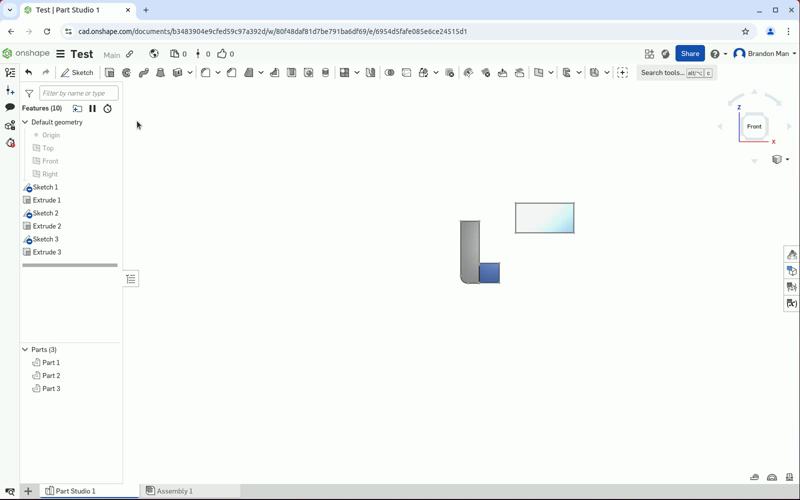
key(shift+h)
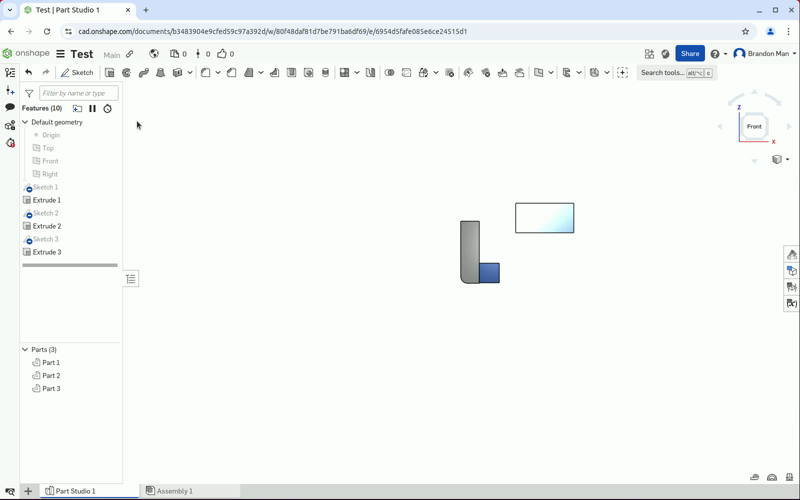
mouse_move(73, 189)
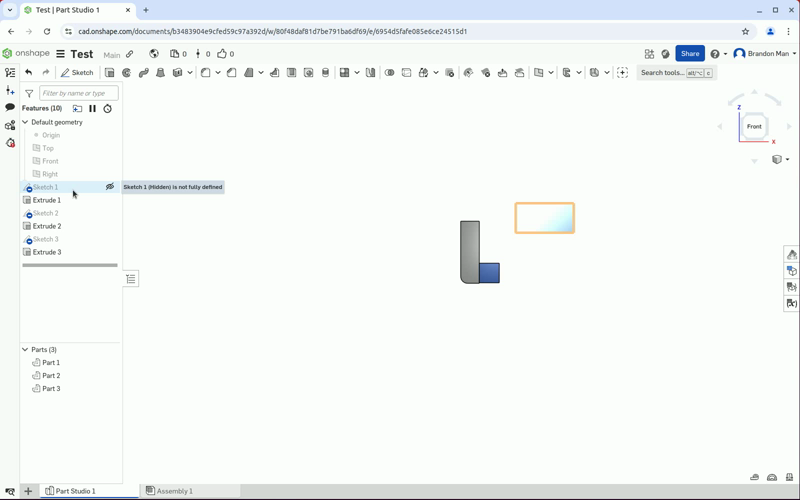
click(73, 189)
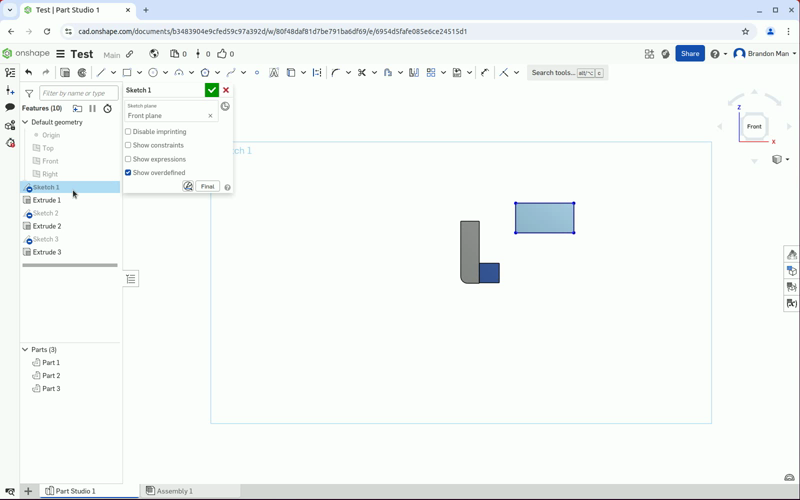
mouse_move(229, 92)
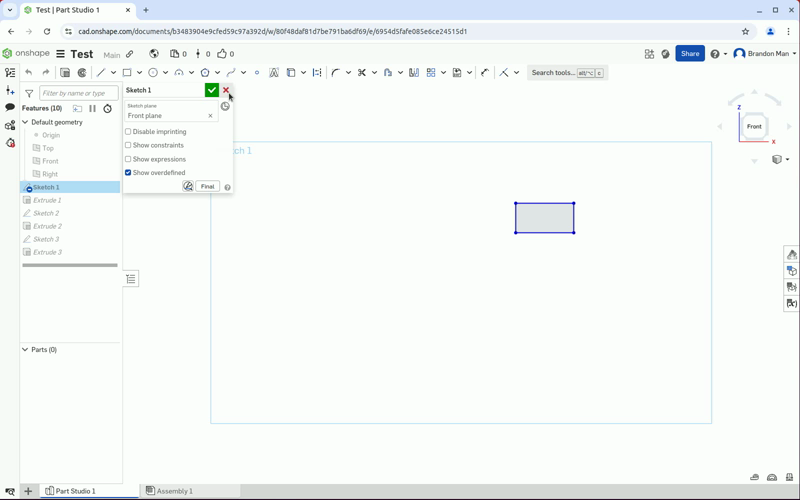
click(229, 92)
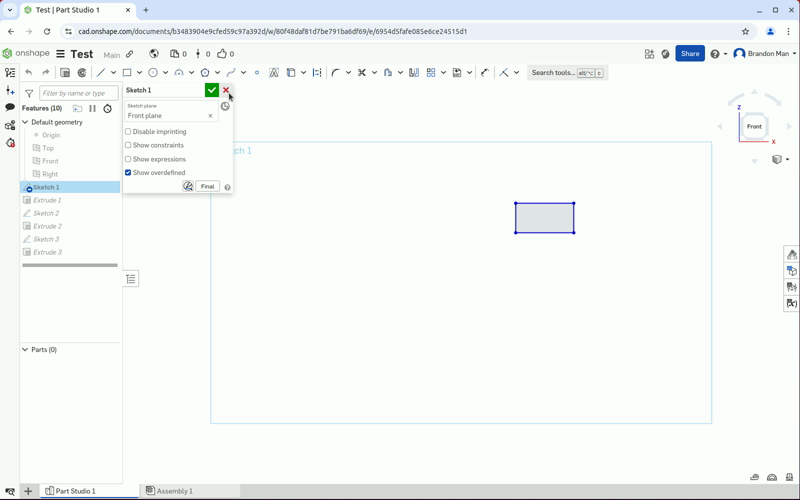
key(shift+s)
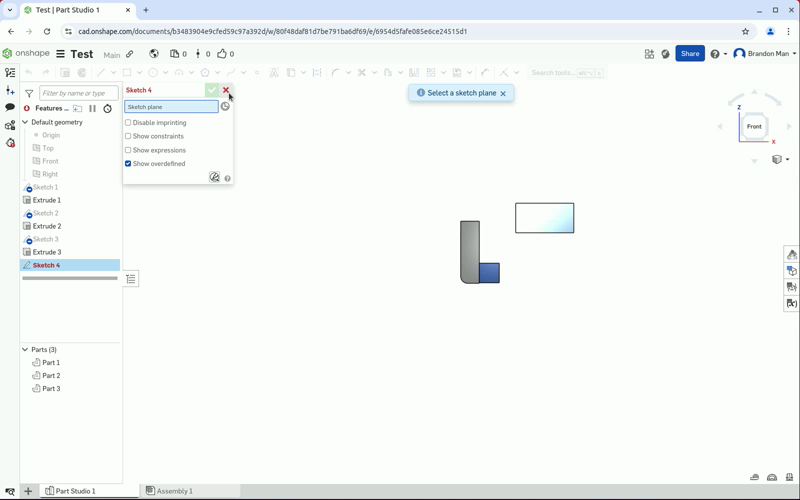
mouse_move(73, 163)
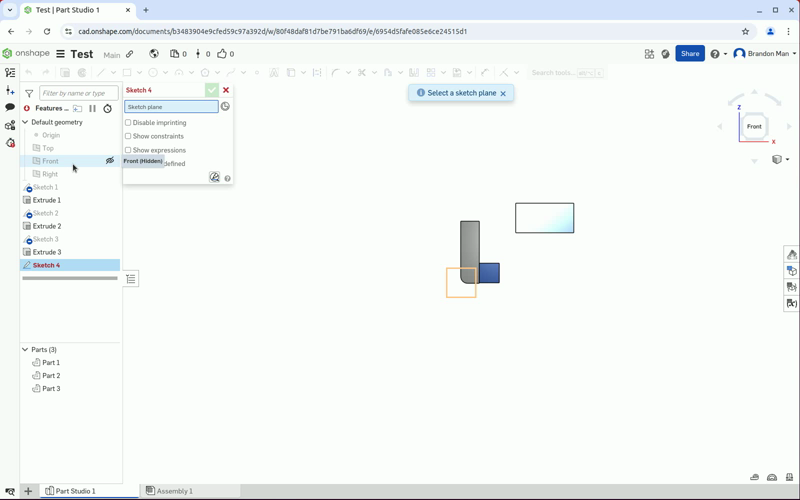
click(73, 163)
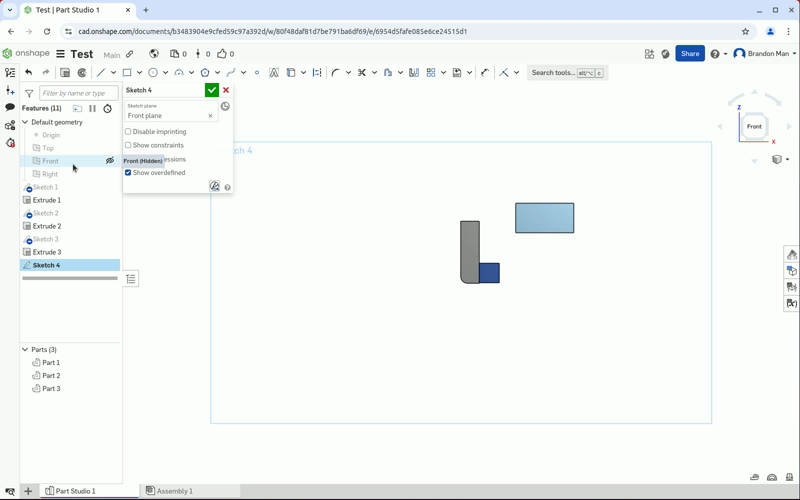
mouse_move(73, 352)
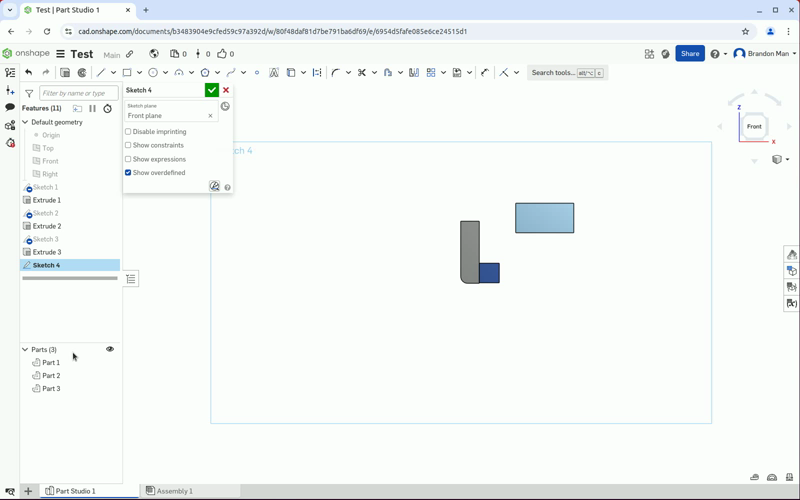
key(y)
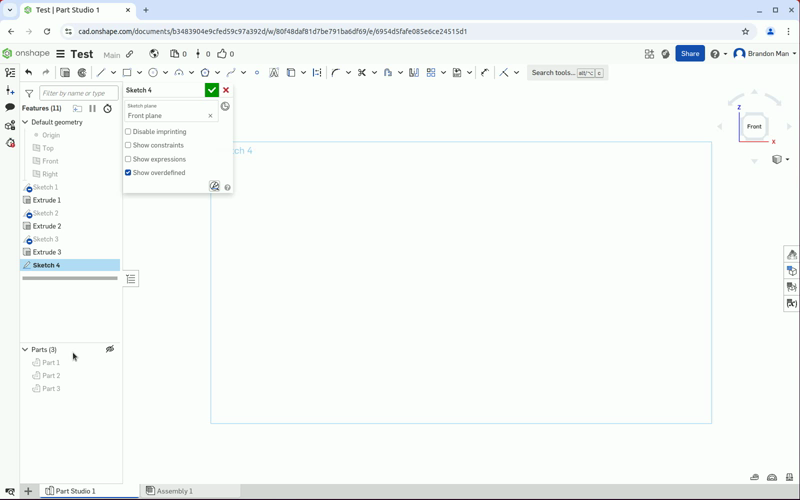
key(l)
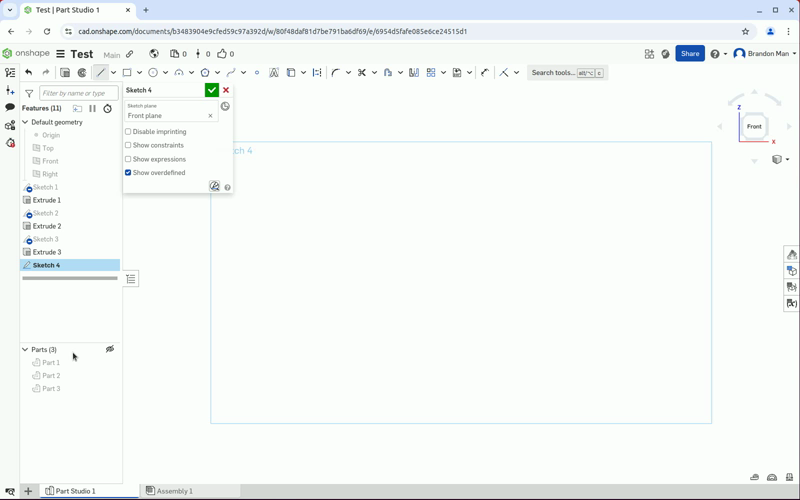
key_down(shift)
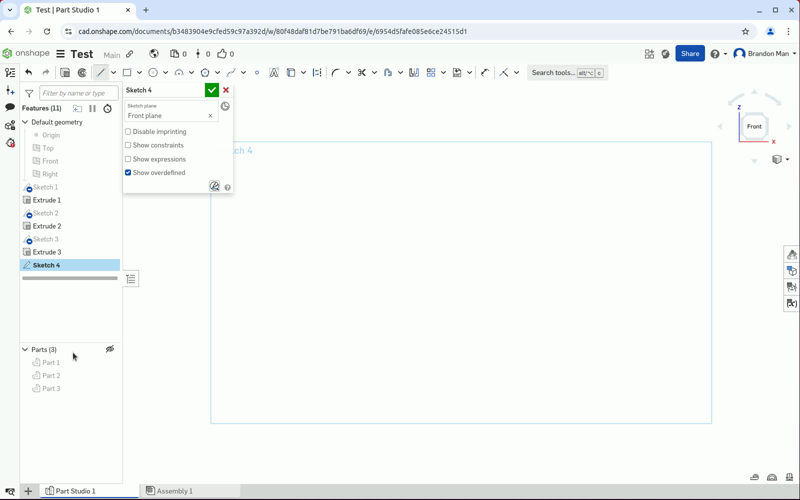
mouse_move(497, 282)
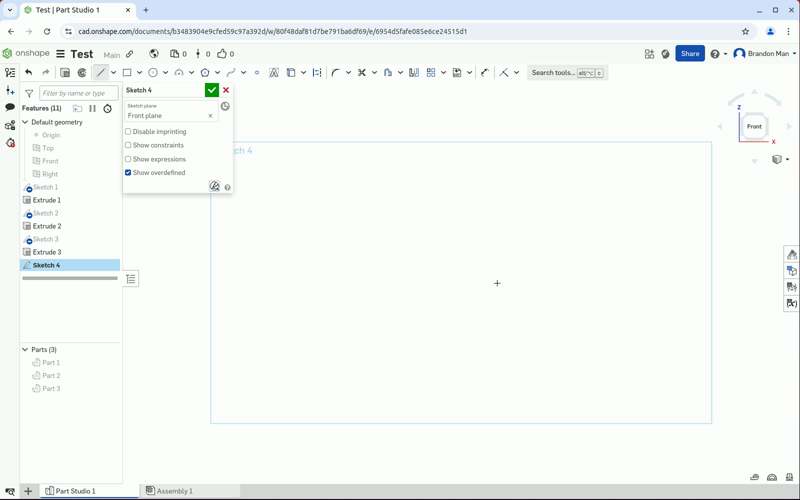
click(497, 282)
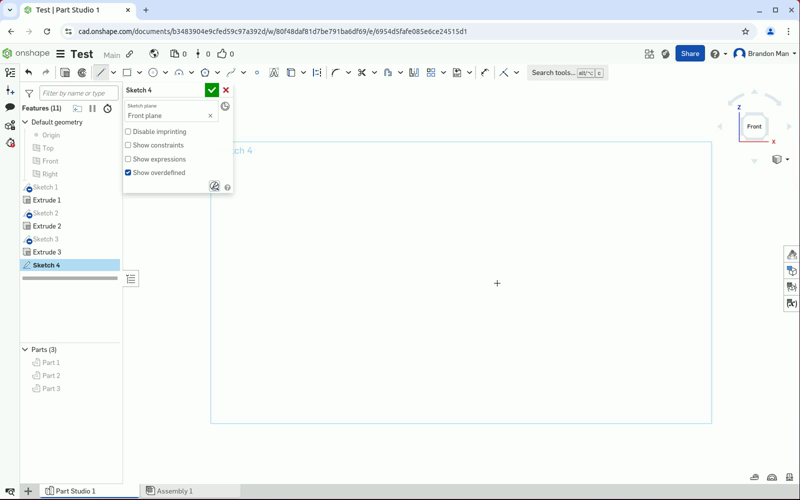
key_up(shift)
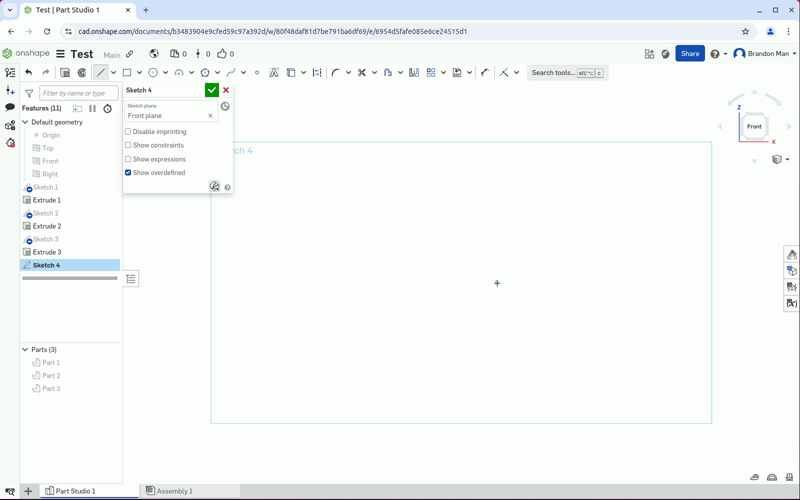
key_down(shift)
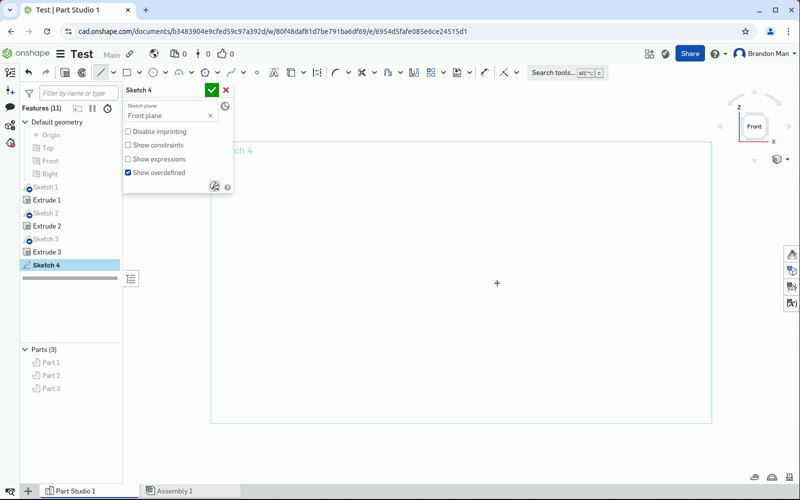
mouse_move(527, 282)
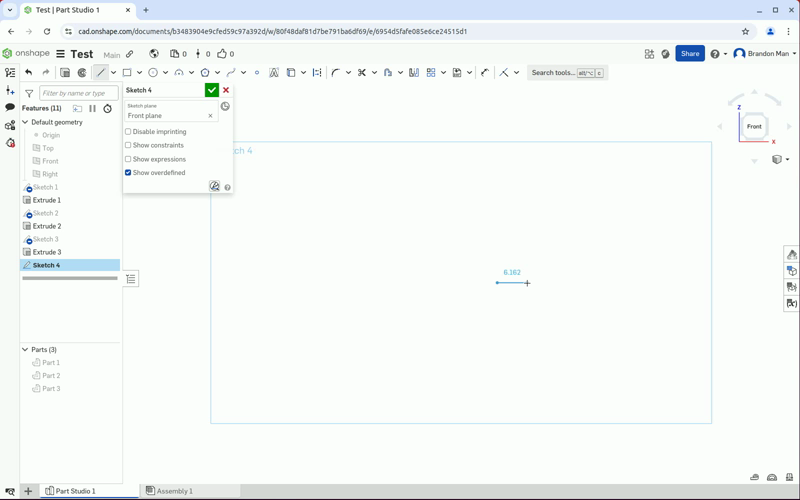
mouse_move(507, 282)
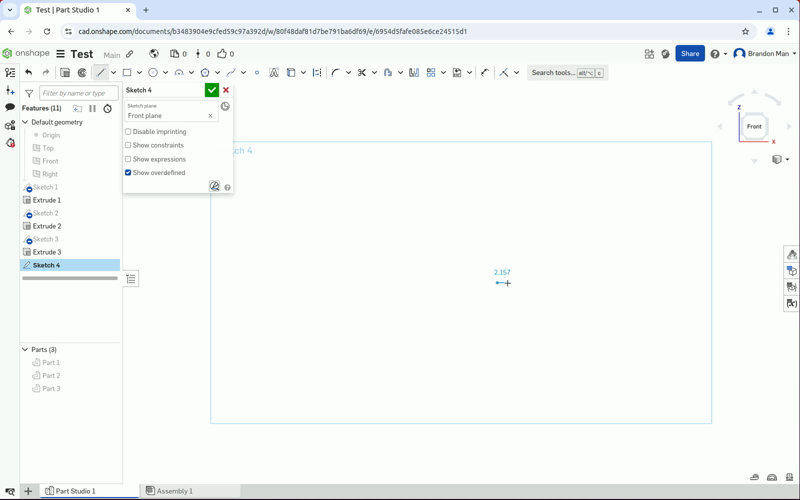
click(507, 282)
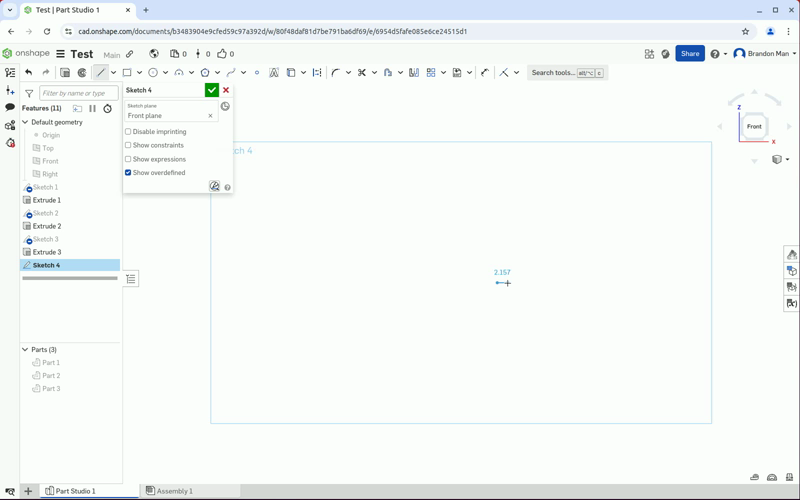
key_up(shift)
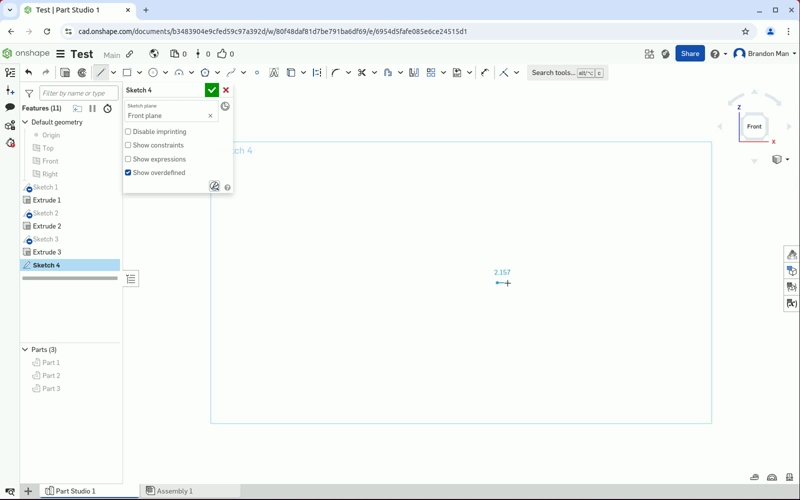
key(esc)
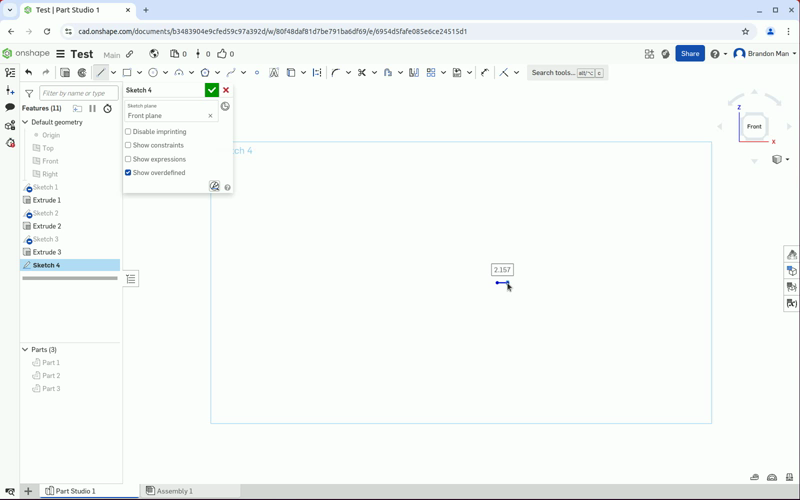
key(a)
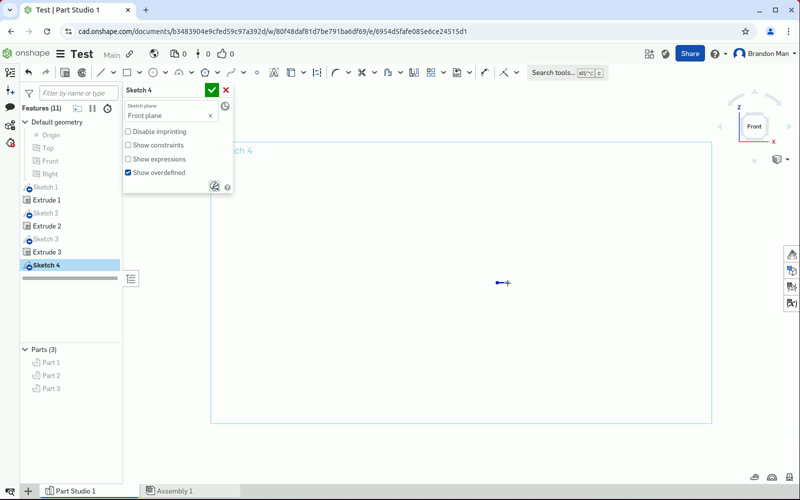
mouse_move(507, 282)
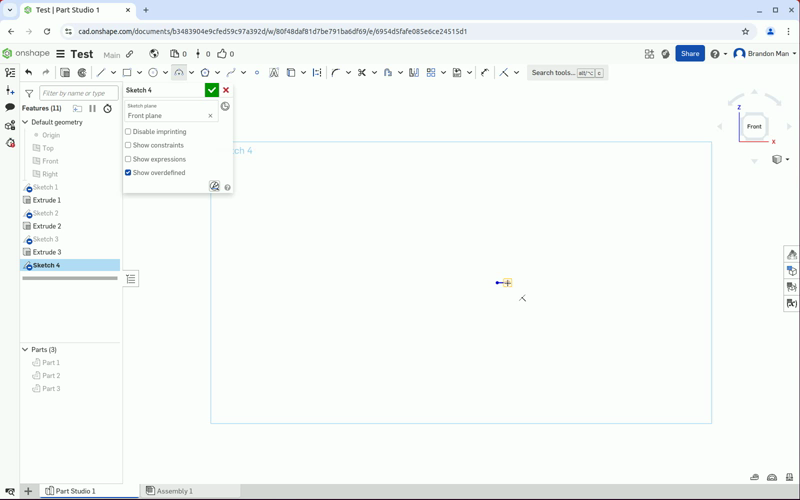
click(507, 282)
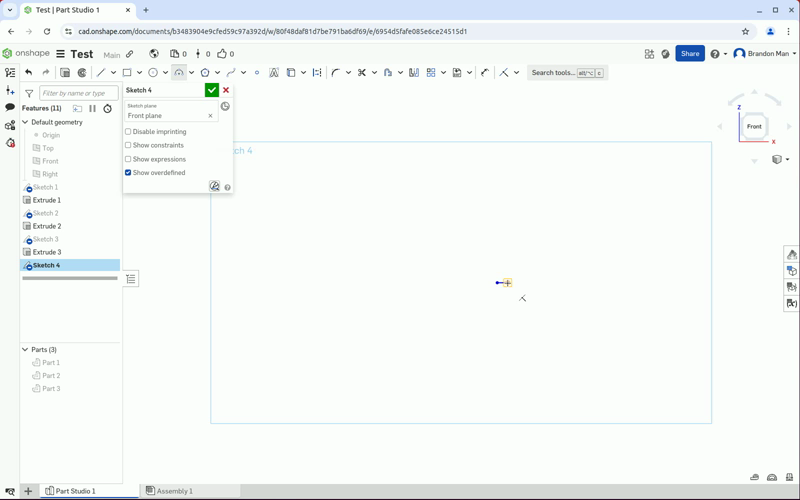
key_down(shift)
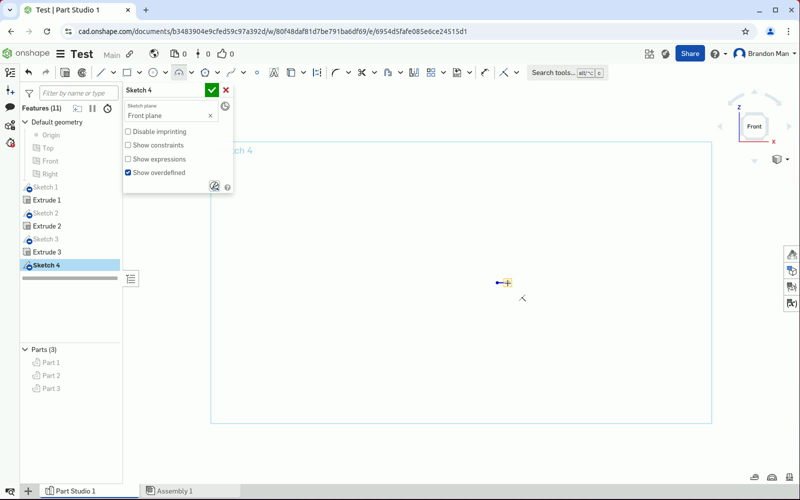
mouse_move(515, 275)
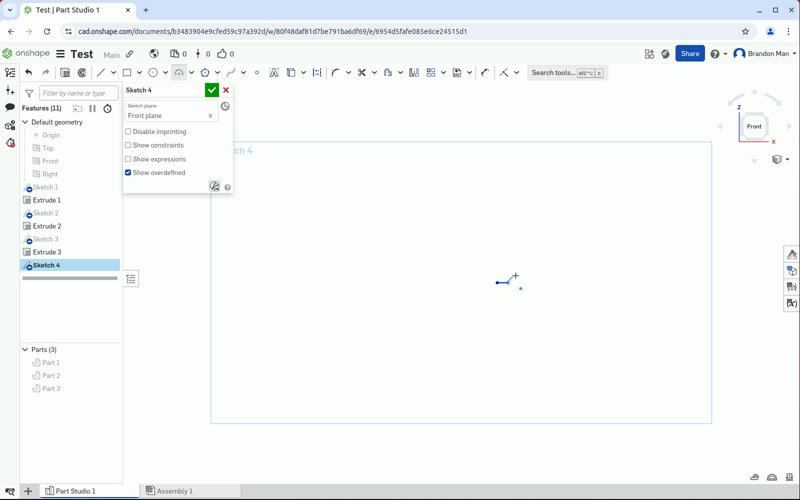
click(515, 275)
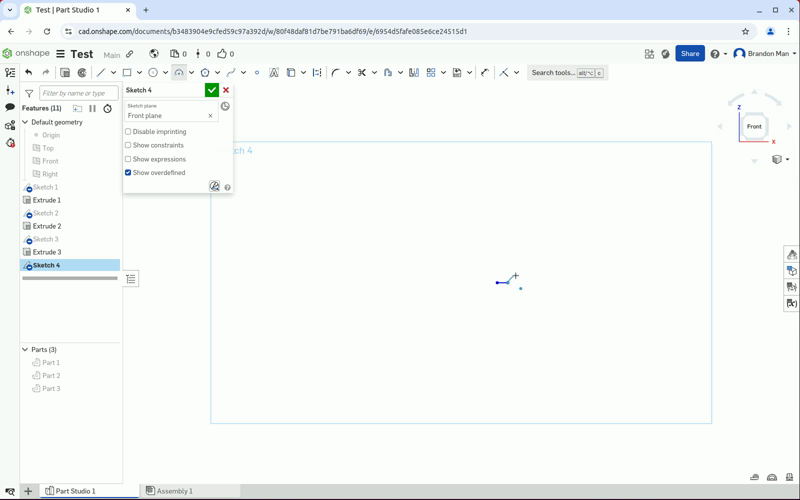
mouse_move(513, 280)
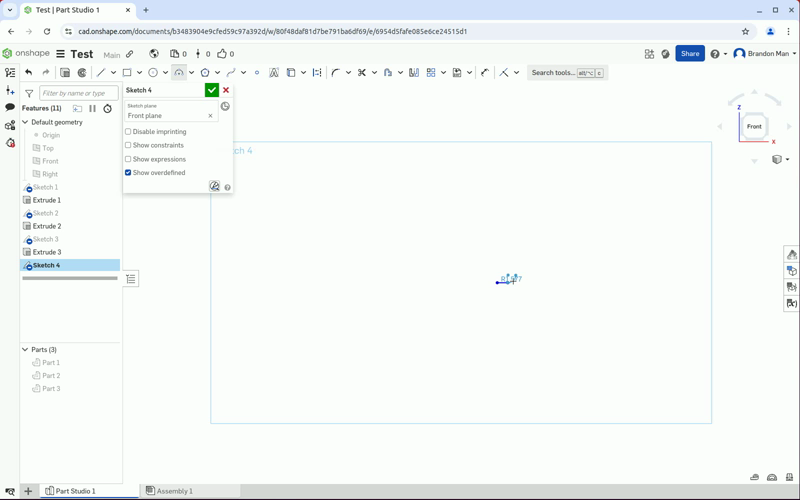
click(513, 280)
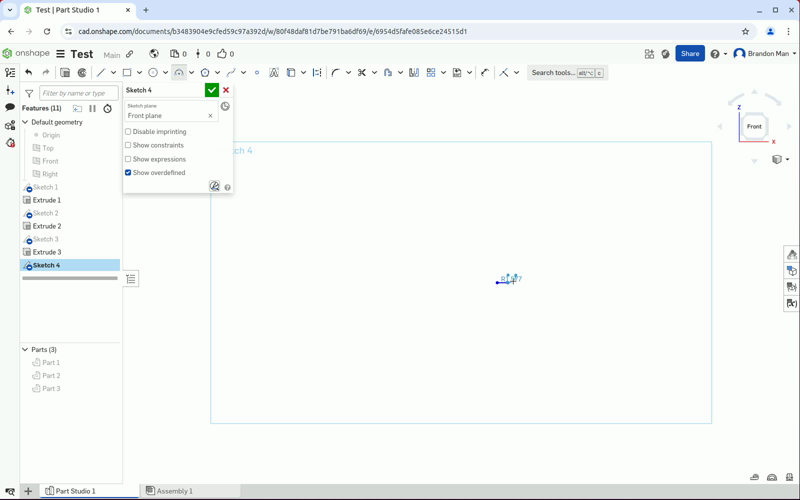
key_up(shift)
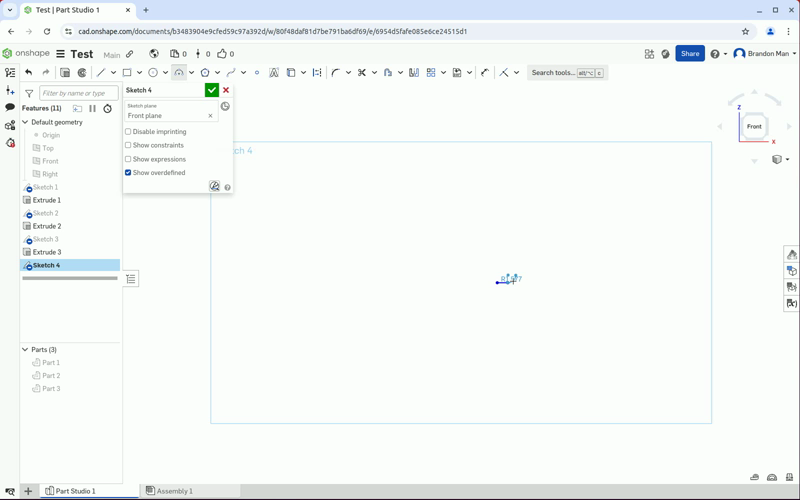
key(esc)
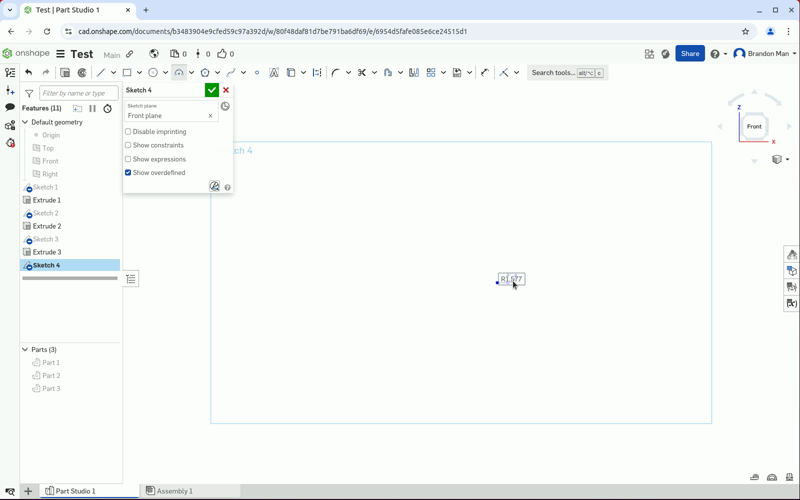
key(l)
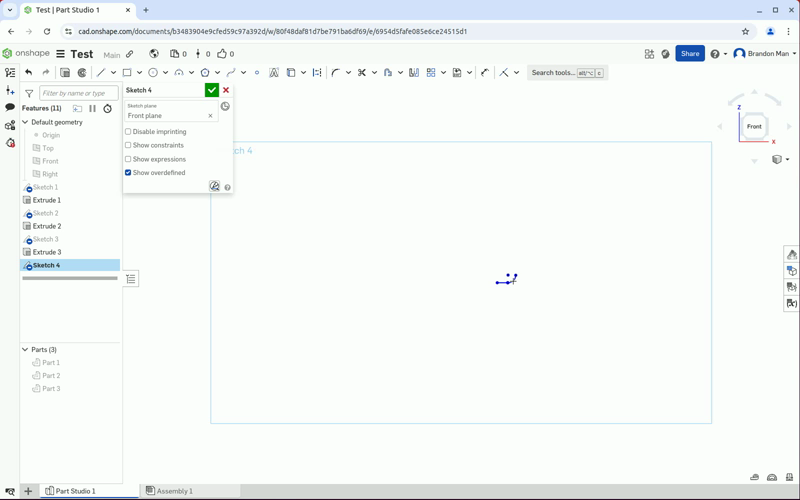
mouse_move(515, 275)
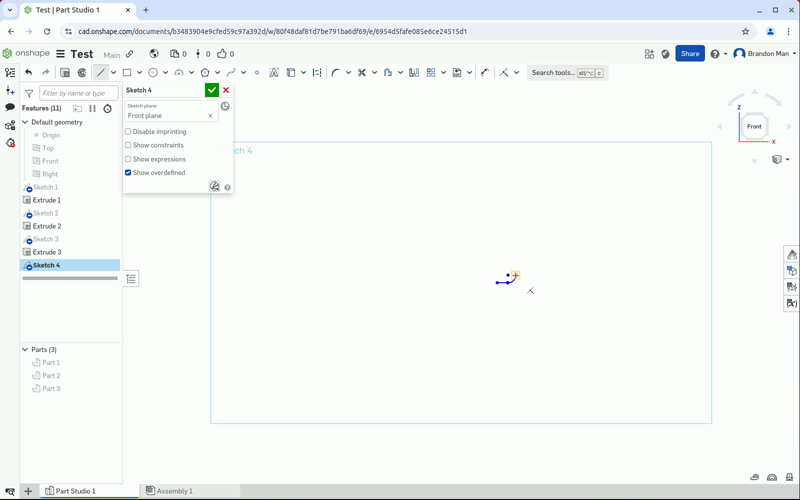
click(515, 275)
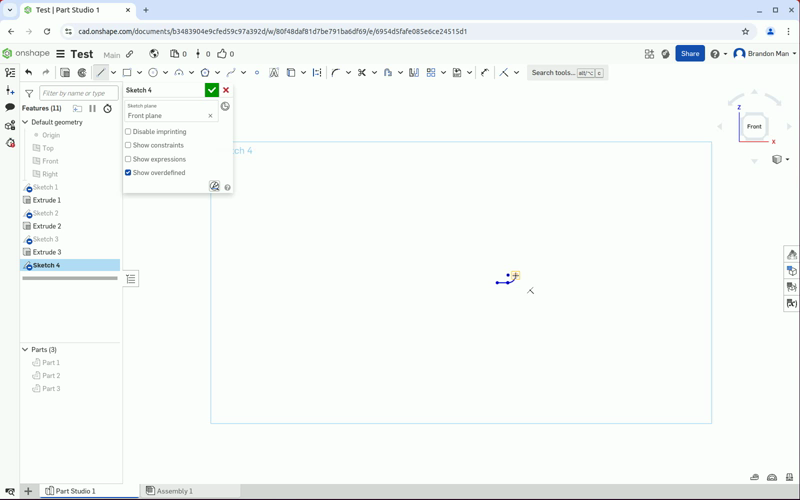
key_down(shift)
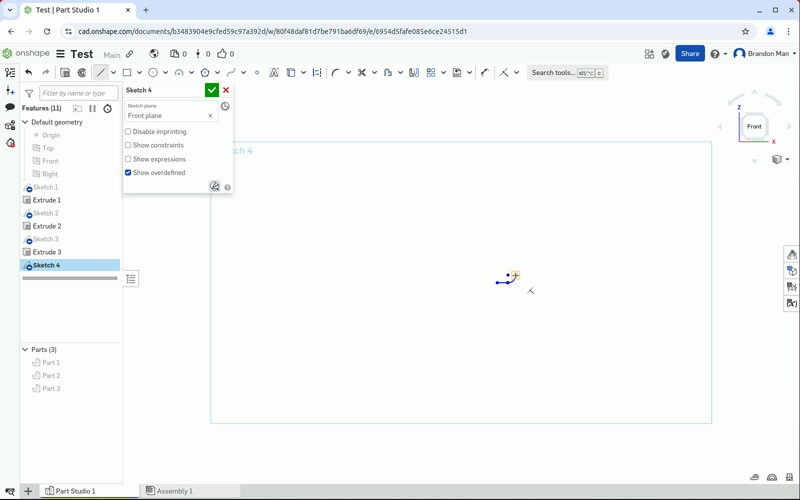
mouse_move(545, 275)
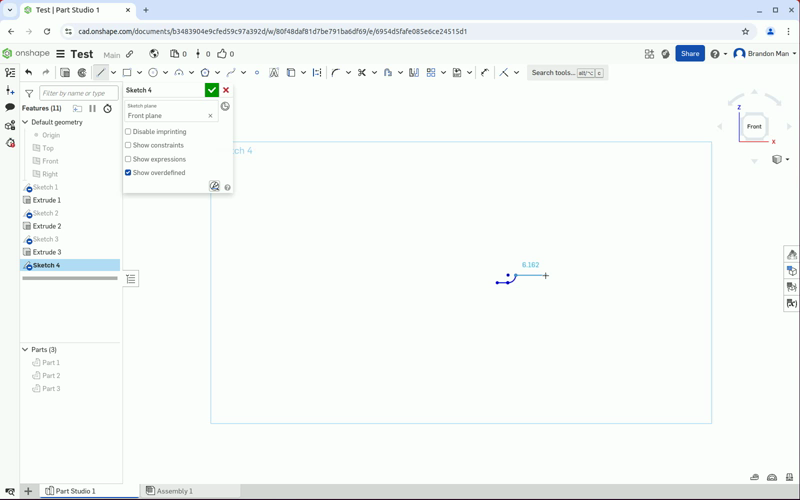
mouse_move(515, 231)
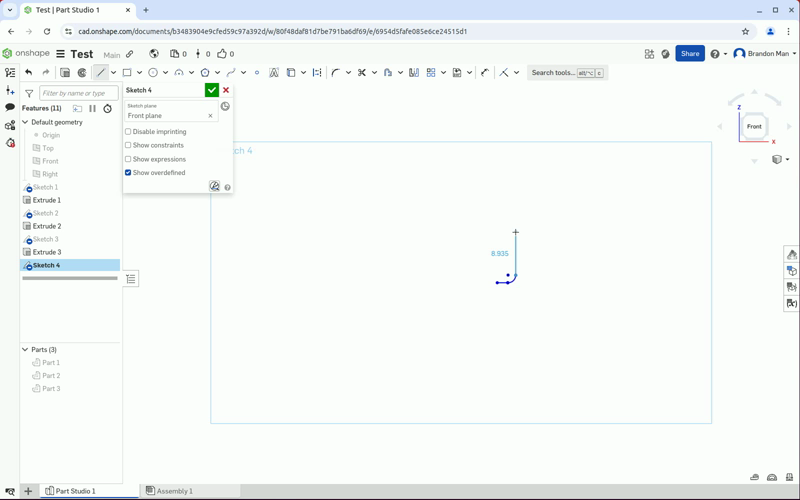
click(515, 231)
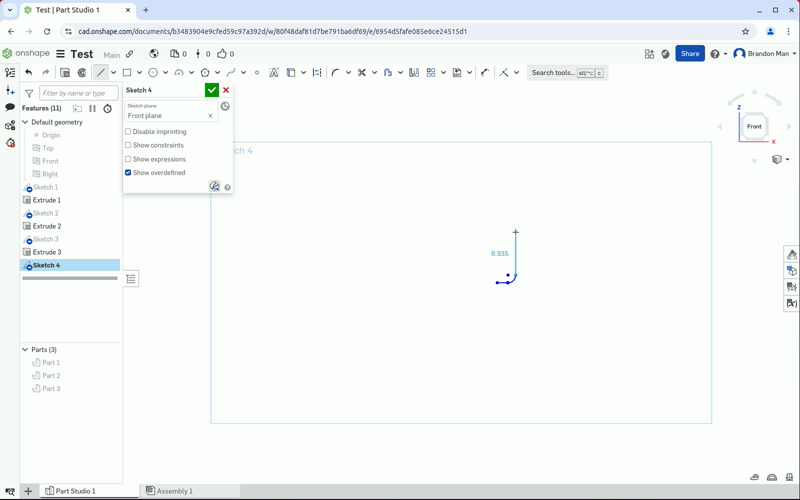
key_up(shift)
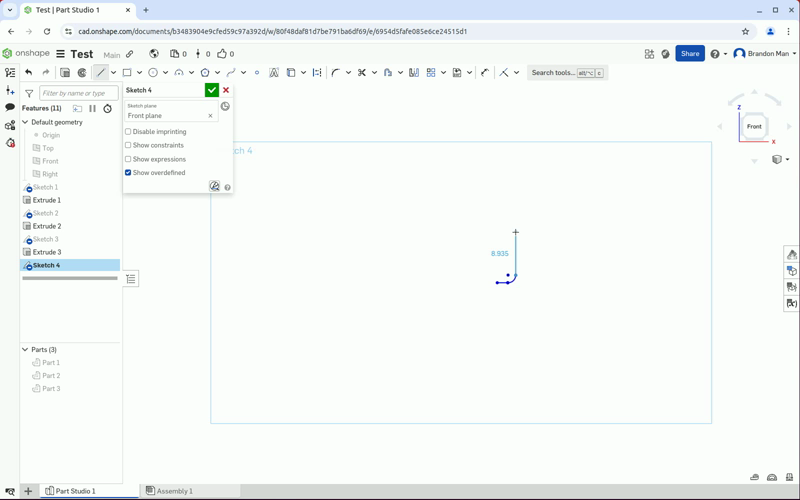
key_down(shift)
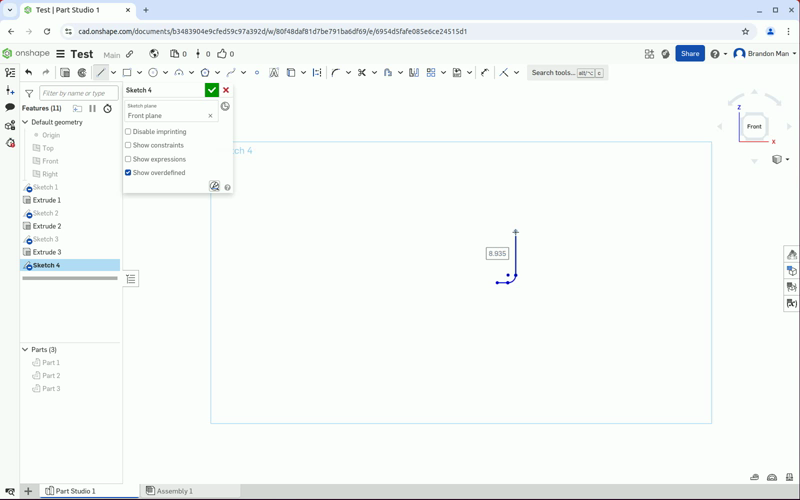
mouse_move(545, 231)
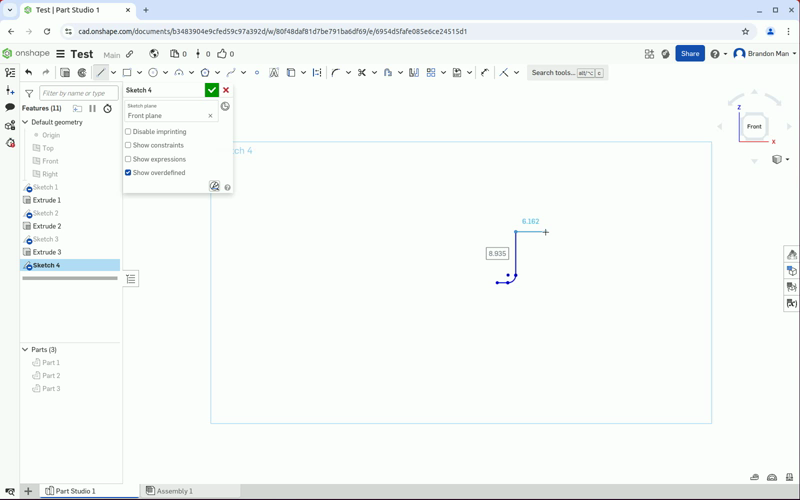
mouse_move(515, 202)
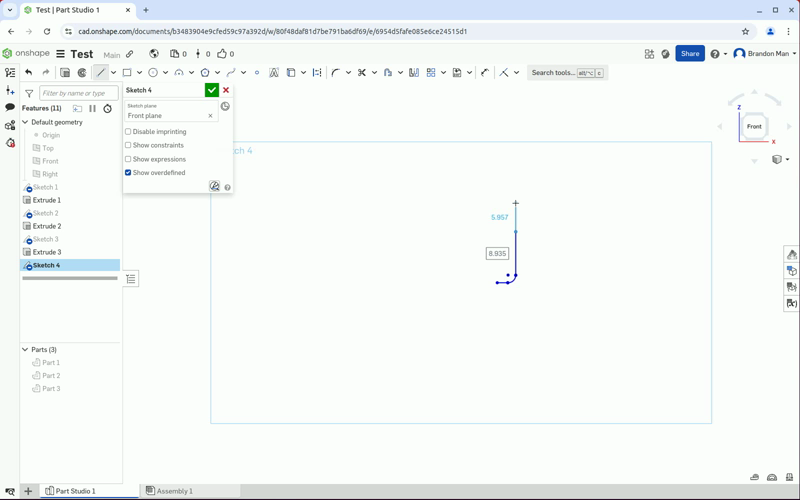
click(515, 202)
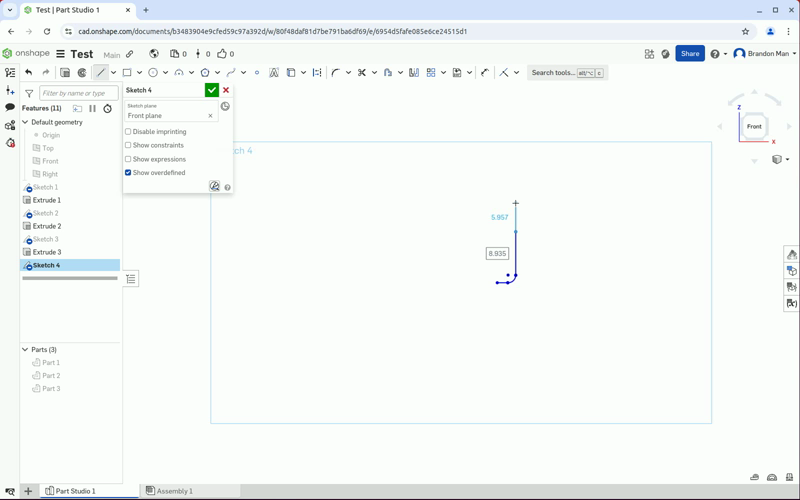
key_up(shift)
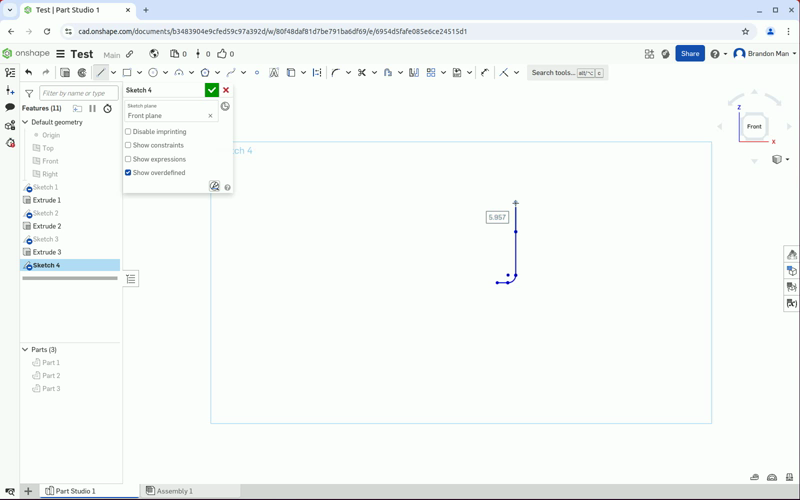
key_down(shift)
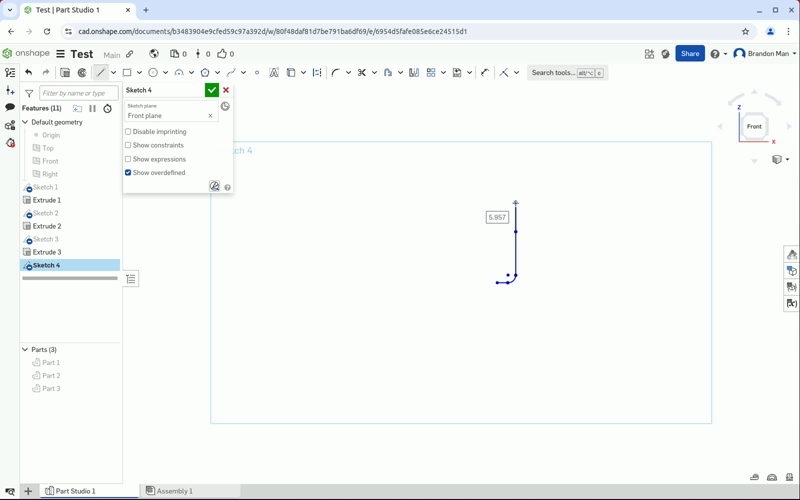
mouse_move(545, 202)
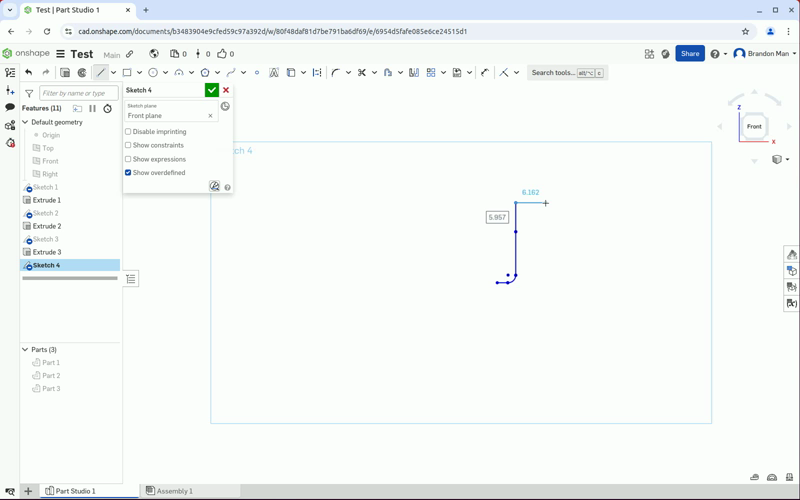
mouse_move(497, 202)
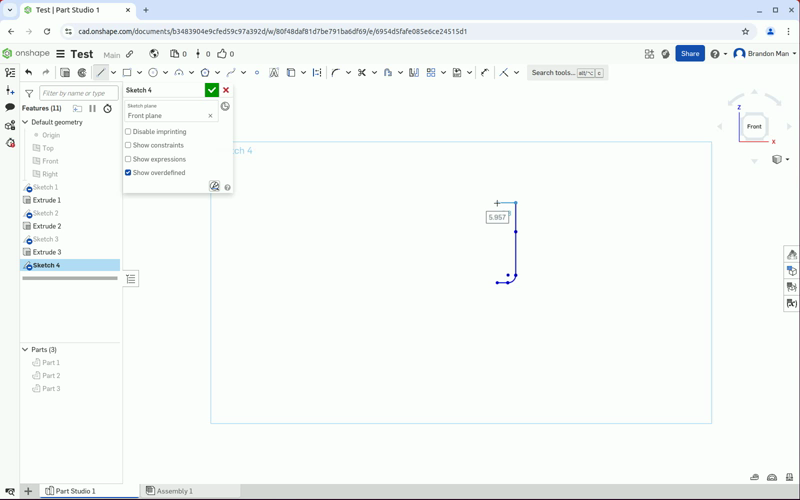
click(497, 202)
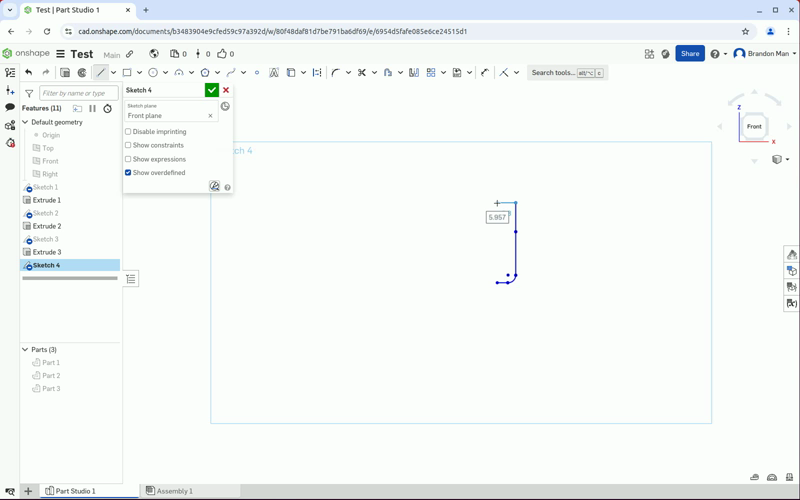
key_up(shift)
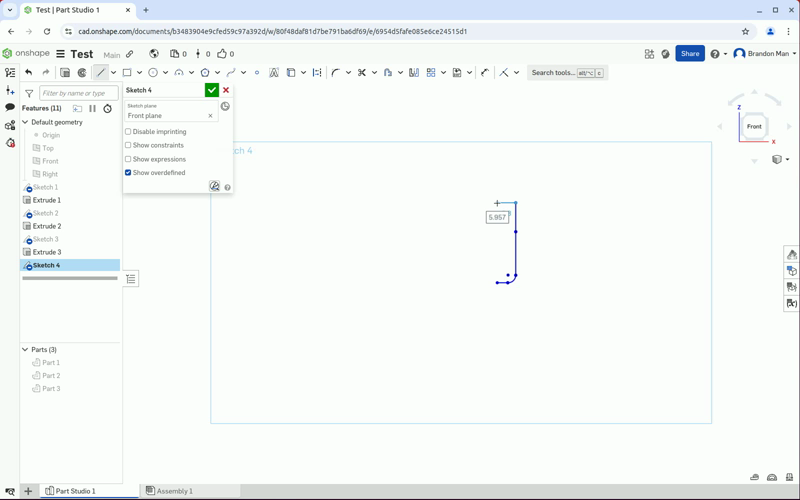
key_down(shift)
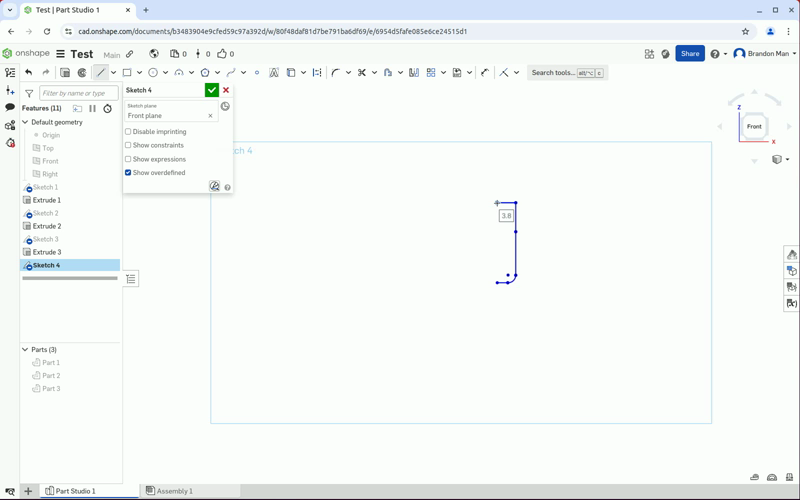
mouse_move(497, 264)
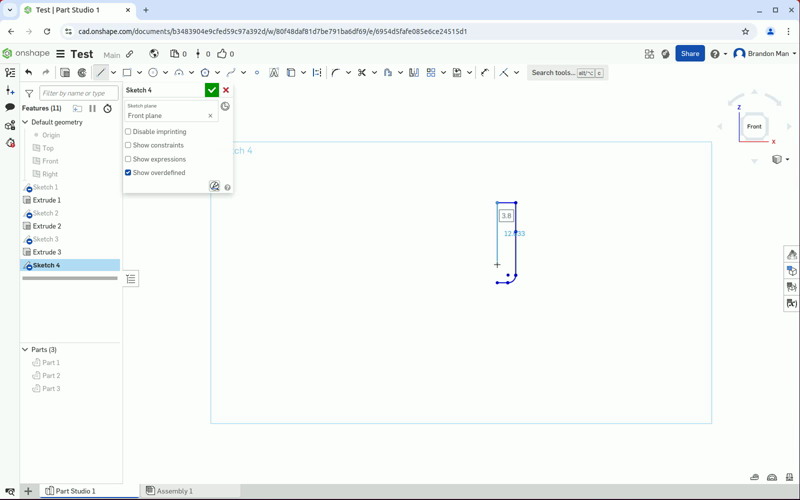
click(497, 264)
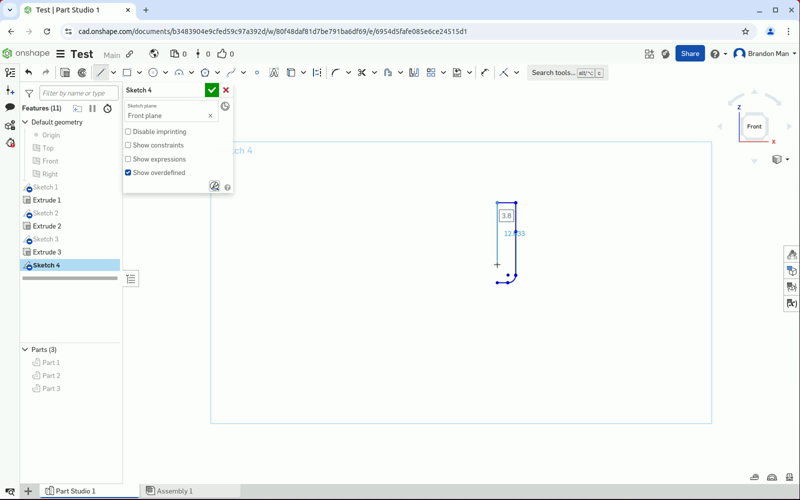
key_up(shift)
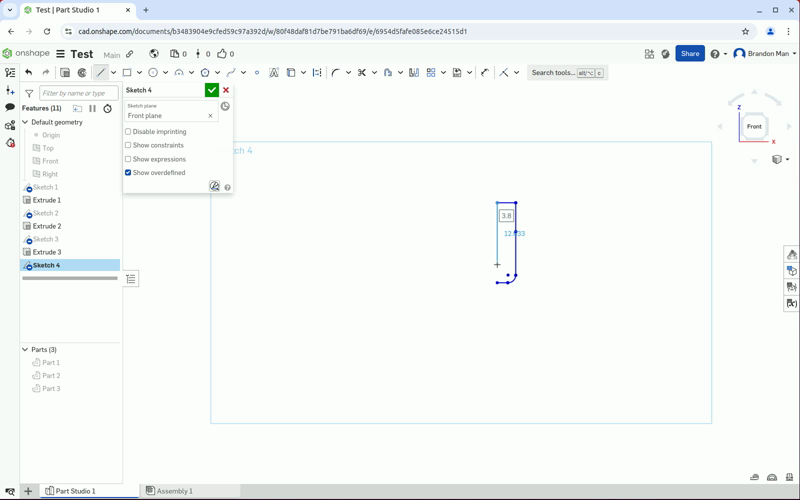
mouse_move(527, 264)
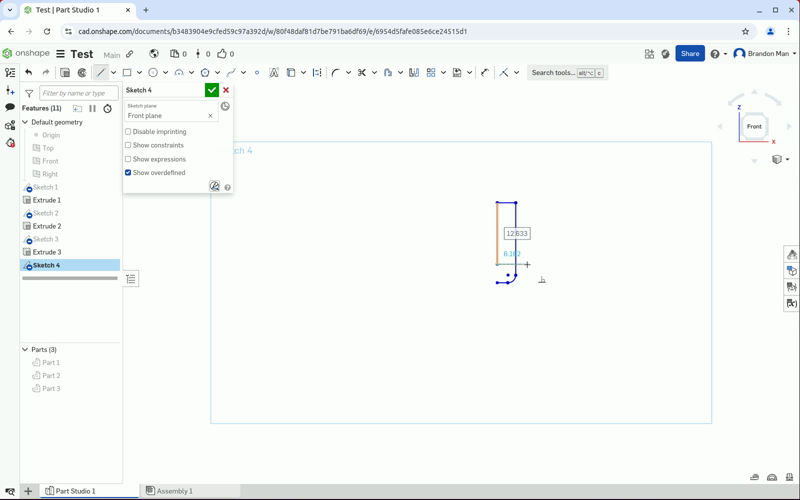
key_down(shift)
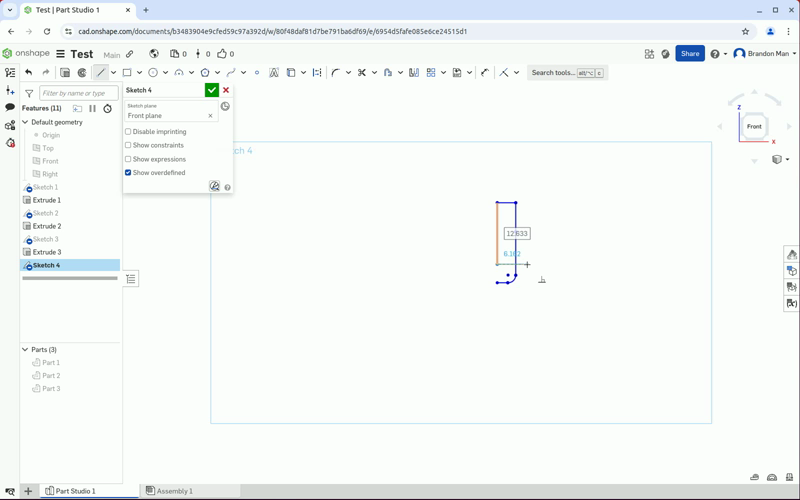
mouse_move(497, 282)
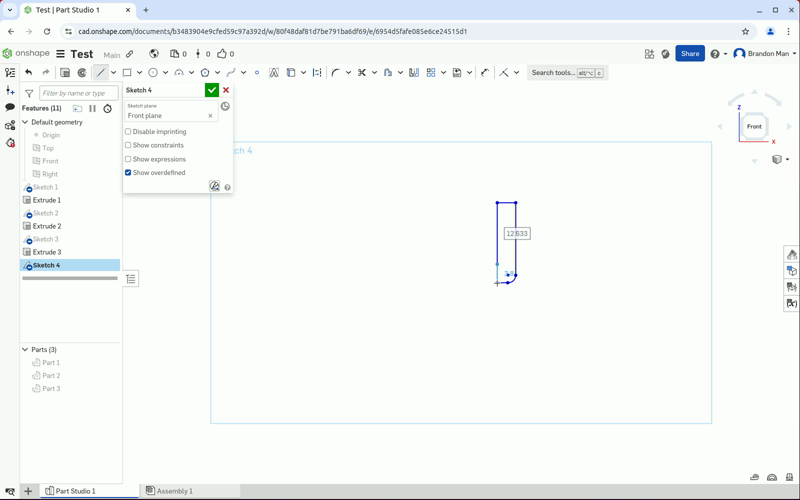
key_up(shift)
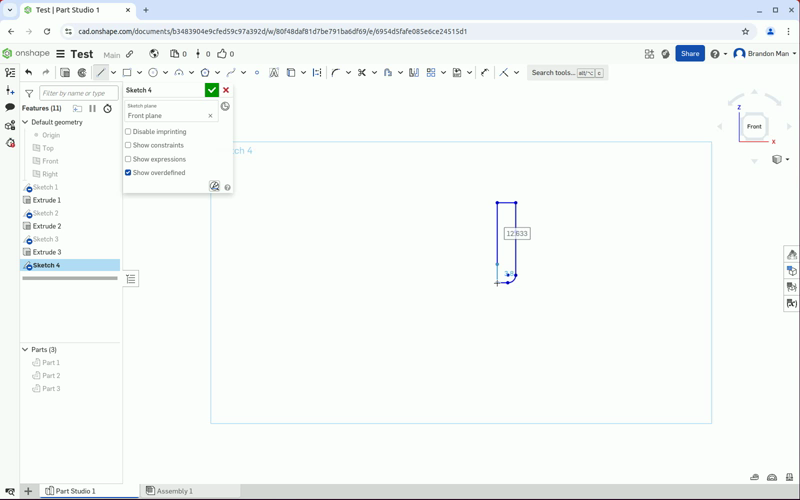
click(497, 282)
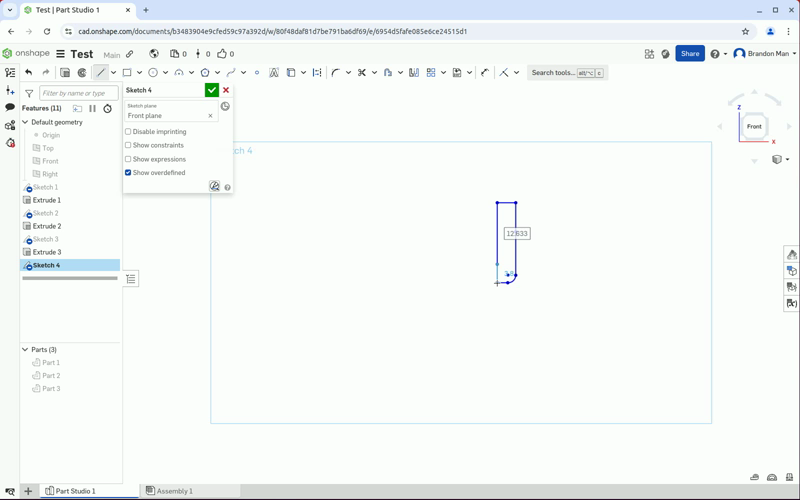
key(esc)
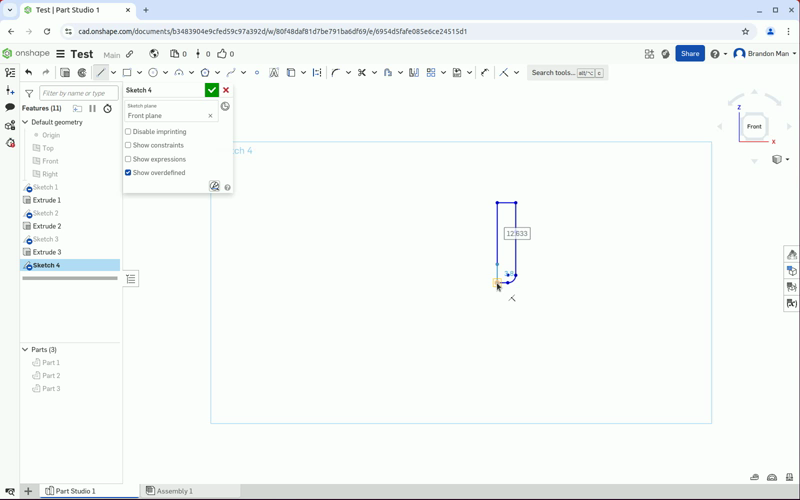
mouse_move(511, 205)
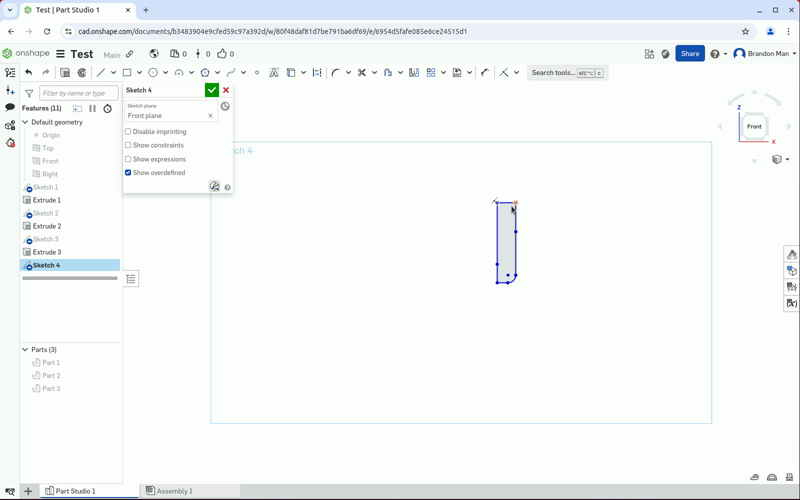
scroll(6)
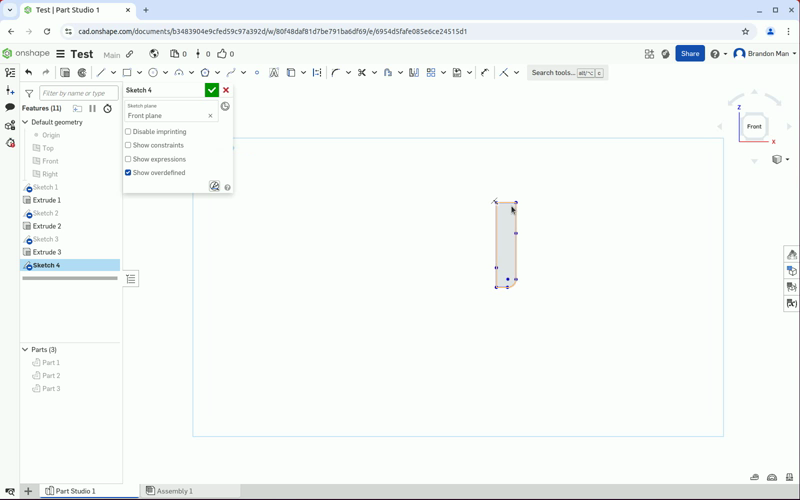
scroll(6)
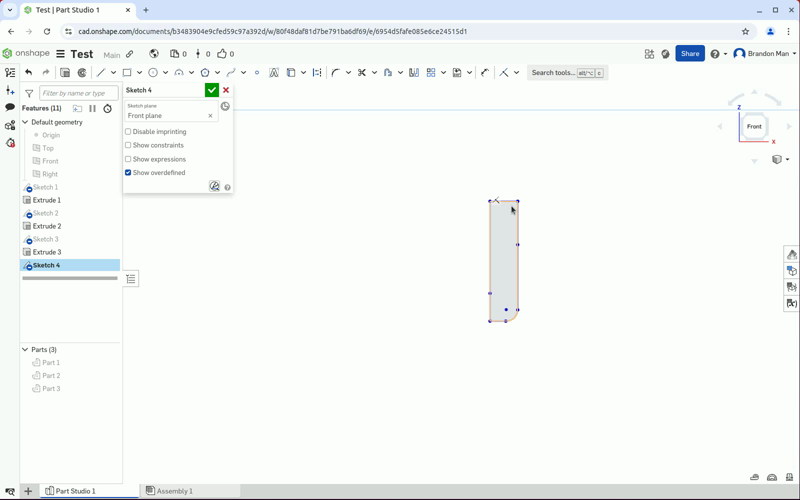
scroll(6)
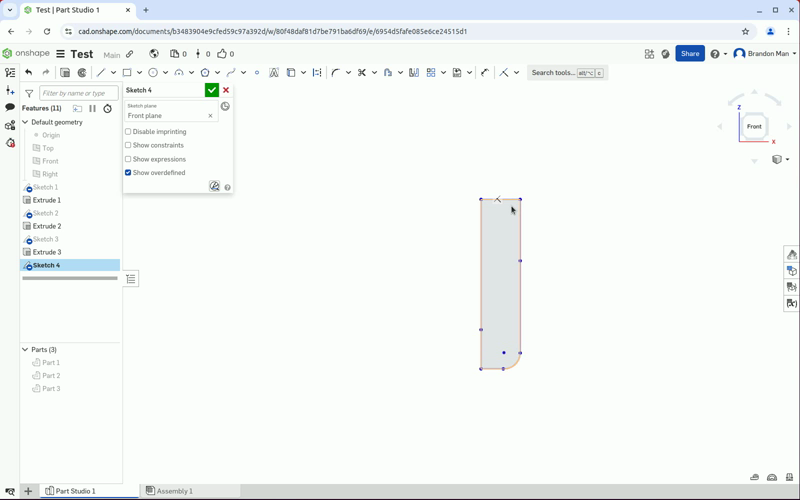
scroll(6)
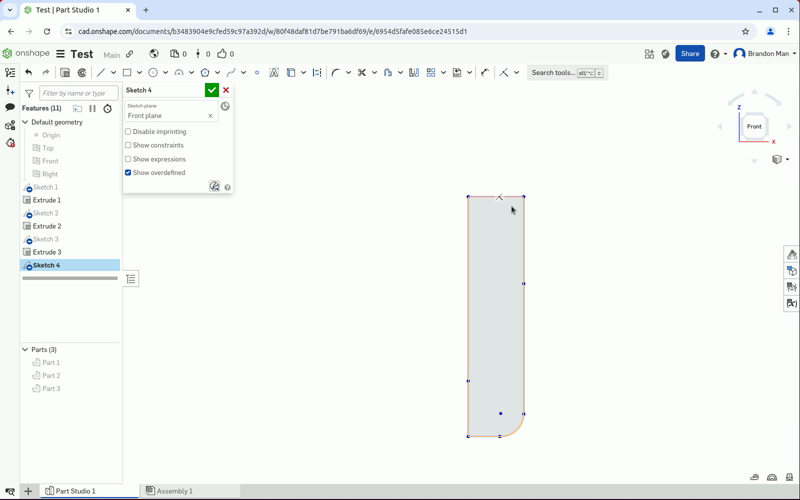
scroll(6)
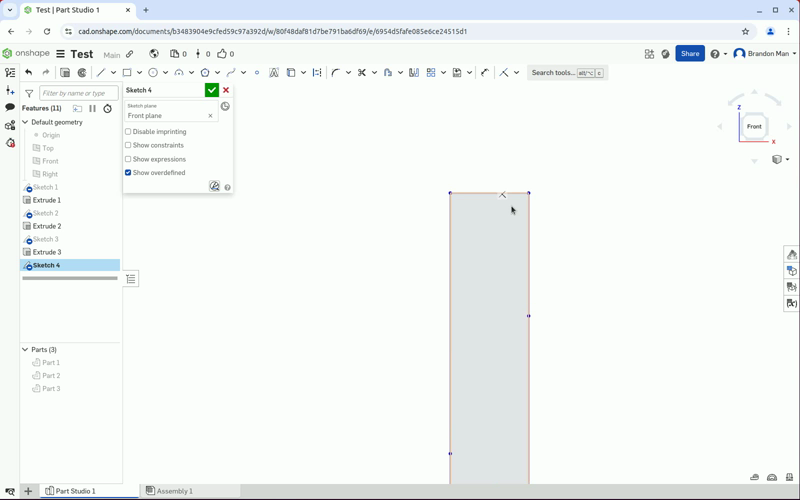
scroll(6)
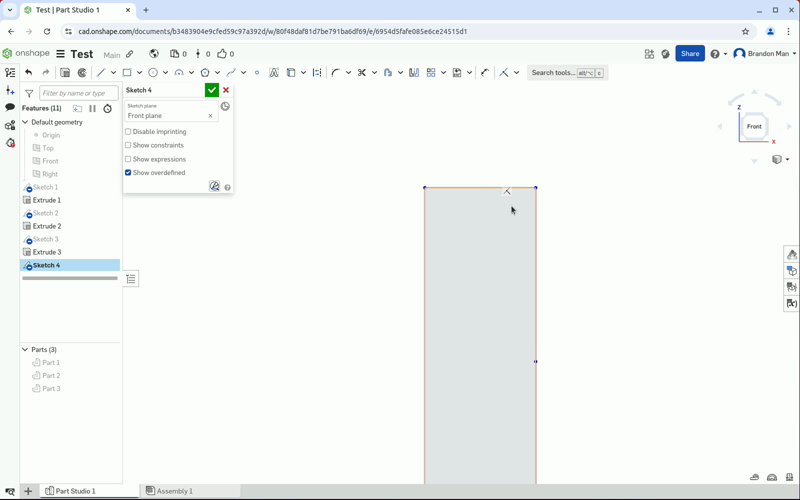
scroll(6)
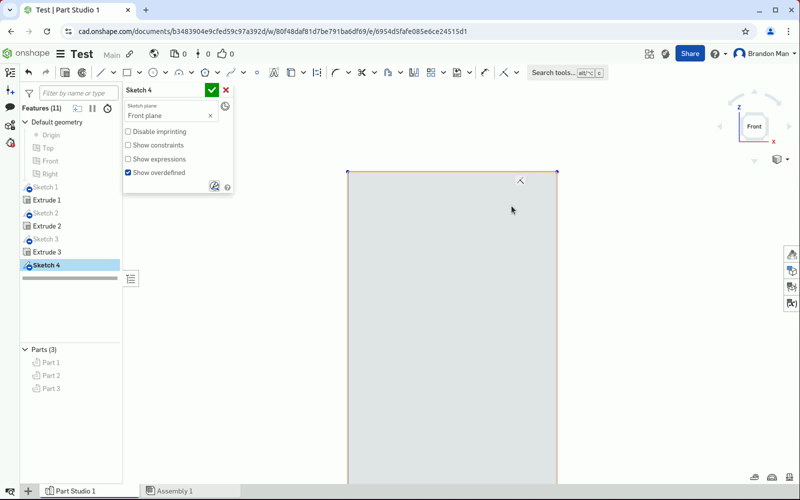
click(511, 205)
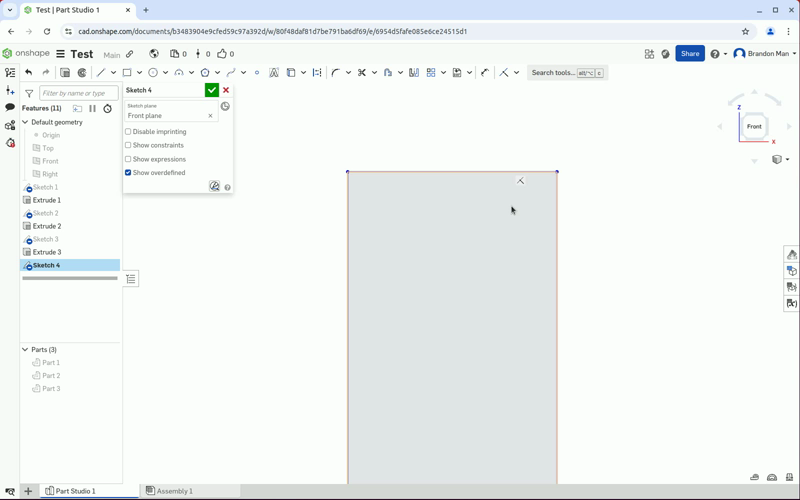
scroll(-6)
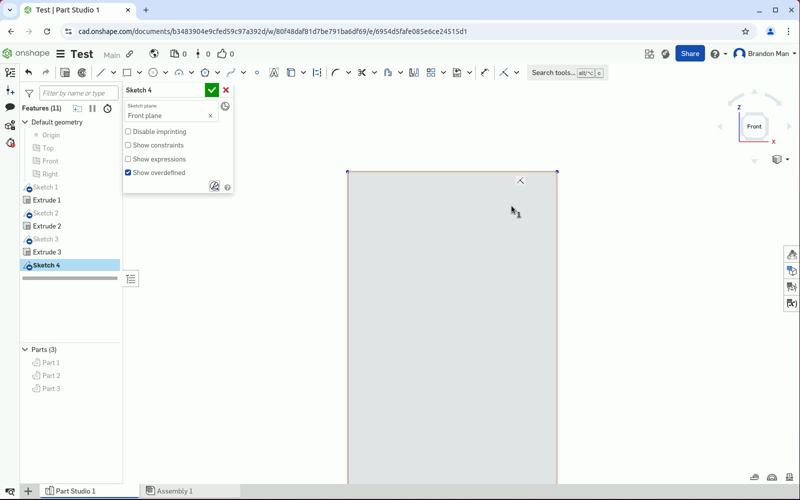
scroll(-6)
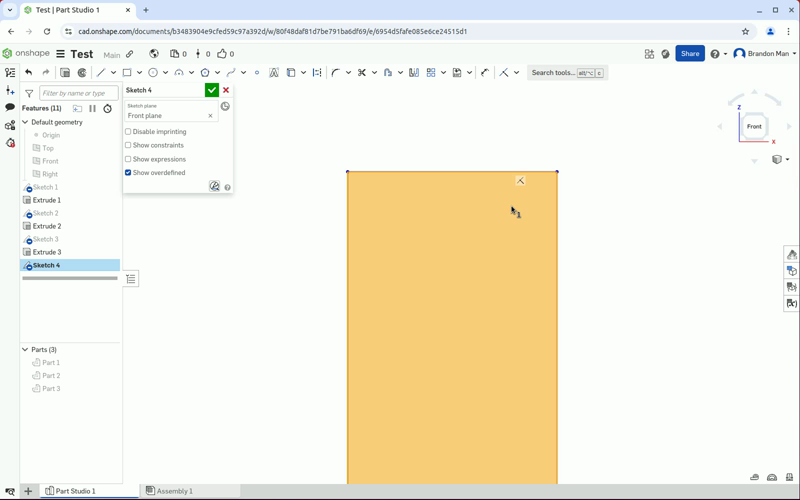
scroll(-6)
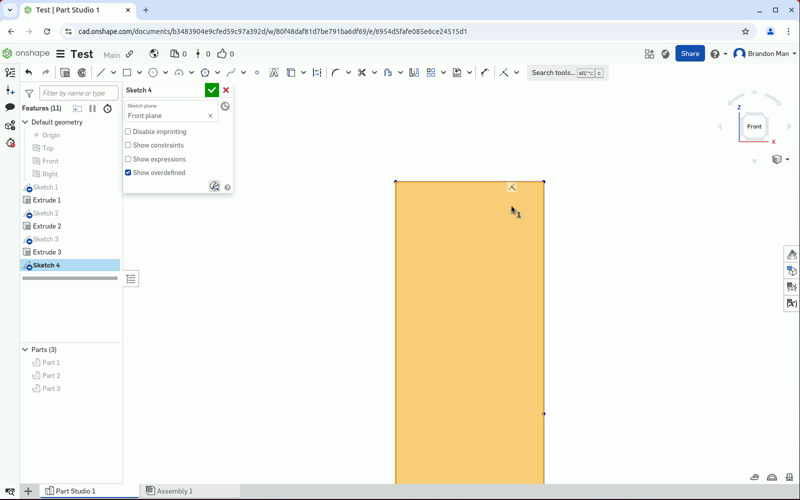
scroll(-6)
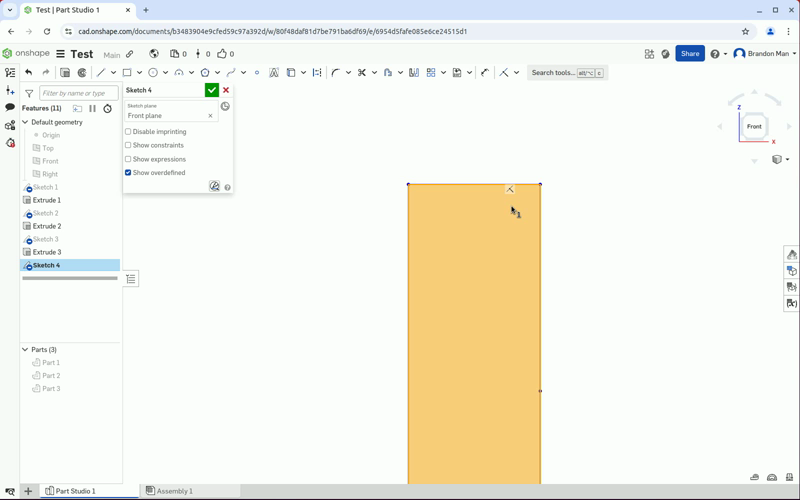
scroll(-6)
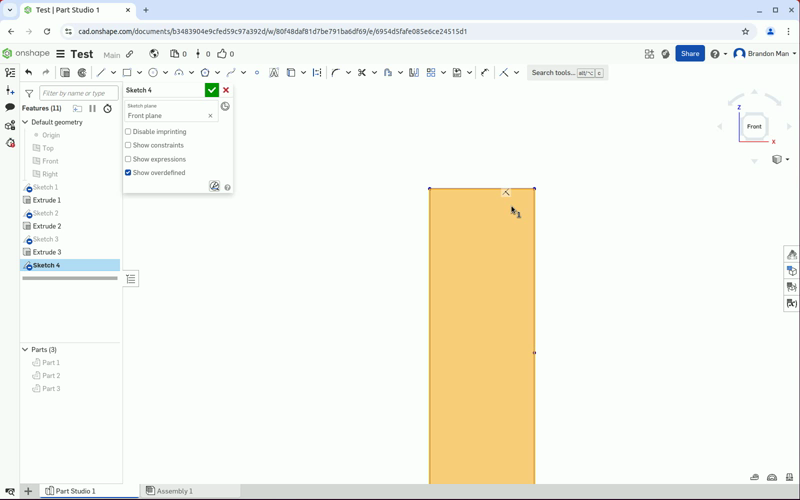
scroll(-6)
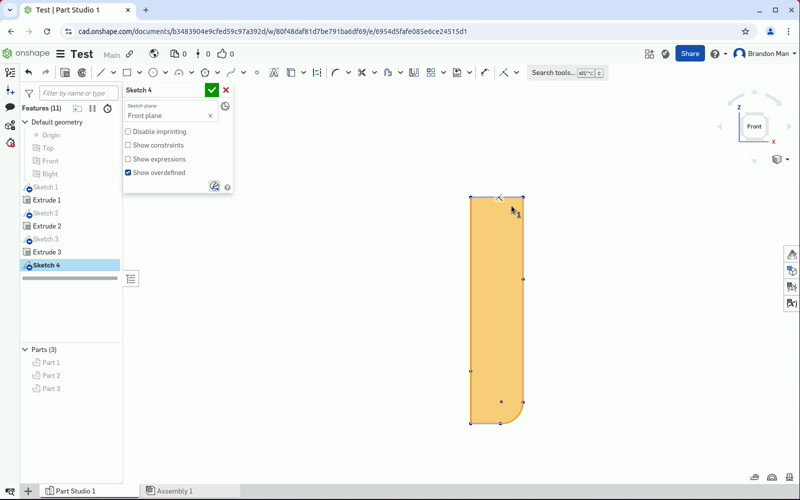
scroll(-6)
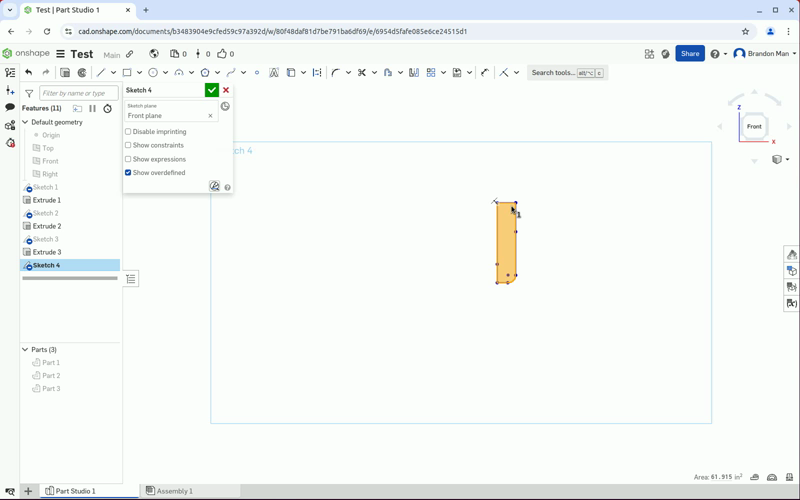
mouse_move(73, 352)
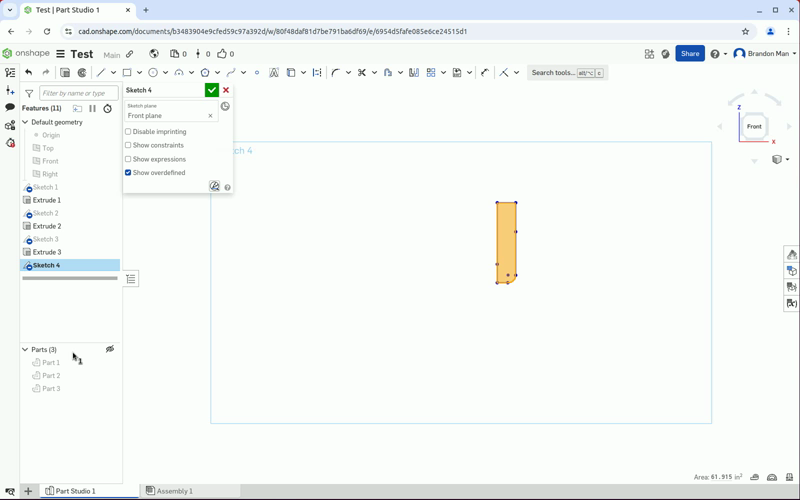
key(shift+y)
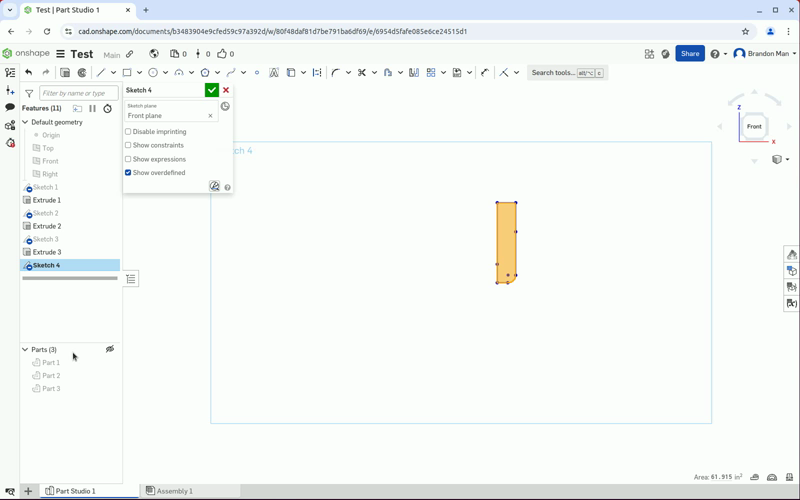
key(shift+e)
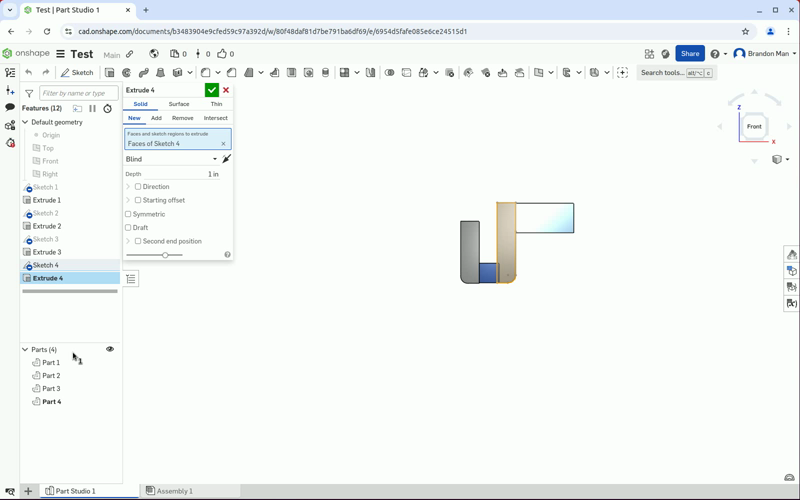
mouse_move(143, 106)
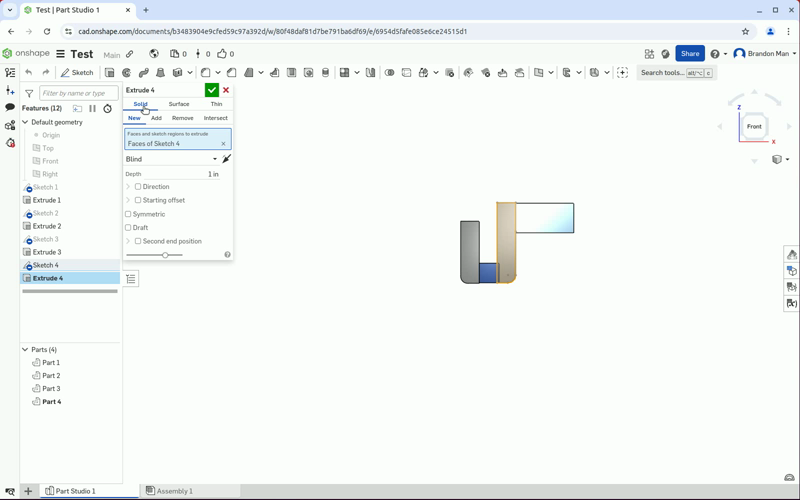
click(143, 106)
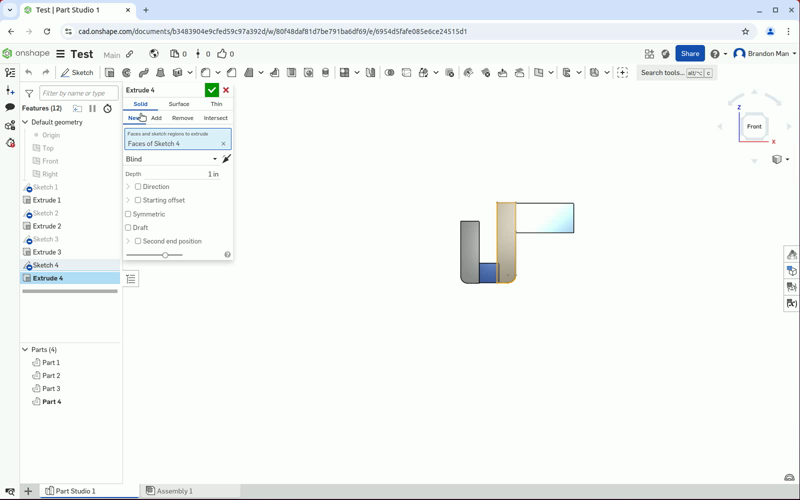
mouse_move(137, 120)
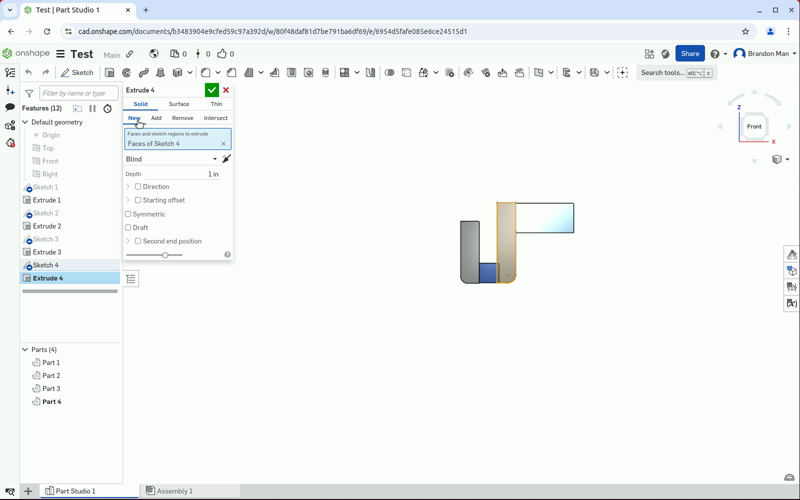
click(137, 120)
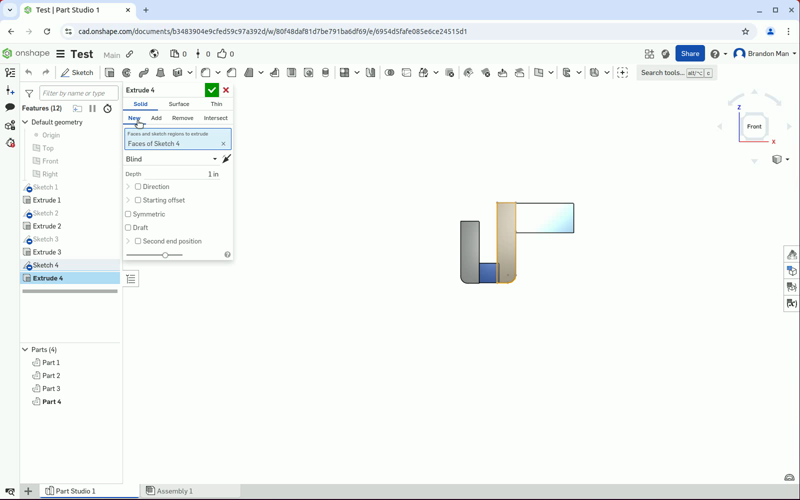
key(tab, 4)
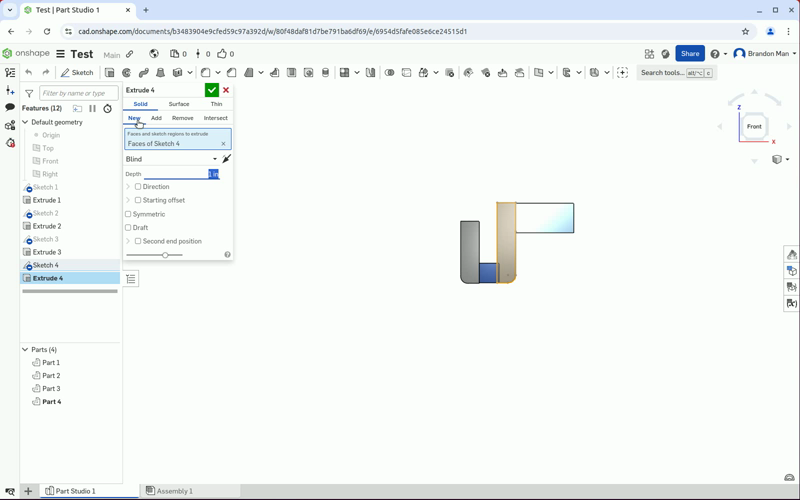
text(6.018)
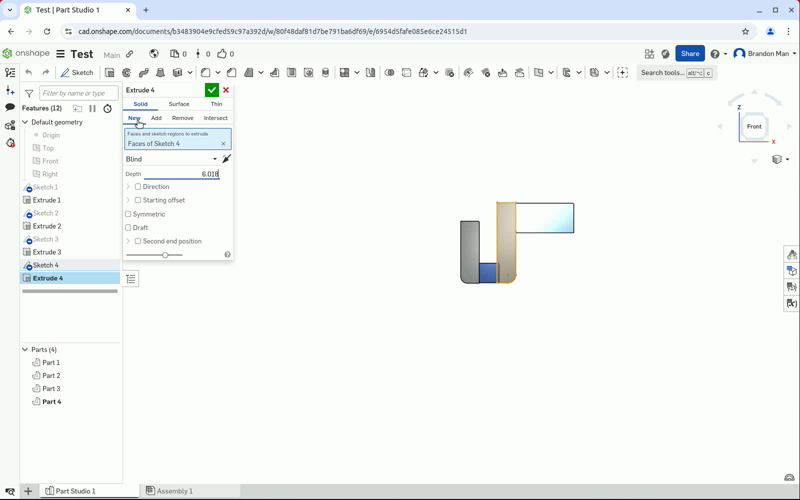
key(enter)
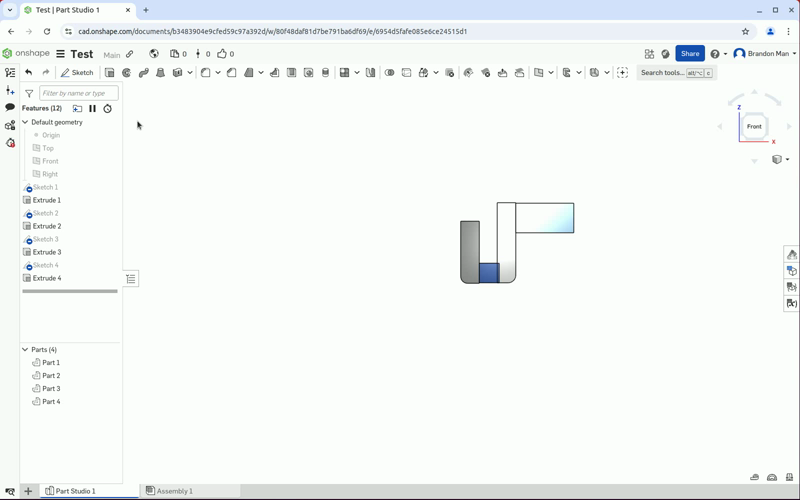
key(shift+h)
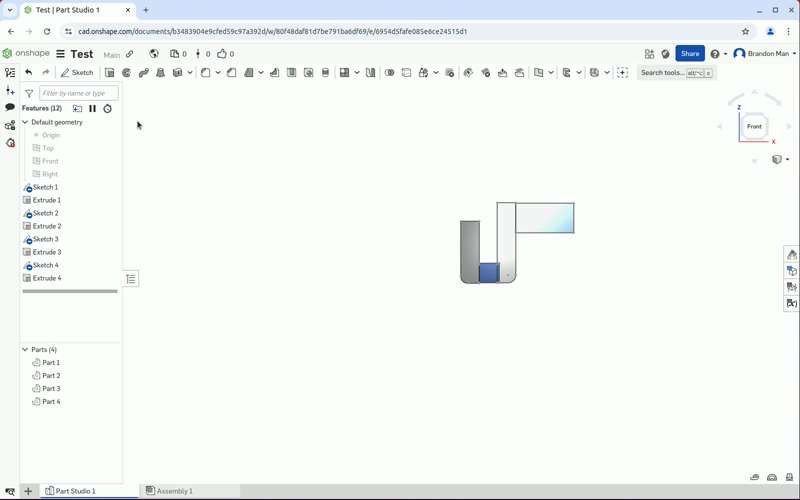
key(shift+h)
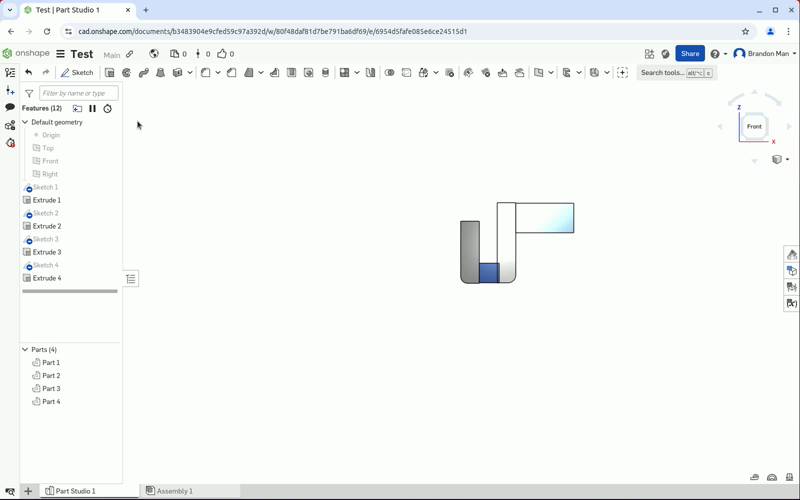
mouse_move(73, 189)
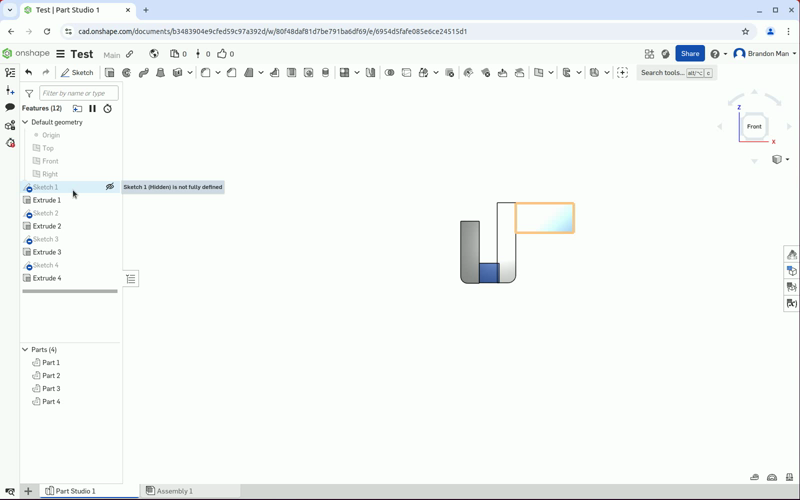
click(73, 189)
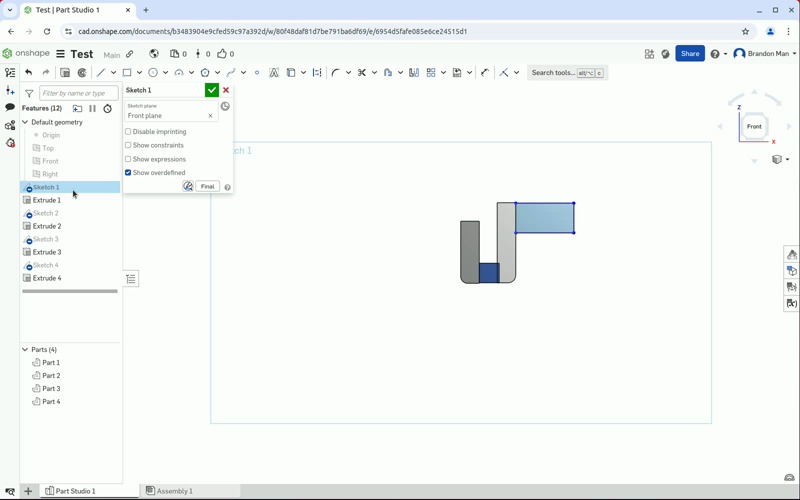
mouse_move(229, 92)
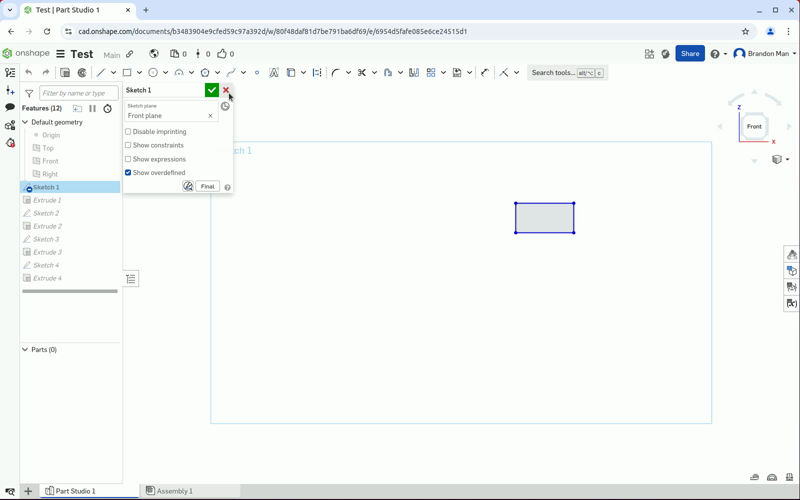
click(229, 92)
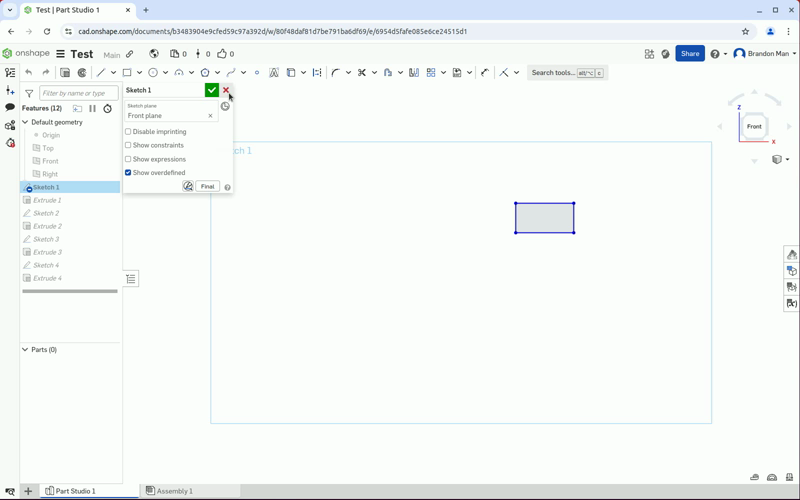
key(shift+s)
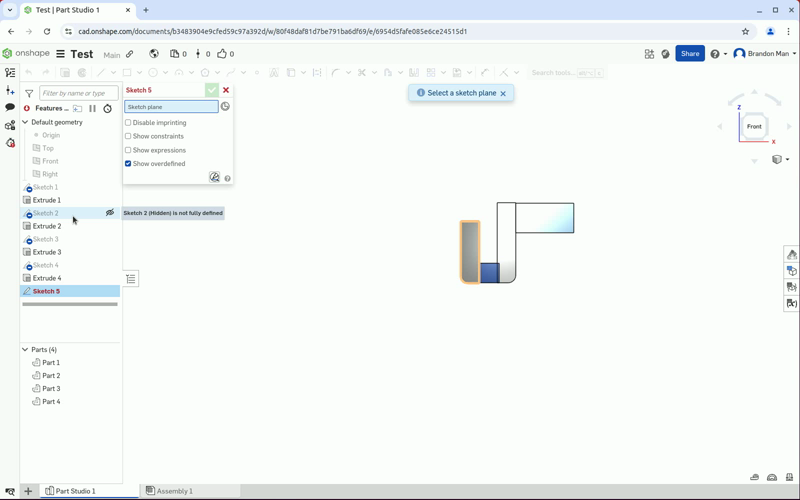
scroll(3)
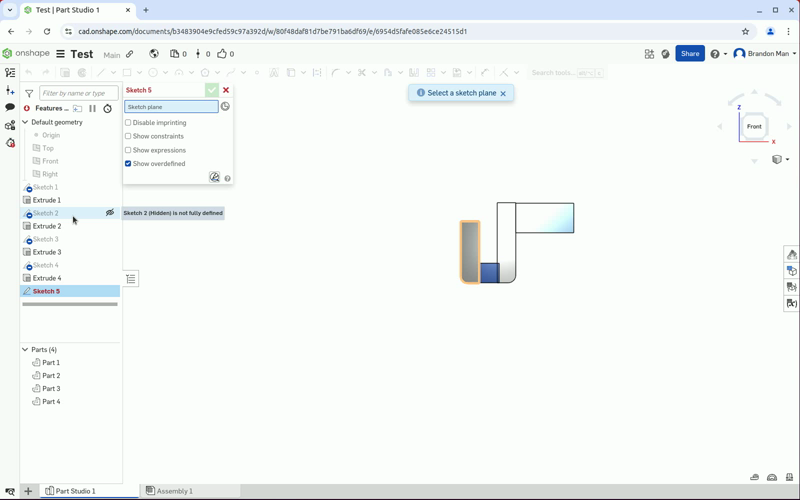
mouse_move(73, 163)
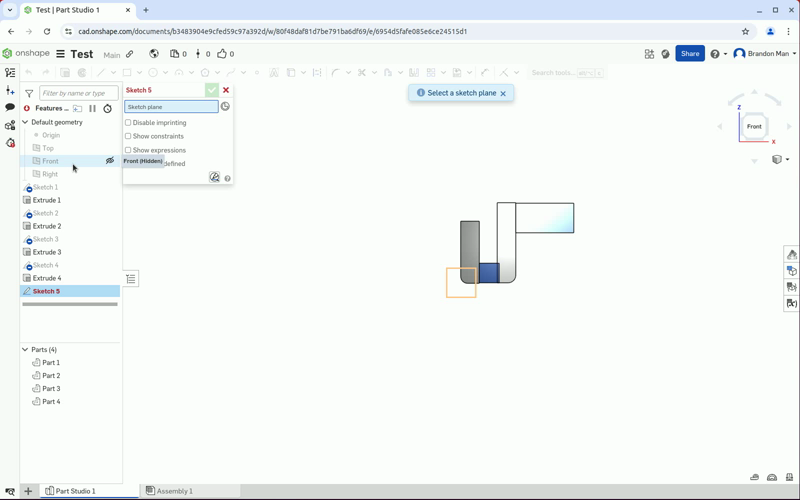
click(73, 163)
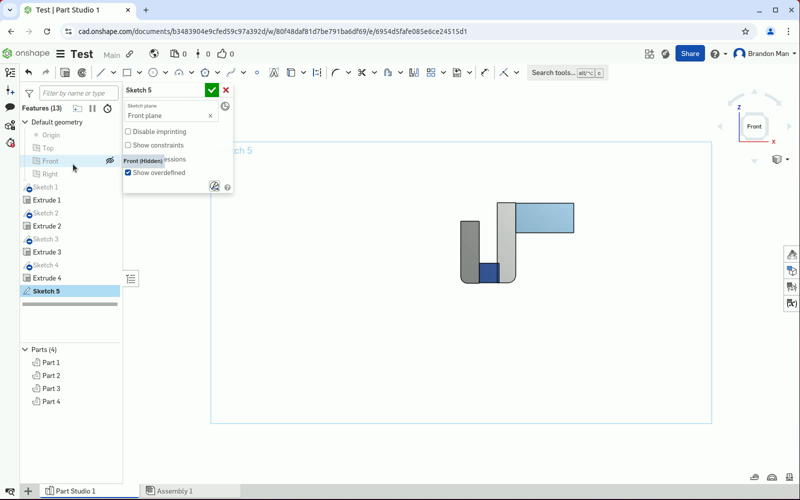
mouse_move(73, 352)
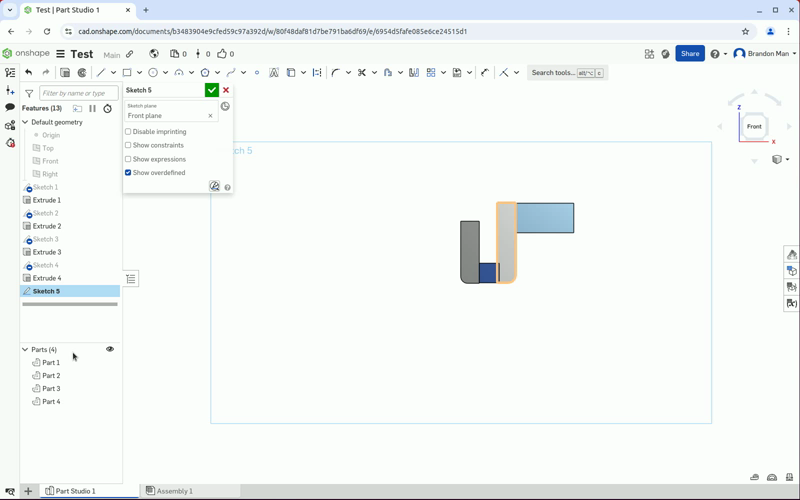
key(y)
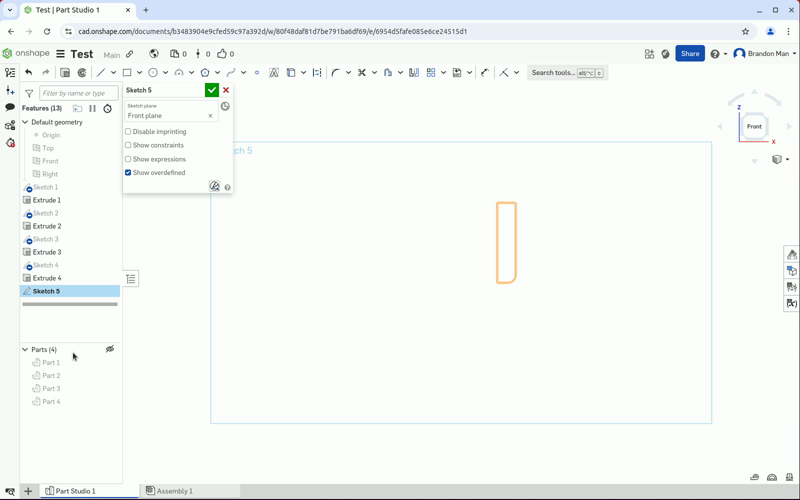
key(l)
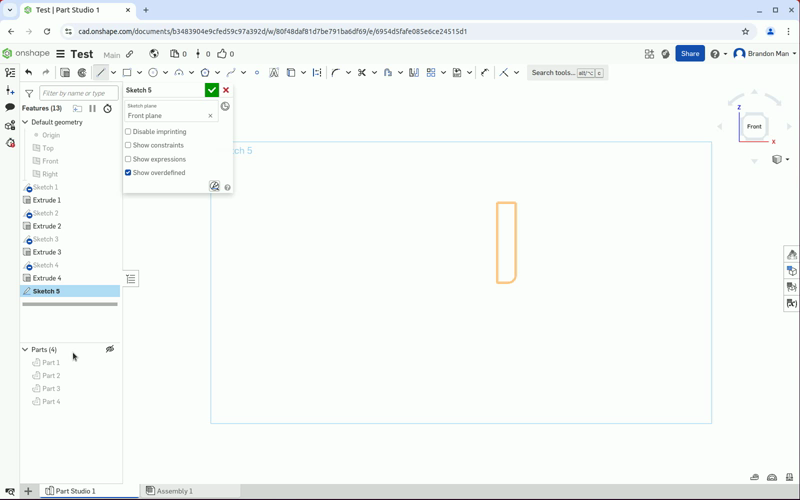
key_down(shift)
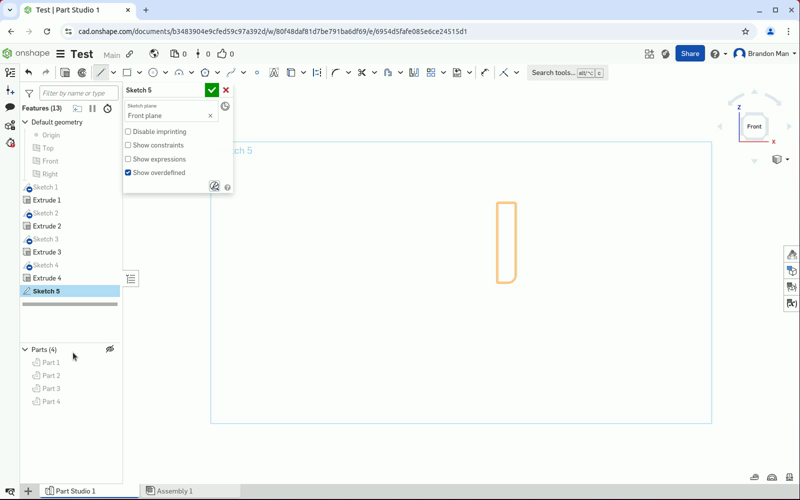
mouse_move(460, 282)
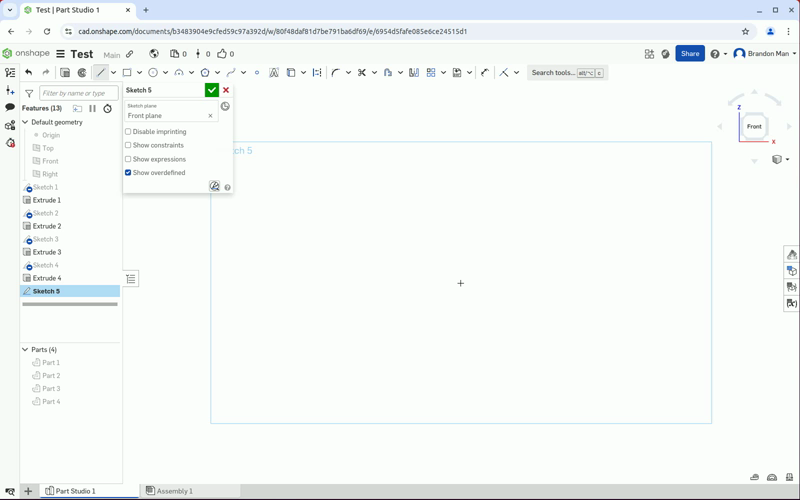
click(460, 282)
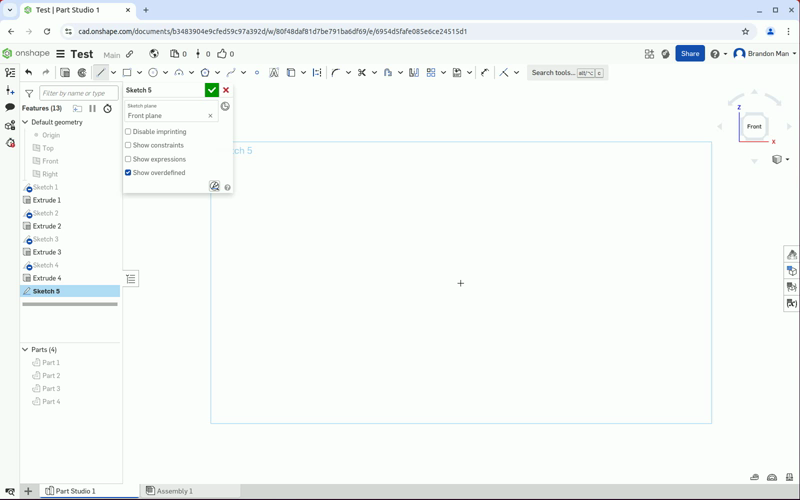
key_up(shift)
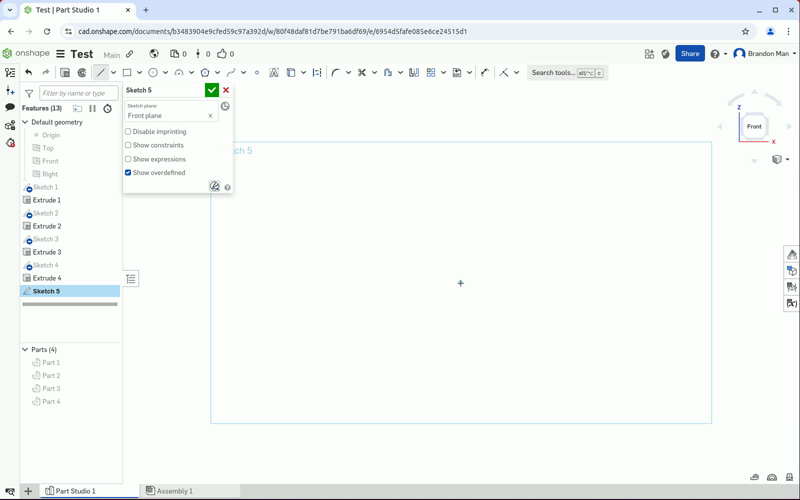
key_down(shift)
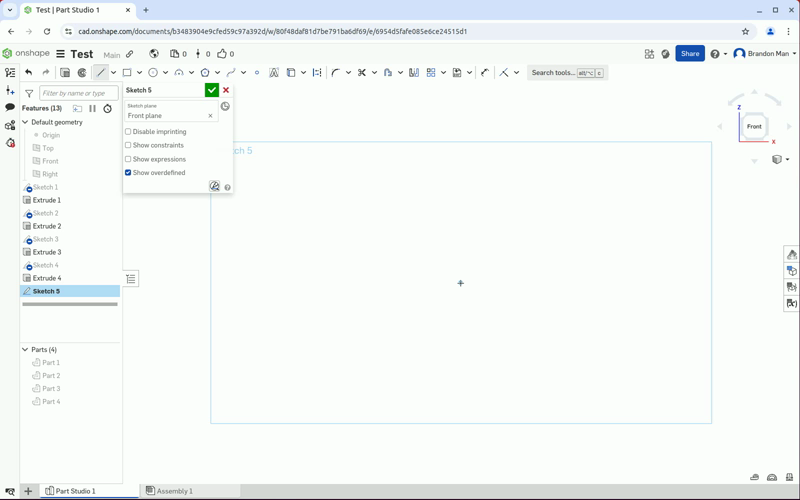
mouse_move(490, 282)
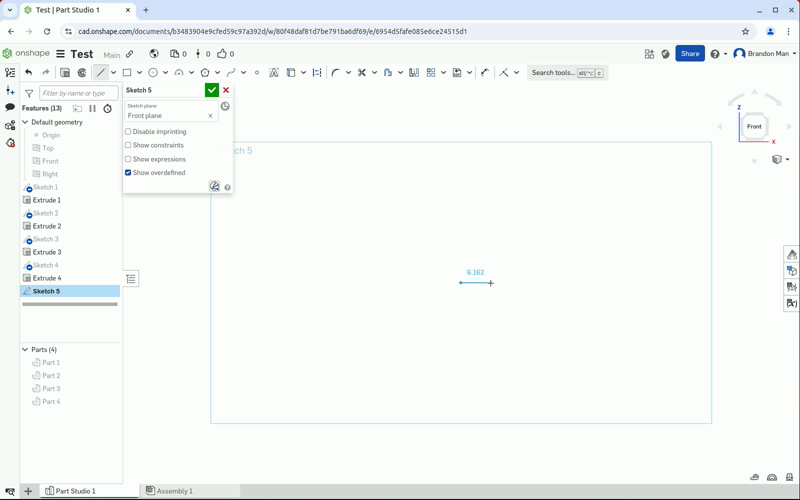
mouse_move(468, 282)
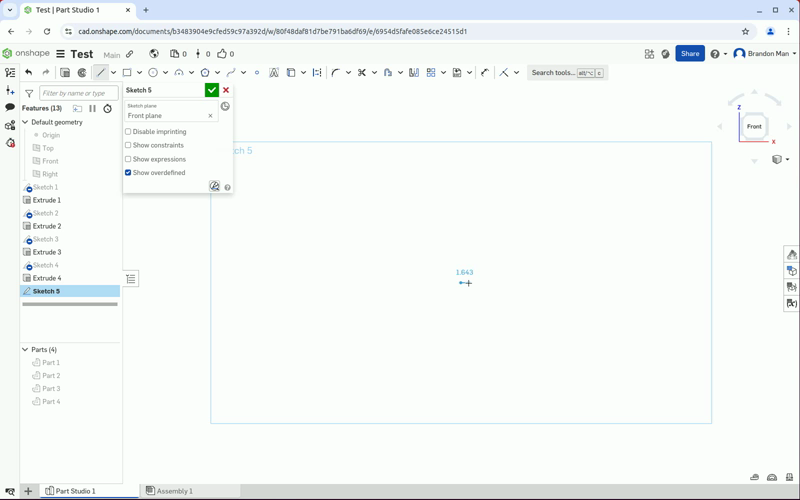
click(468, 282)
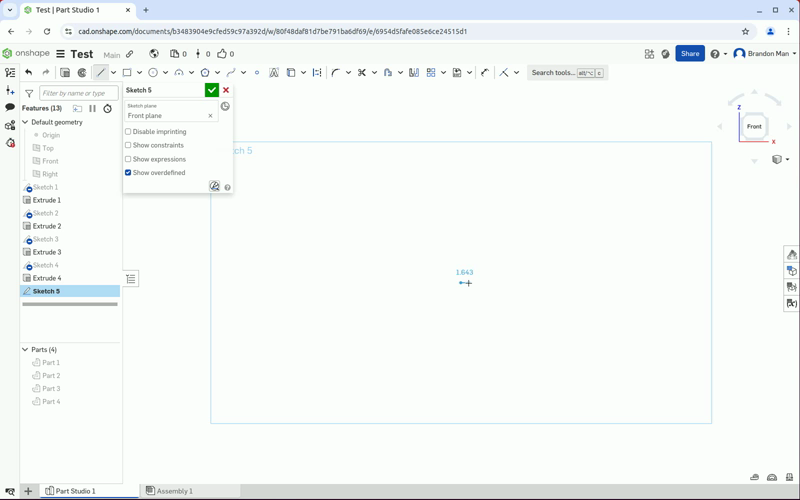
key_up(shift)
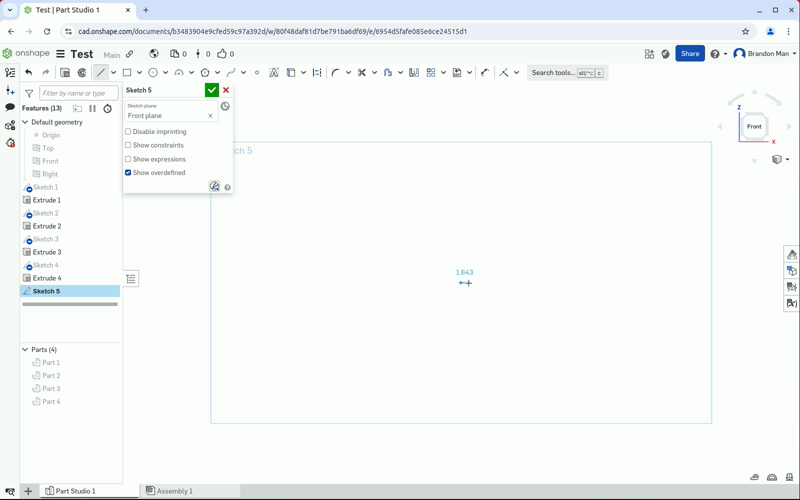
key(esc)
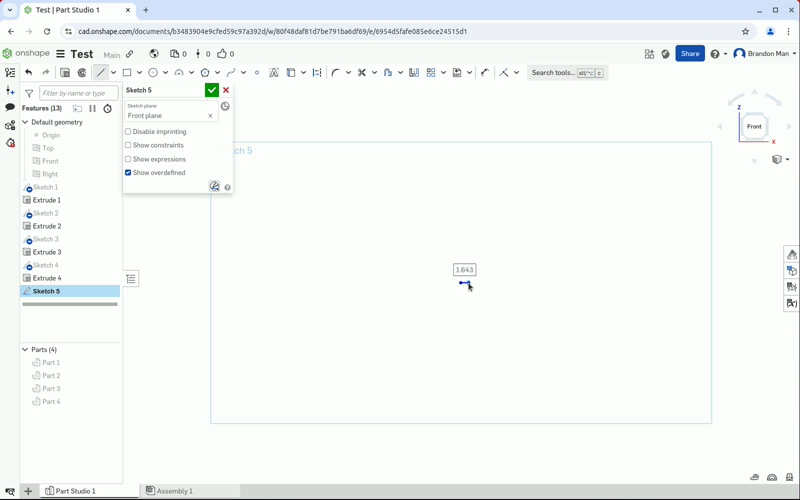
key(a)
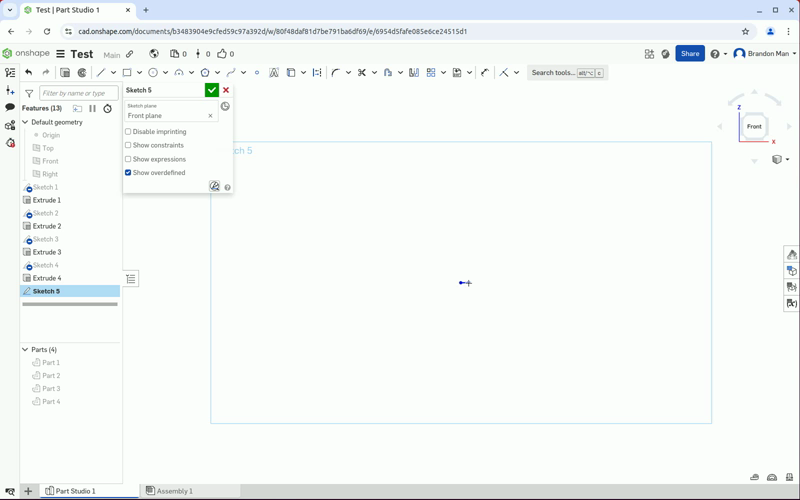
mouse_move(468, 282)
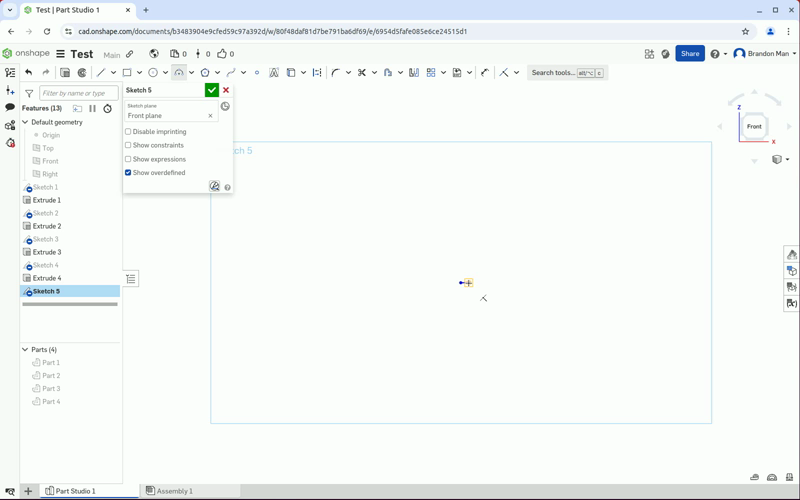
click(468, 282)
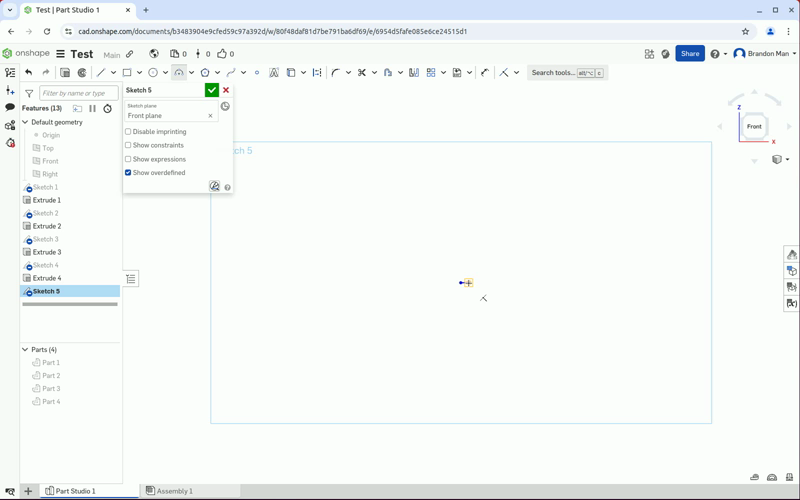
key_down(shift)
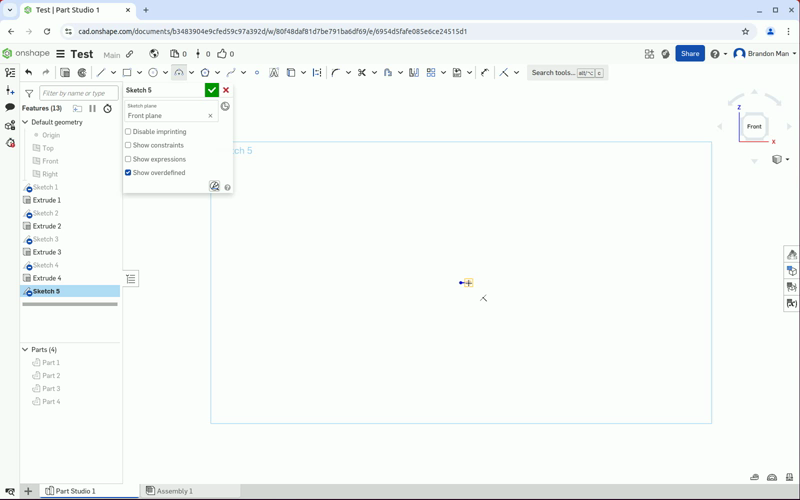
mouse_move(460, 274)
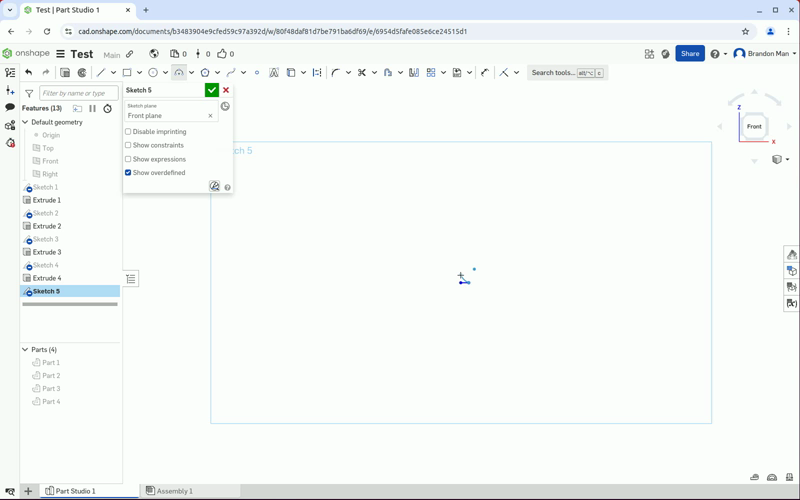
click(460, 274)
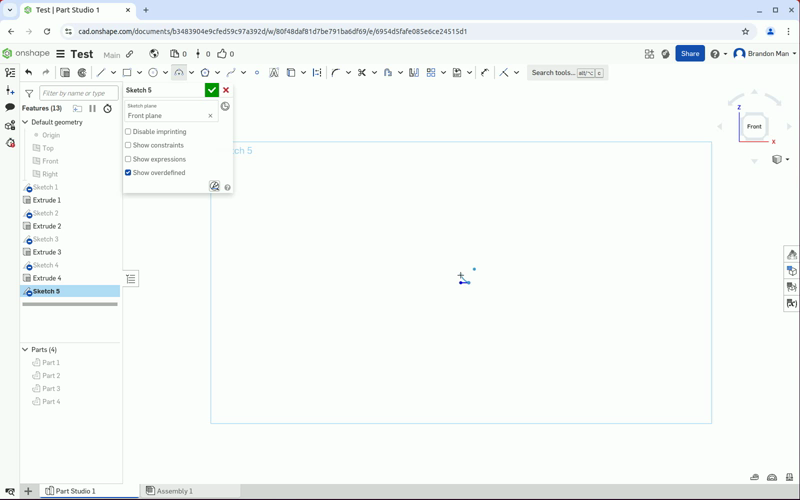
mouse_move(463, 280)
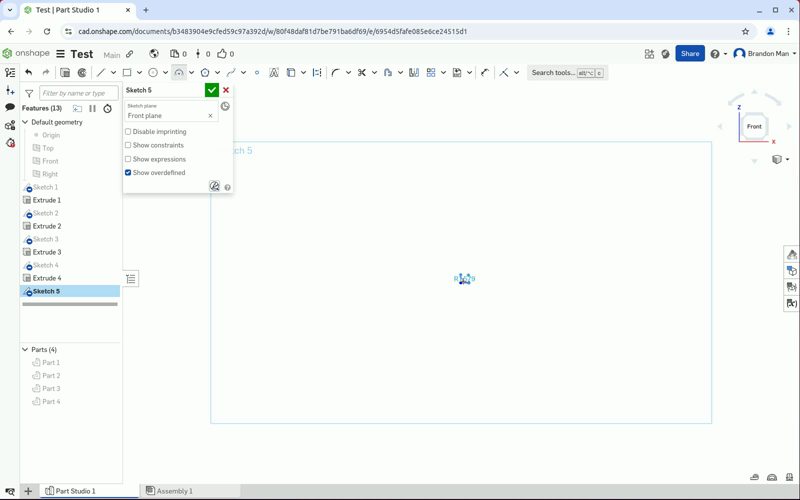
scroll(6)
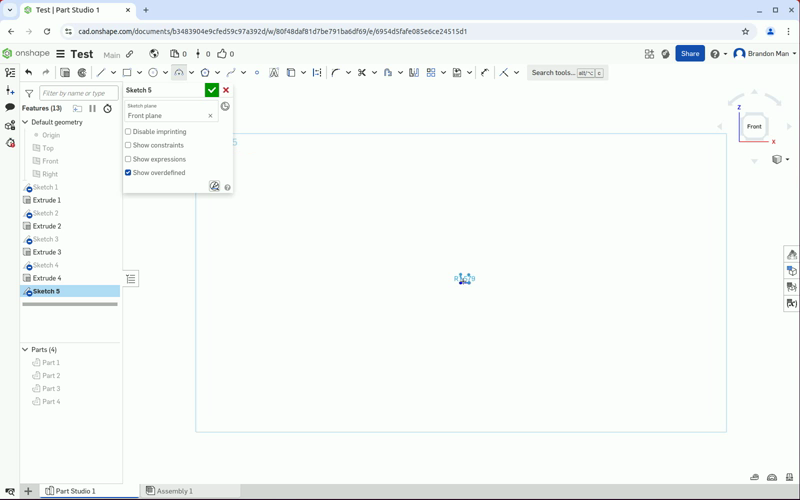
scroll(6)
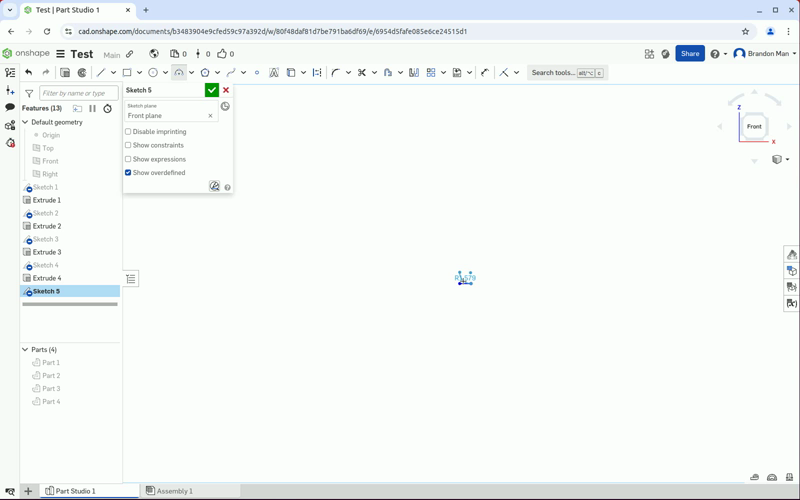
scroll(6)
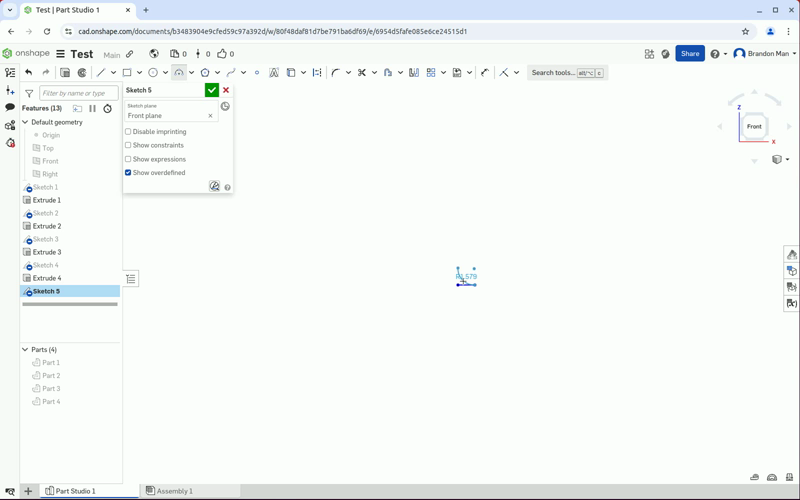
scroll(6)
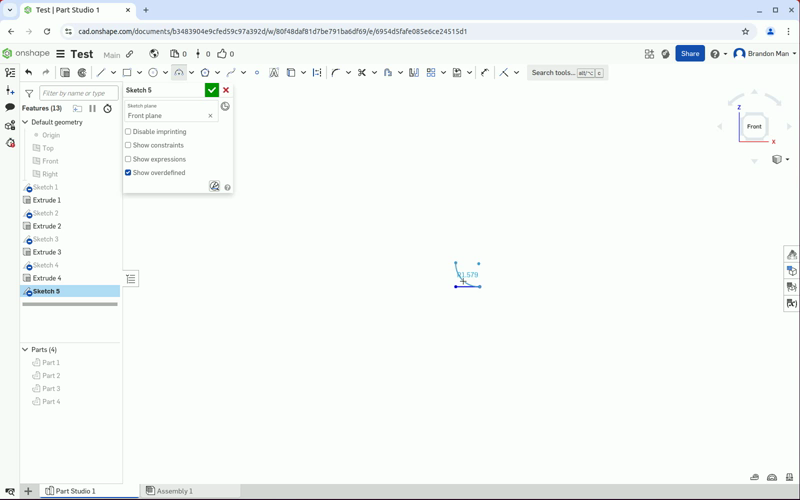
scroll(6)
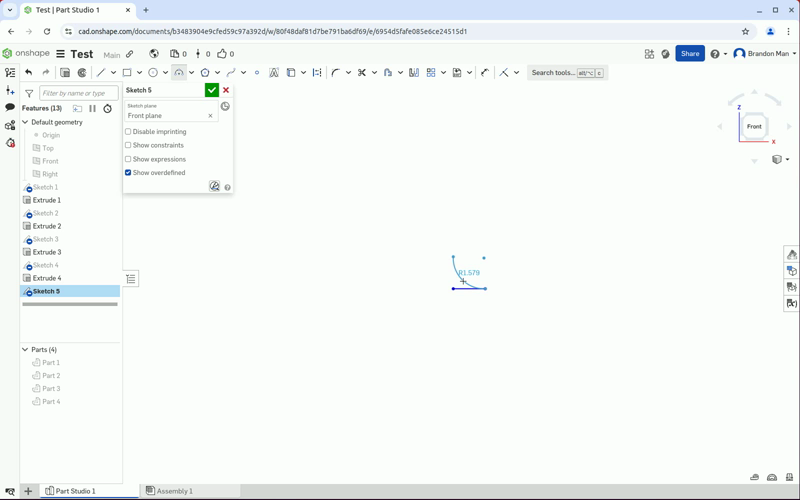
scroll(6)
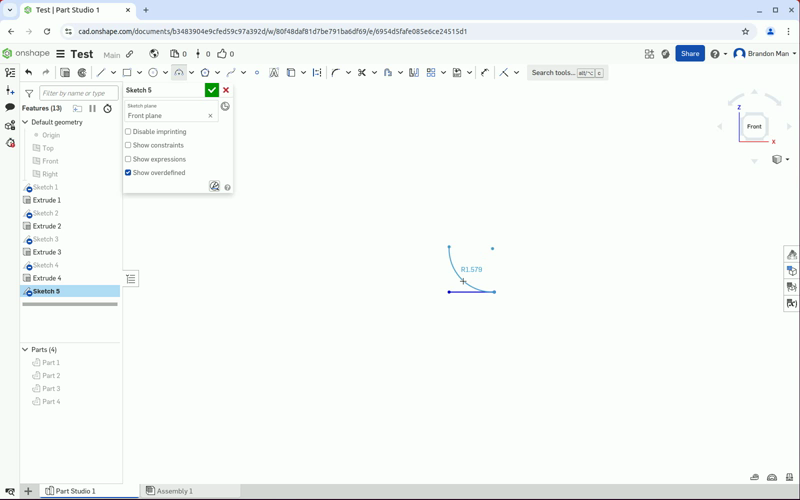
scroll(6)
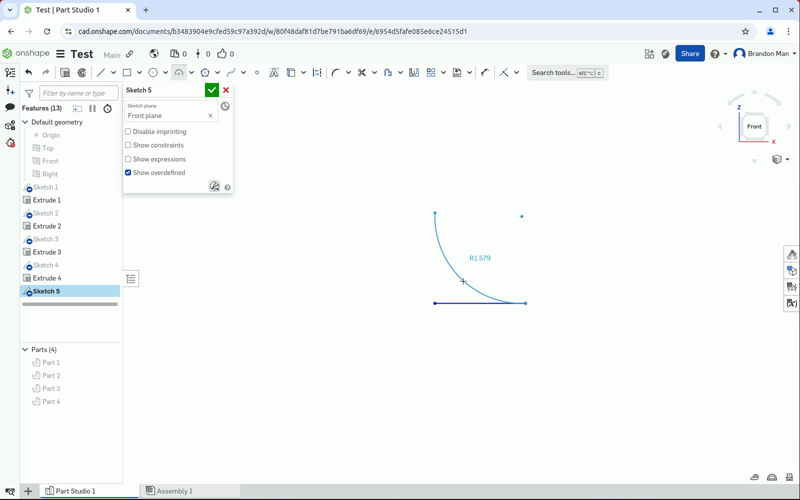
click(463, 280)
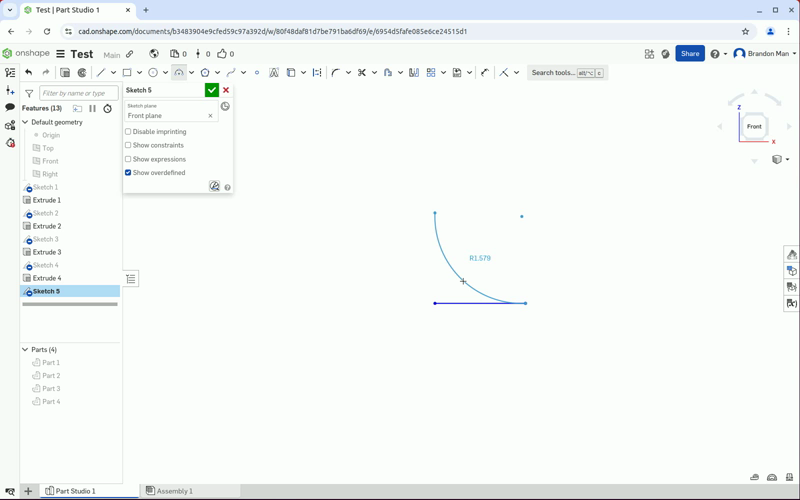
scroll(-6)
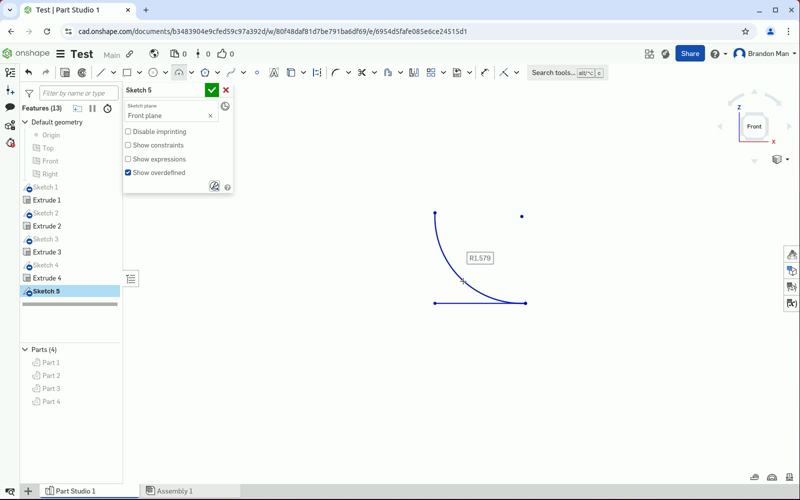
scroll(-6)
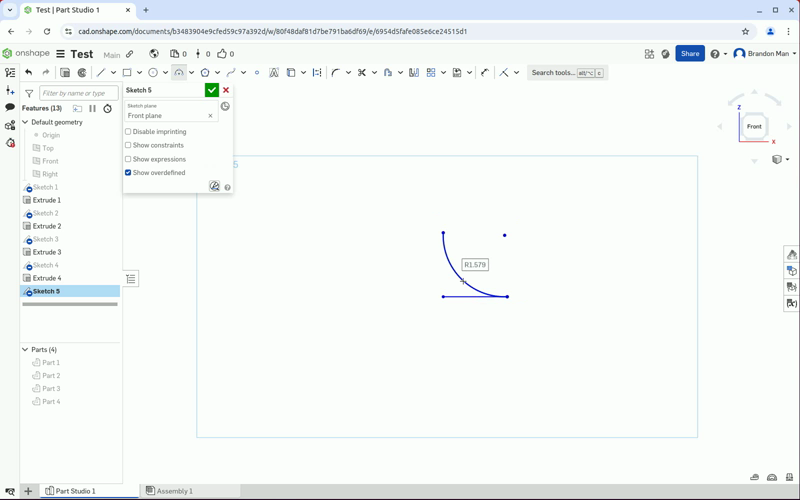
scroll(-6)
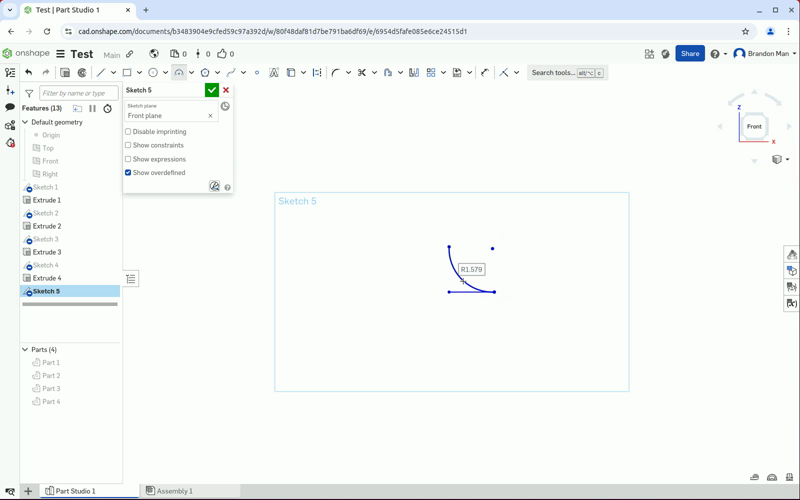
scroll(-6)
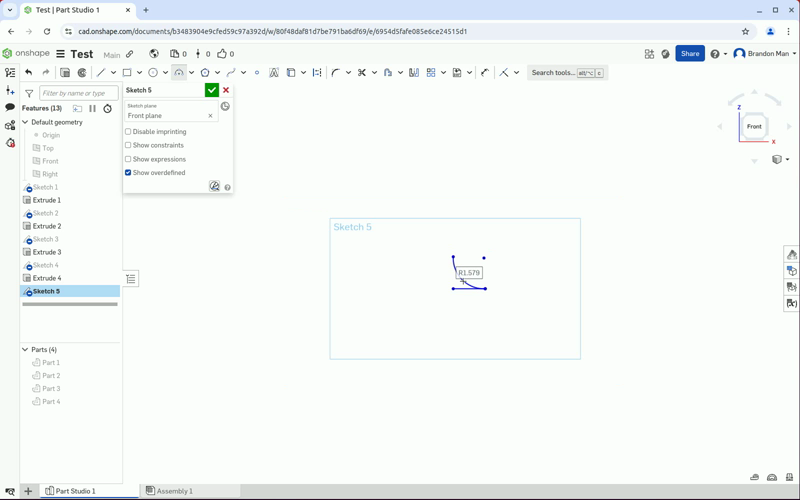
scroll(-6)
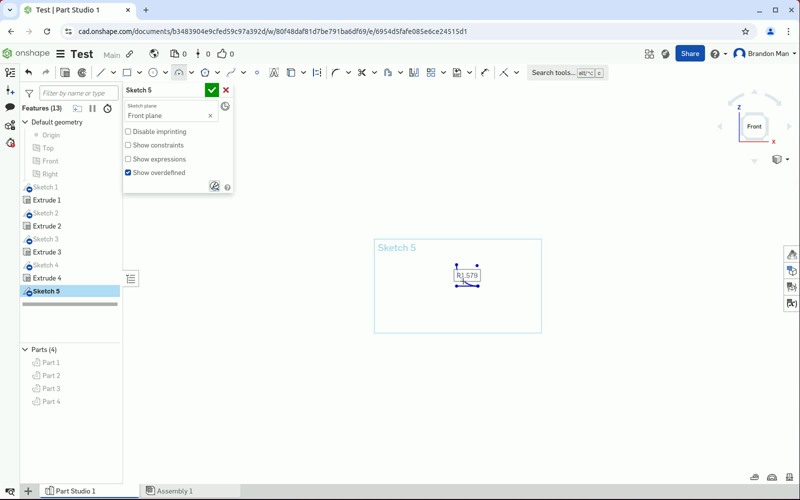
scroll(-6)
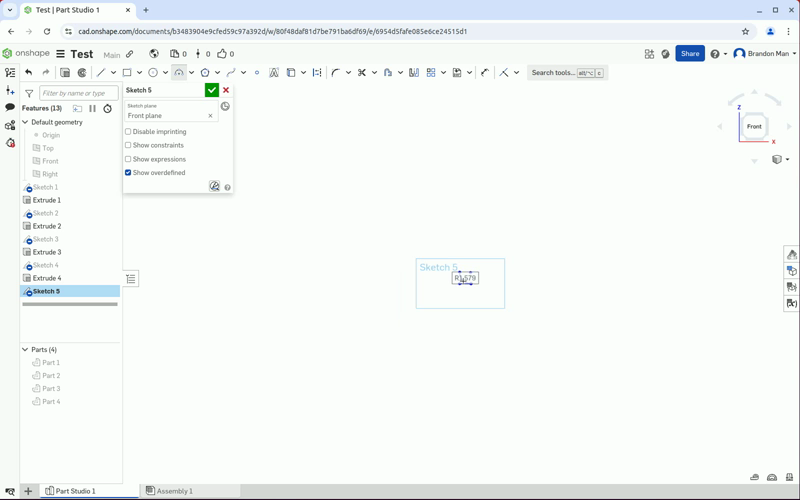
scroll(-6)
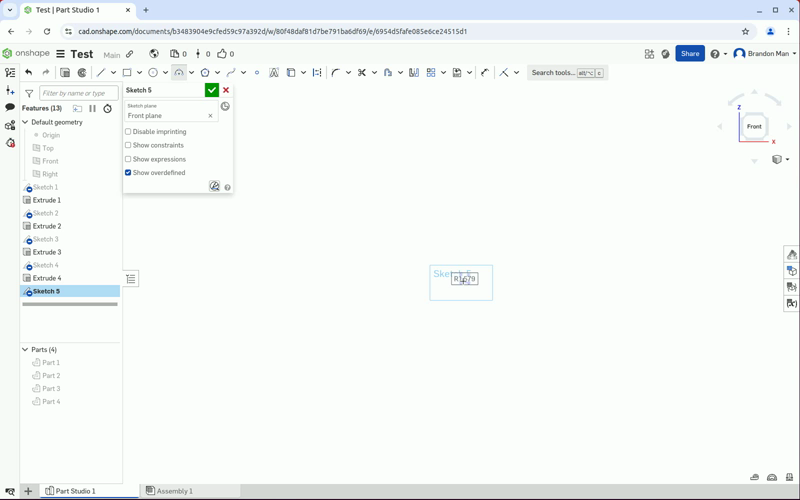
key_up(shift)
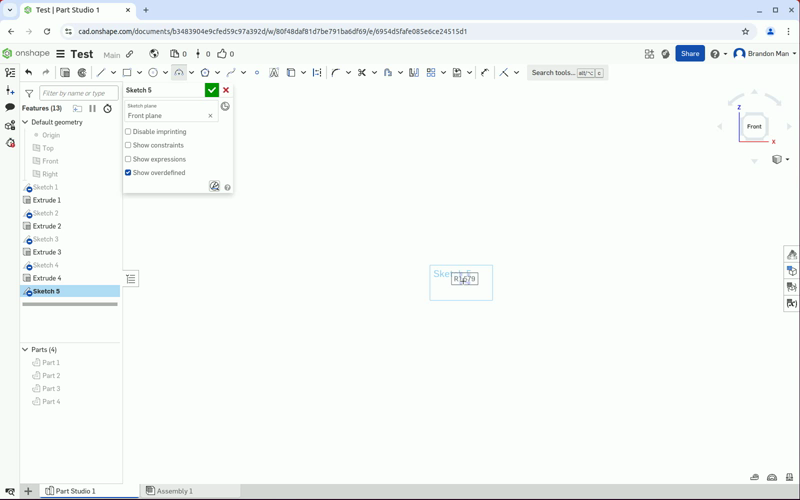
key(esc)
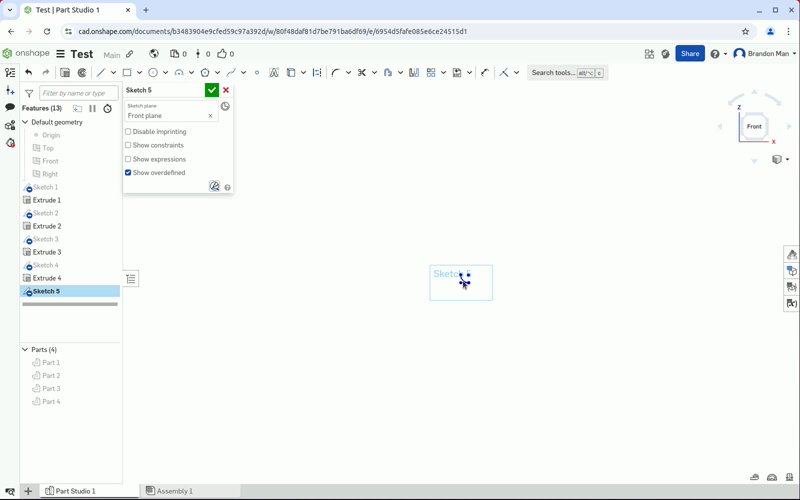
key(l)
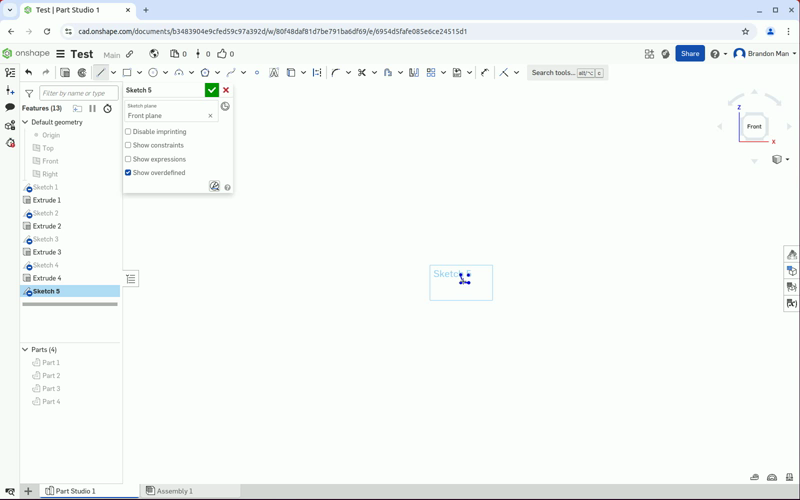
mouse_move(460, 274)
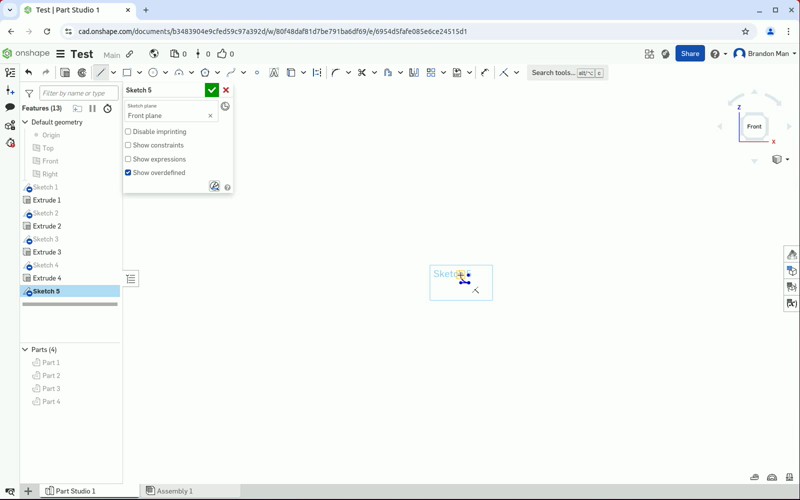
click(460, 274)
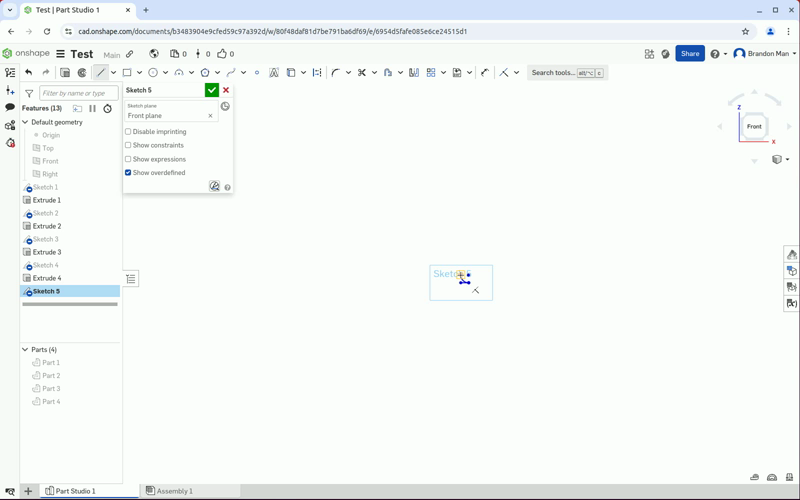
mouse_move(490, 274)
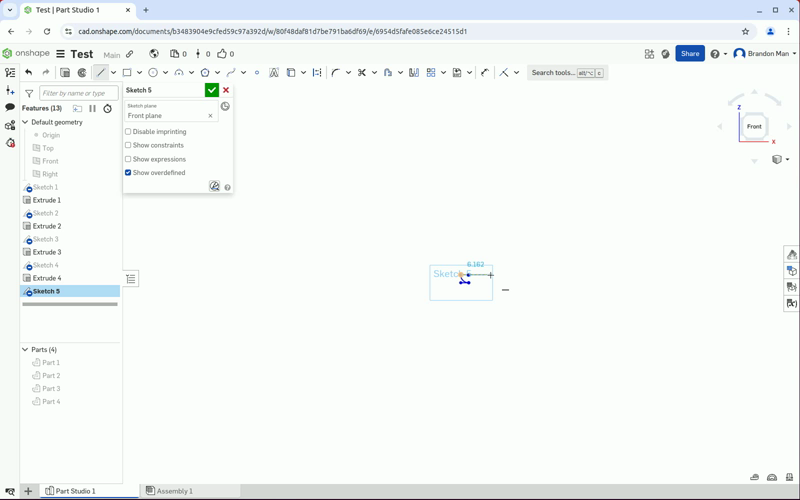
key_down(shift)
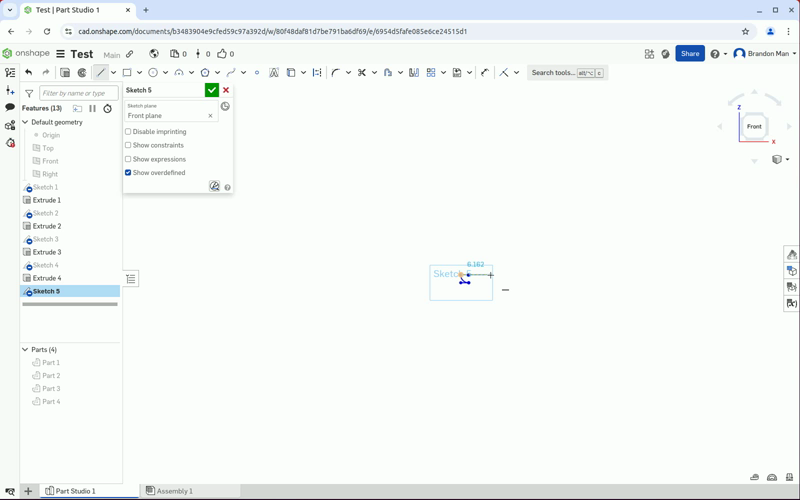
mouse_move(460, 282)
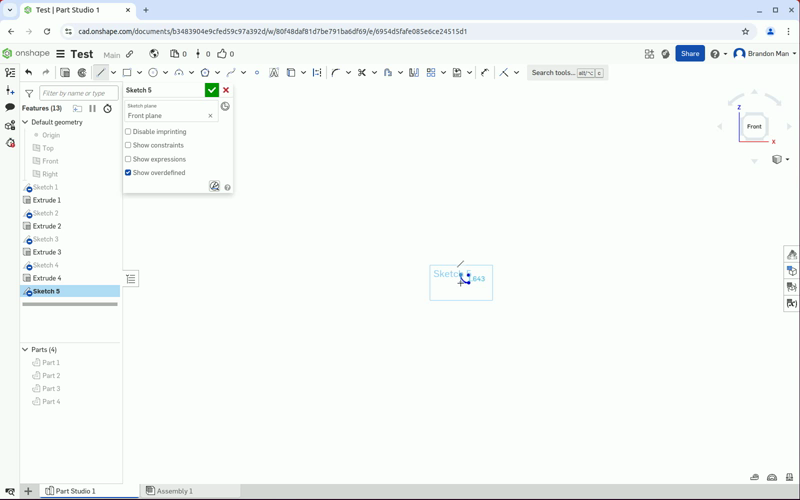
scroll(6)
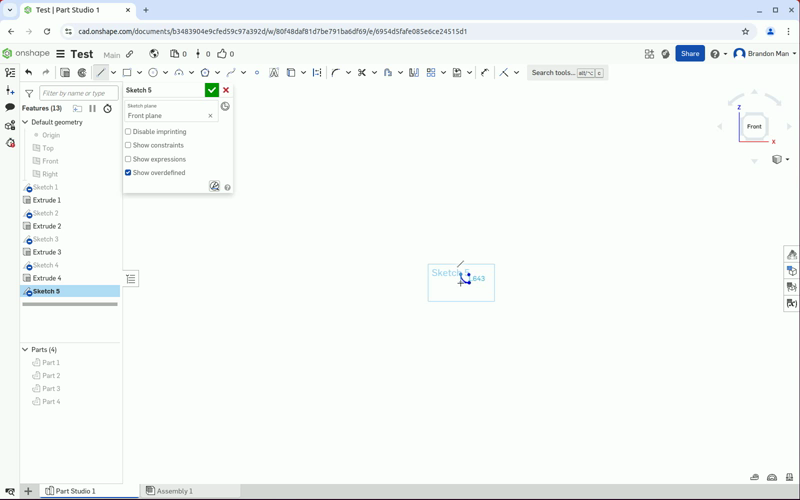
scroll(6)
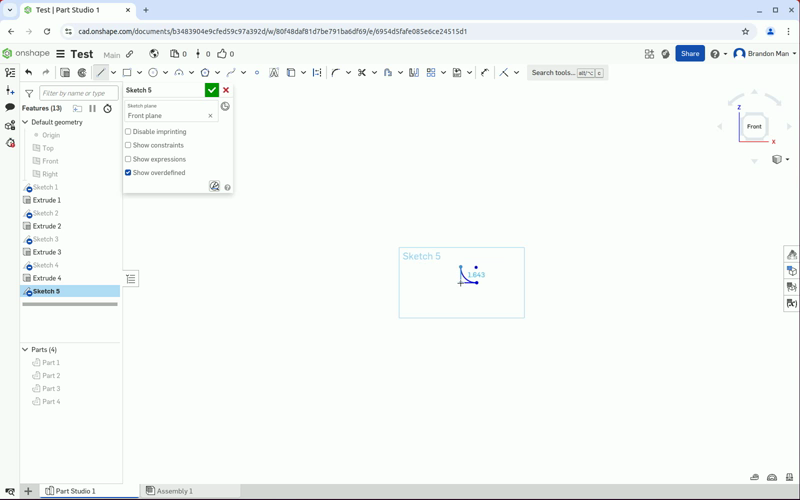
scroll(6)
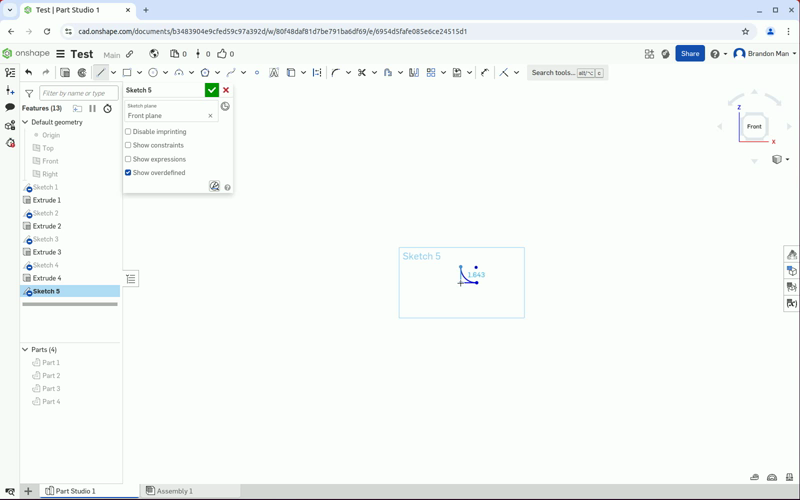
scroll(6)
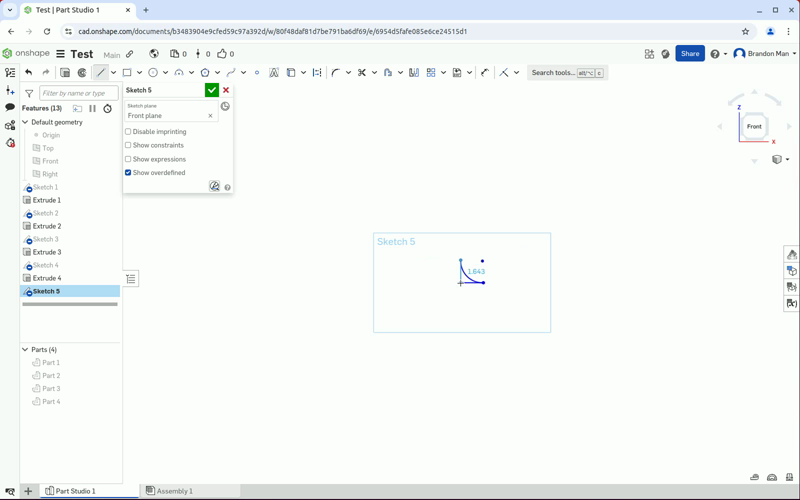
scroll(6)
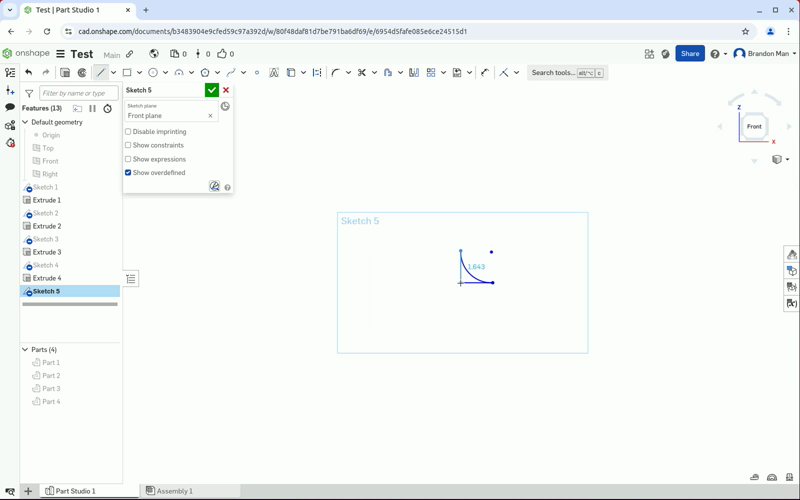
scroll(6)
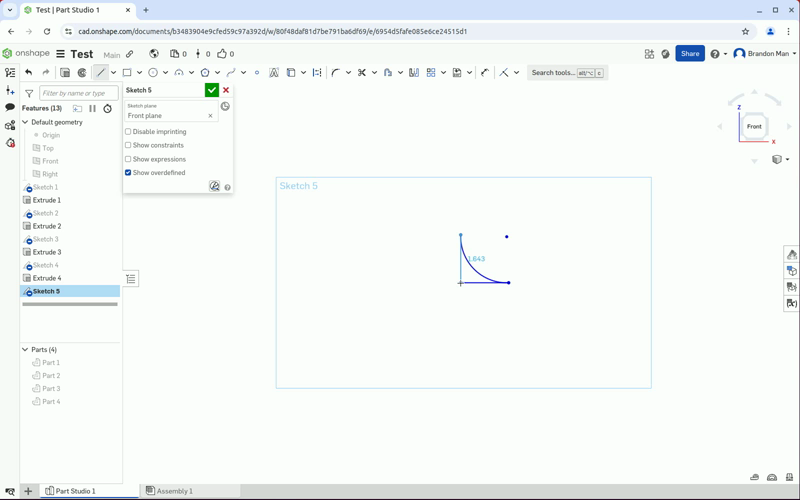
scroll(6)
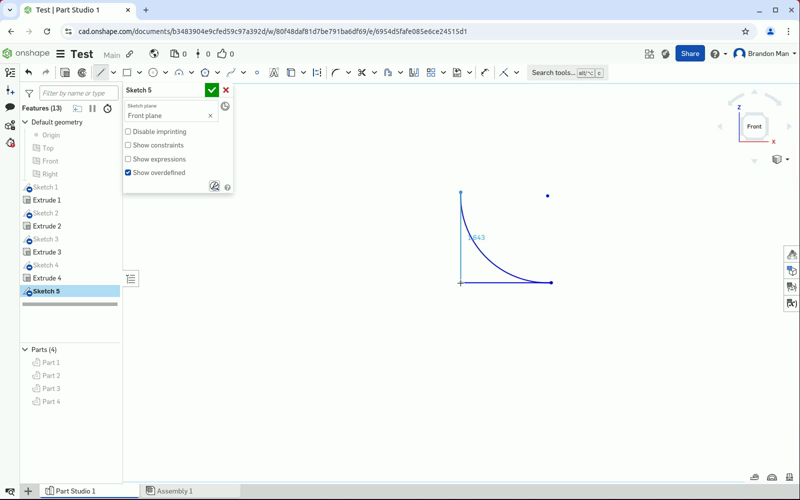
key_up(shift)
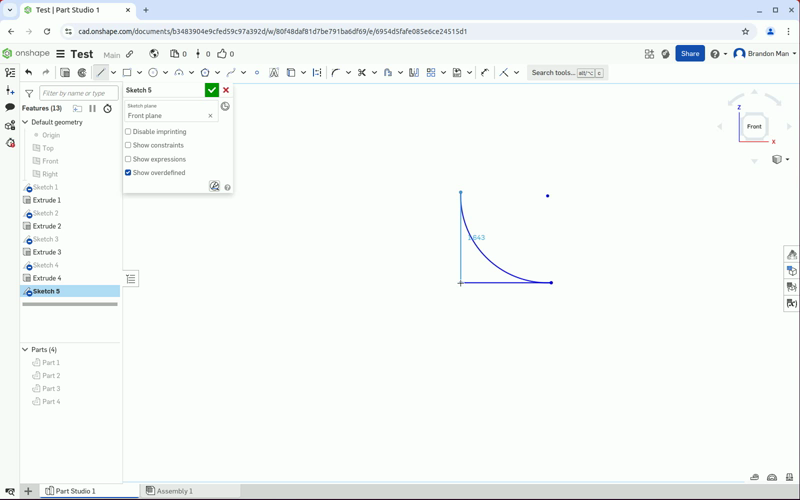
click(460, 282)
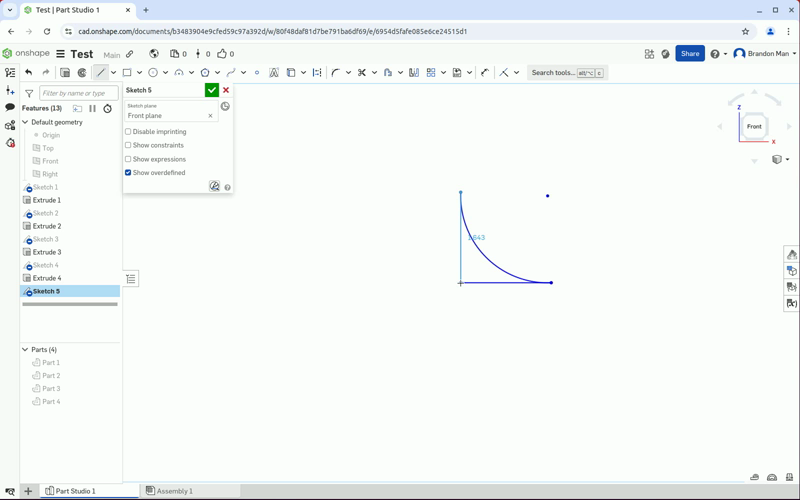
scroll(-6)
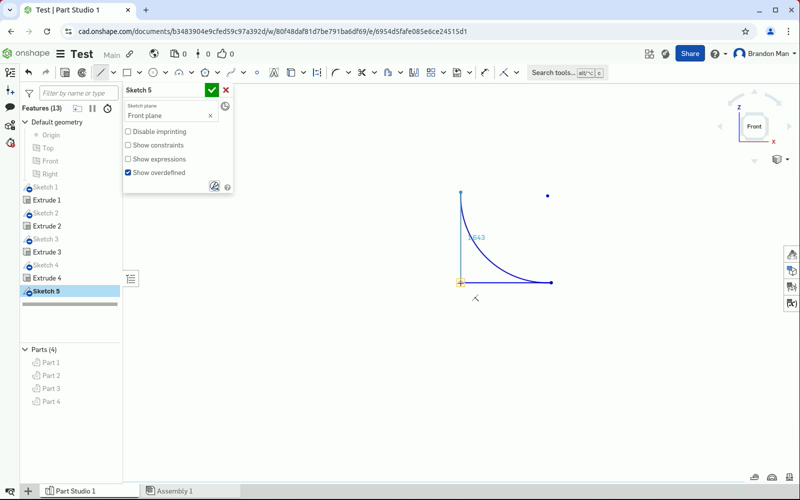
scroll(-6)
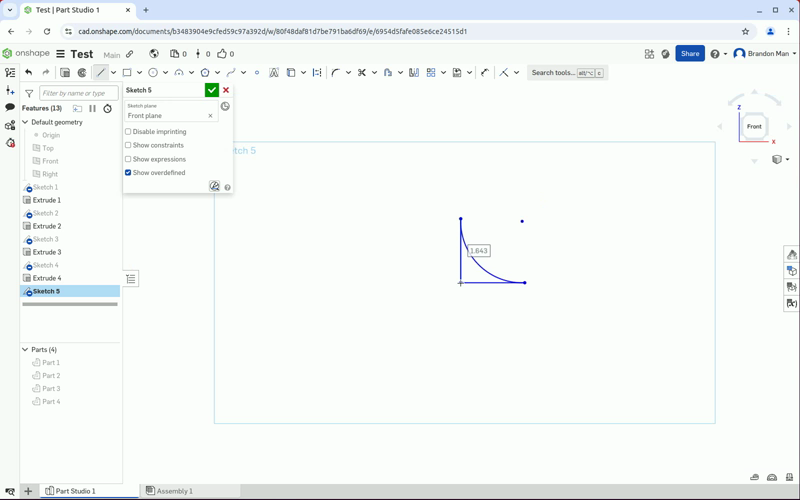
scroll(-6)
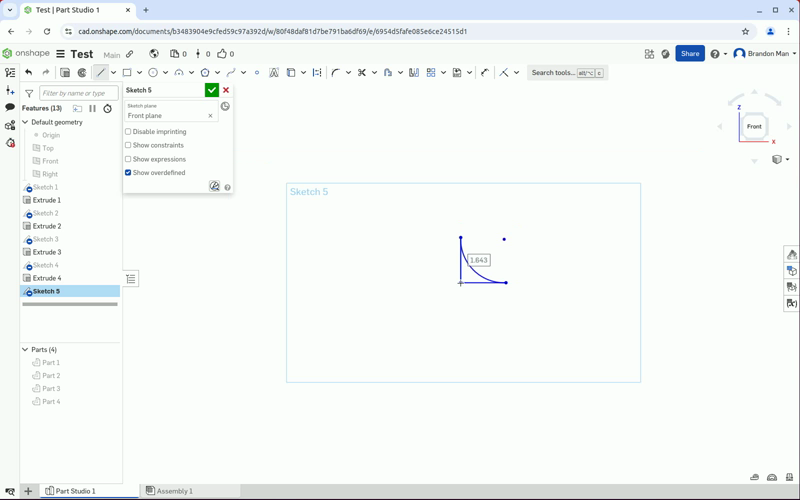
scroll(-6)
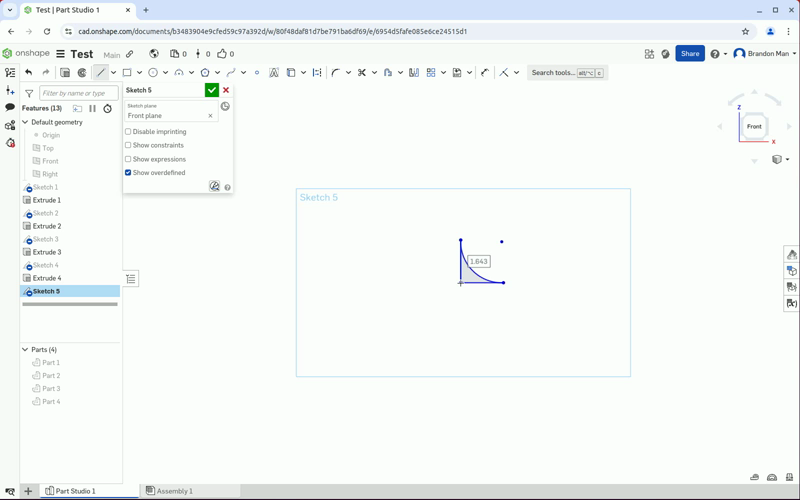
scroll(-6)
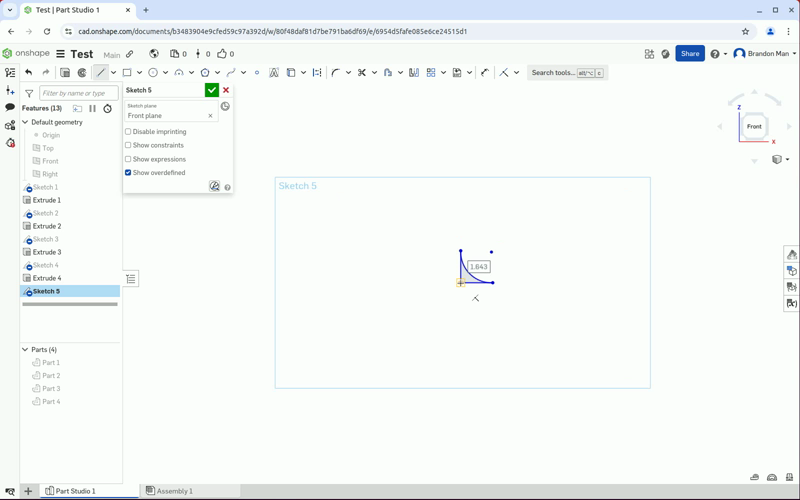
scroll(-6)
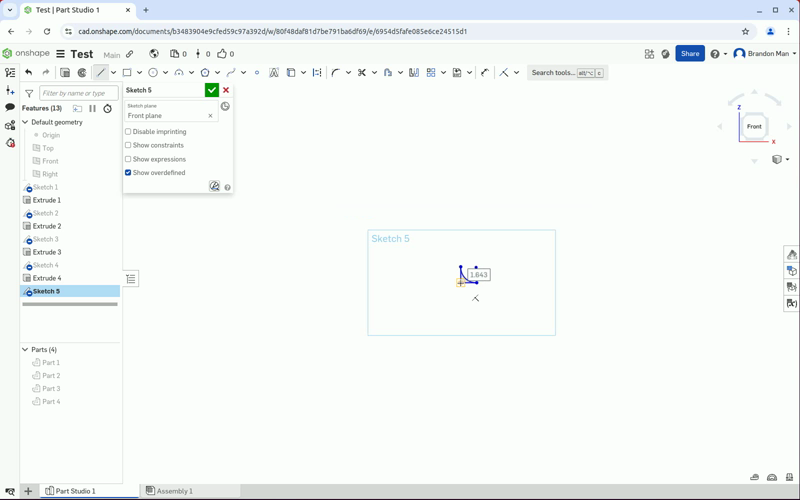
scroll(-6)
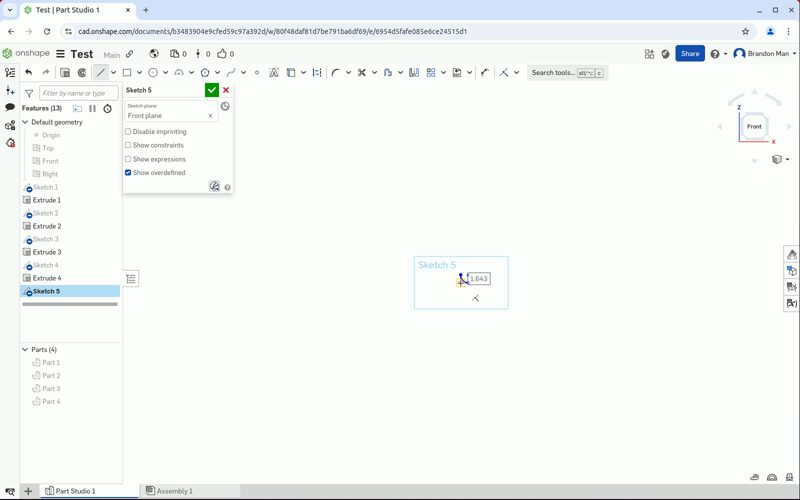
key(esc)
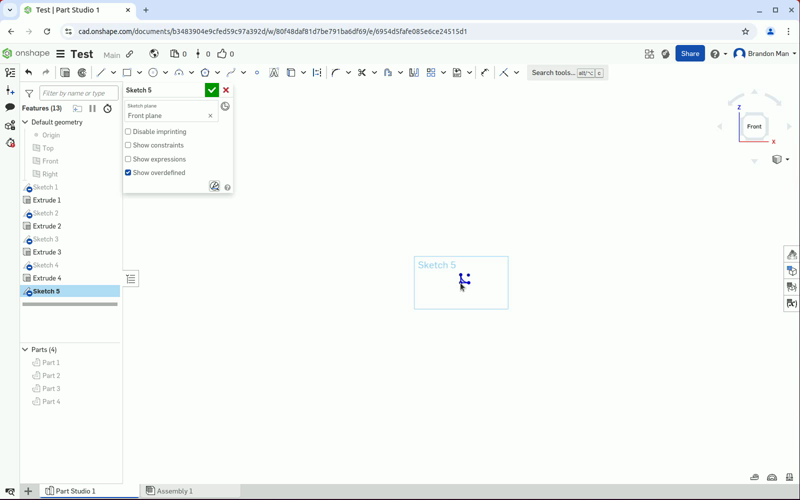
mouse_move(462, 282)
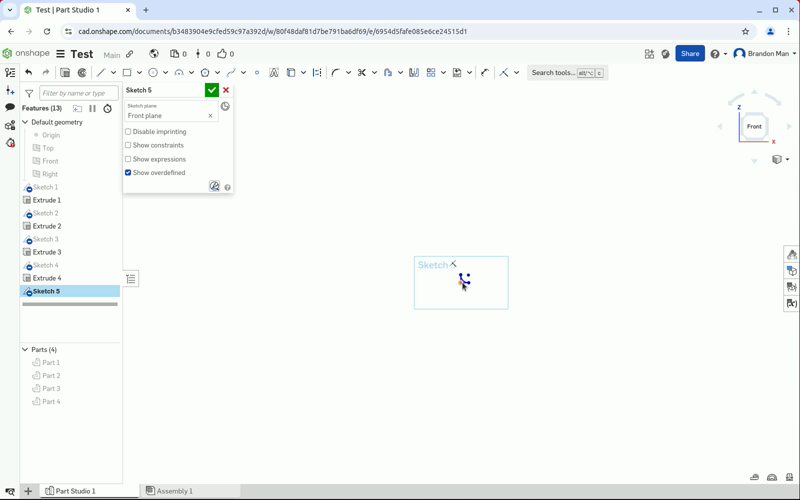
scroll(6)
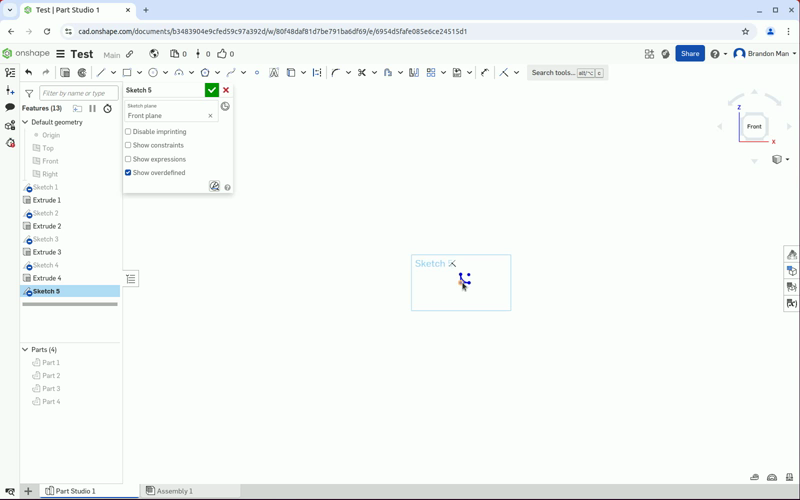
scroll(6)
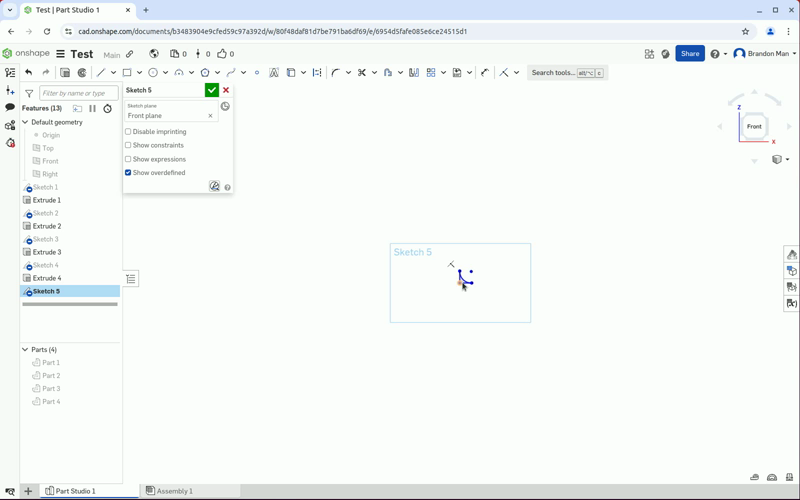
scroll(6)
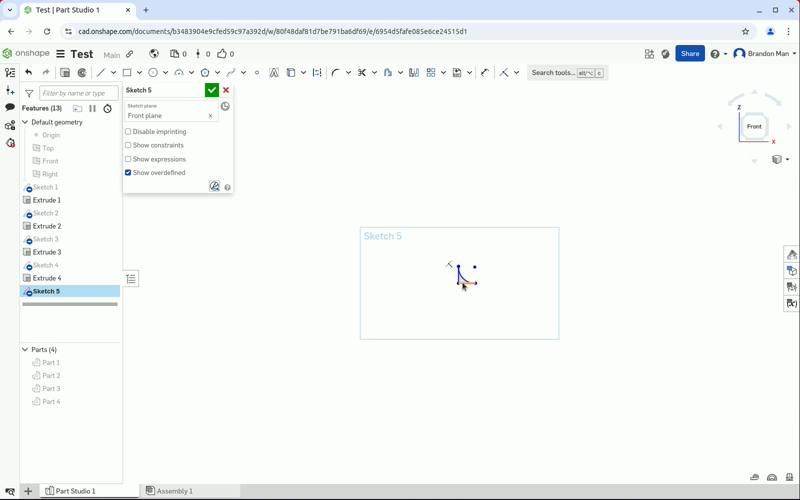
scroll(6)
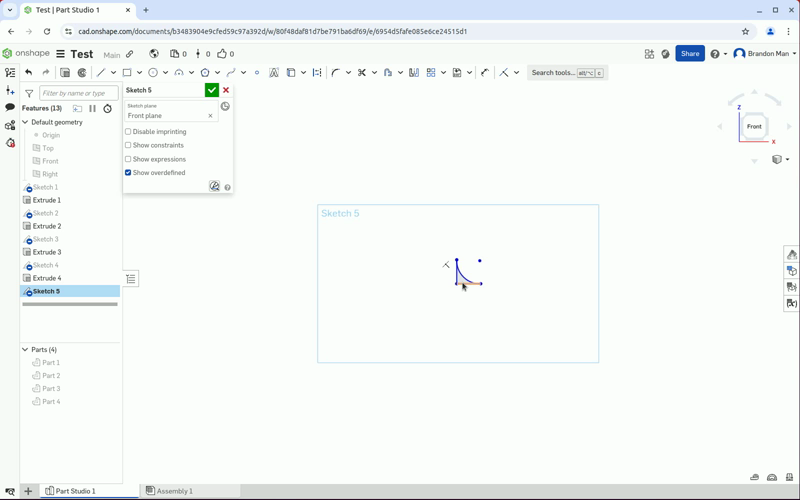
scroll(6)
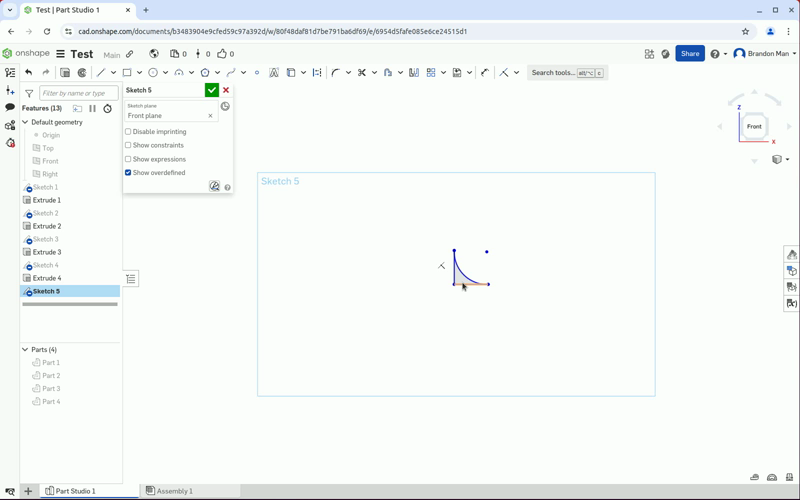
scroll(6)
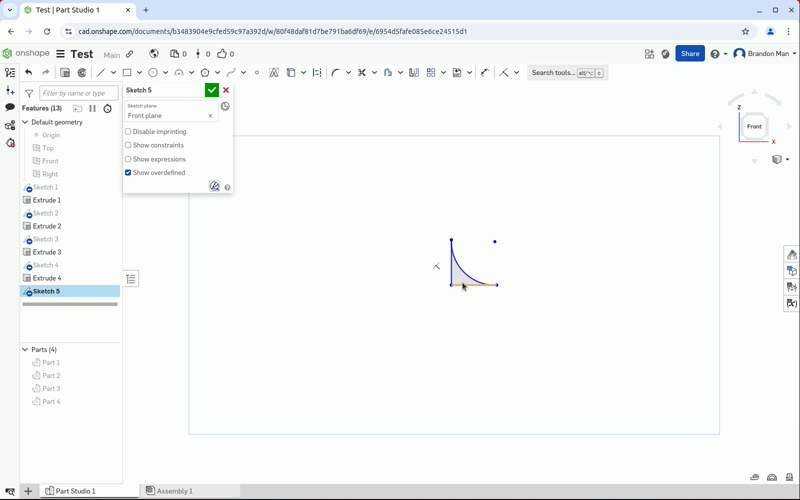
scroll(6)
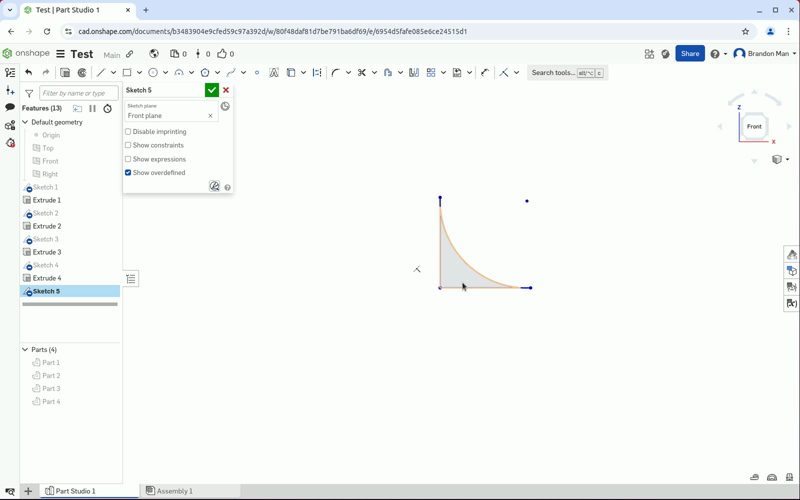
click(462, 282)
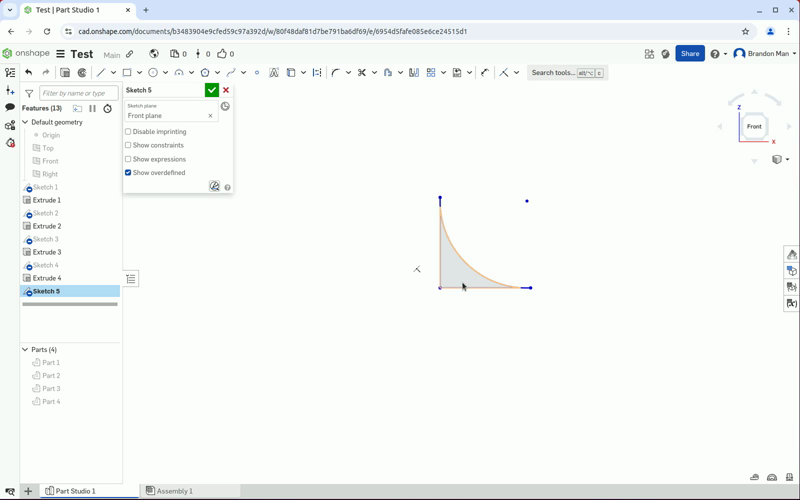
scroll(-6)
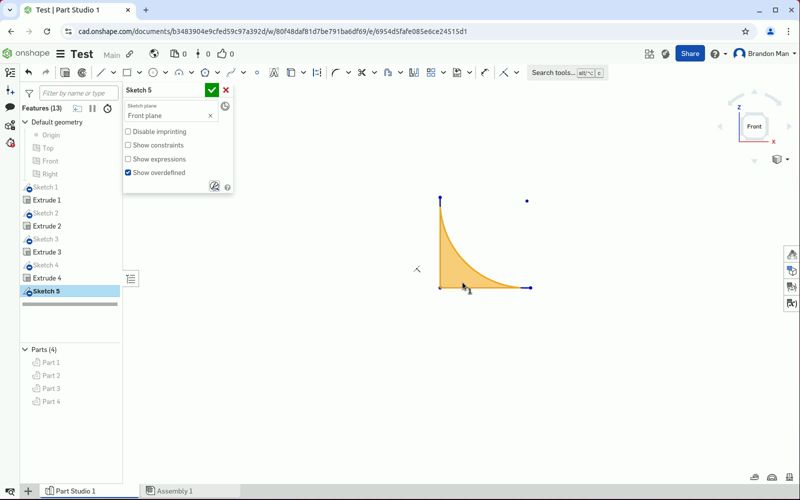
scroll(-6)
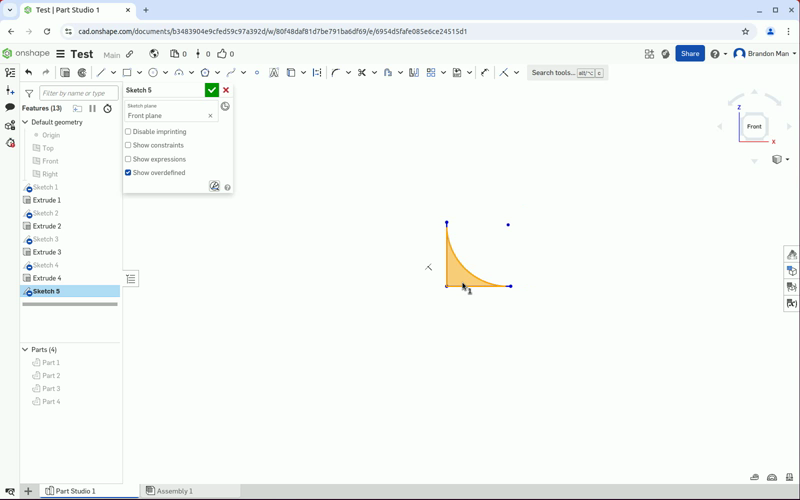
scroll(-6)
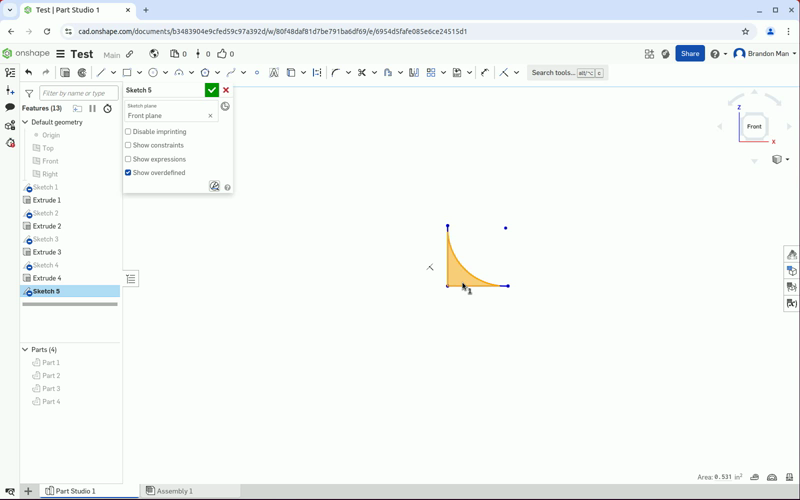
scroll(-6)
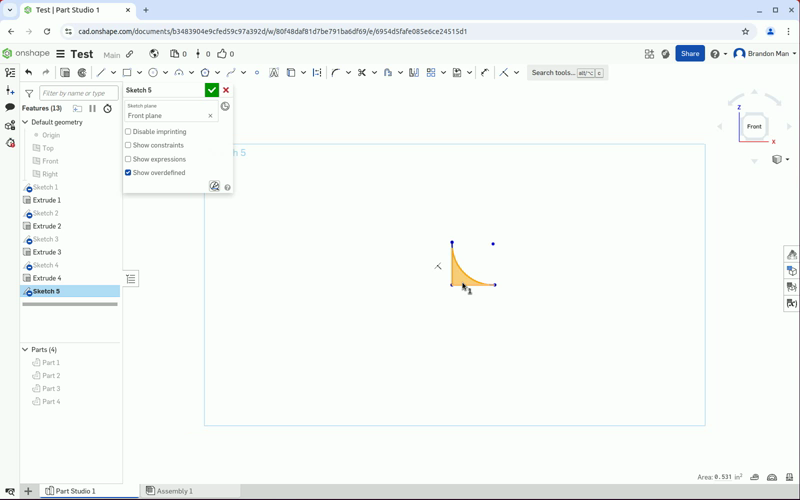
scroll(-6)
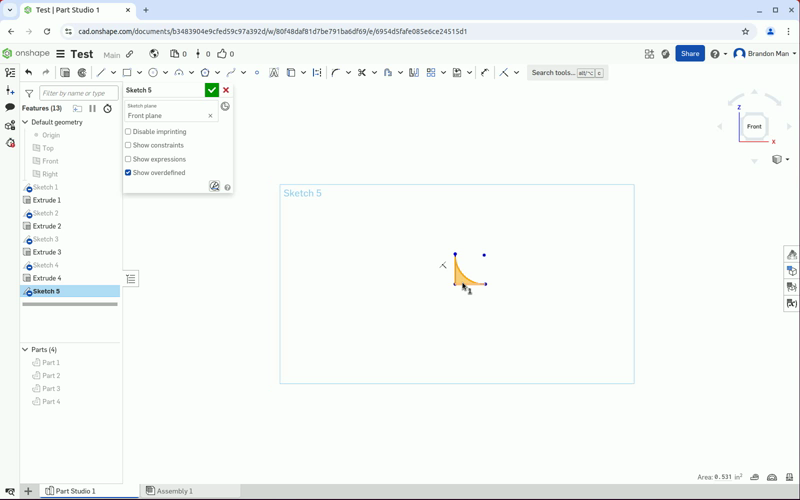
scroll(-6)
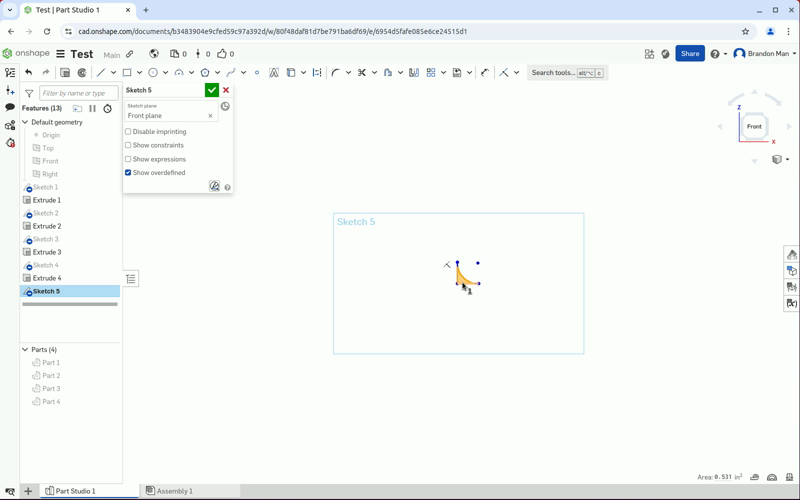
scroll(-6)
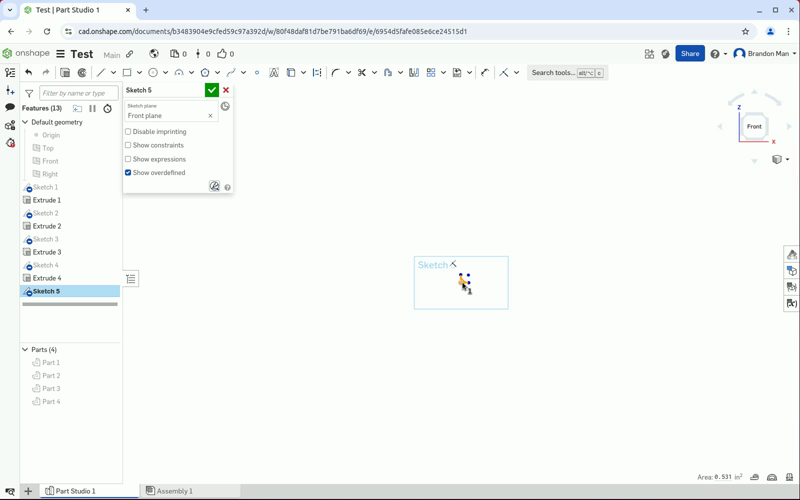
mouse_move(73, 352)
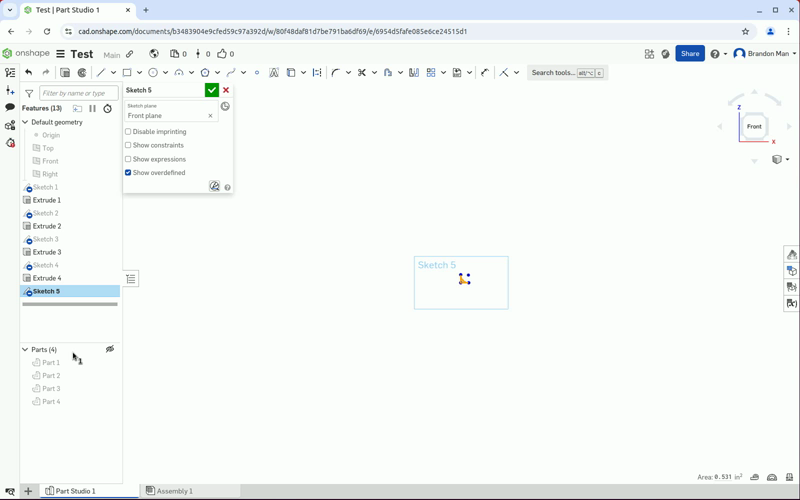
key(shift+y)
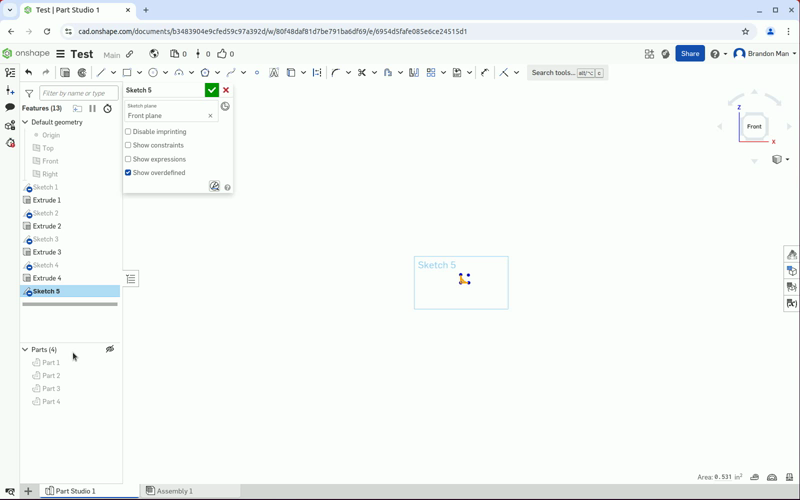
key(shift+e)
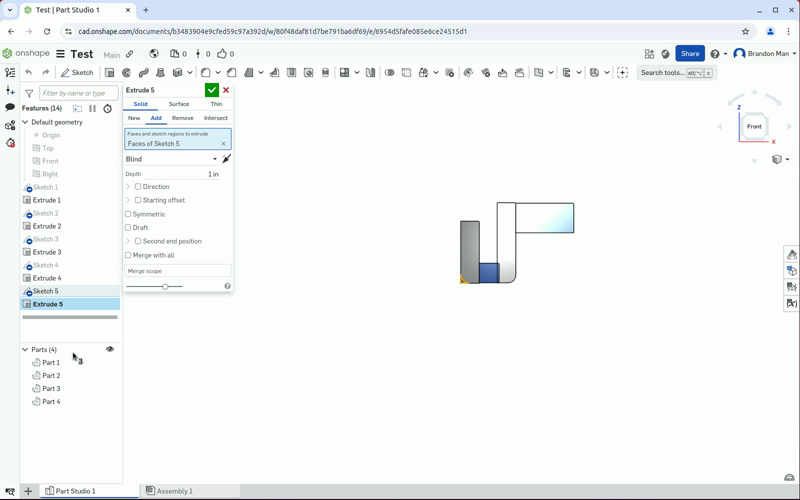
mouse_move(143, 106)
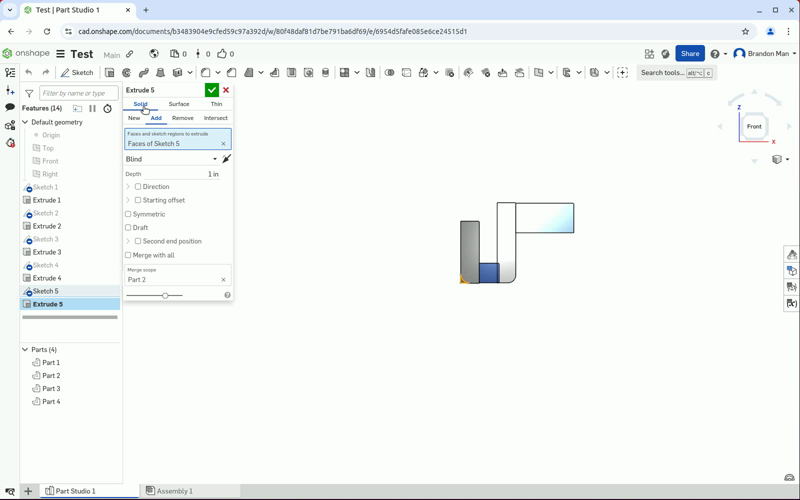
click(143, 106)
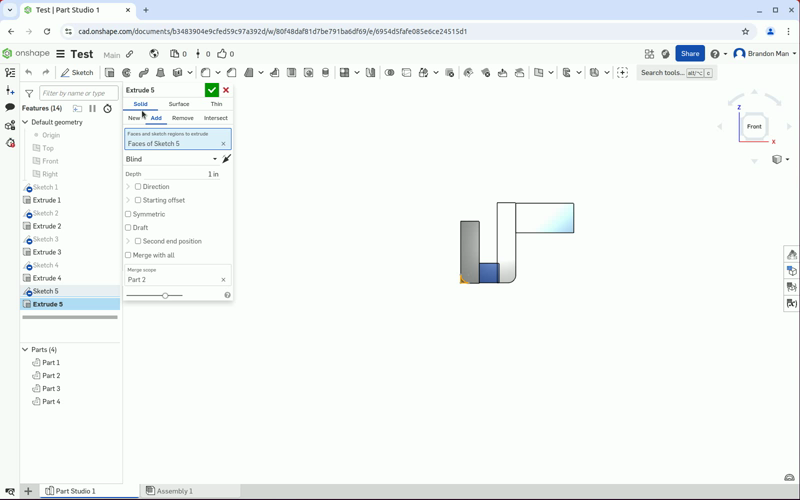
mouse_move(137, 120)
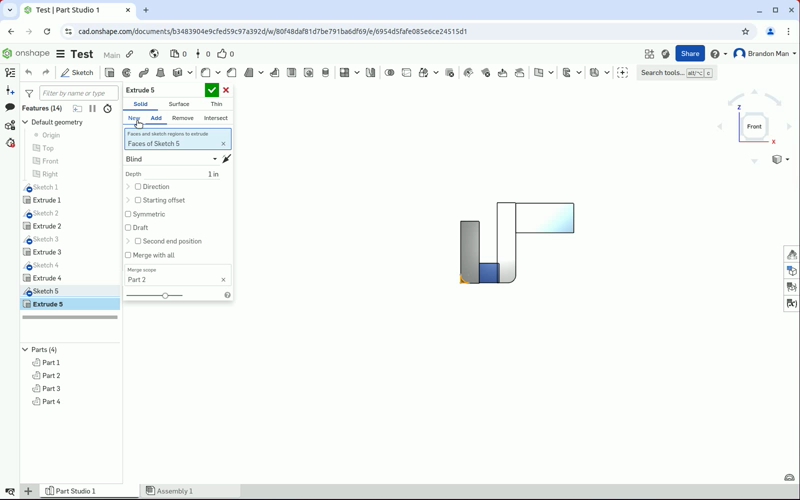
click(137, 120)
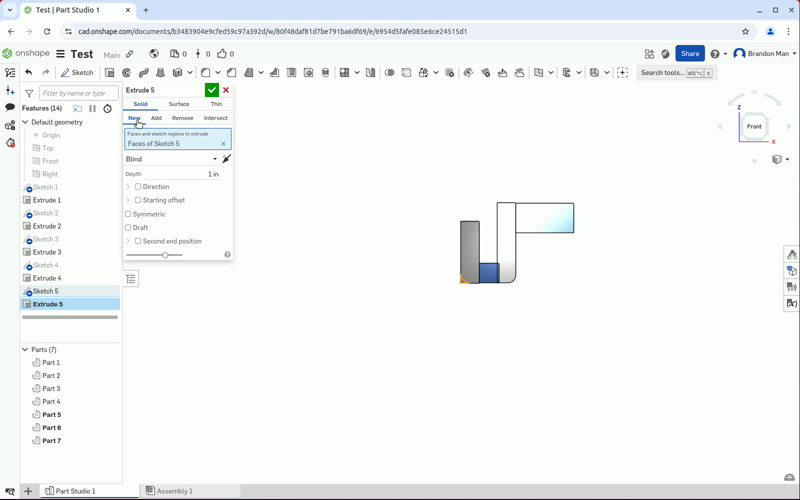
key(tab, 4)
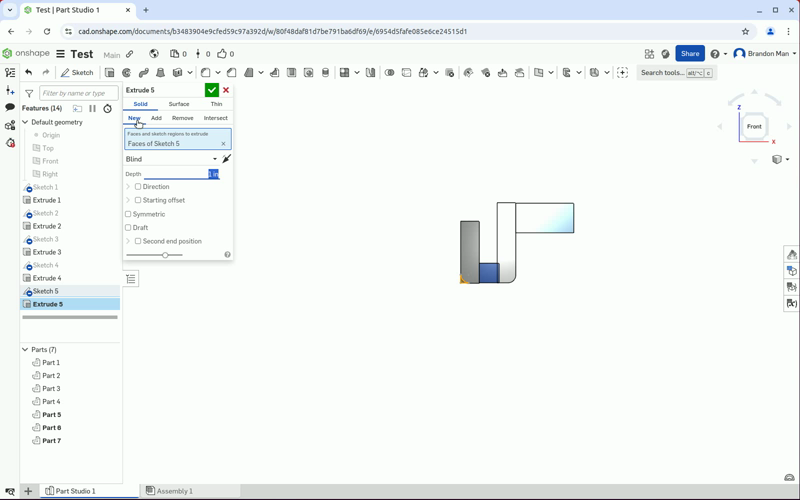
text(6.018)
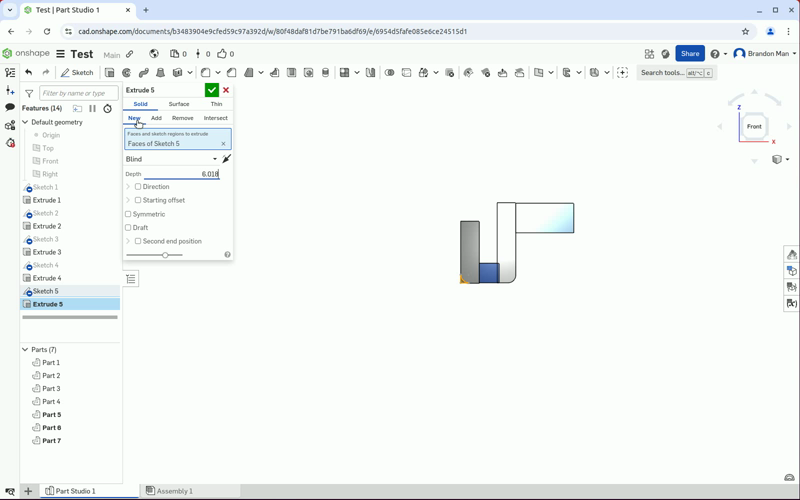
key(enter)
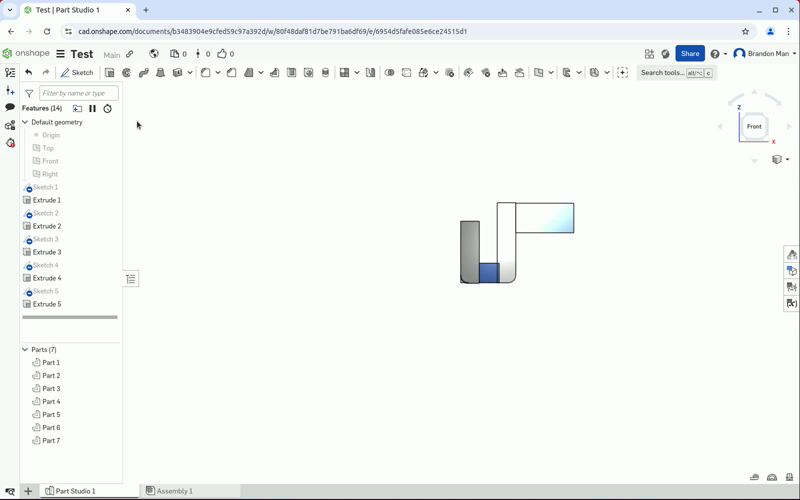
key(shift+h)
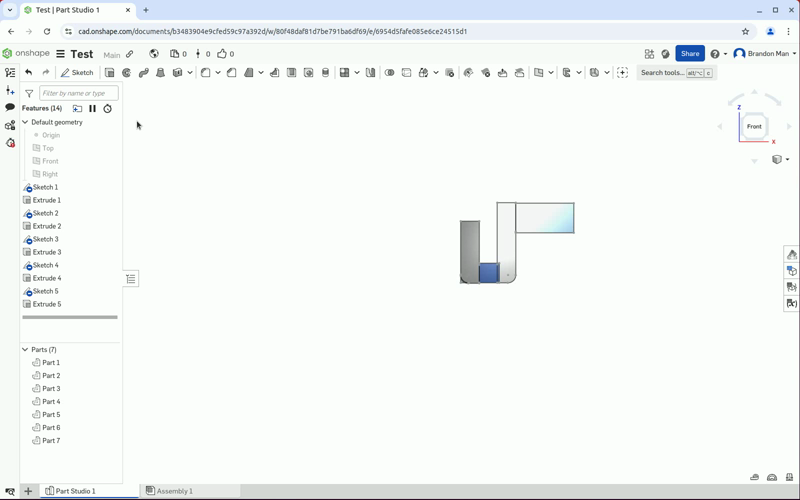
key(shift+h)
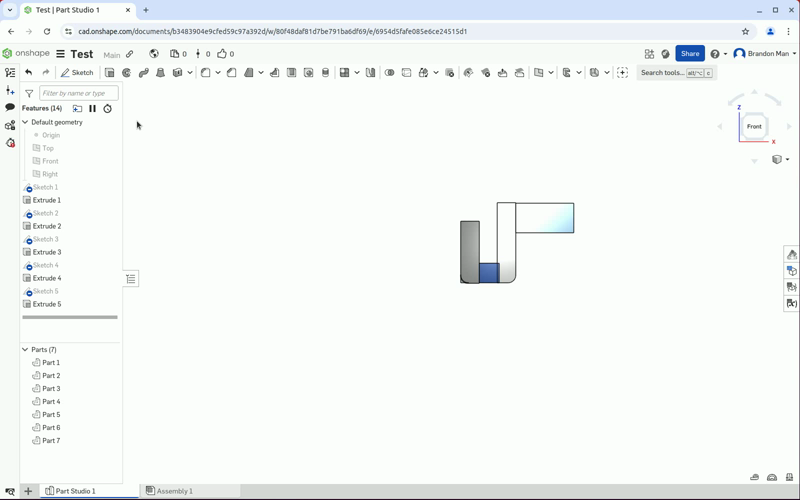
mouse_move(73, 189)
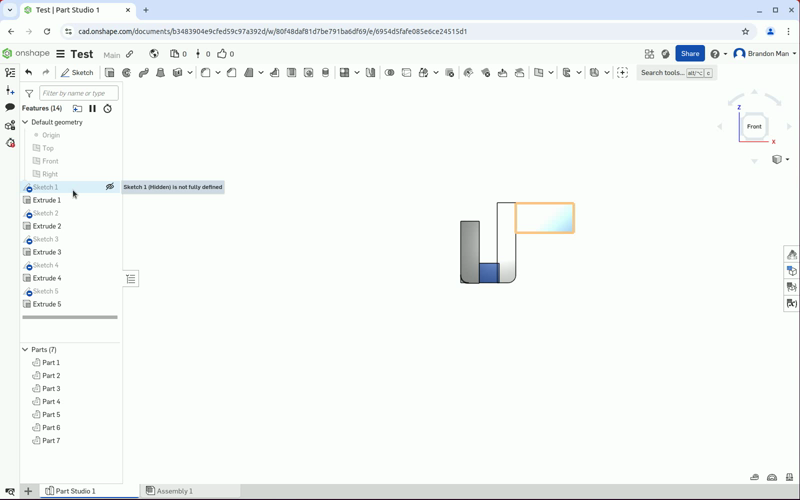
click(73, 189)
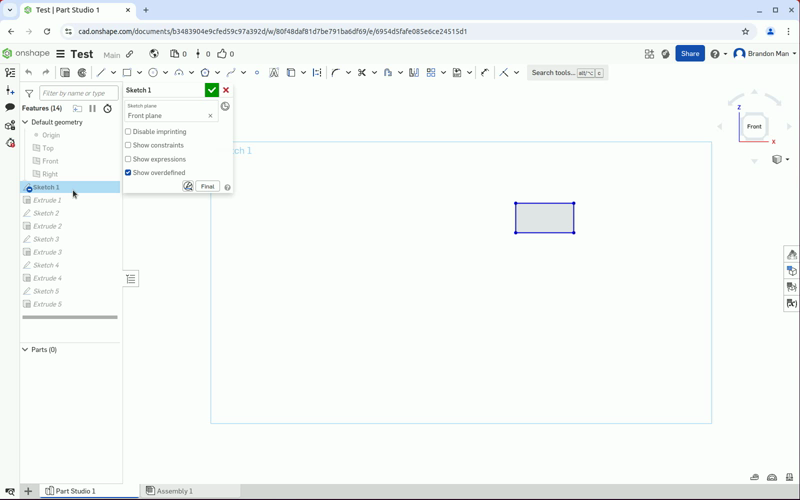
mouse_move(229, 92)
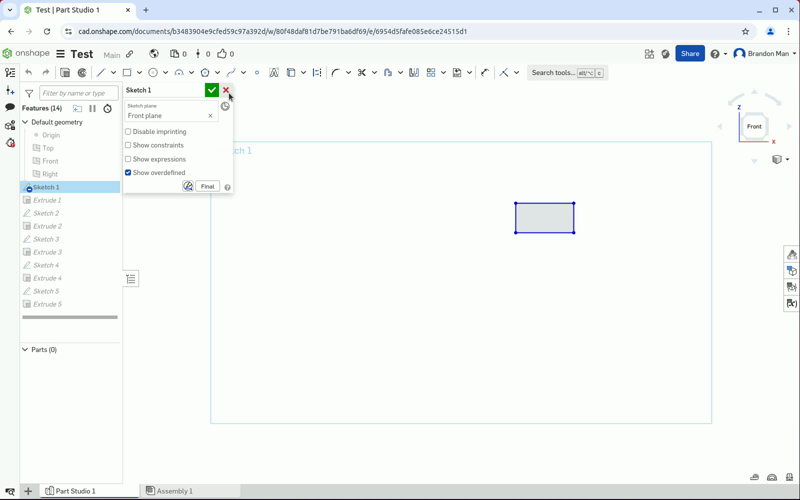
click(229, 92)
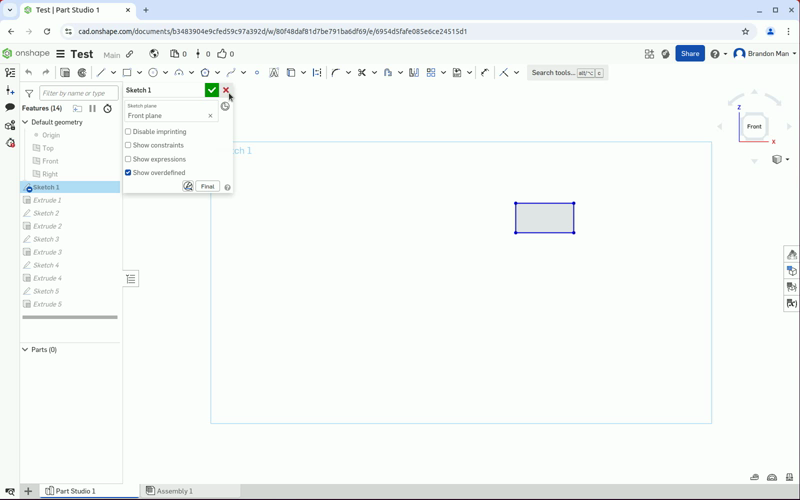
key(shift+s)
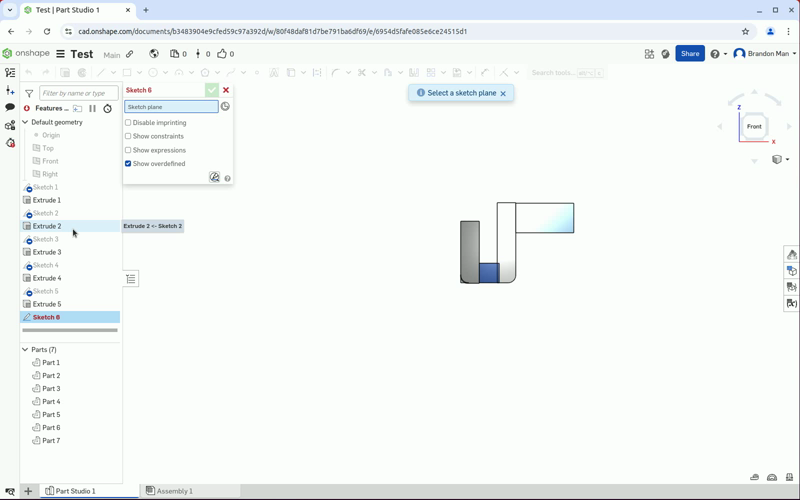
scroll(3)
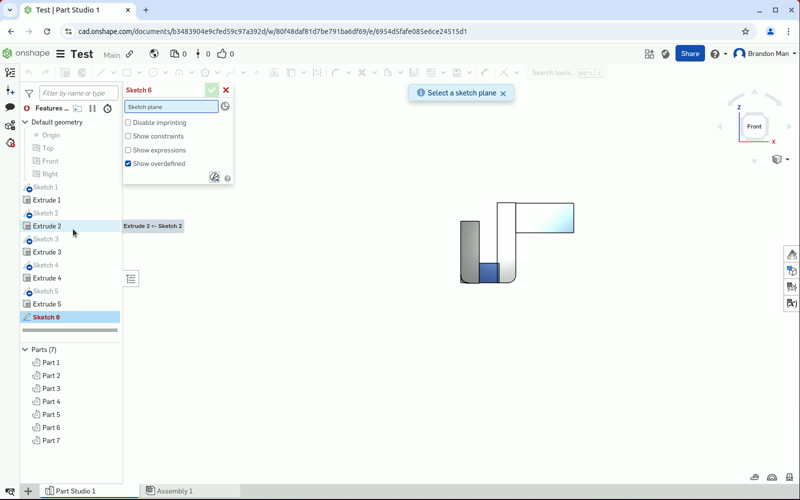
mouse_move(73, 163)
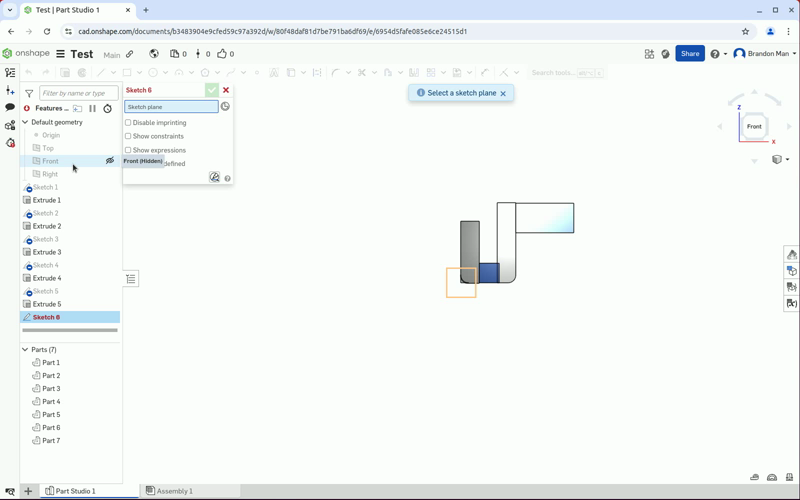
click(73, 163)
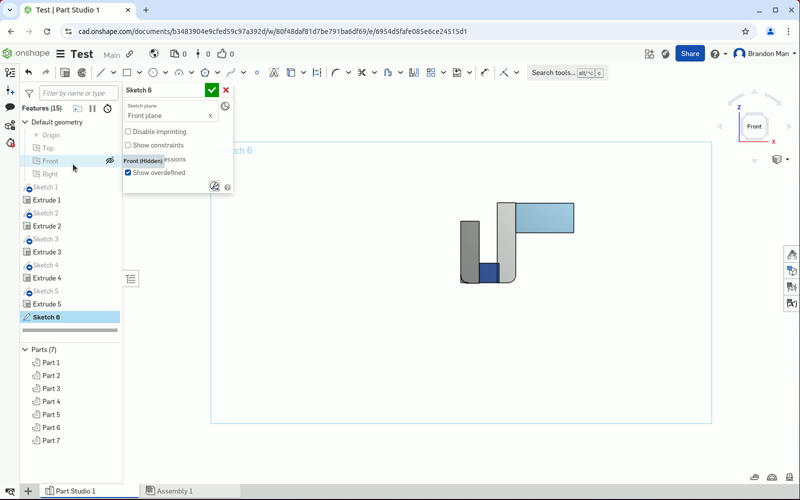
mouse_move(73, 352)
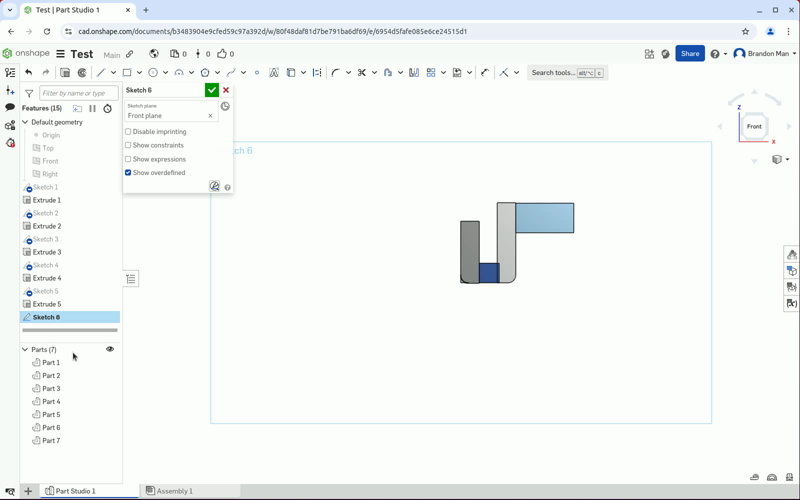
key(y)
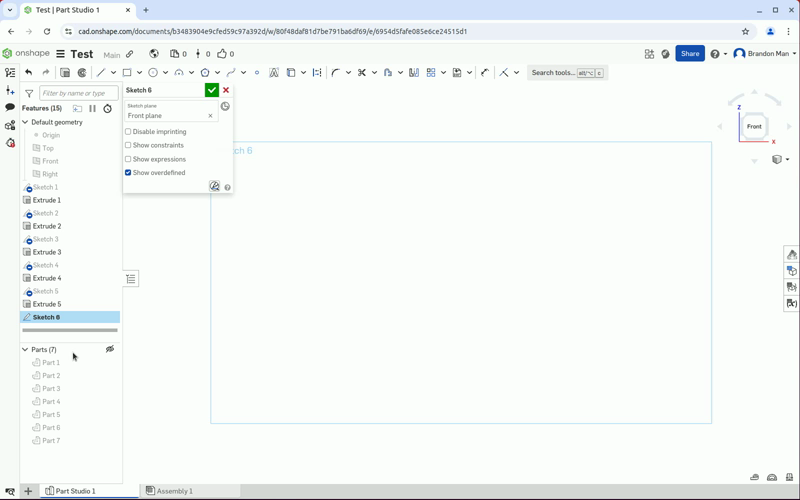
key(l)
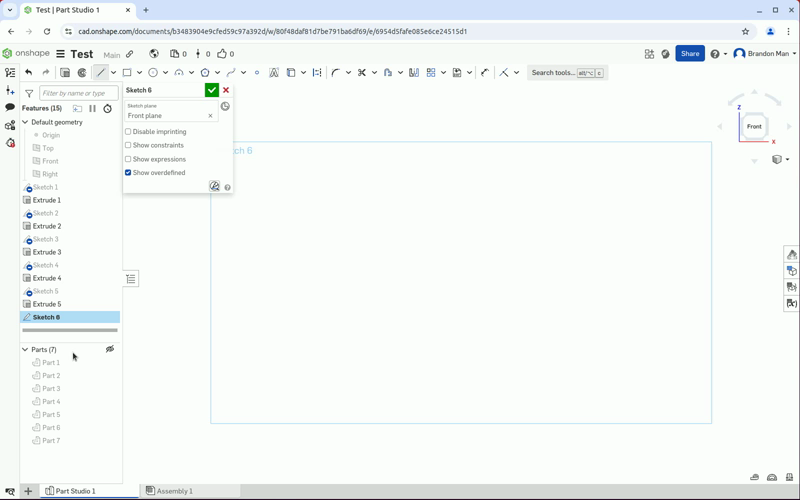
key_down(shift)
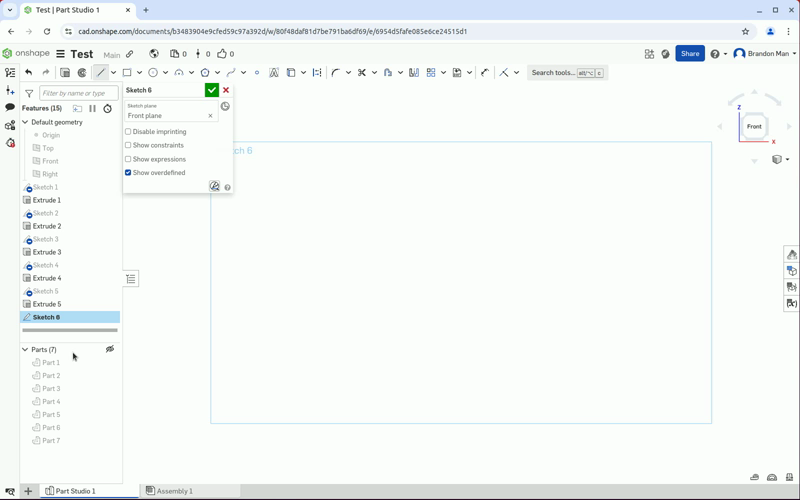
mouse_move(507, 282)
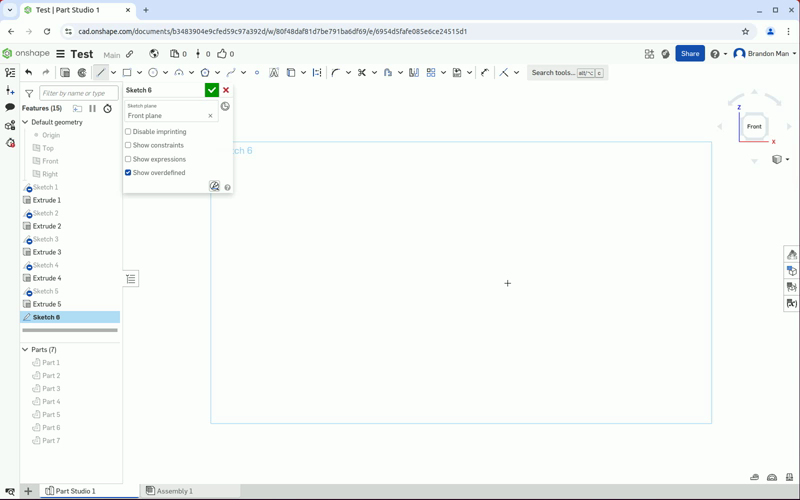
click(507, 282)
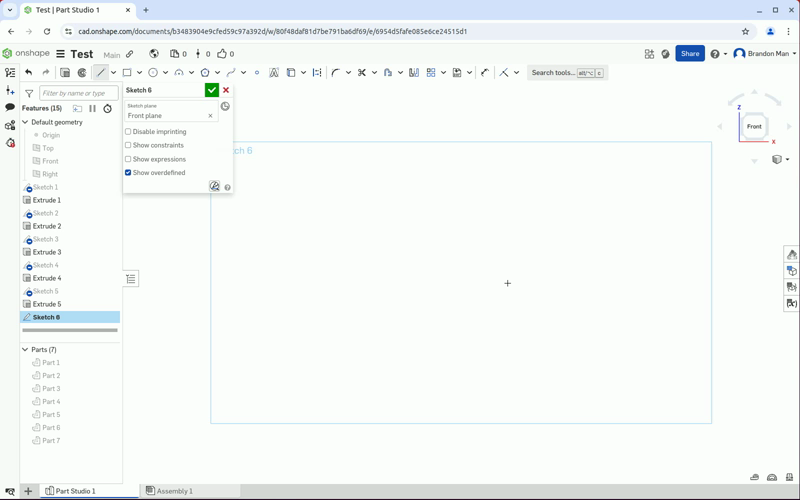
key_up(shift)
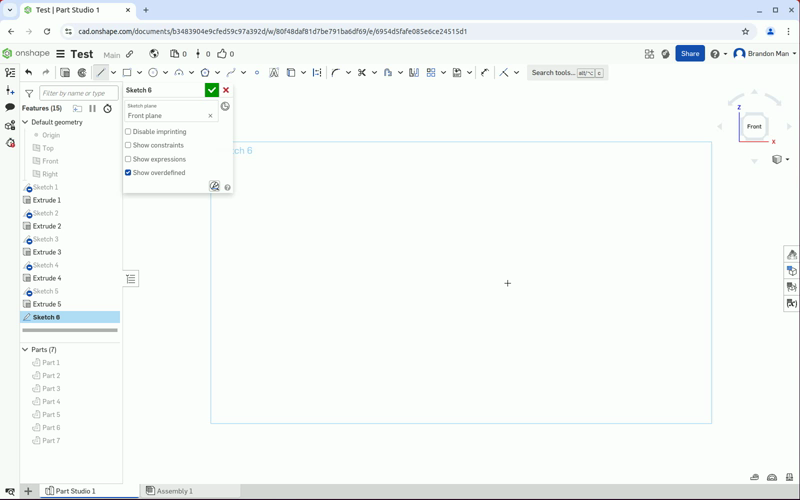
key_down(shift)
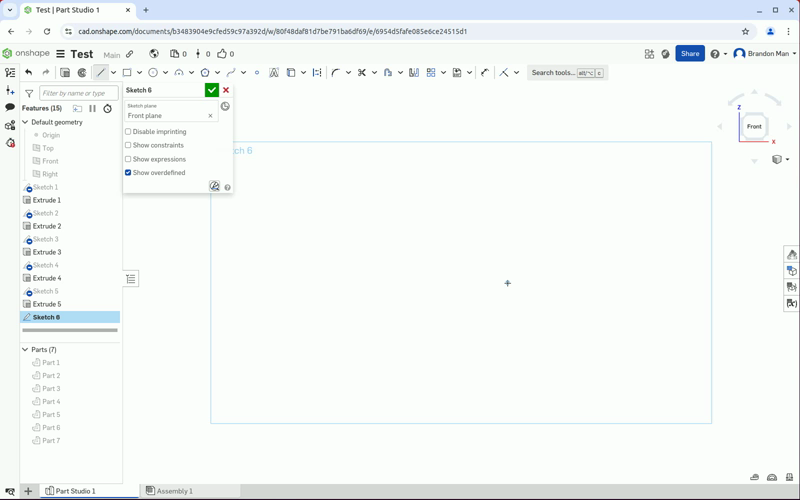
mouse_move(537, 282)
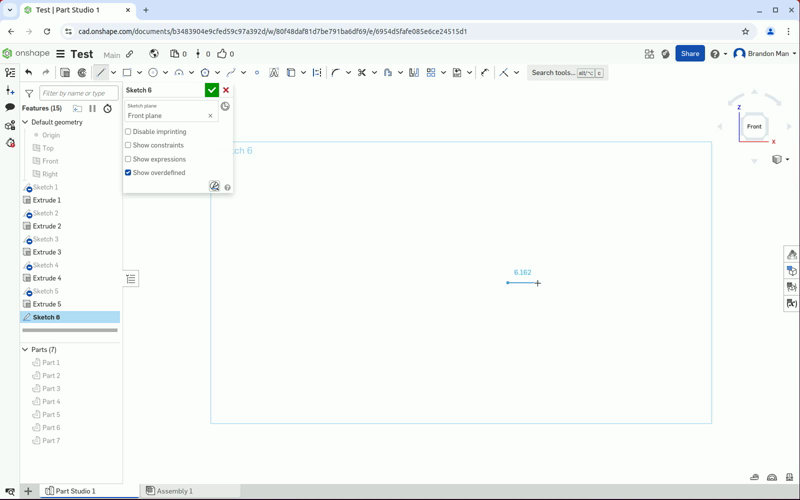
mouse_move(515, 282)
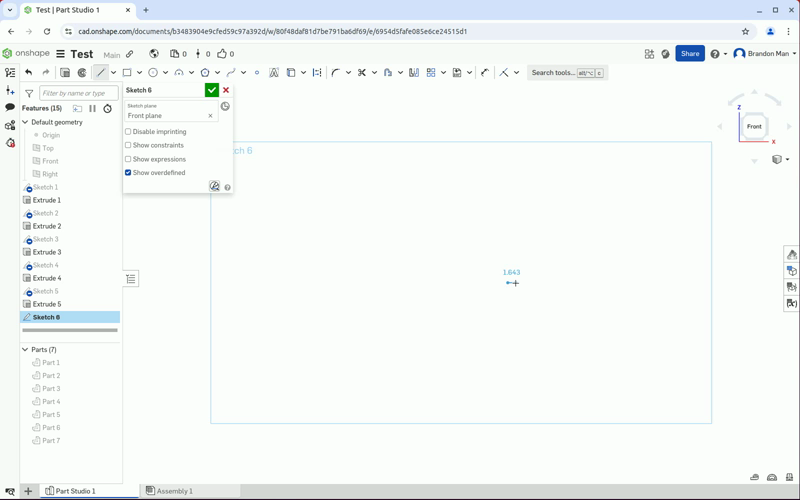
click(515, 282)
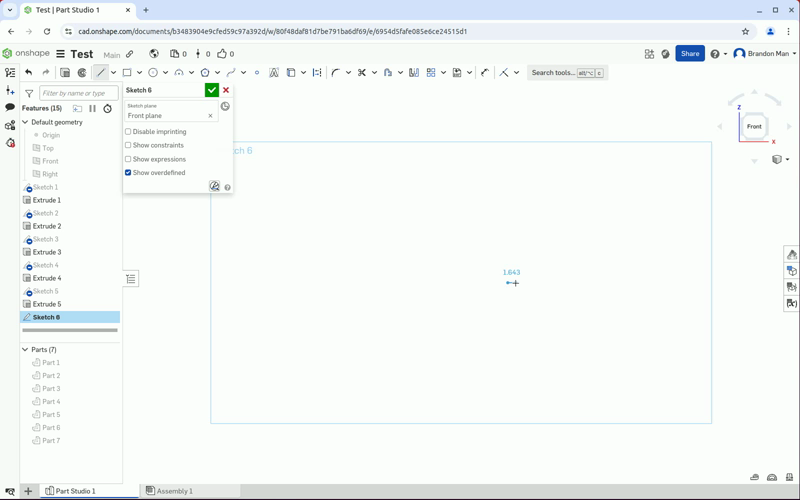
key_up(shift)
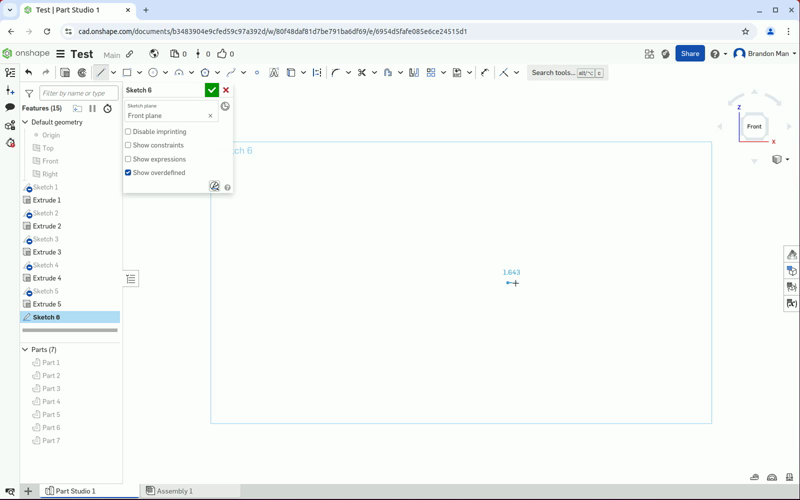
key_down(shift)
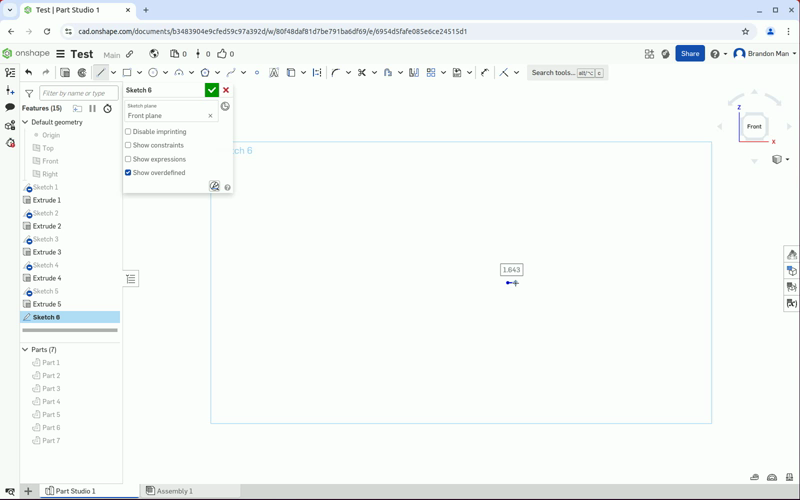
mouse_move(545, 282)
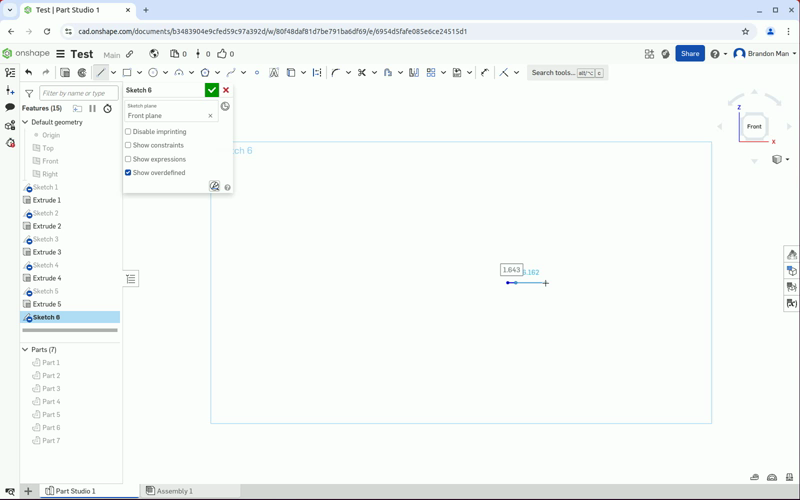
mouse_move(515, 274)
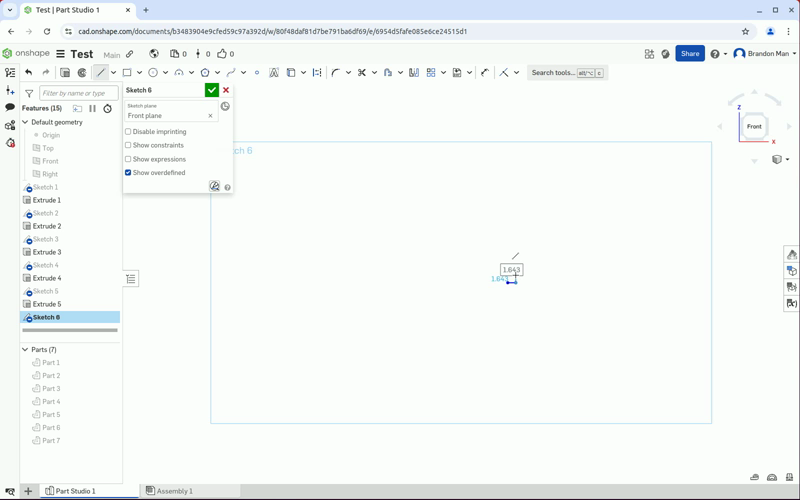
click(515, 274)
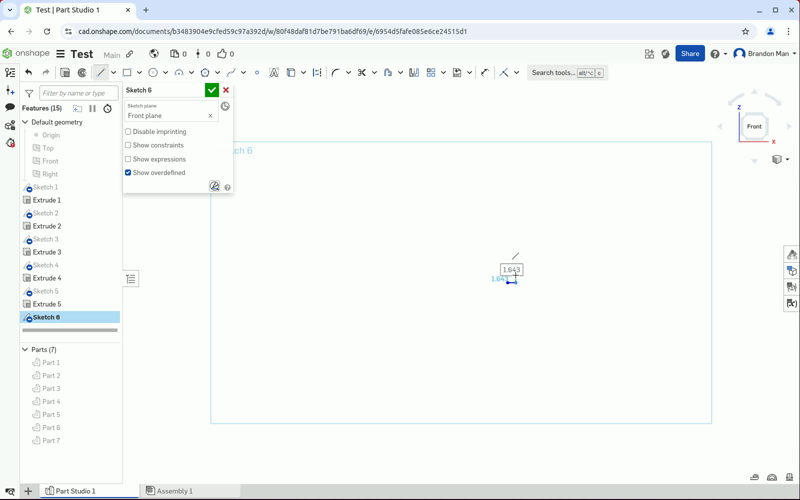
key_up(shift)
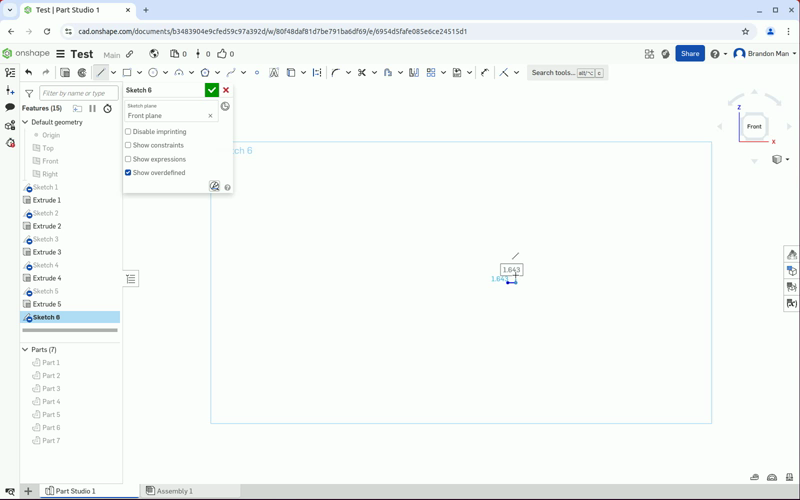
key(esc)
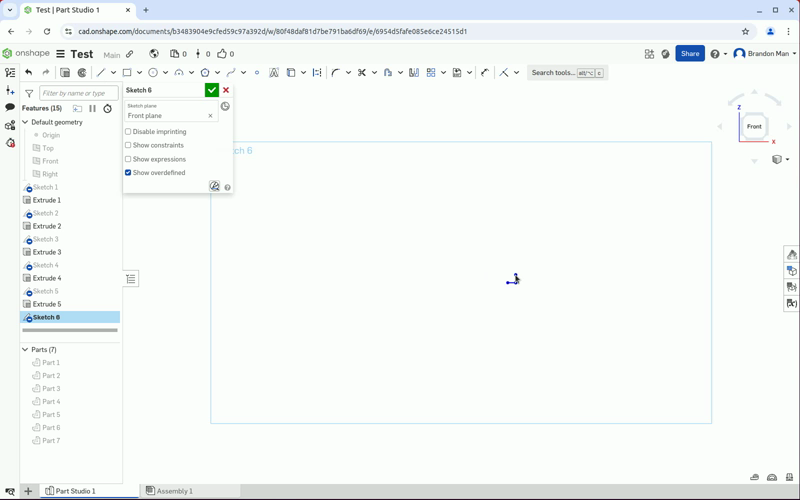
key(a)
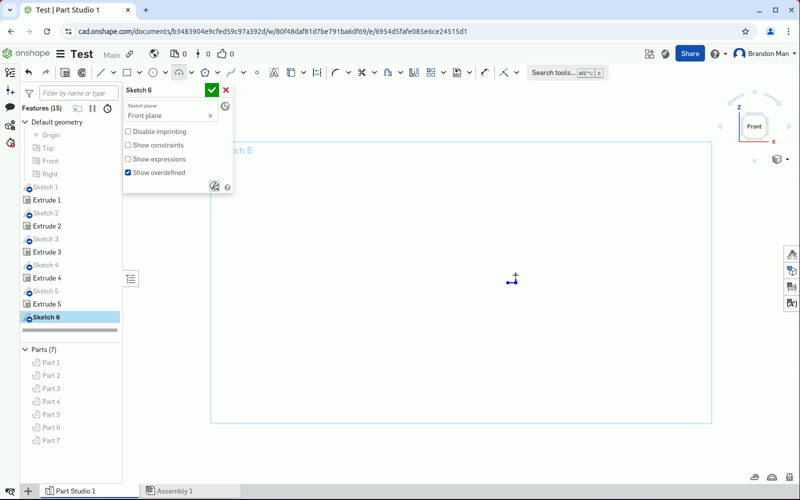
mouse_move(515, 274)
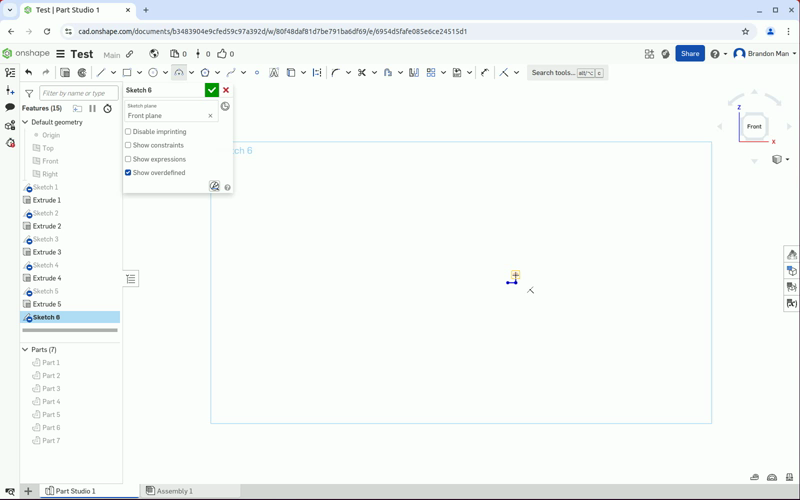
click(515, 274)
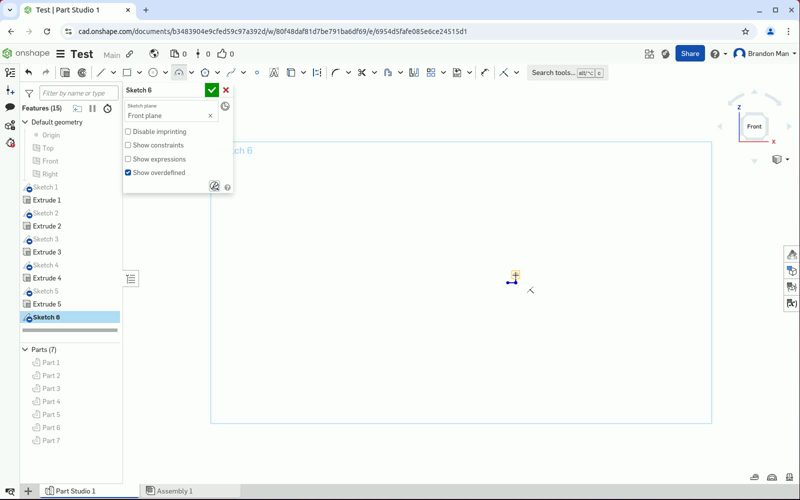
mouse_move(507, 282)
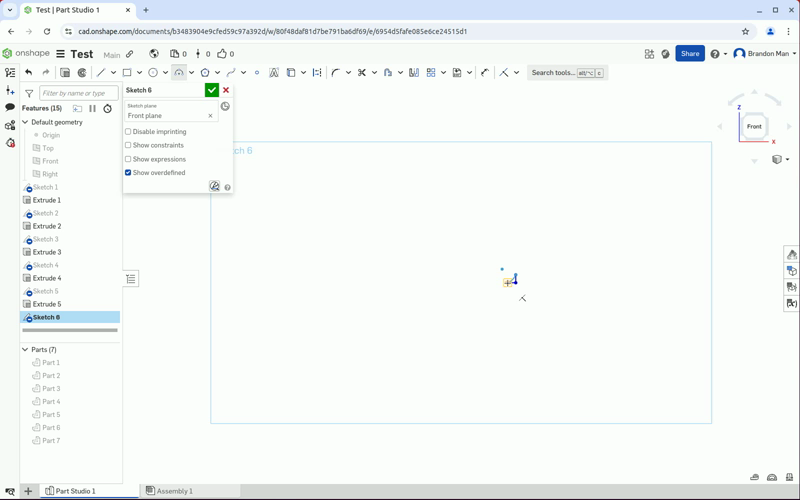
click(507, 282)
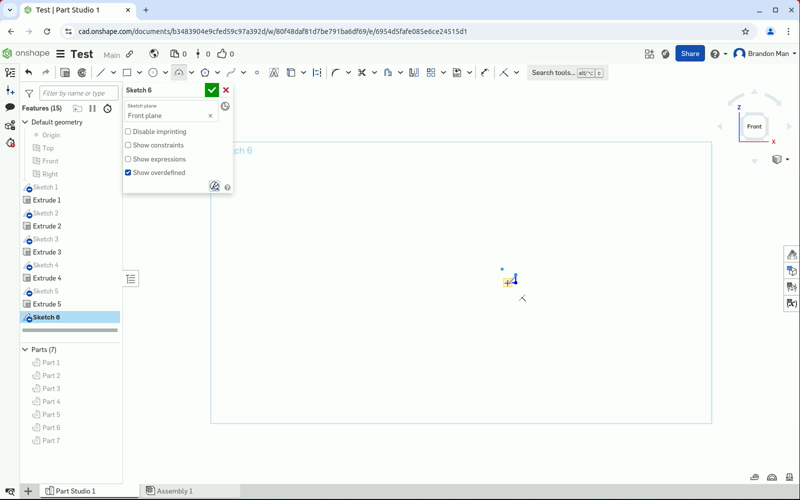
key_down(shift)
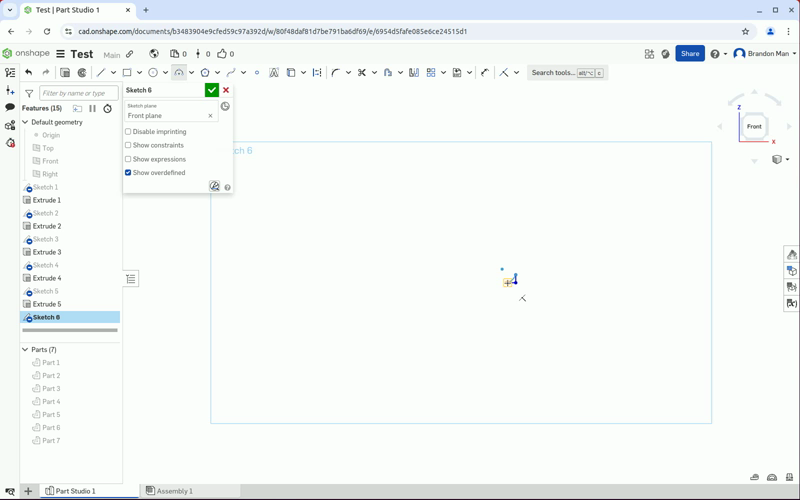
mouse_move(513, 280)
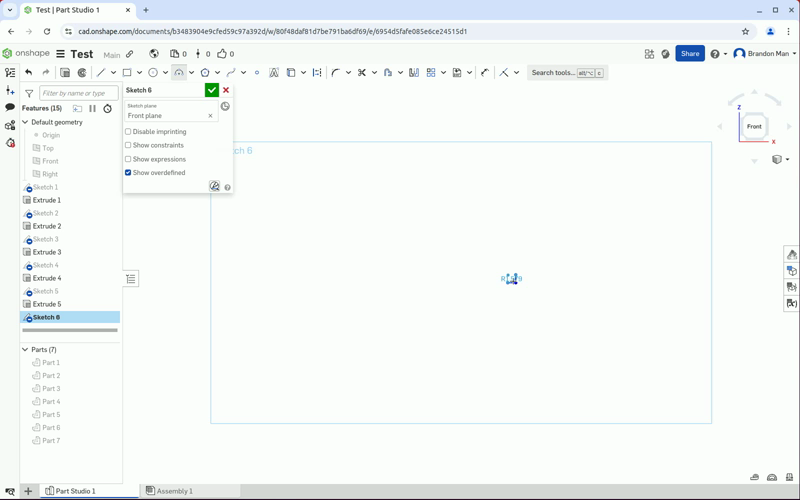
scroll(6)
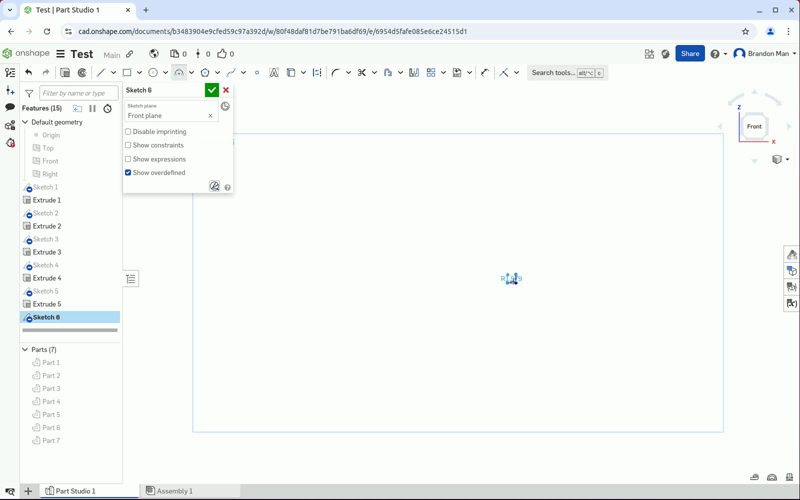
scroll(6)
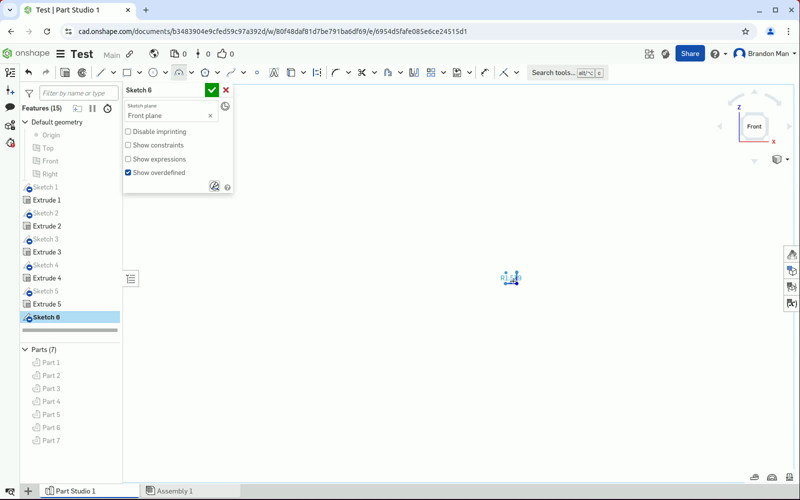
scroll(6)
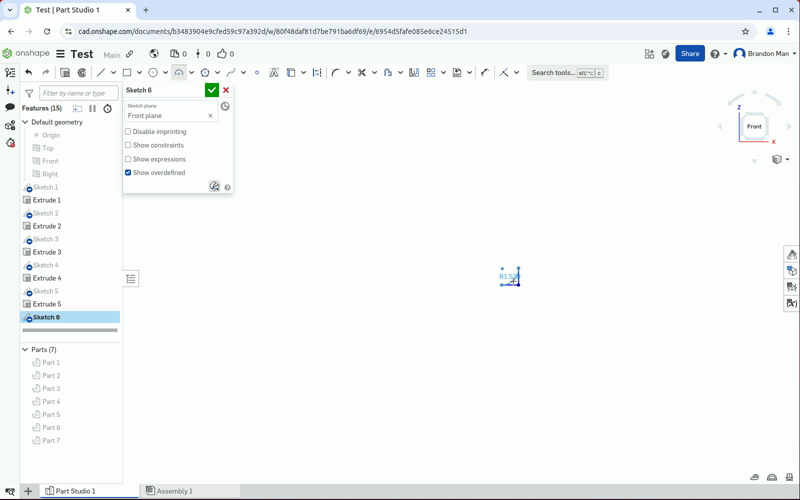
scroll(6)
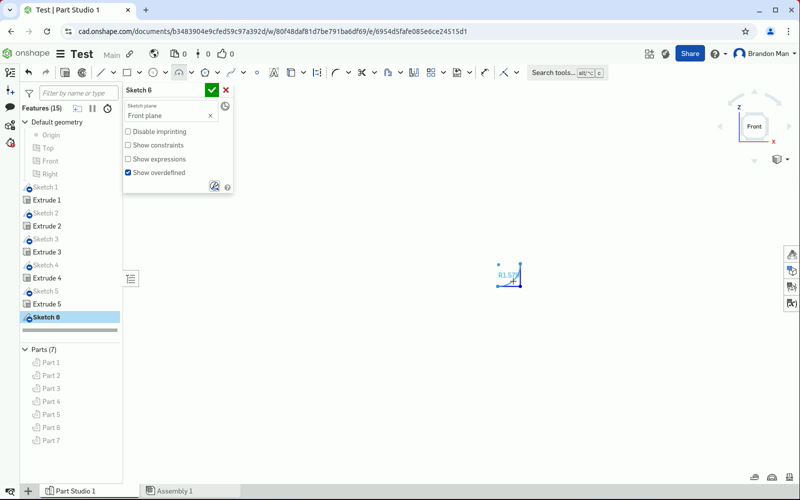
scroll(6)
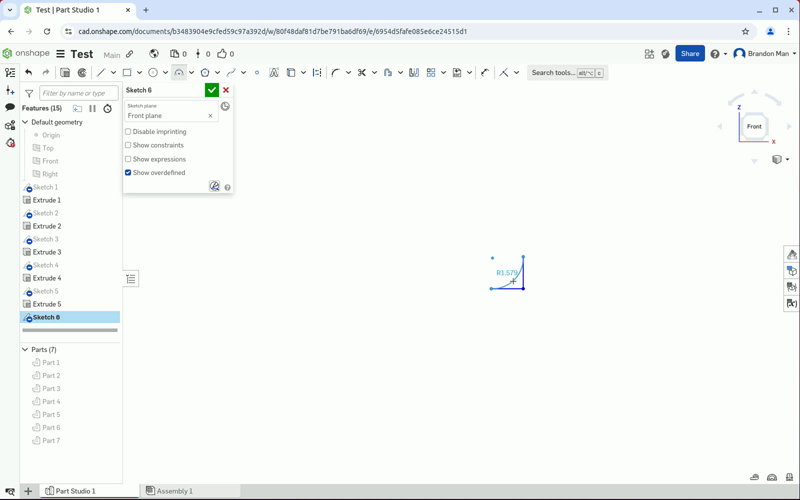
scroll(6)
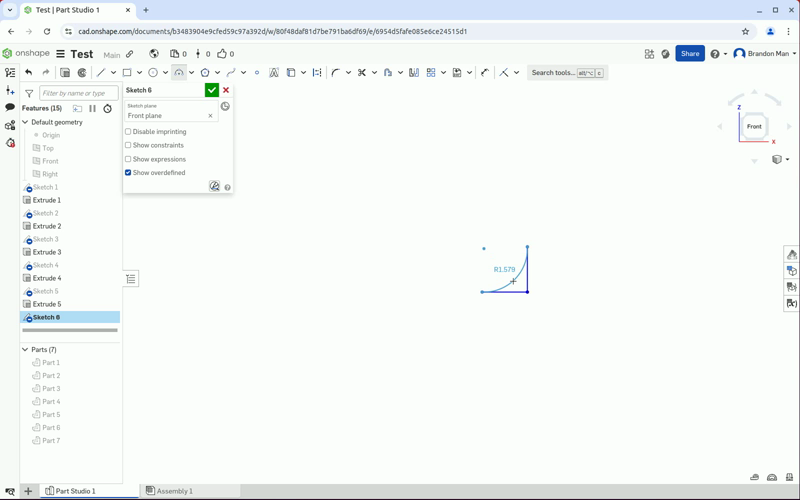
scroll(6)
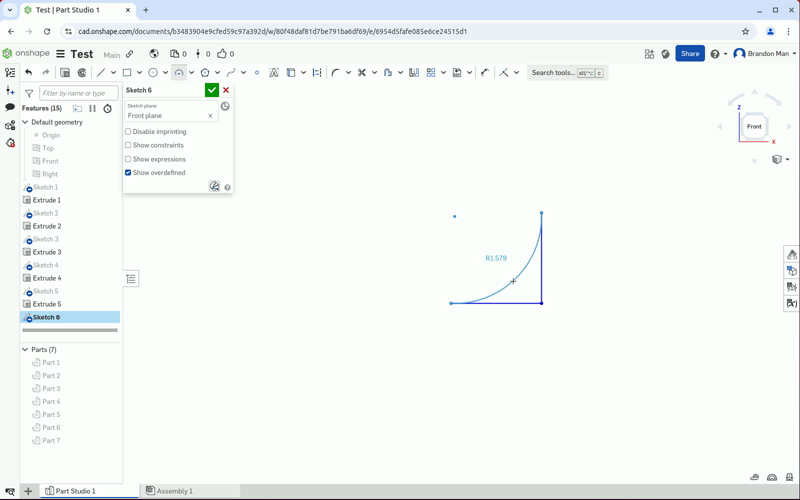
click(513, 280)
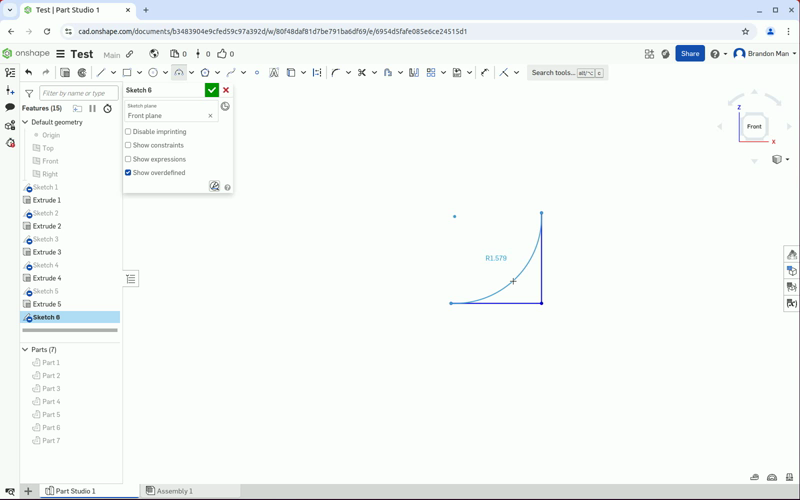
scroll(-6)
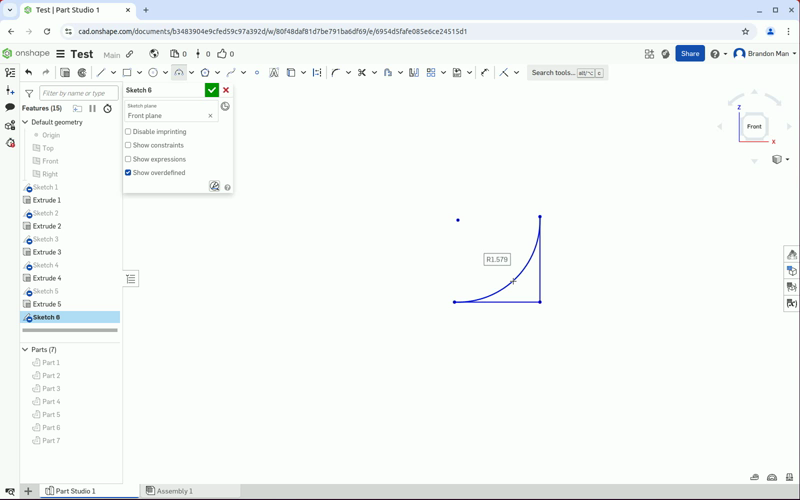
scroll(-6)
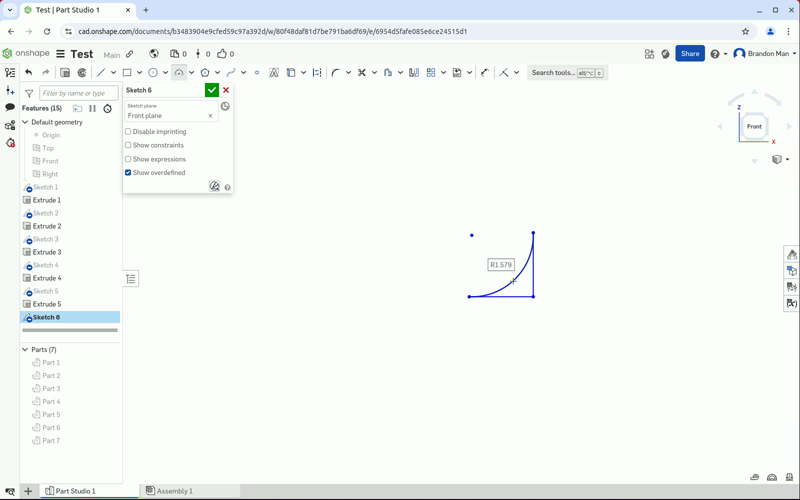
scroll(-6)
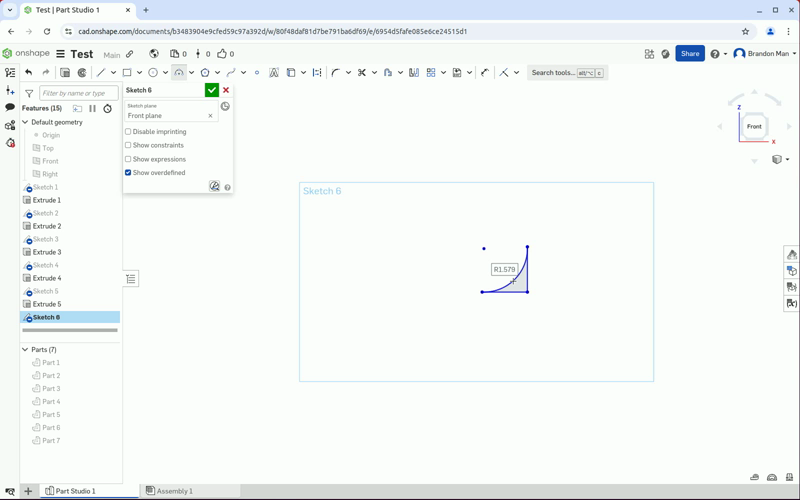
scroll(-6)
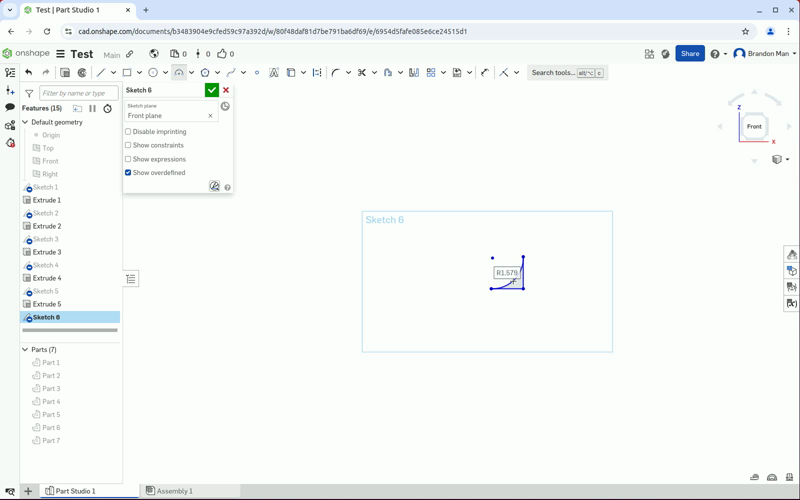
scroll(-6)
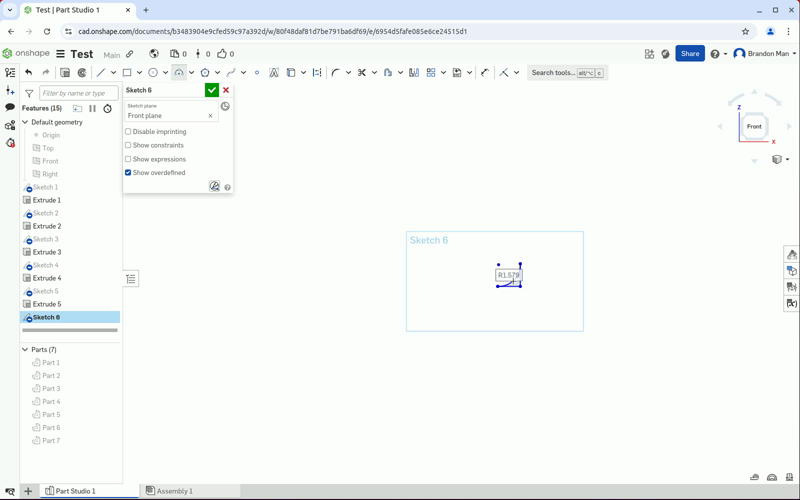
scroll(-6)
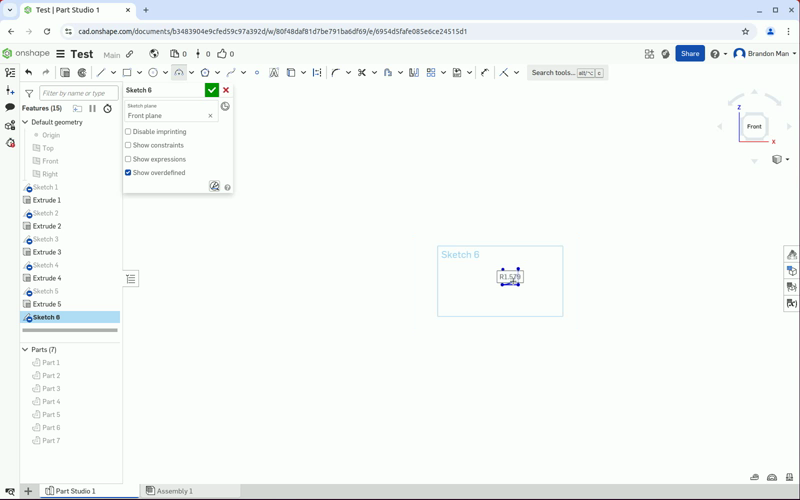
scroll(-6)
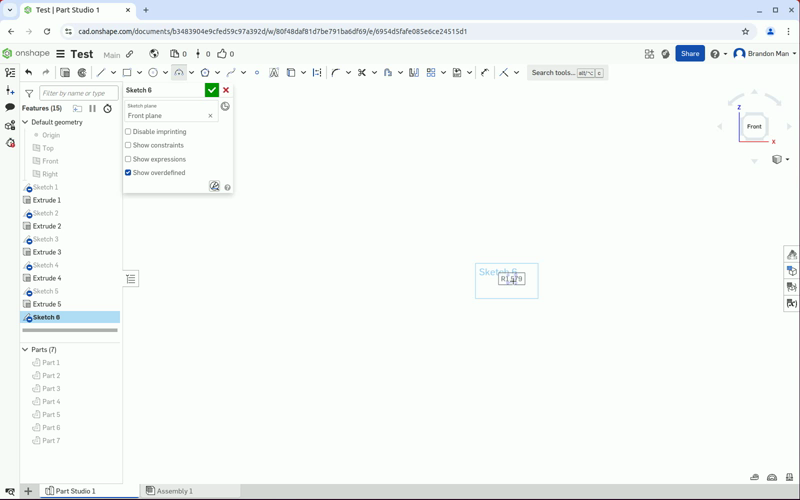
key_up(shift)
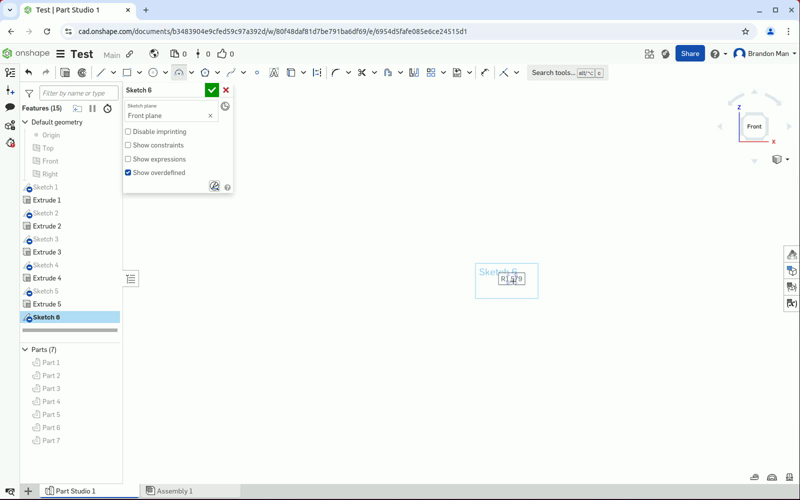
key(esc)
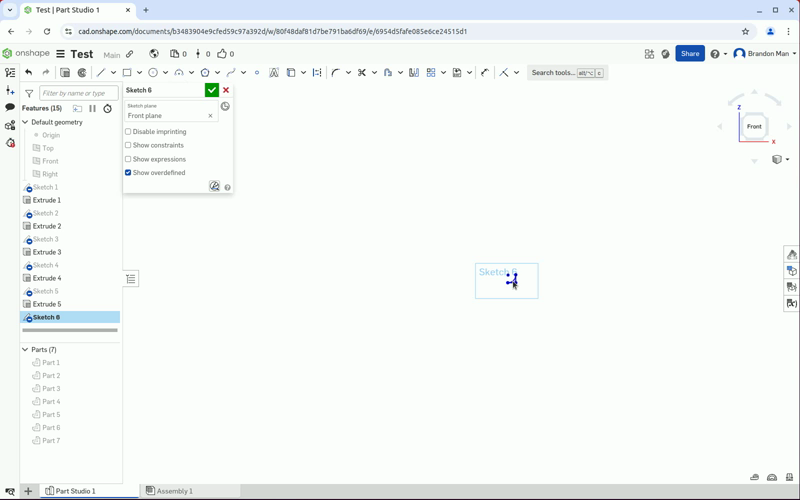
mouse_move(513, 282)
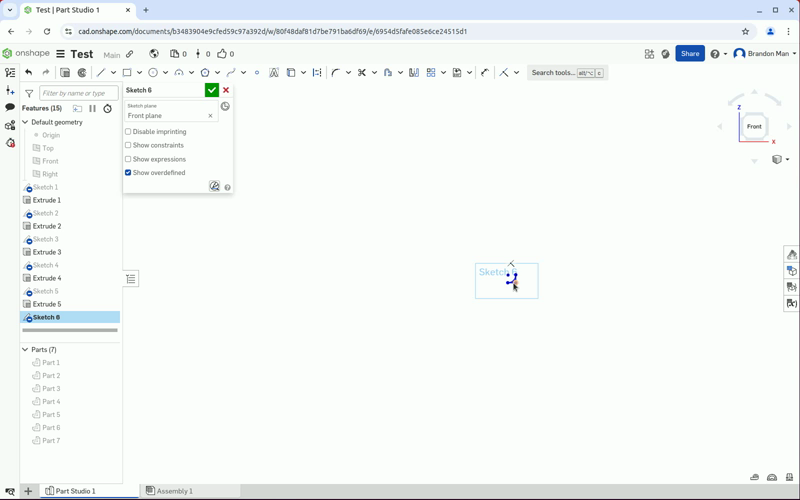
scroll(6)
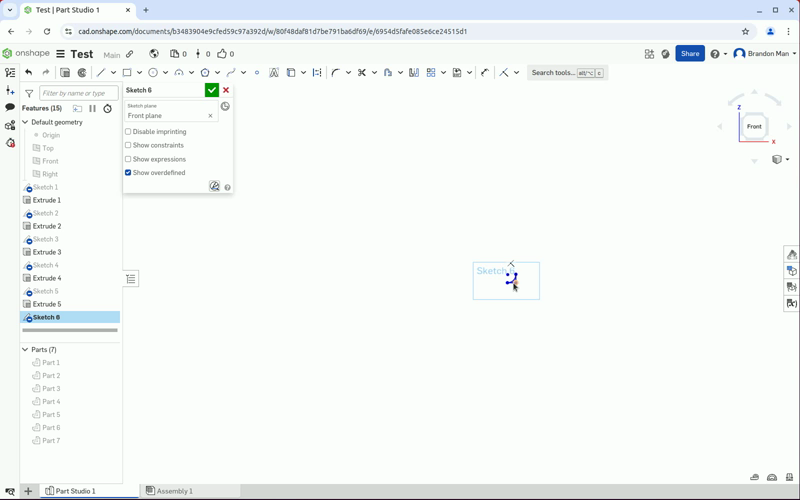
scroll(6)
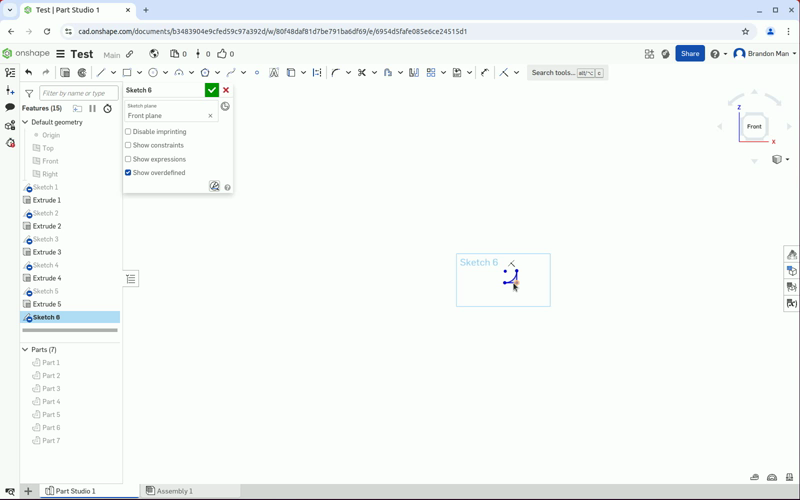
scroll(6)
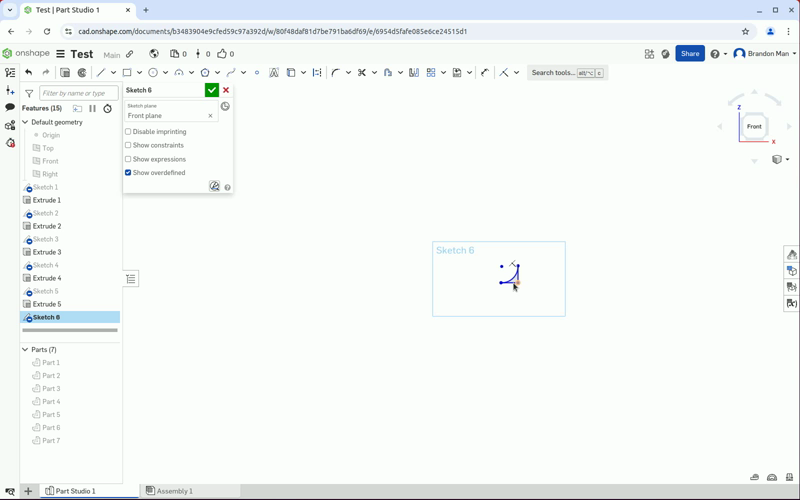
scroll(6)
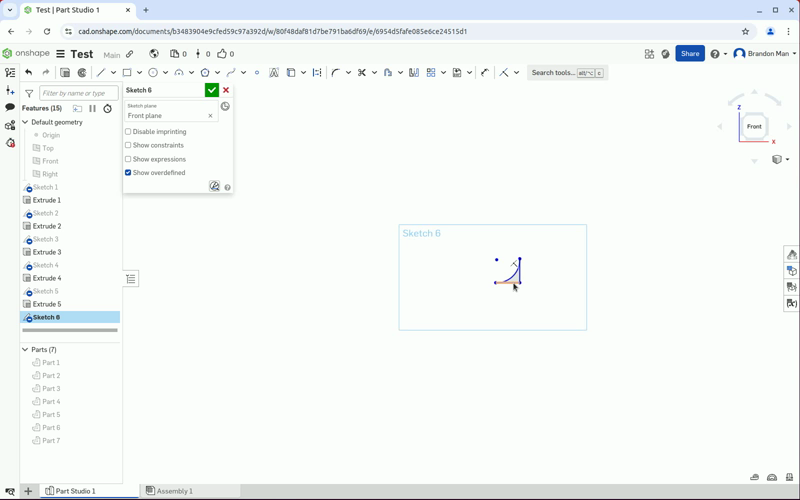
scroll(6)
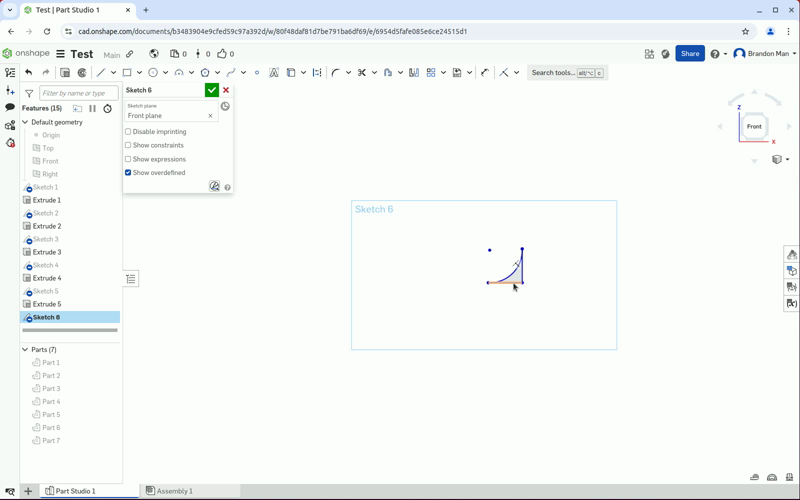
scroll(6)
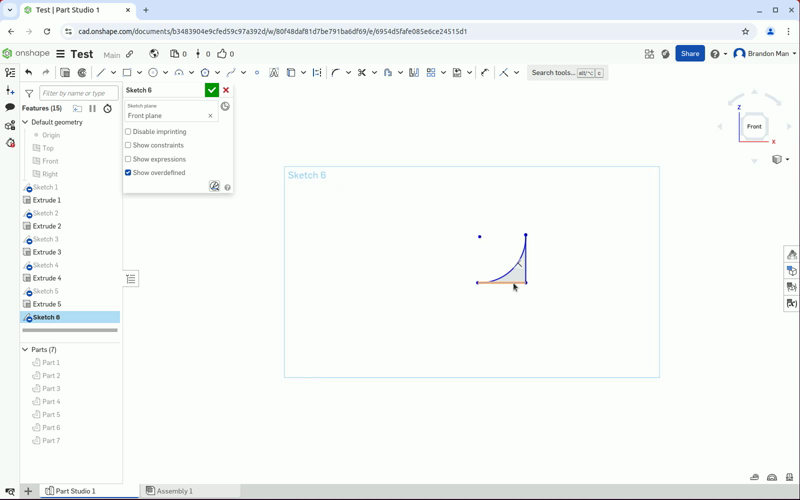
scroll(6)
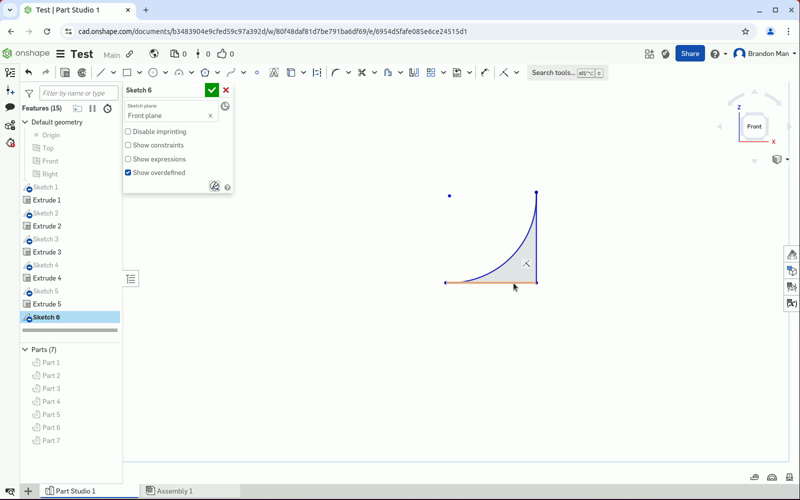
click(513, 282)
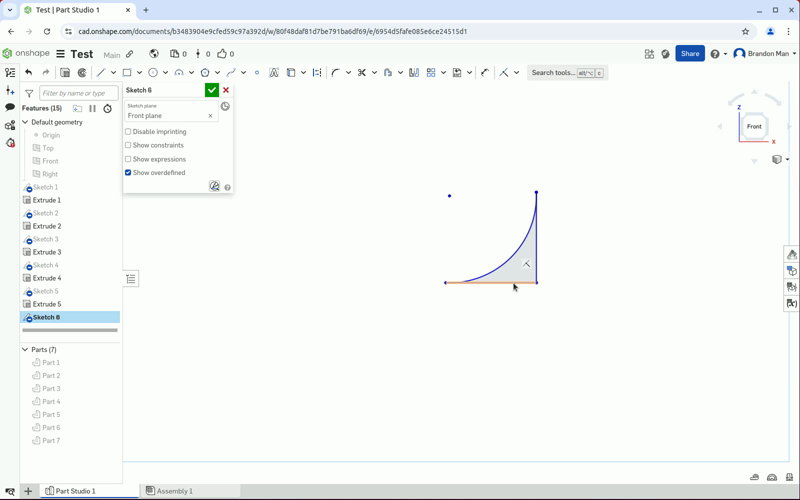
scroll(-6)
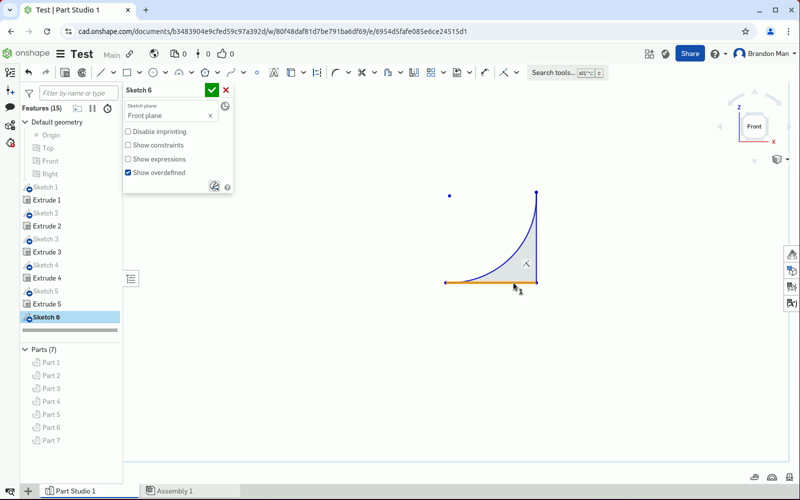
scroll(-6)
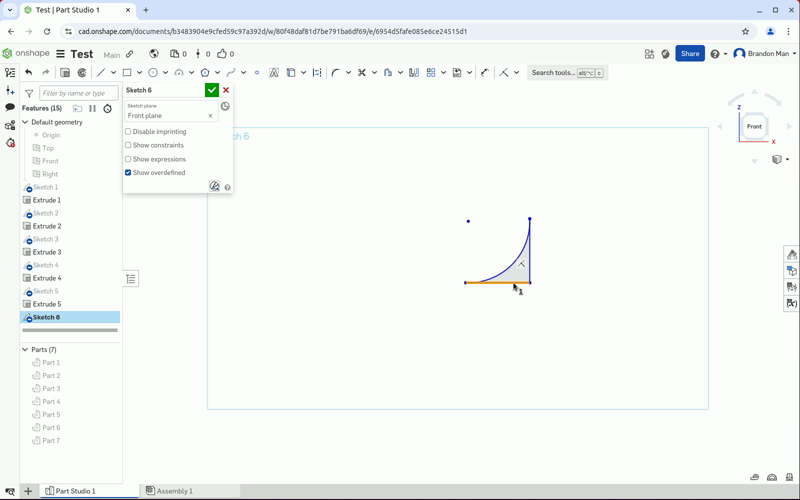
scroll(-6)
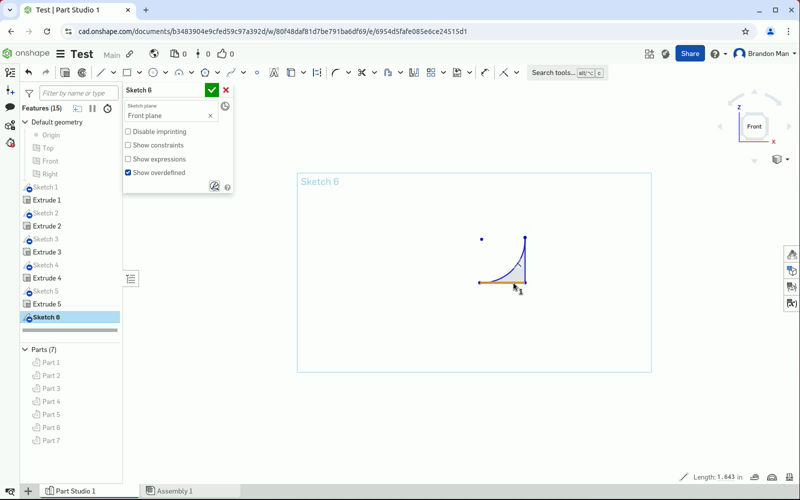
scroll(-6)
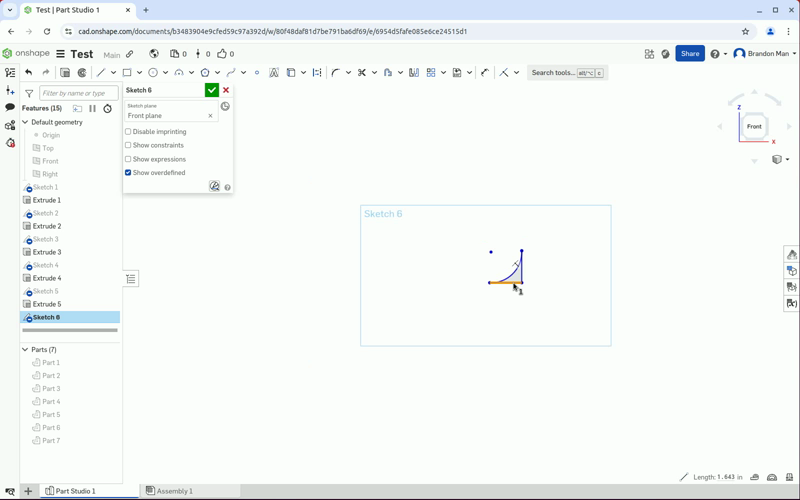
scroll(-6)
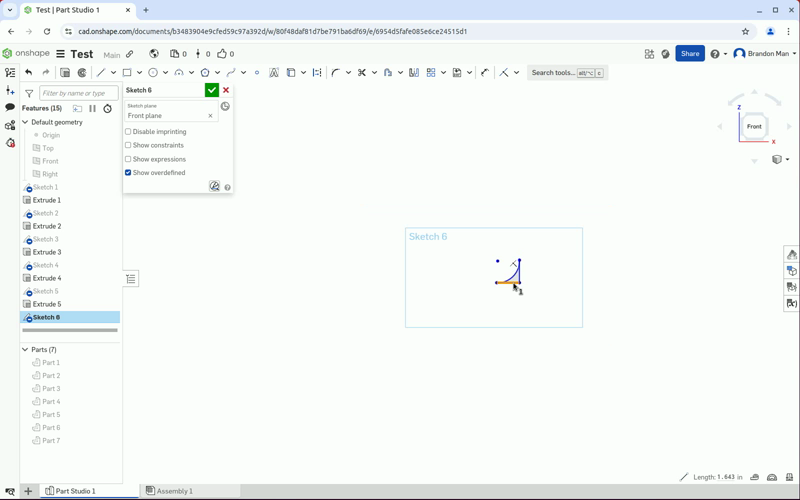
scroll(-6)
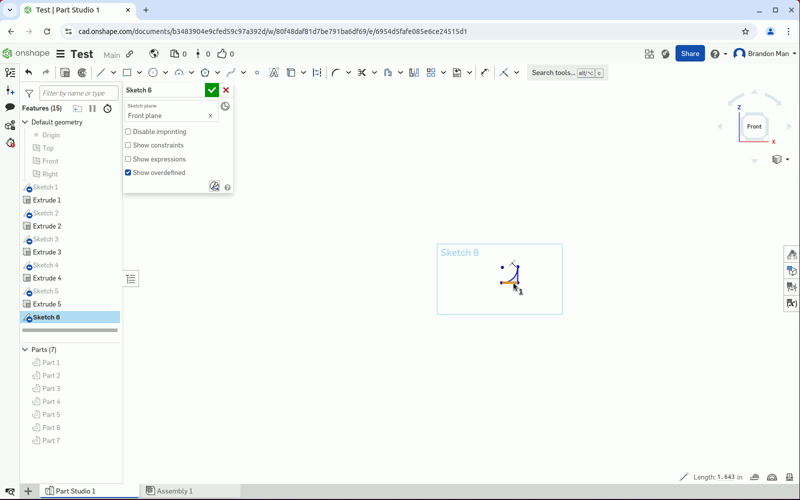
scroll(-6)
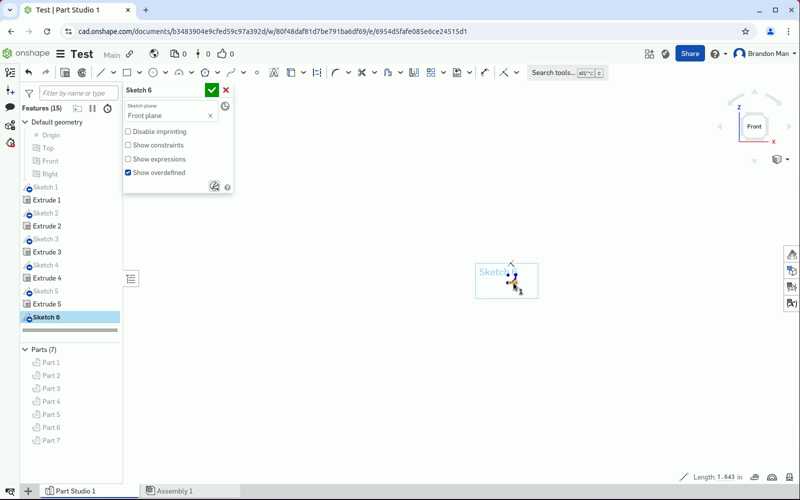
mouse_move(73, 352)
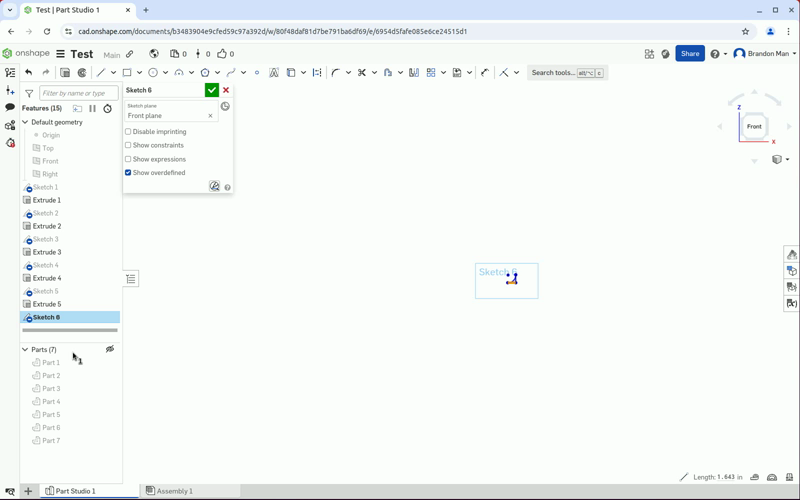
key(shift+y)
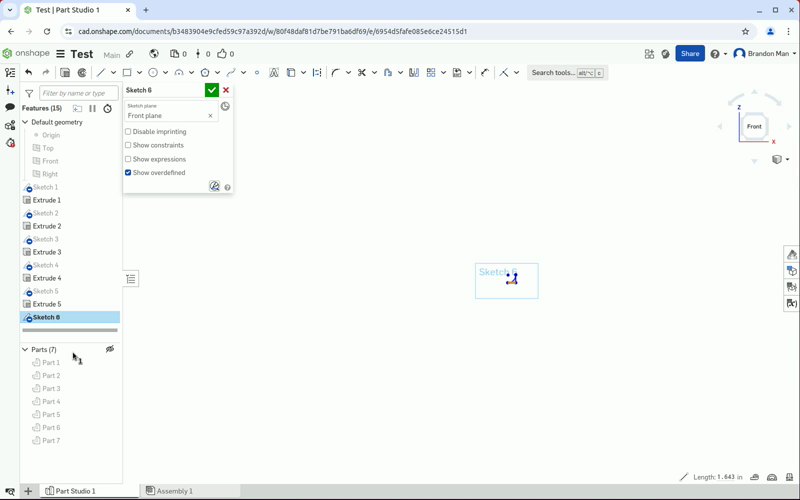
key(shift+e)
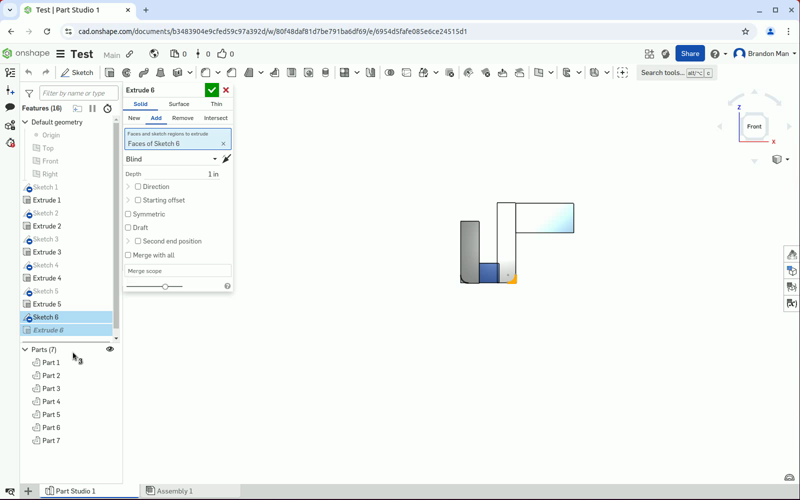
mouse_move(143, 106)
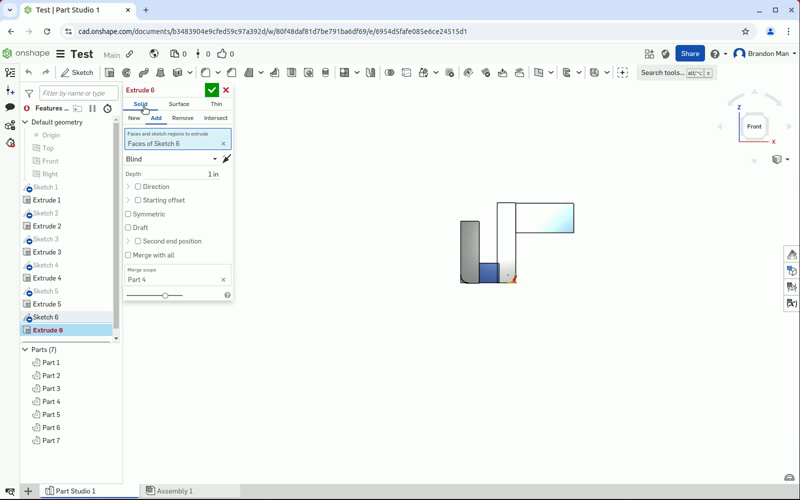
click(143, 106)
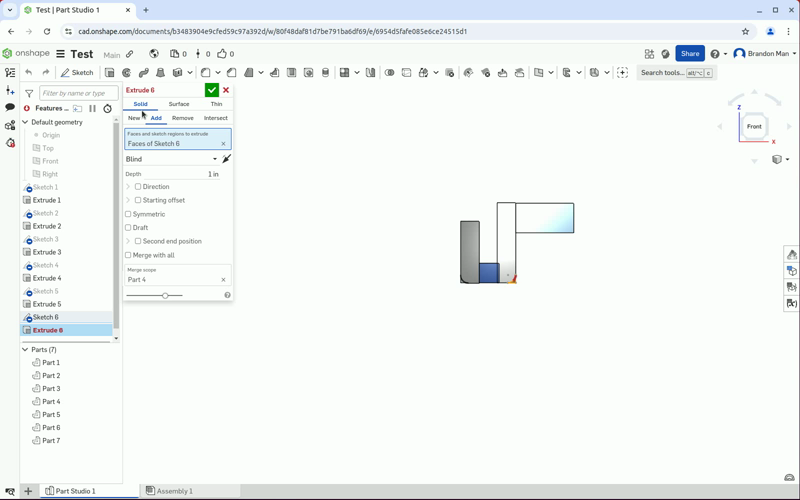
mouse_move(137, 120)
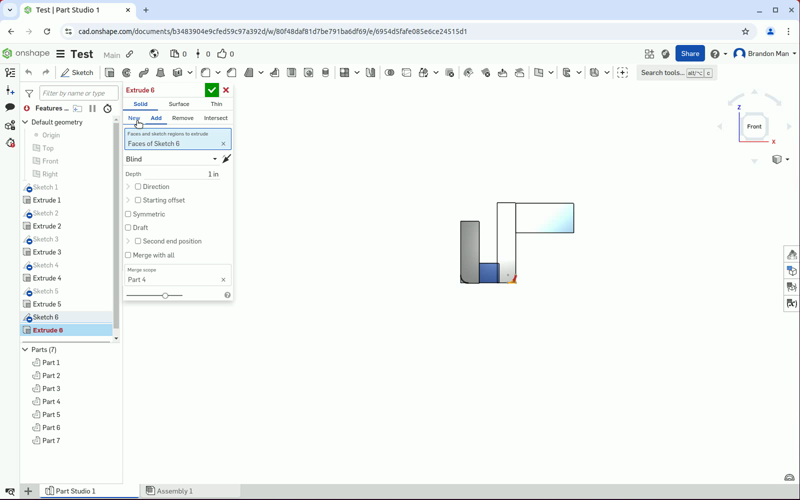
click(137, 120)
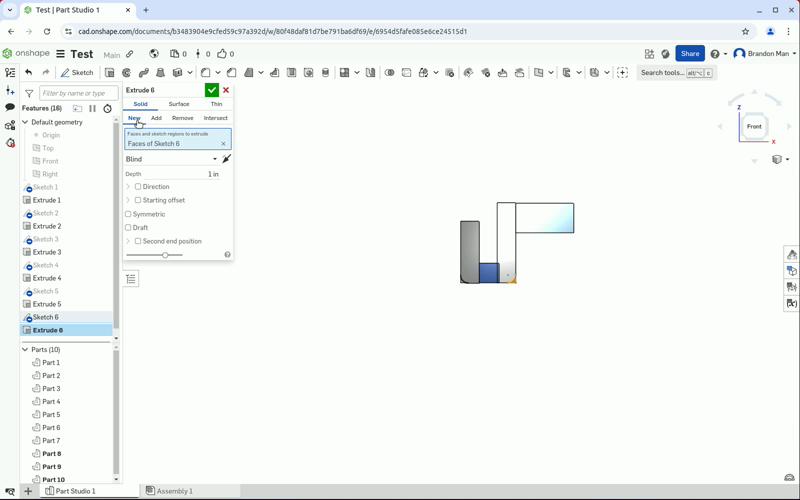
key(tab, 4)
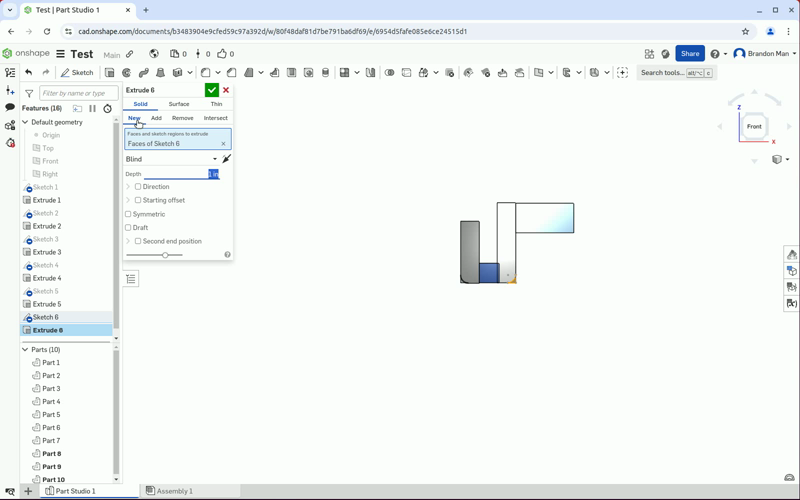
text(6.018)
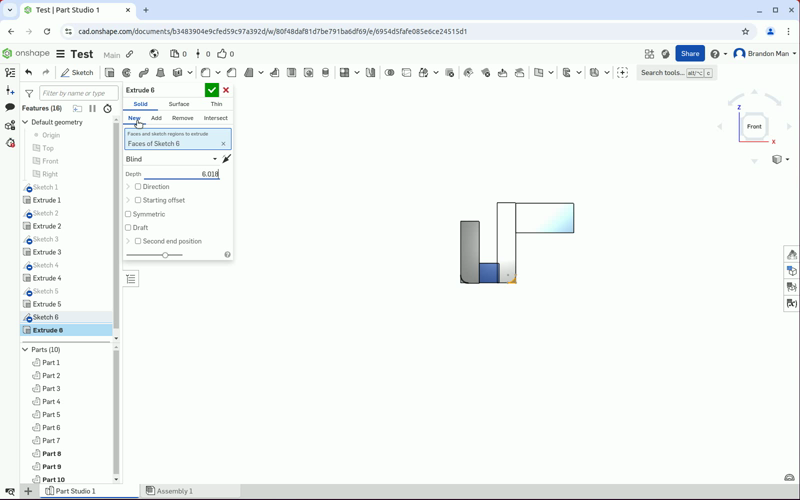
key(enter)
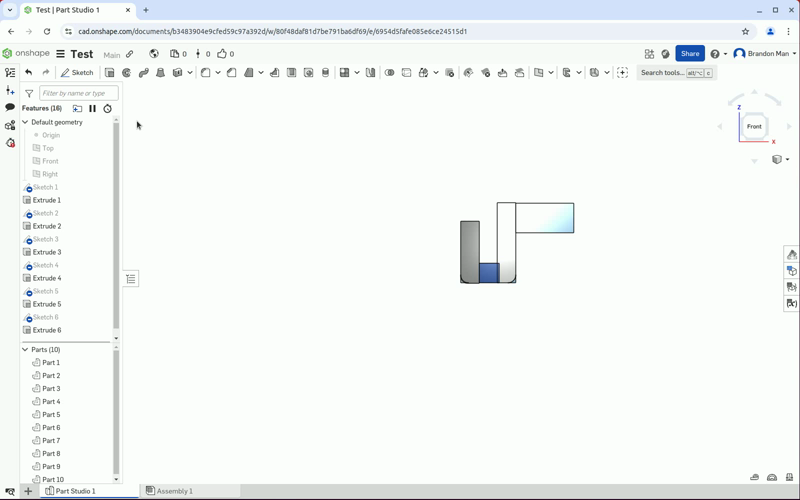
key(shift+h)
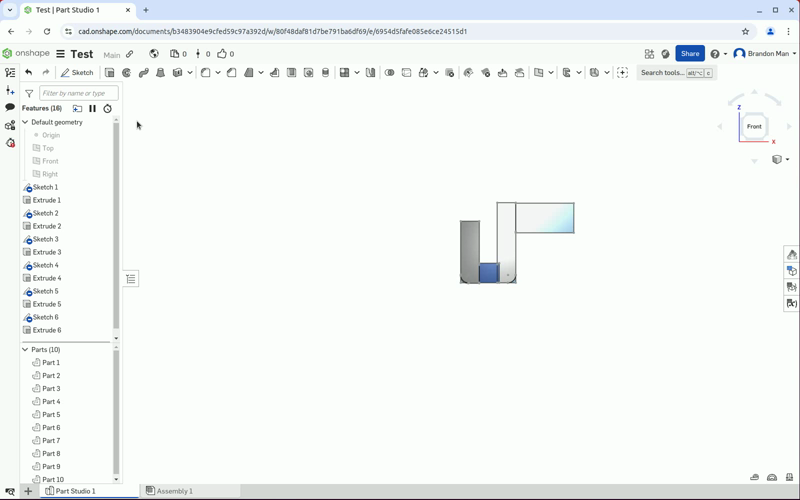
key(shift+h)
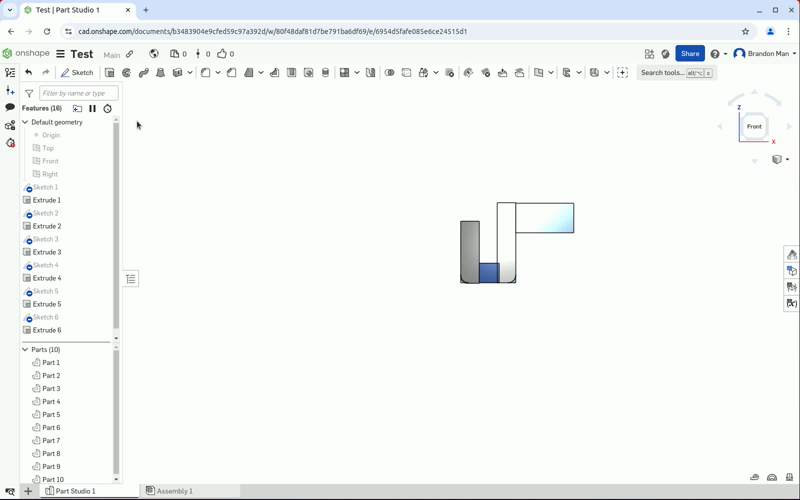
mouse_move(69, 189)
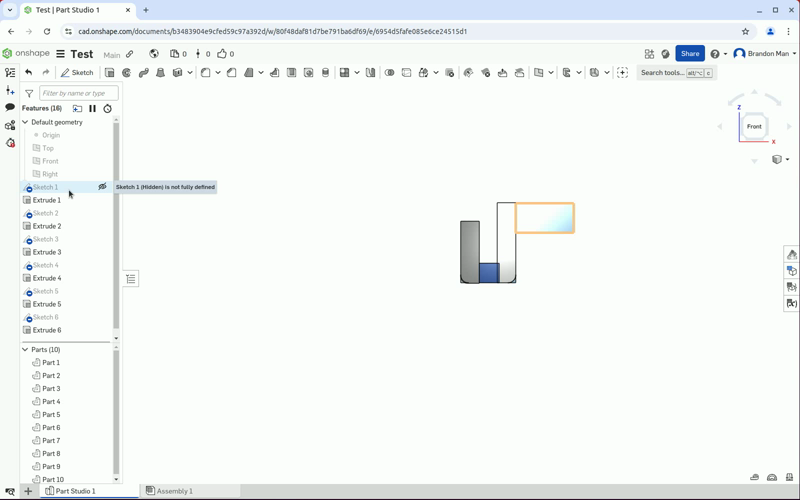
click(69, 189)
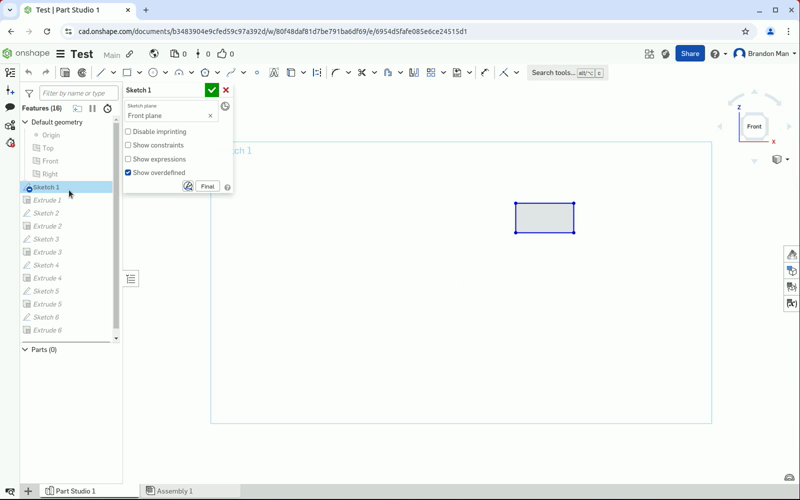
mouse_move(229, 92)
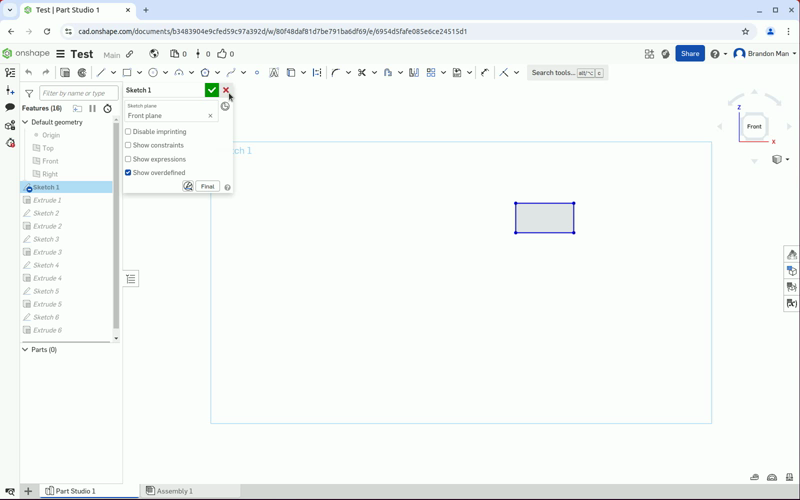
click(229, 92)
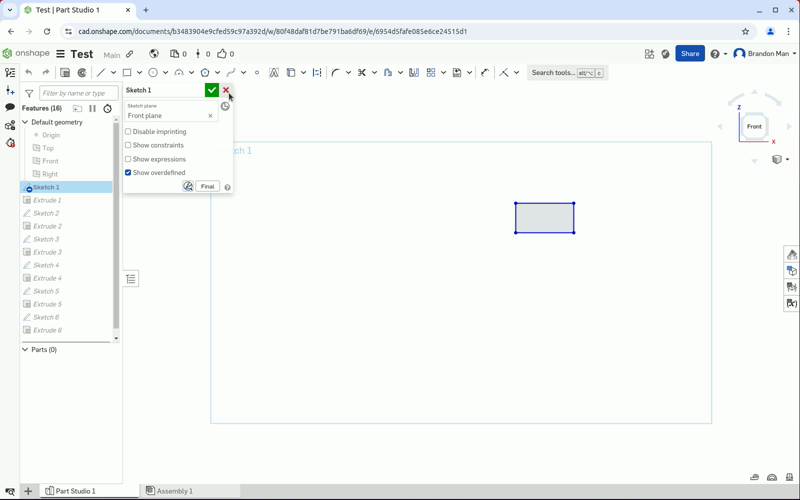
key(shift+s)
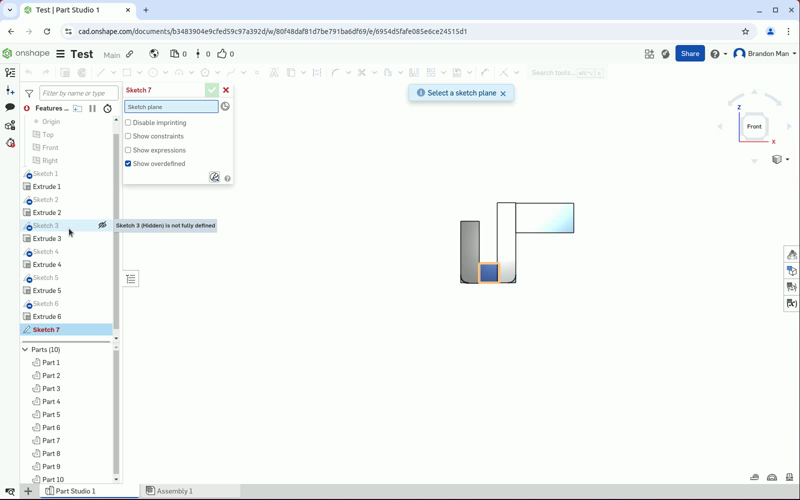
scroll(3)
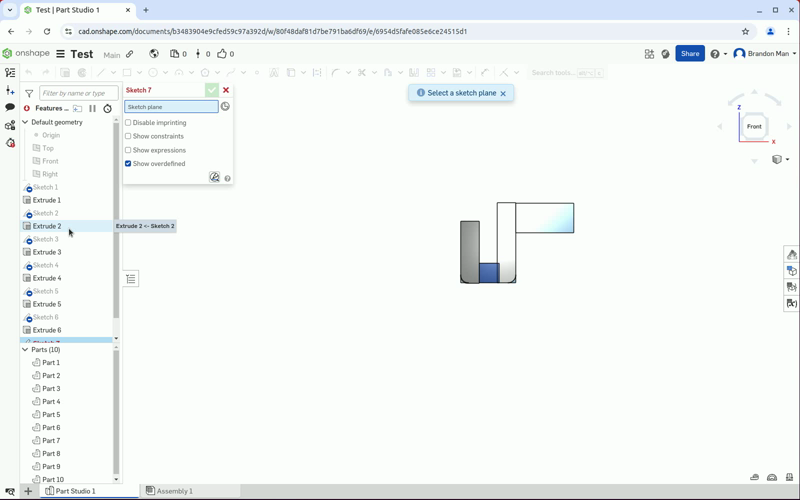
mouse_move(69, 163)
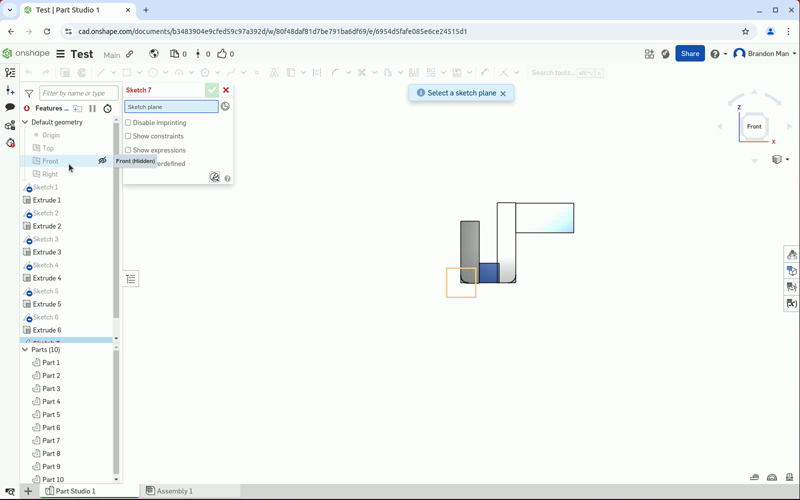
click(69, 163)
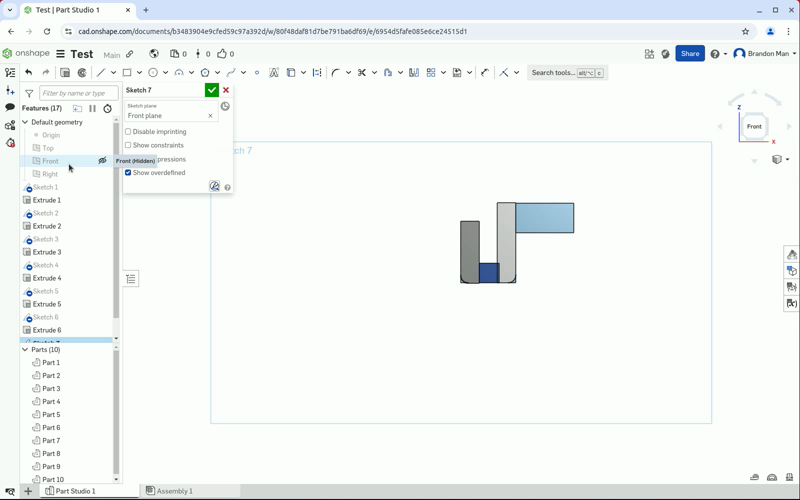
mouse_move(69, 352)
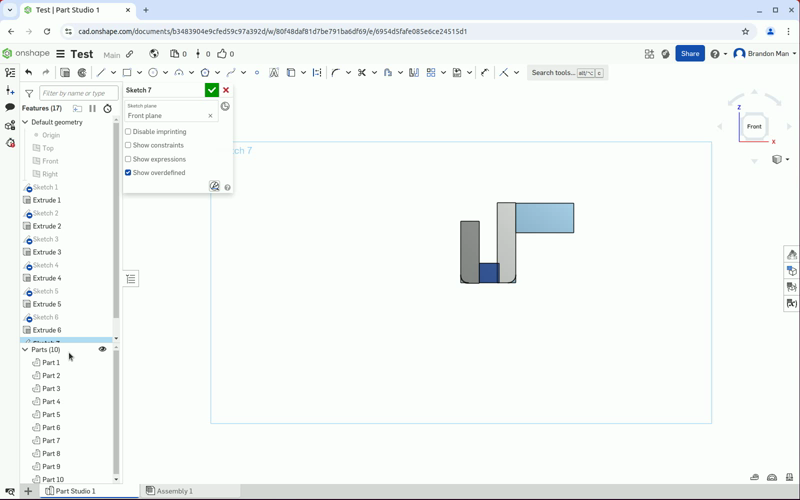
key(y)
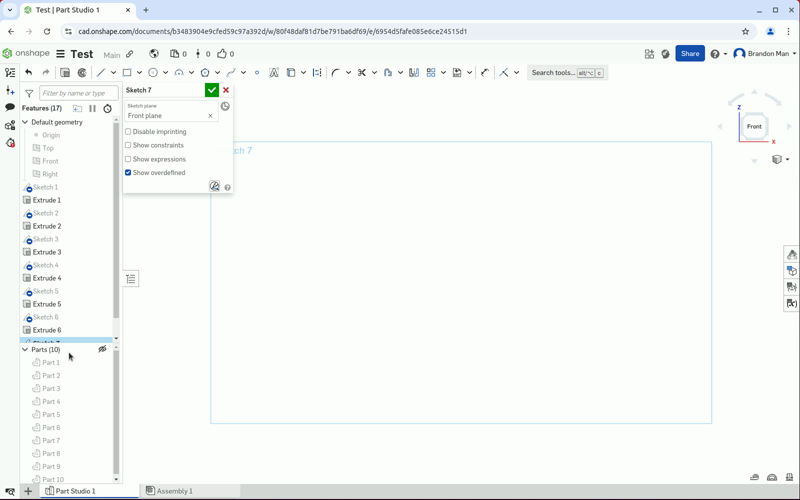
key(l)
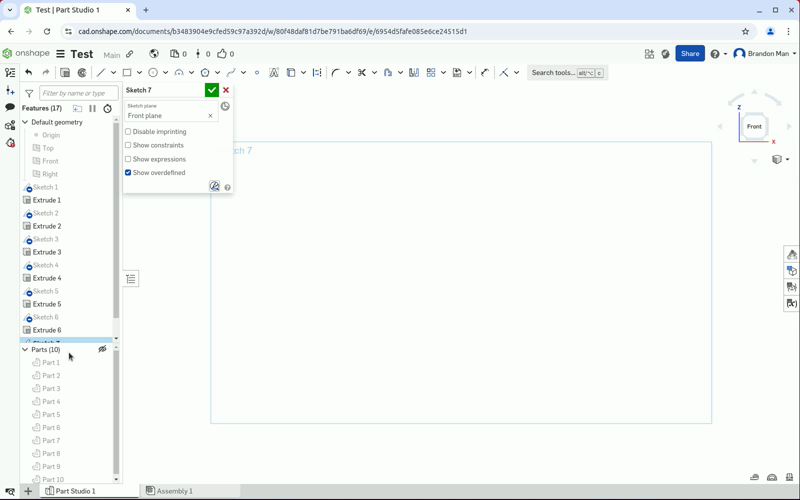
key_down(shift)
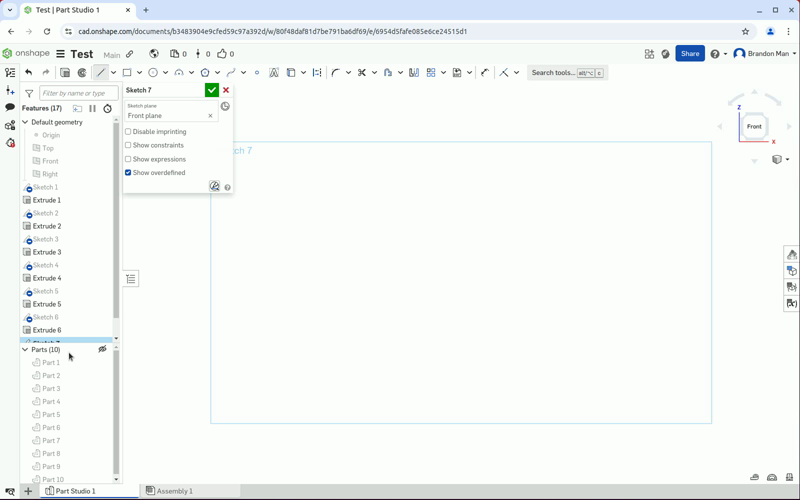
mouse_move(460, 222)
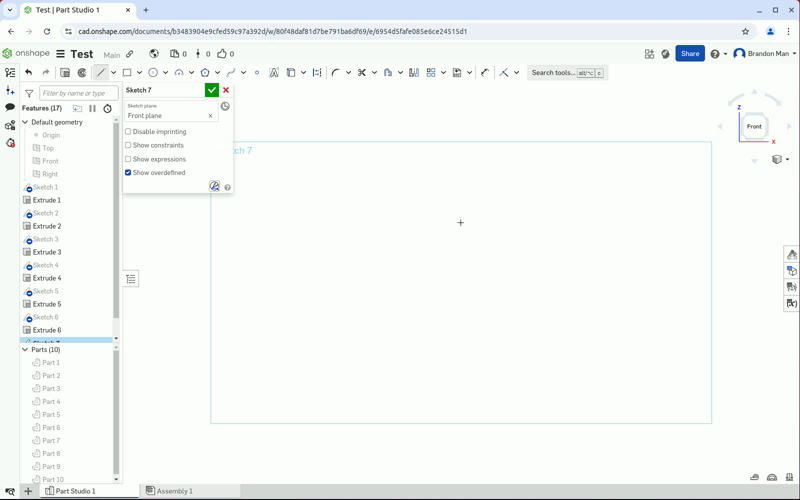
click(460, 222)
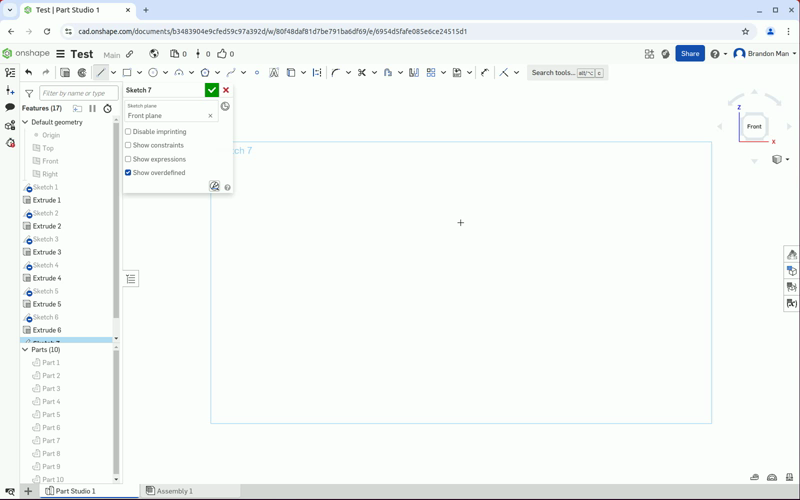
key_up(shift)
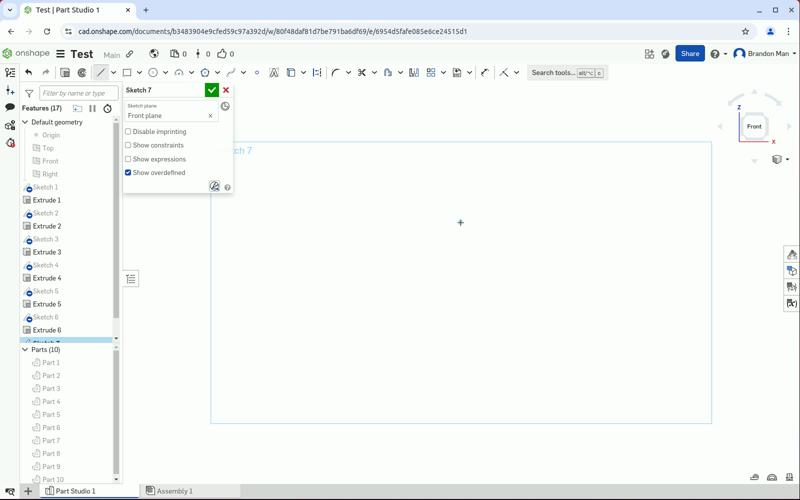
key_down(shift)
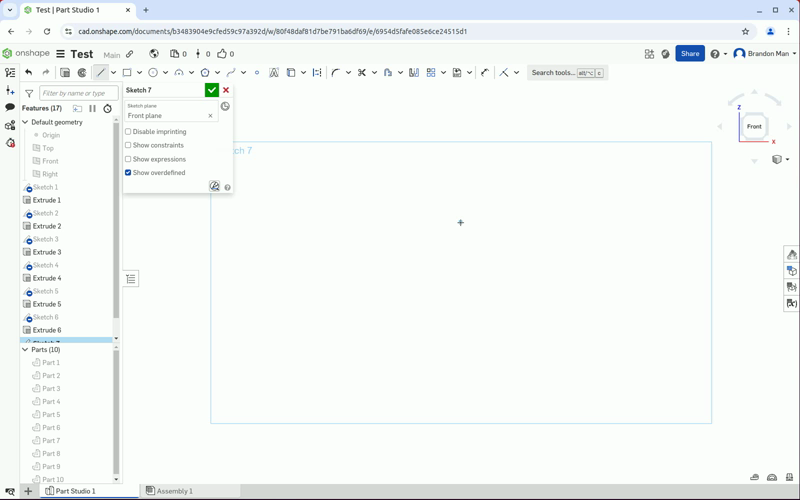
mouse_move(490, 222)
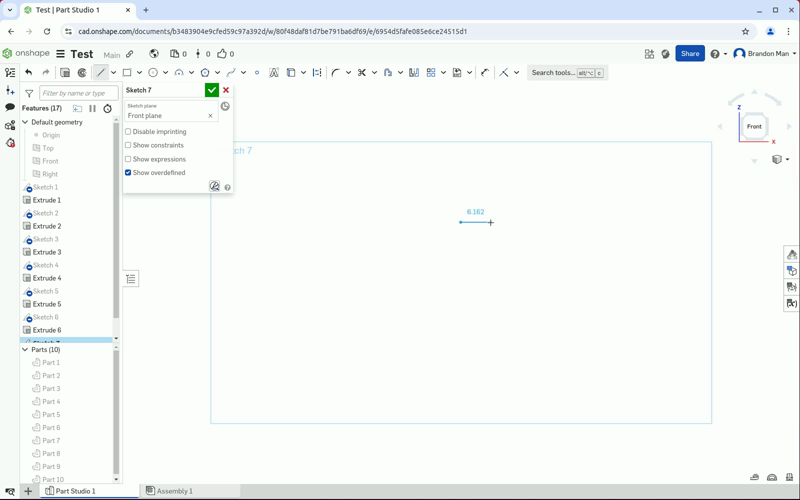
mouse_move(480, 222)
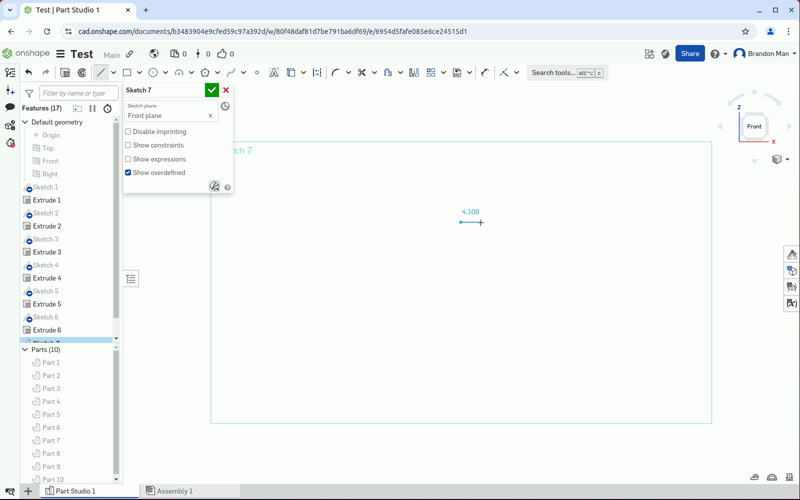
click(480, 222)
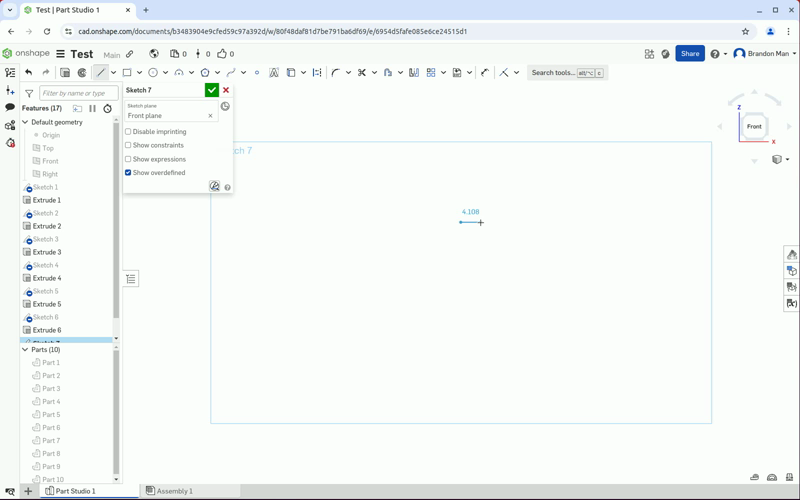
key_up(shift)
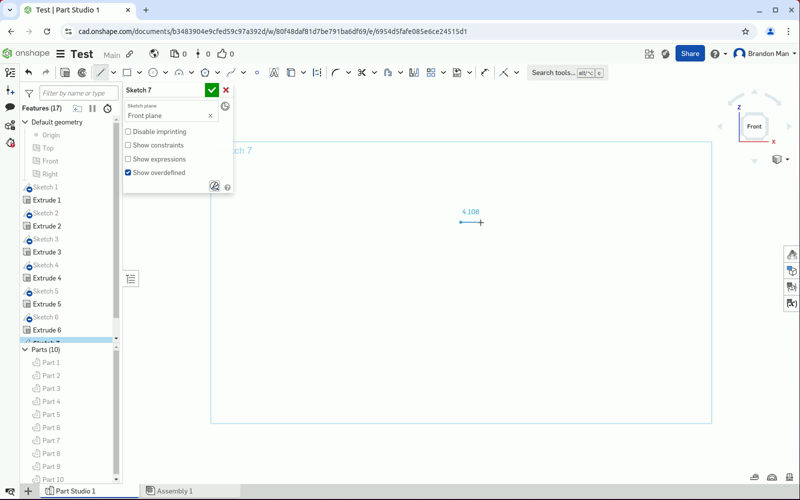
key_down(shift)
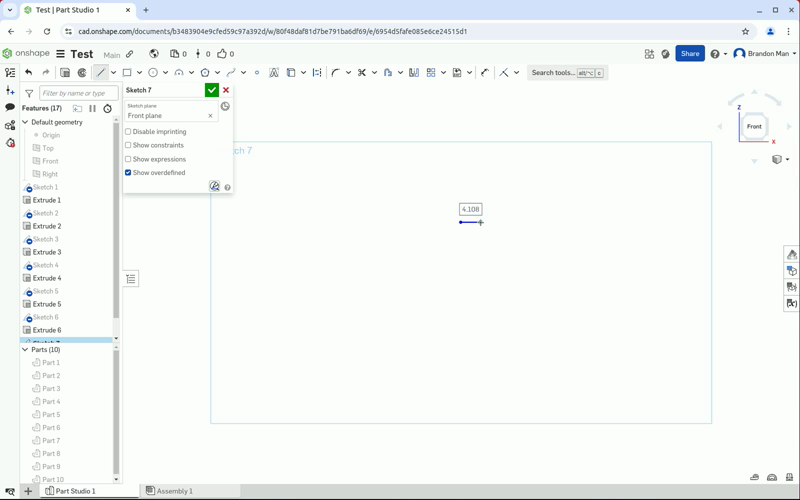
mouse_move(510, 222)
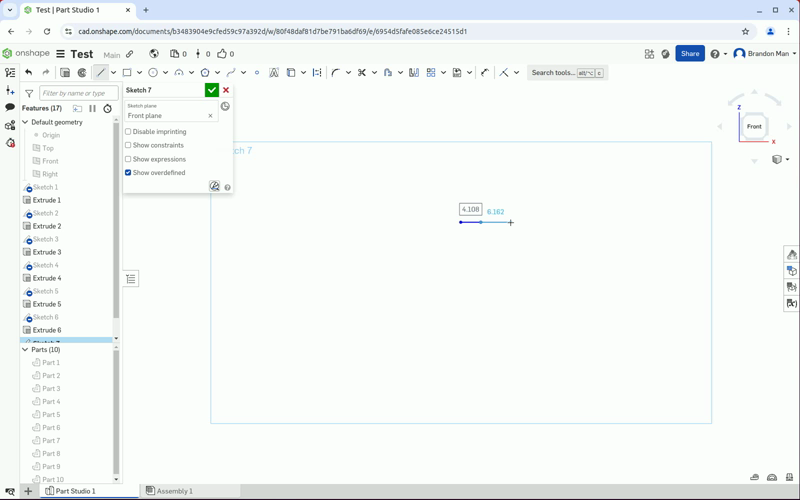
mouse_move(480, 202)
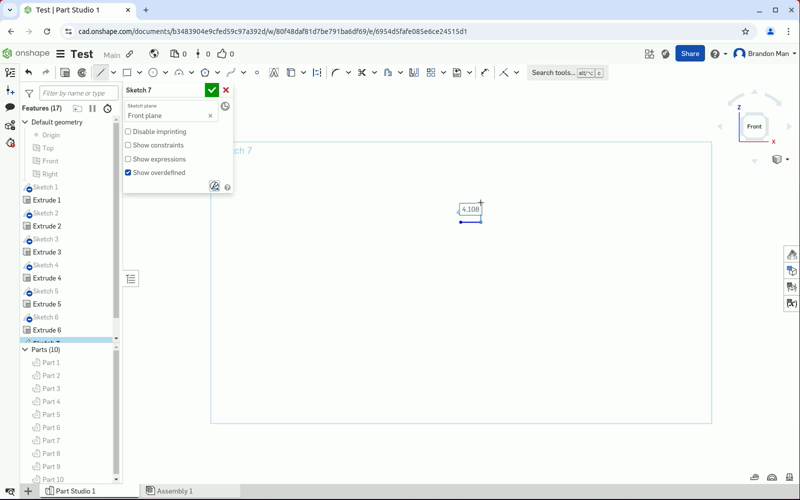
click(480, 202)
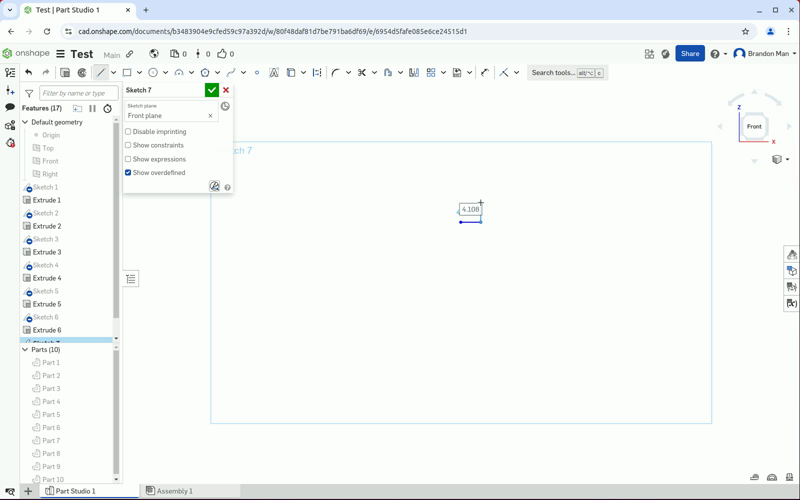
key_up(shift)
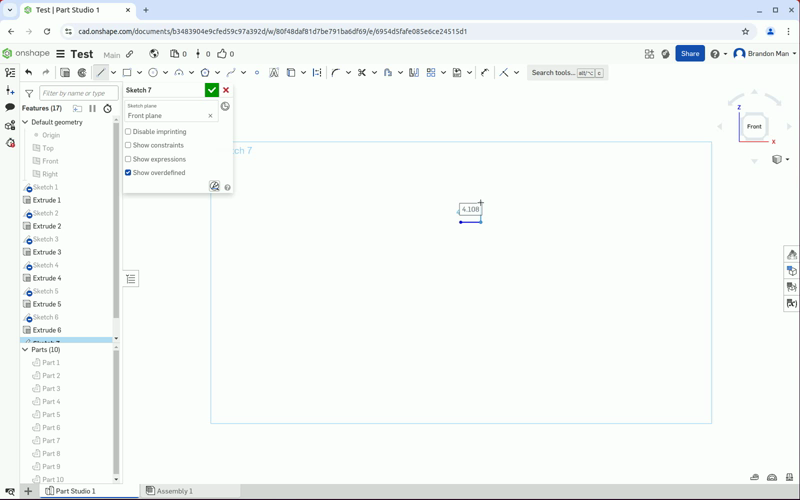
key_down(shift)
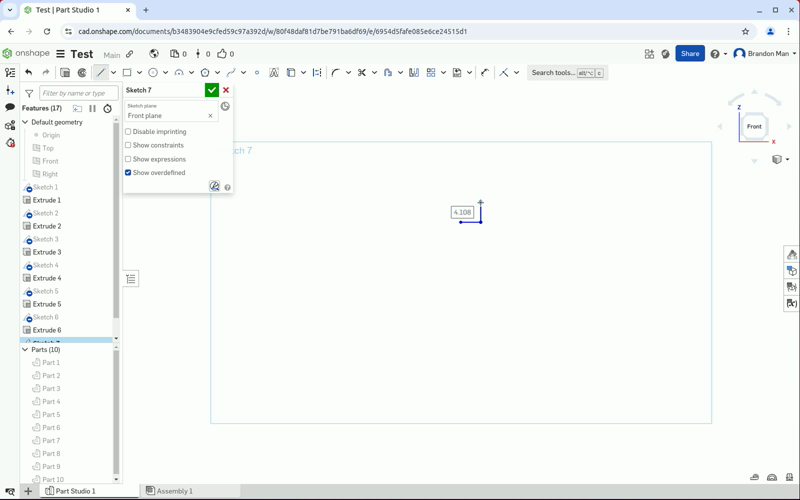
mouse_move(510, 202)
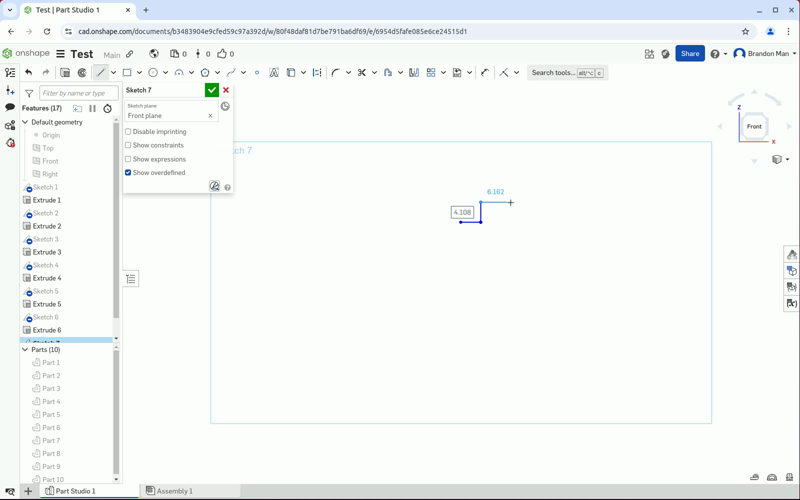
mouse_move(468, 202)
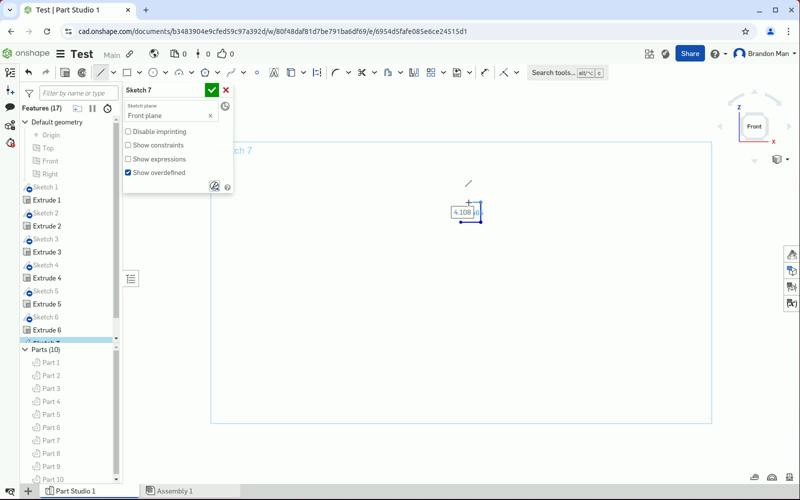
click(468, 202)
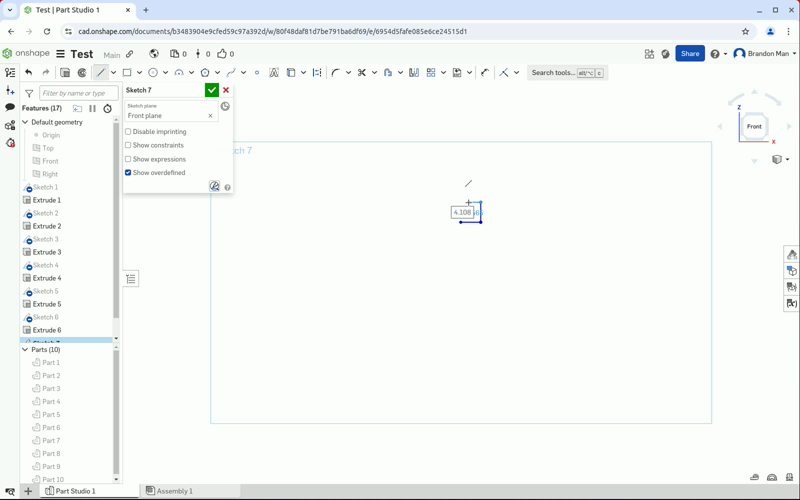
key_up(shift)
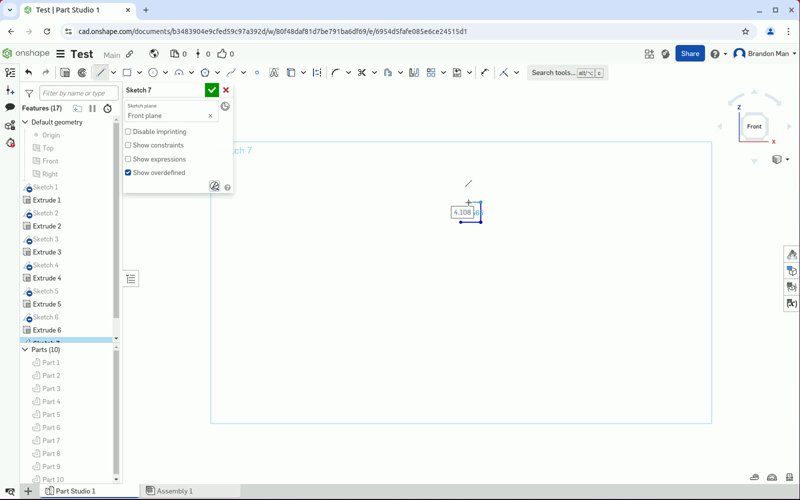
key(esc)
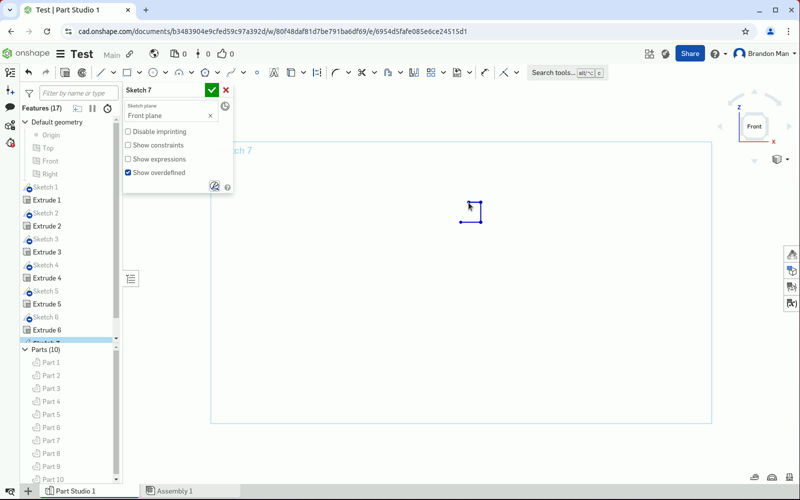
key(a)
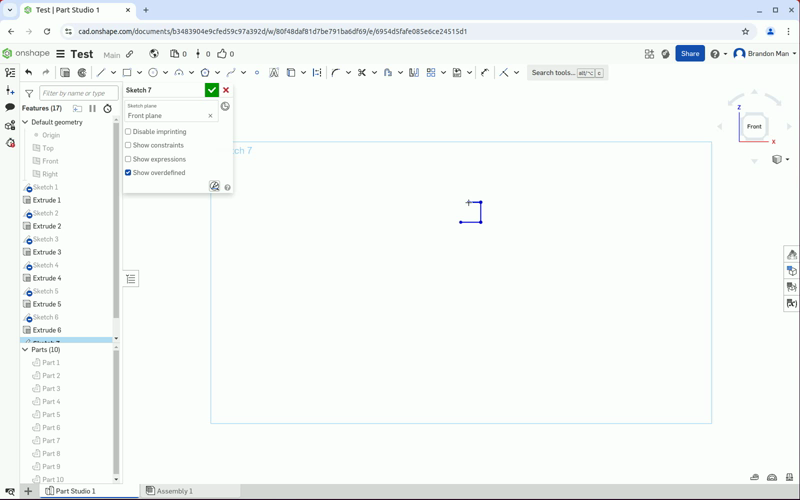
mouse_move(468, 202)
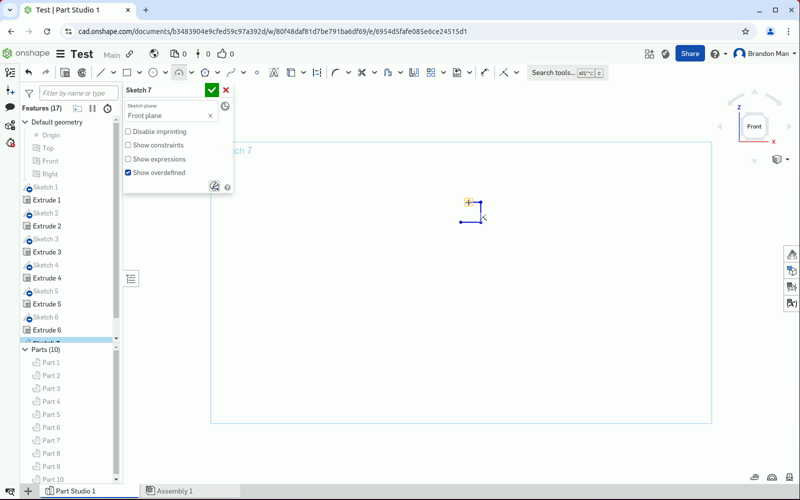
click(468, 202)
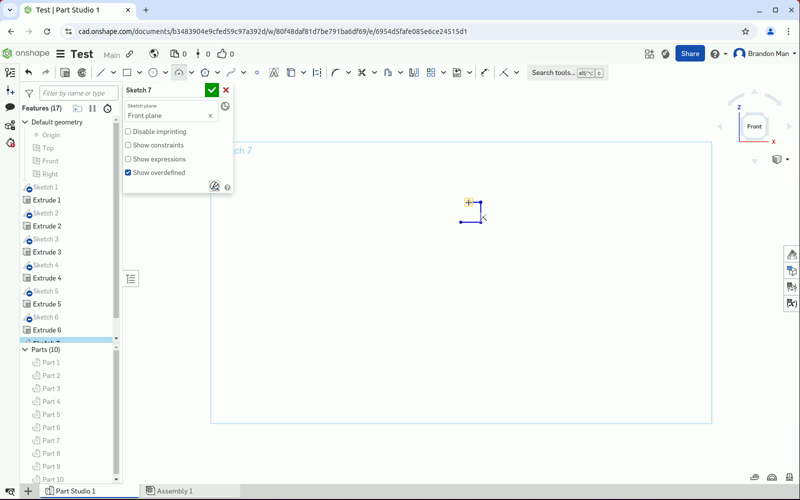
key_down(shift)
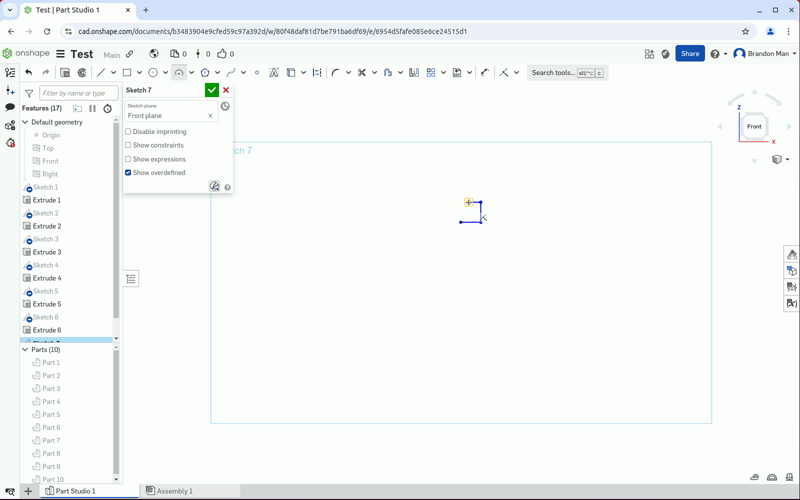
mouse_move(460, 210)
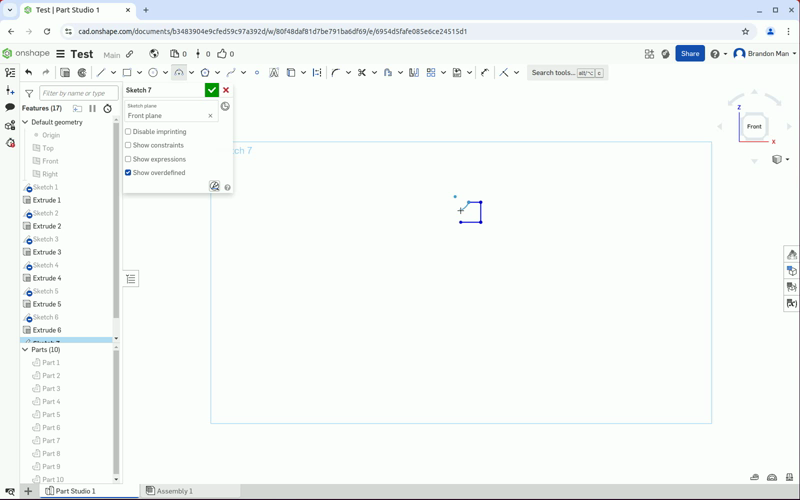
click(460, 210)
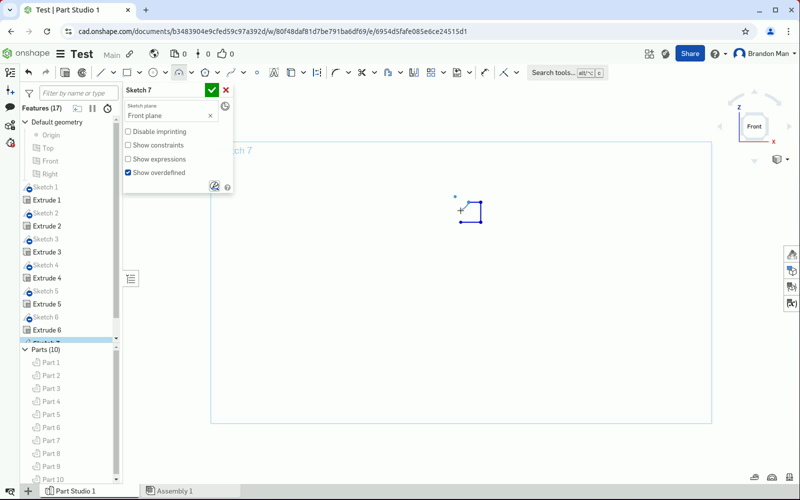
mouse_move(463, 204)
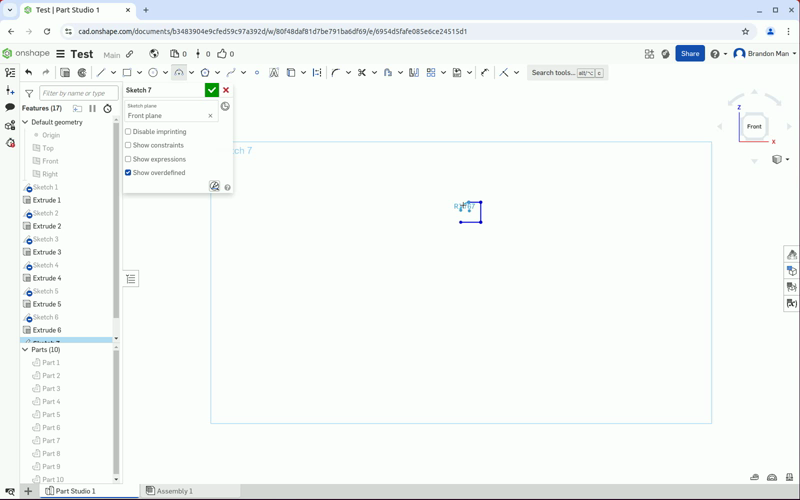
click(463, 204)
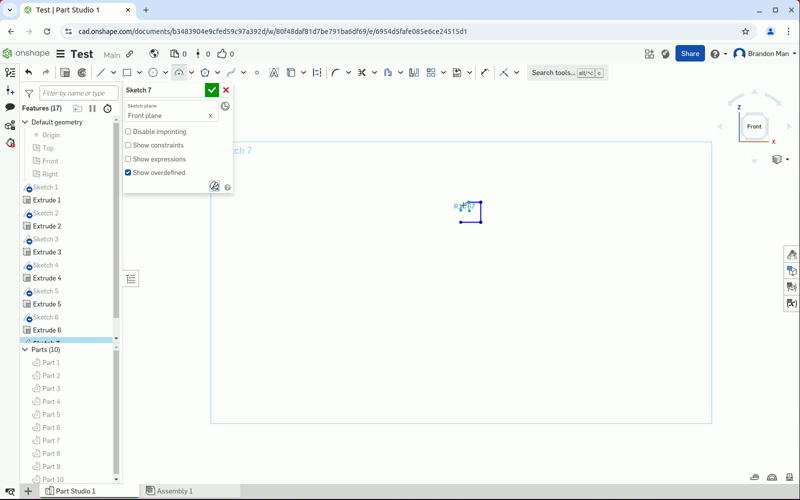
key_up(shift)
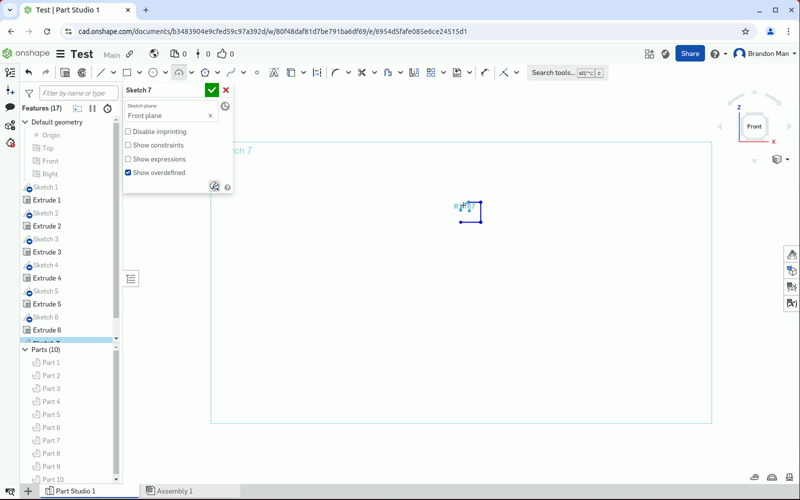
key(esc)
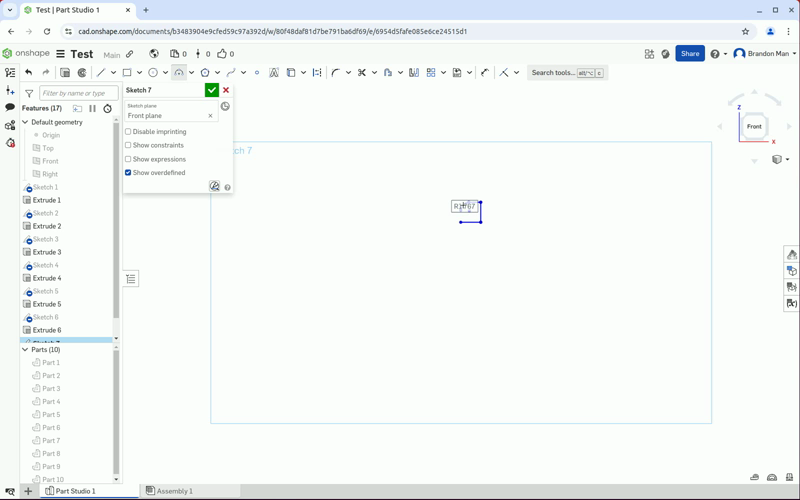
key(l)
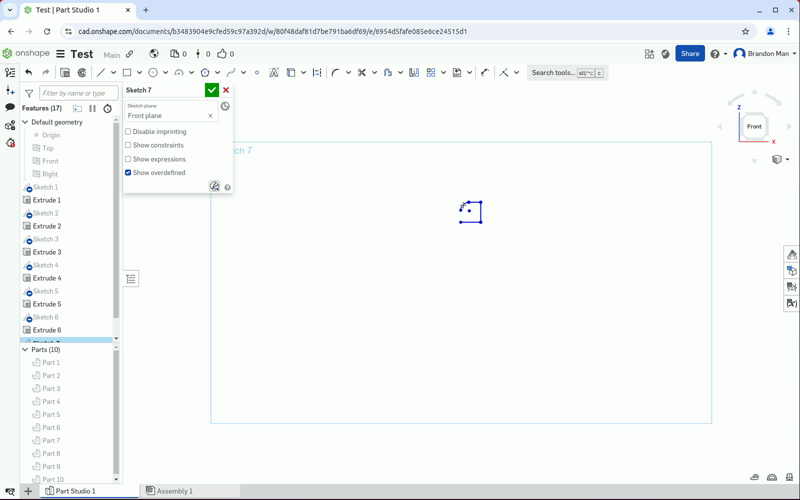
mouse_move(460, 210)
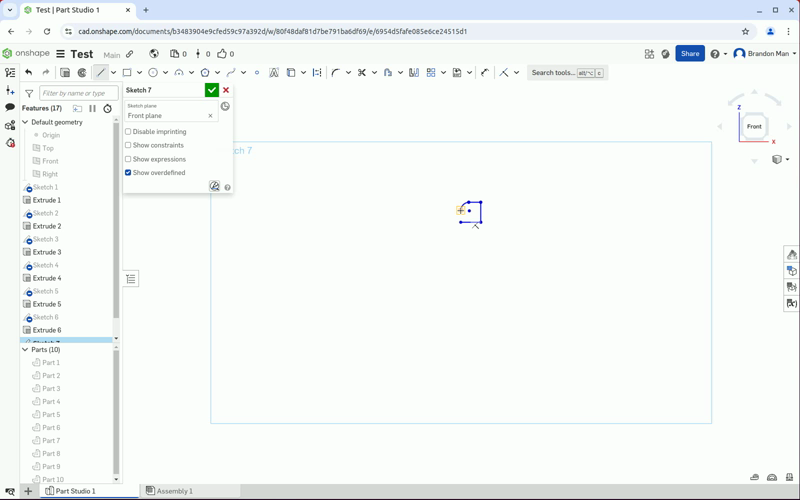
click(460, 210)
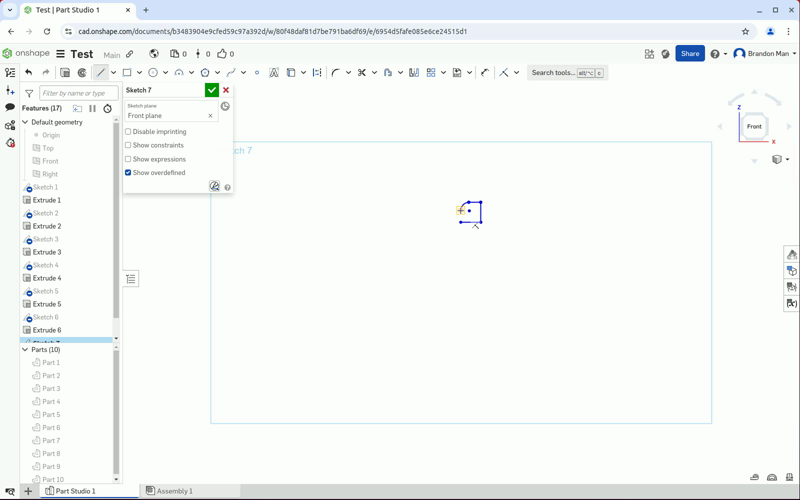
mouse_move(490, 210)
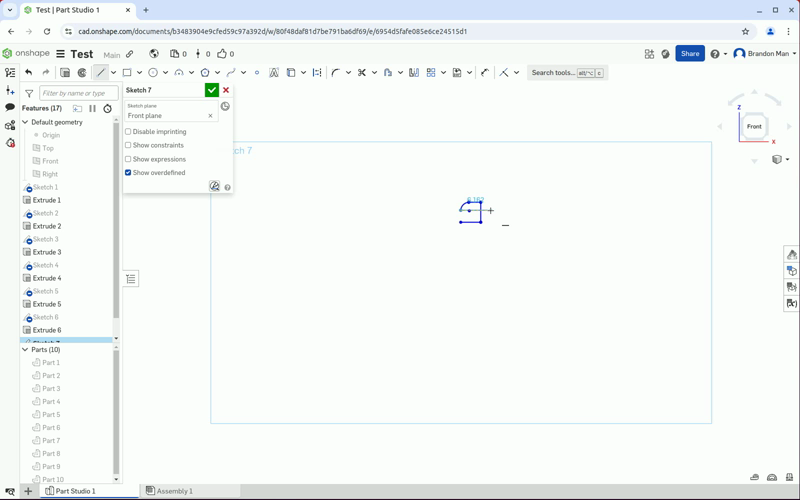
key_down(shift)
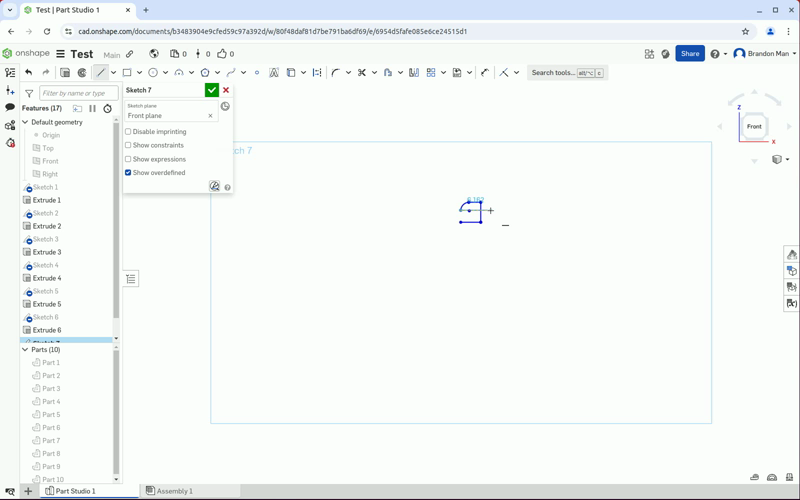
mouse_move(460, 222)
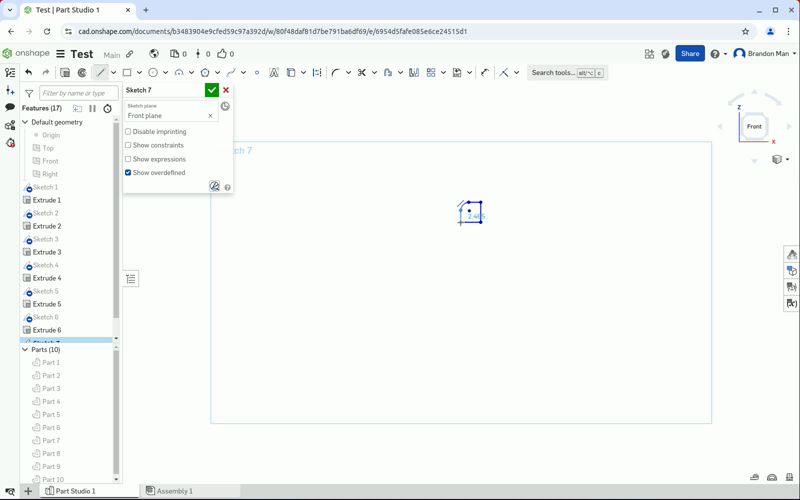
key_up(shift)
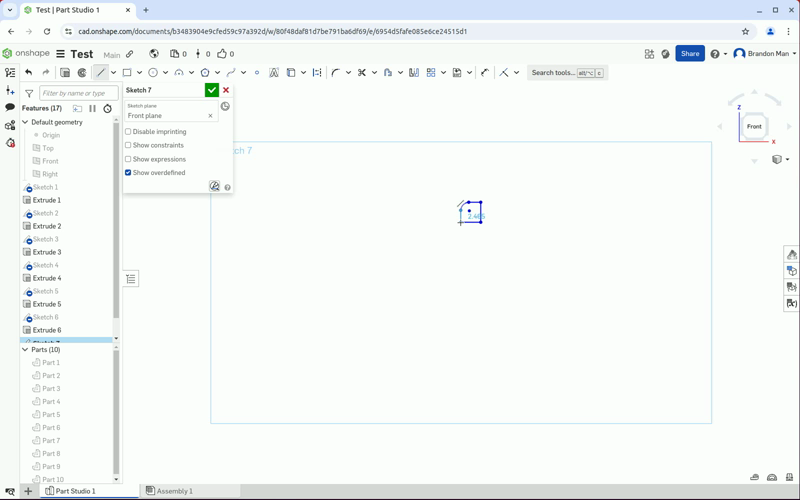
click(460, 222)
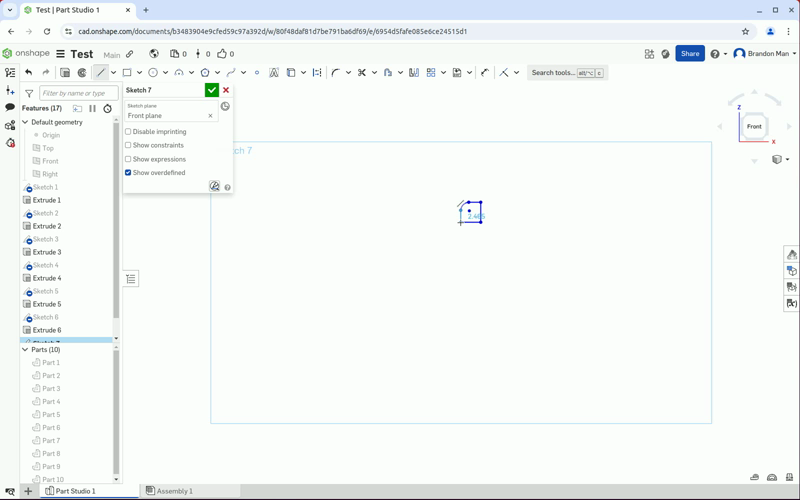
key(esc)
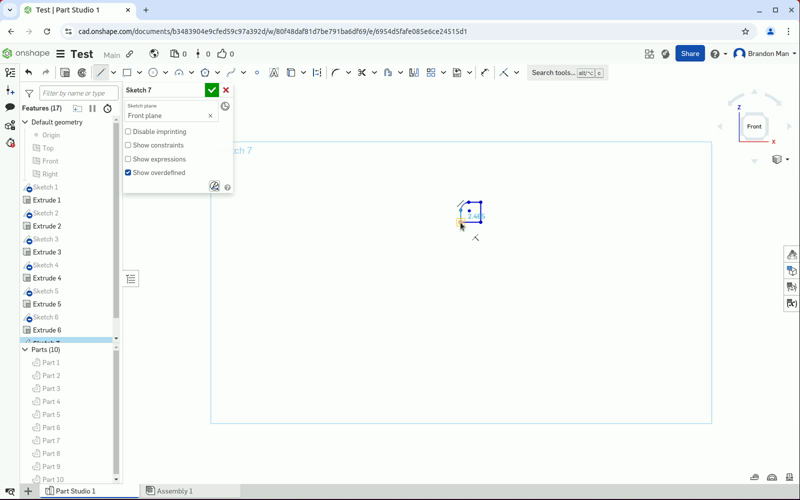
mouse_move(464, 219)
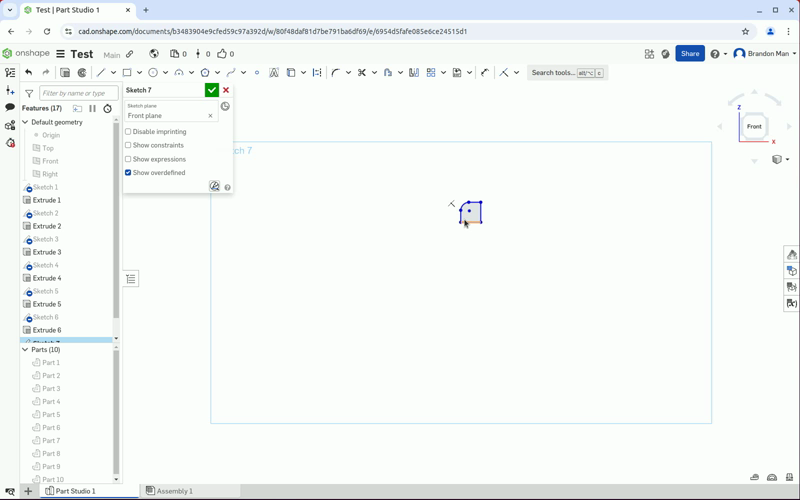
scroll(6)
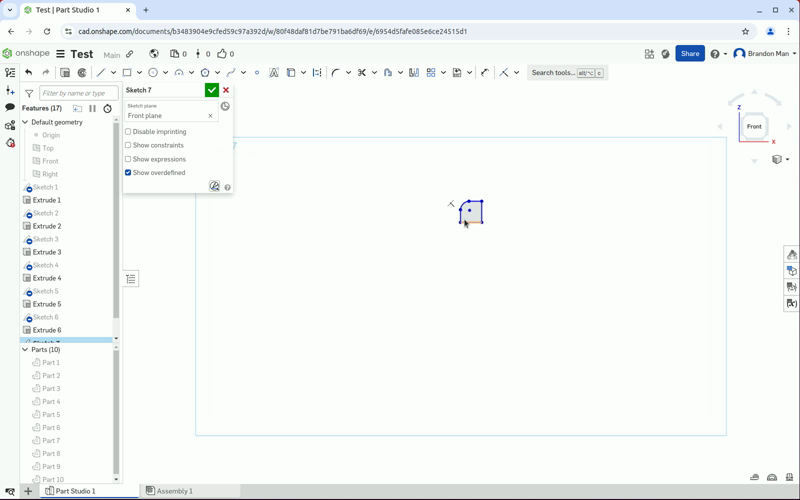
scroll(6)
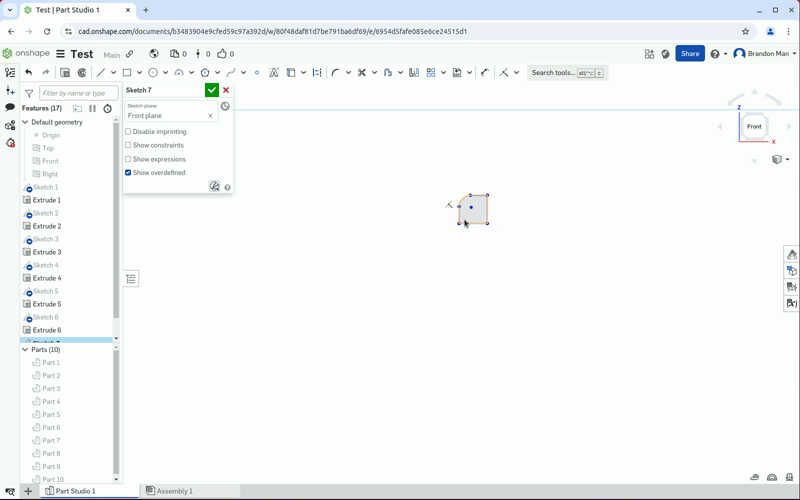
scroll(6)
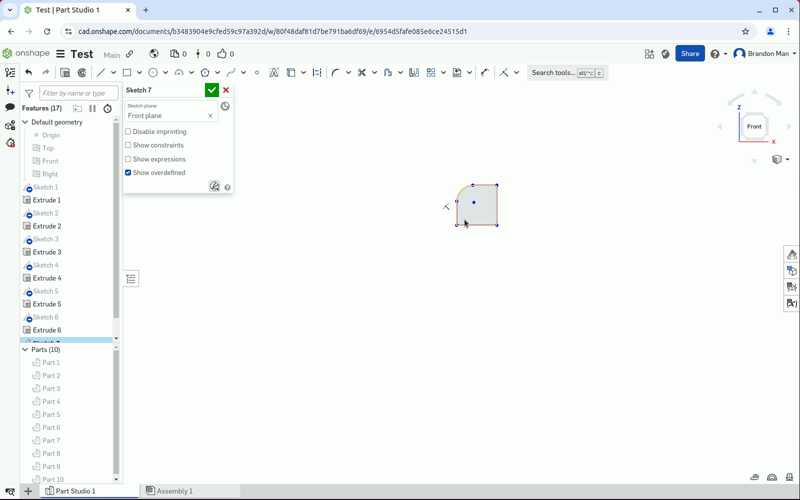
scroll(6)
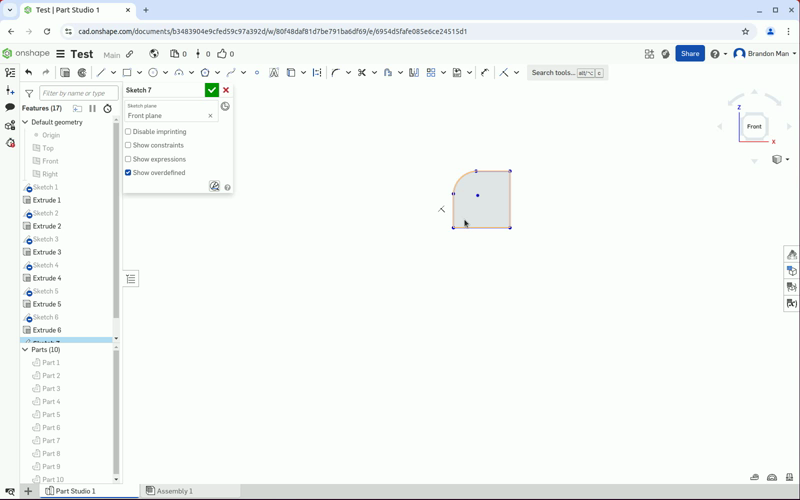
scroll(6)
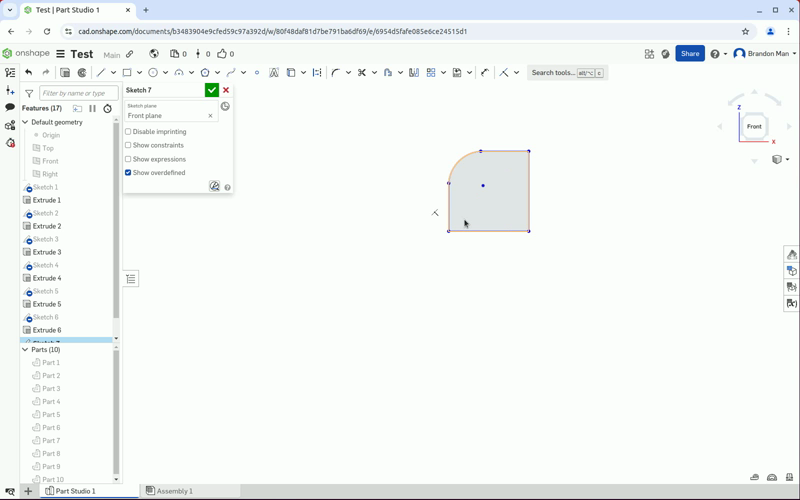
scroll(6)
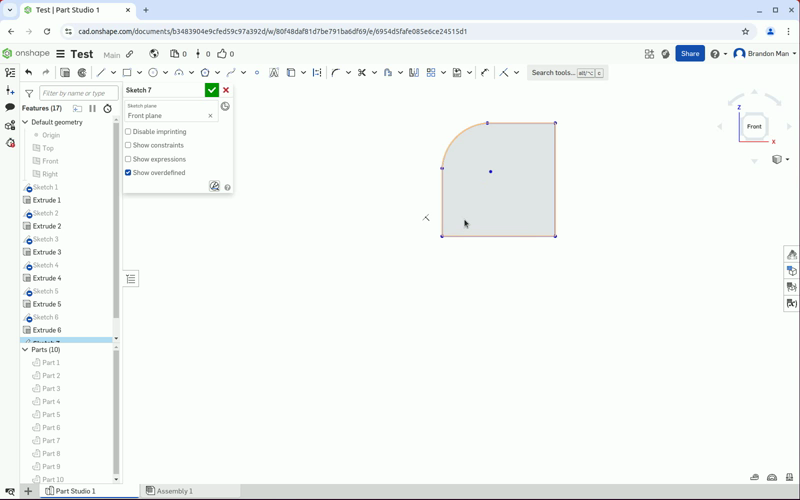
scroll(6)
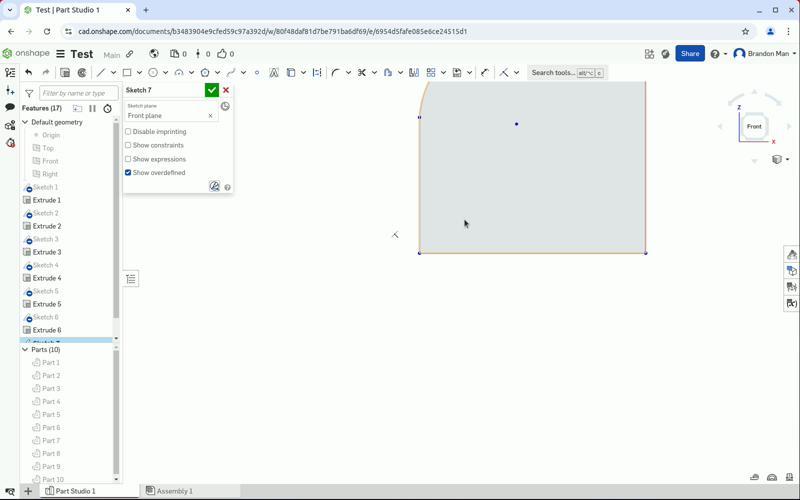
click(464, 219)
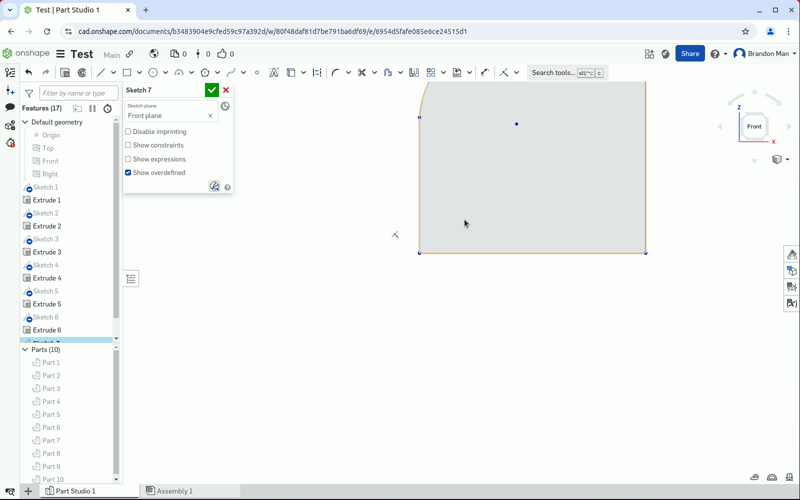
scroll(-6)
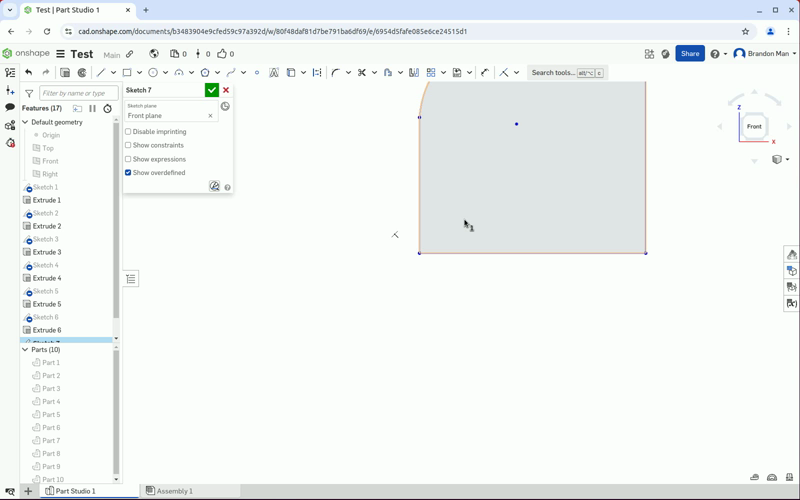
scroll(-6)
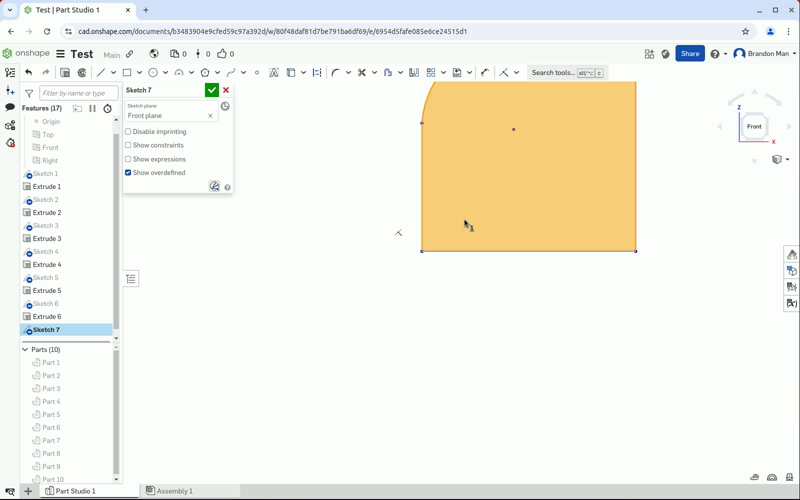
scroll(-6)
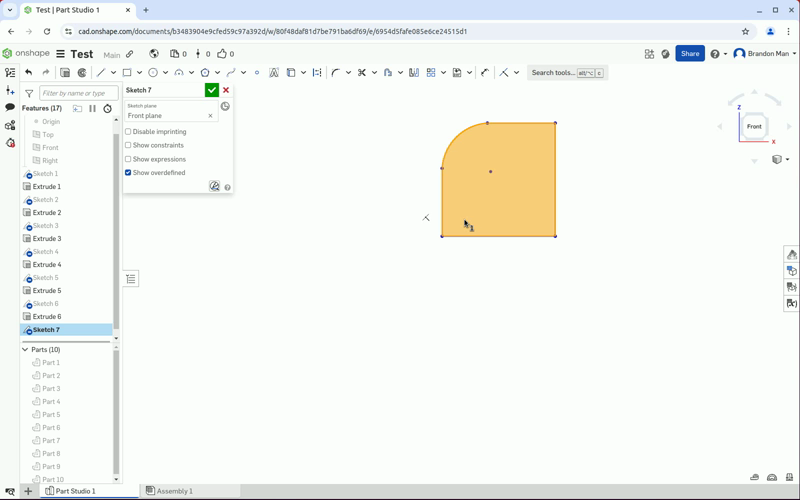
scroll(-6)
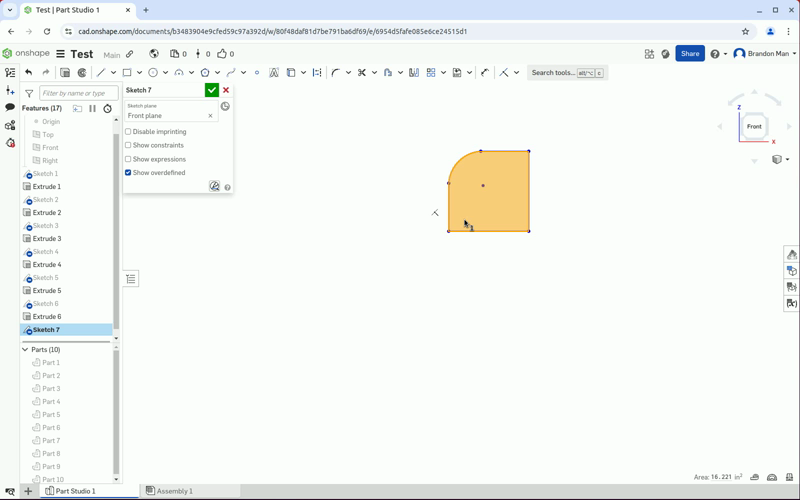
scroll(-6)
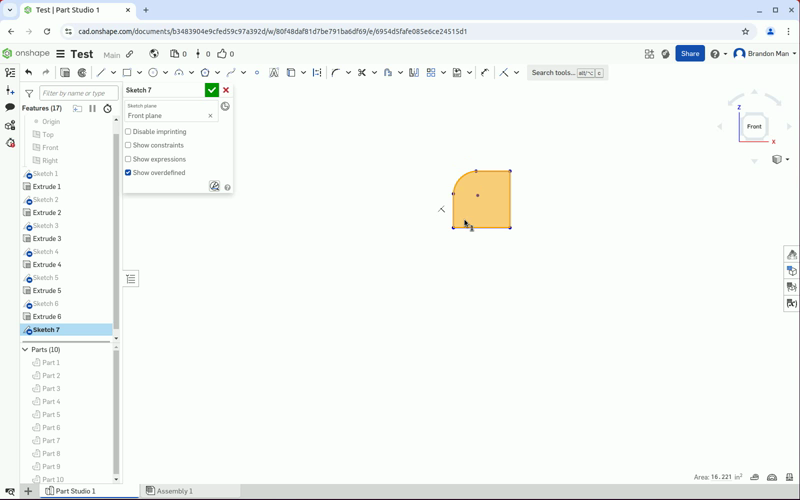
scroll(-6)
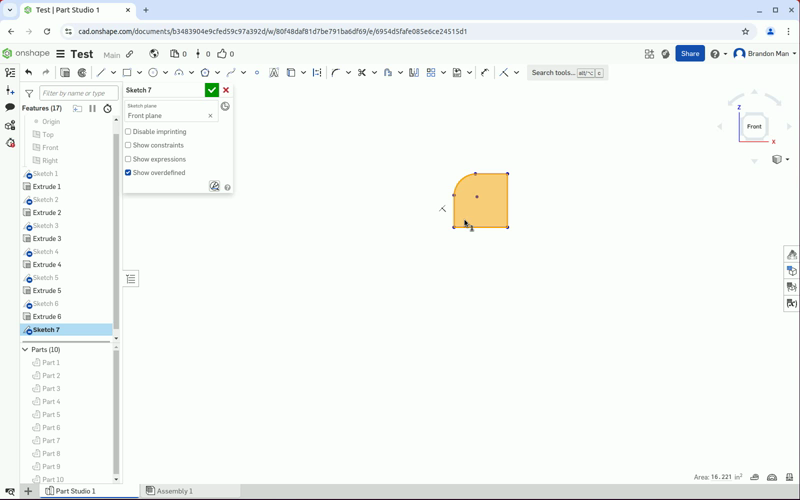
scroll(-6)
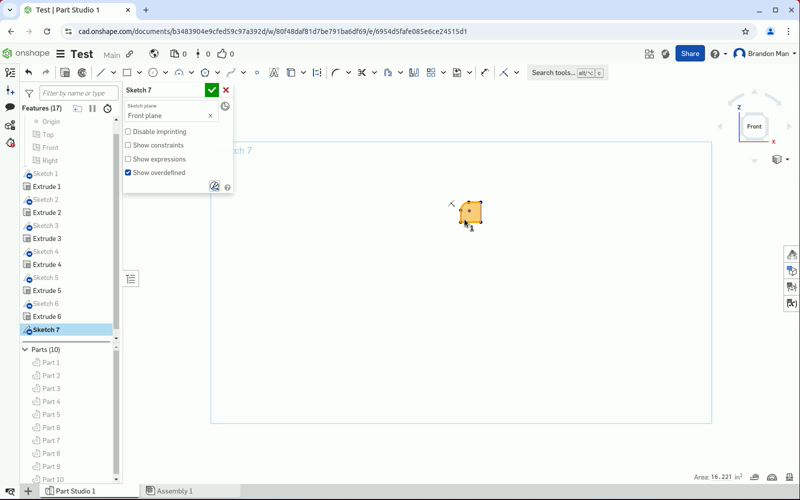
mouse_move(69, 352)
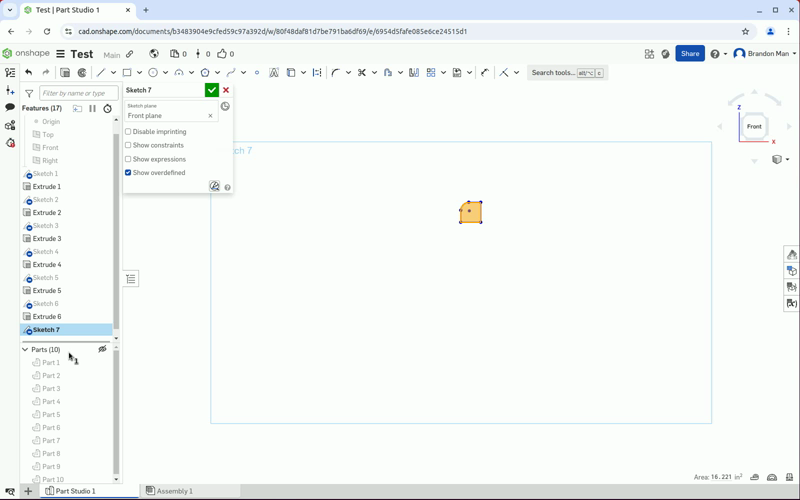
key(shift+y)
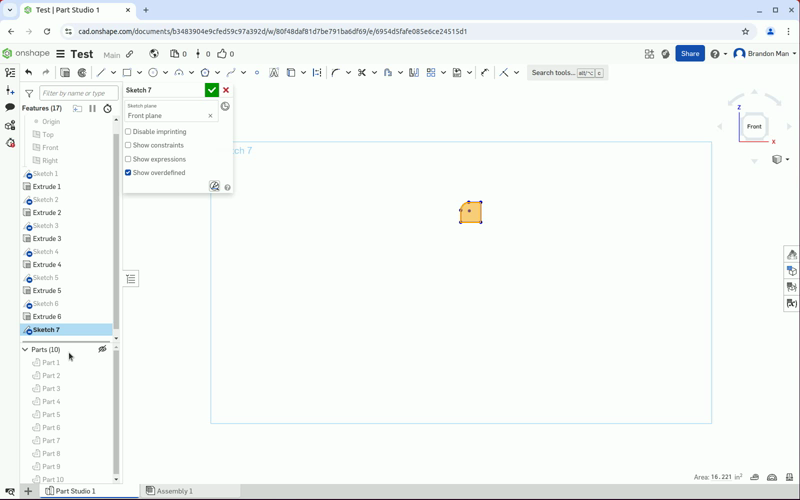
key(shift+e)
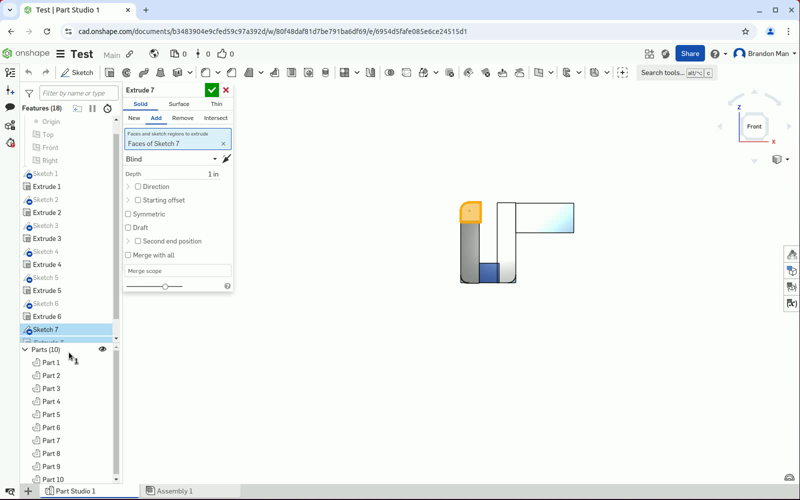
mouse_move(143, 106)
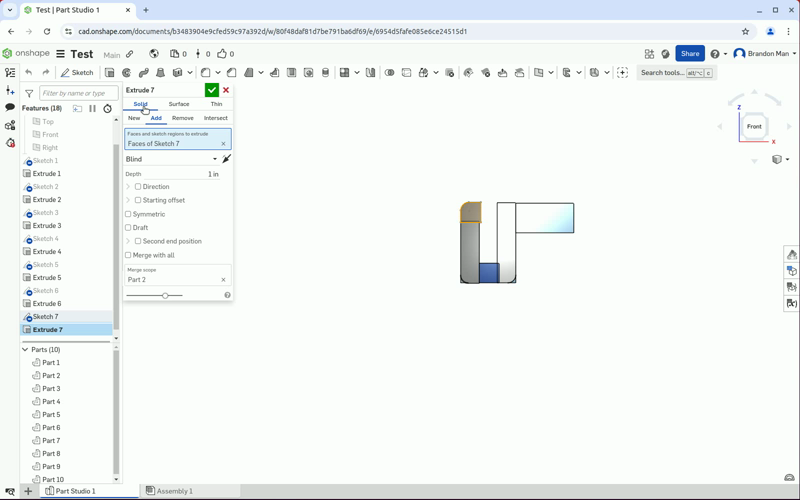
click(143, 106)
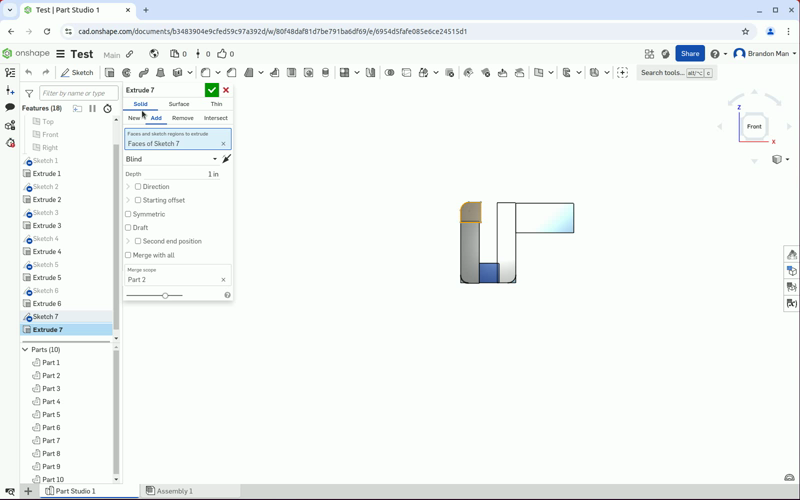
mouse_move(137, 120)
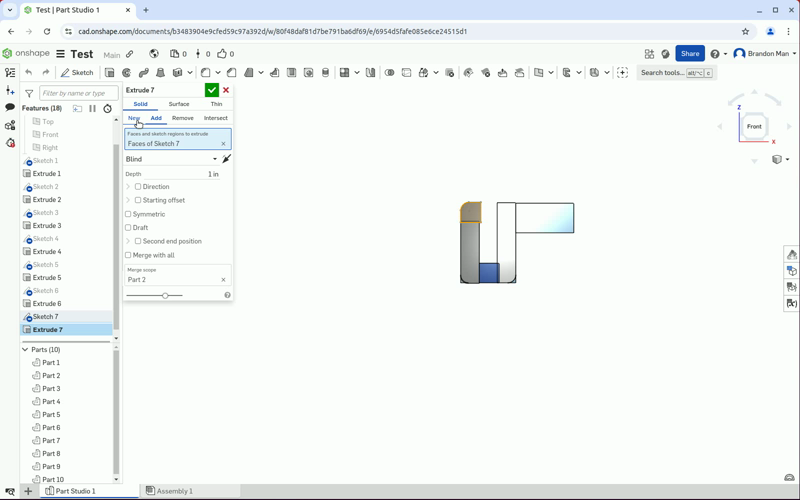
click(137, 120)
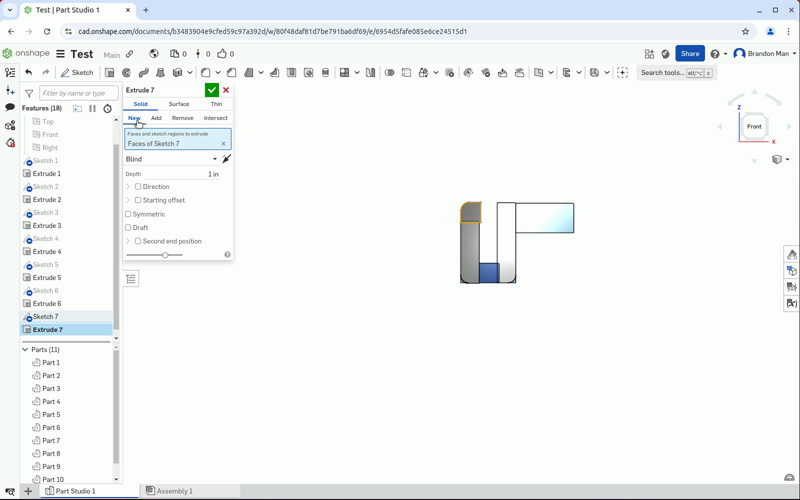
key(tab, 4)
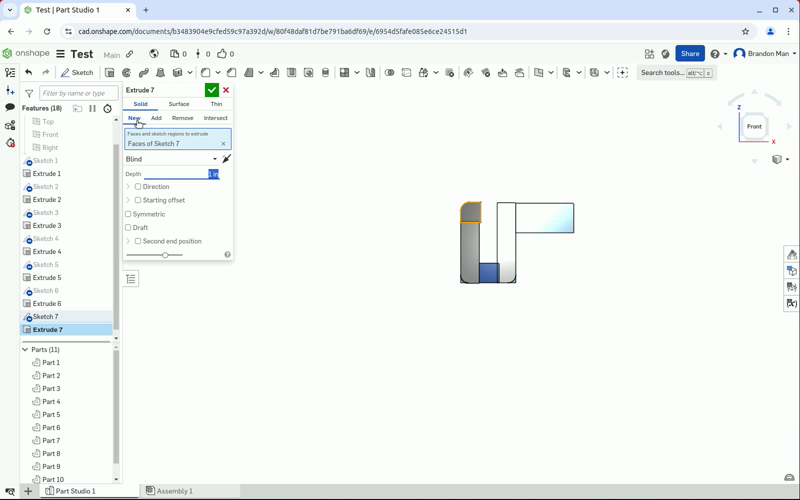
text(6.018)
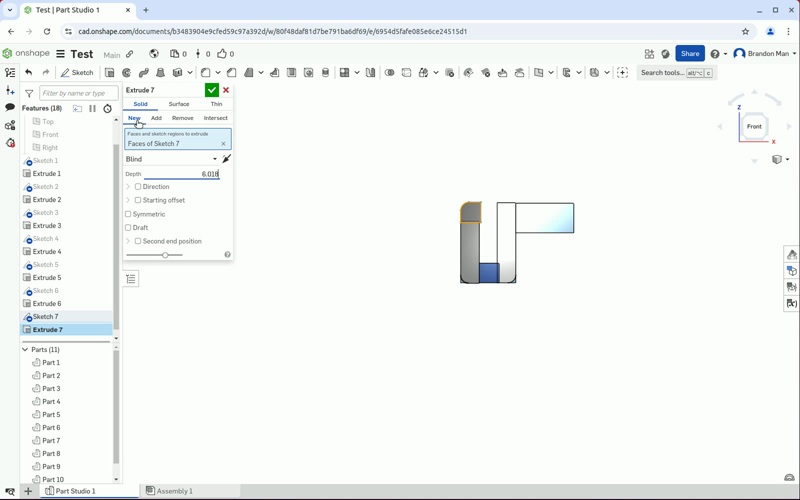
key(enter)
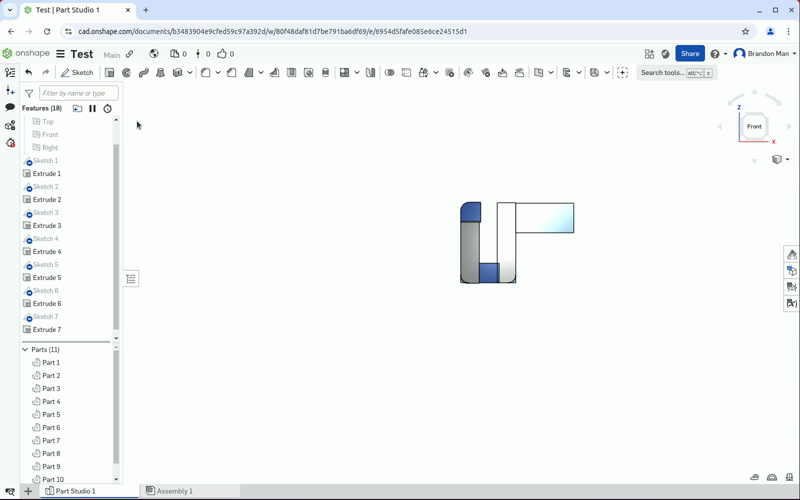
key(shift+h)
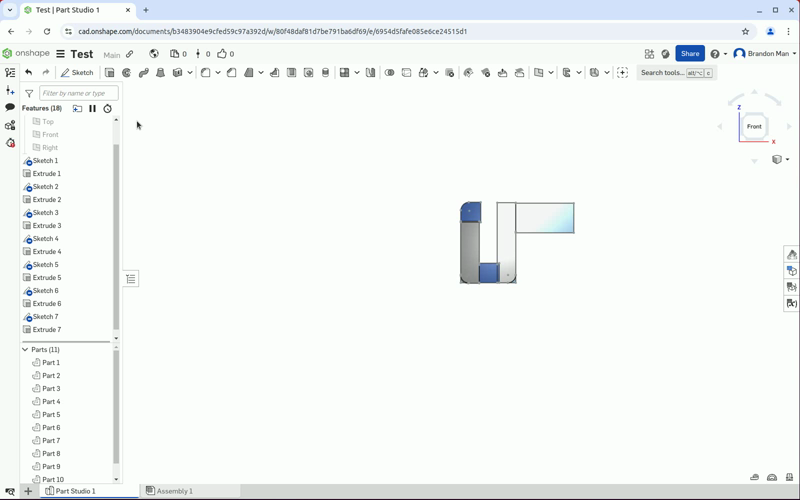
key(shift+h)
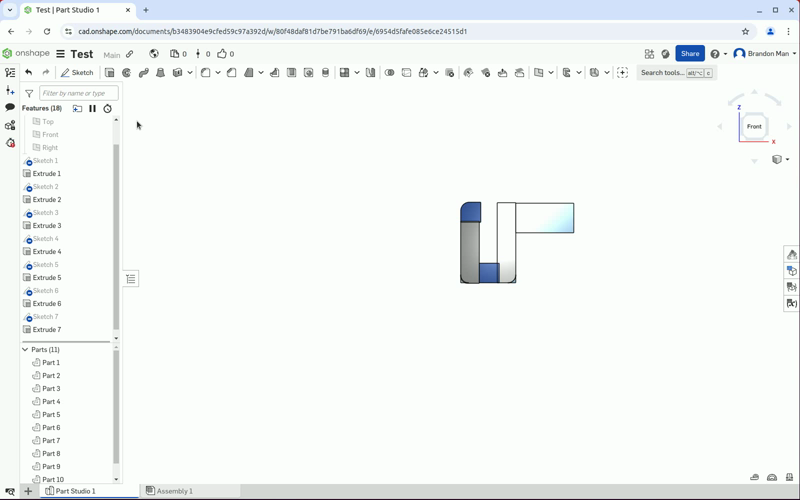
mouse_move(69, 163)
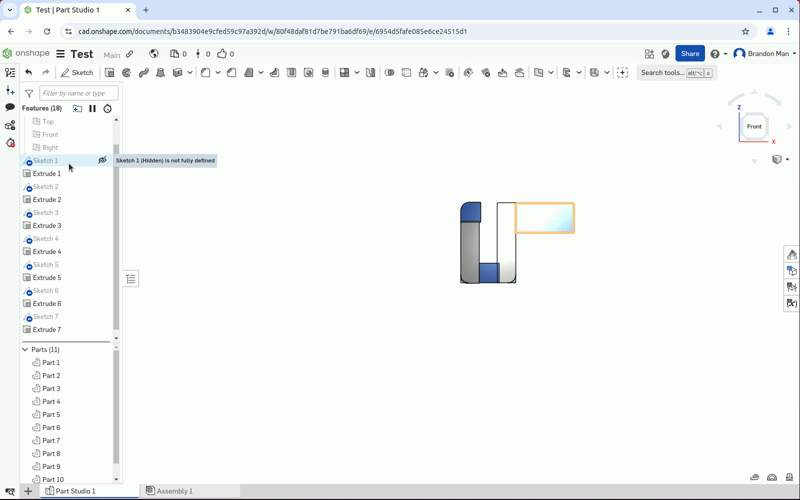
click(69, 163)
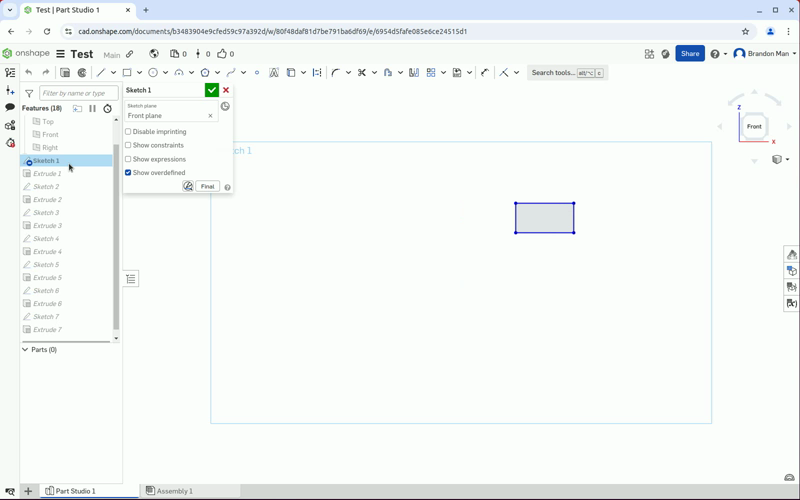
mouse_move(229, 92)
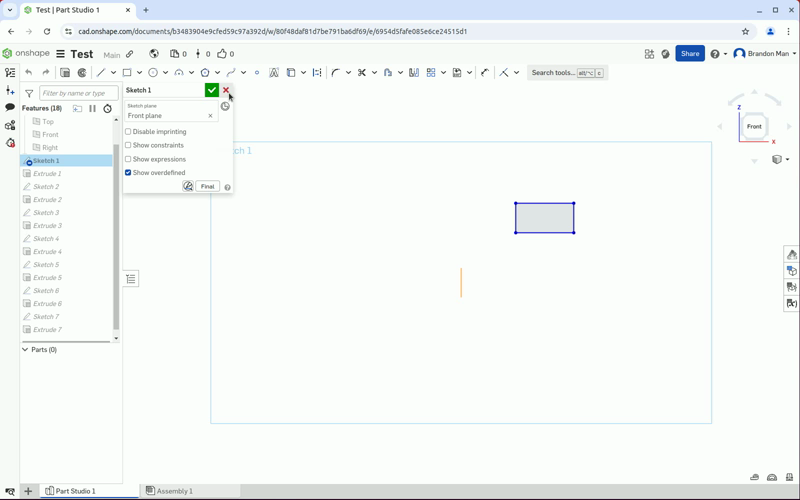
click(229, 92)
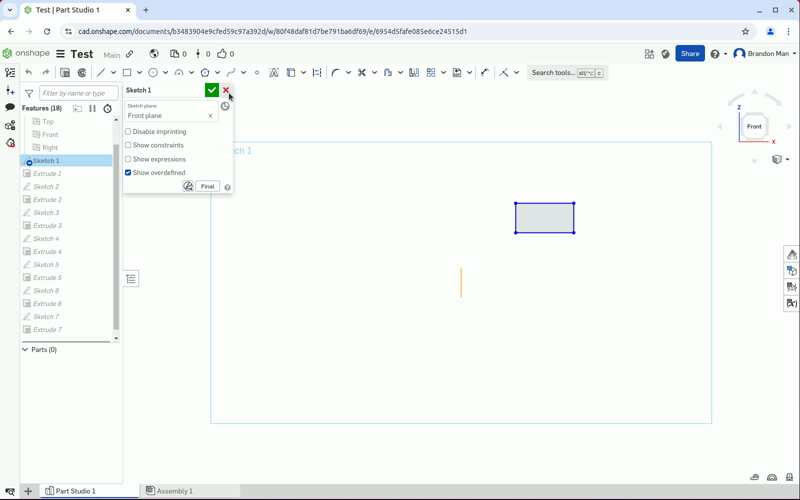
key(shift+s)
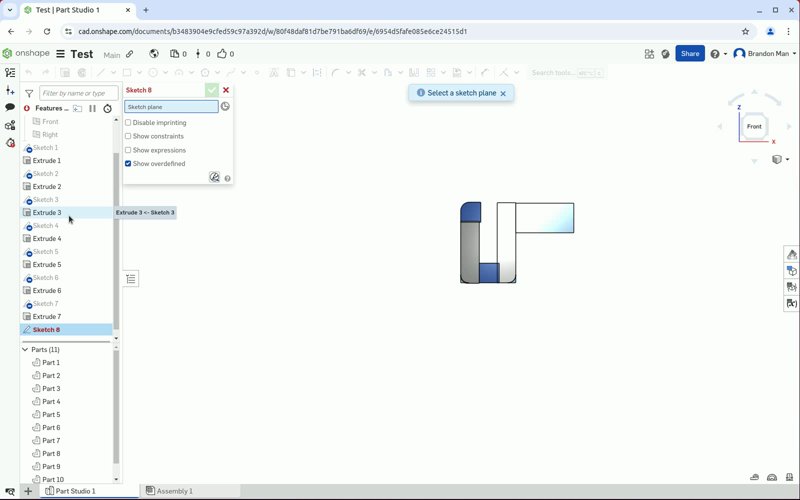
scroll(3)
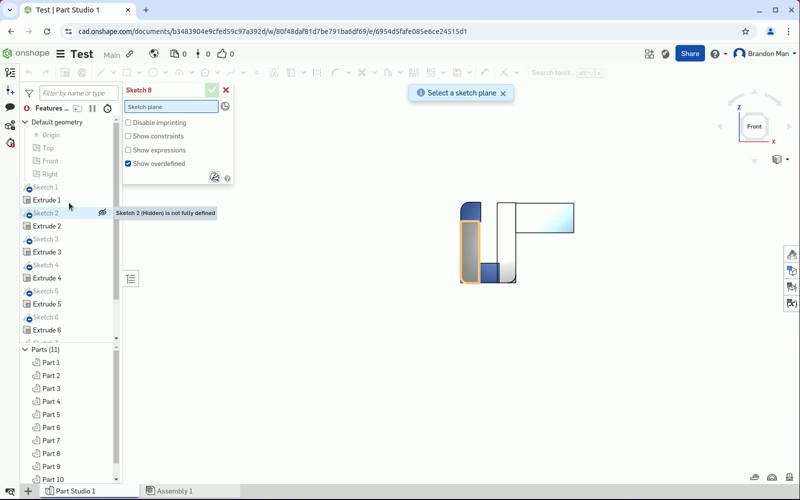
mouse_move(69, 163)
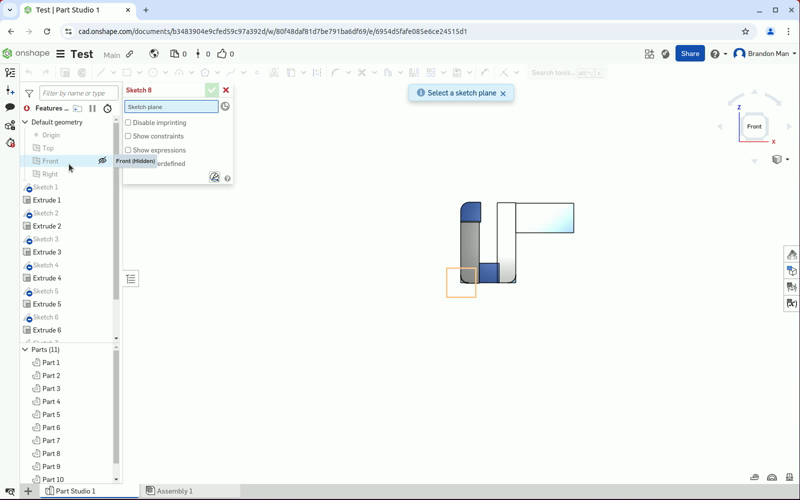
click(69, 163)
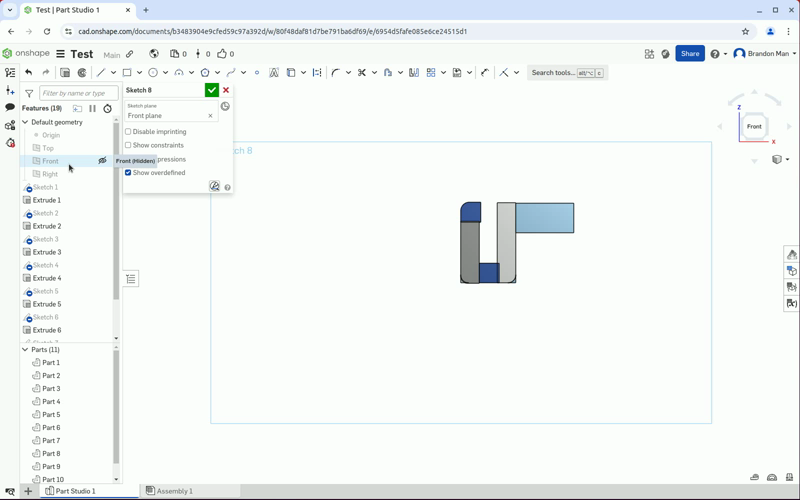
mouse_move(69, 352)
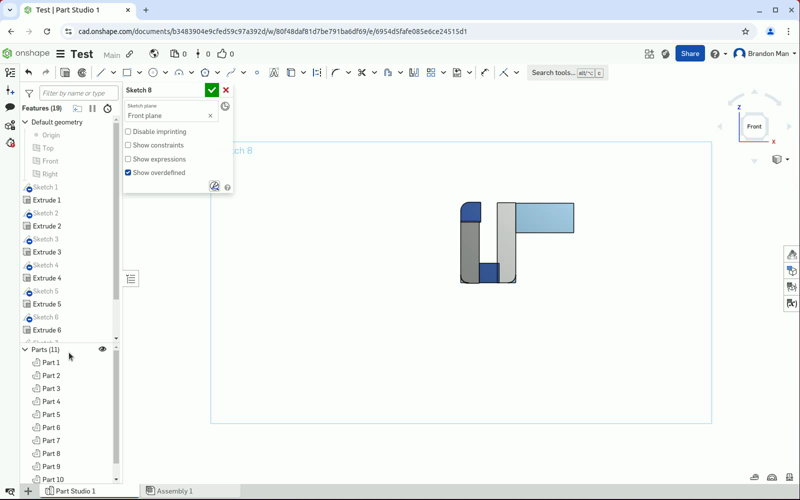
key(y)
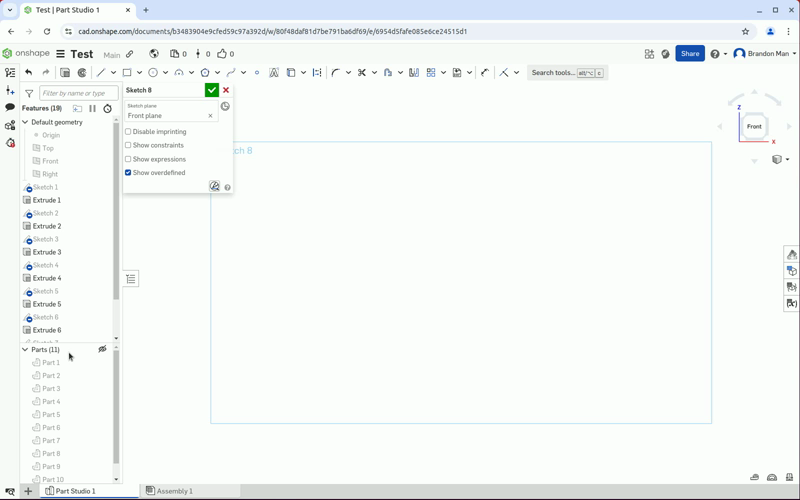
key(a)
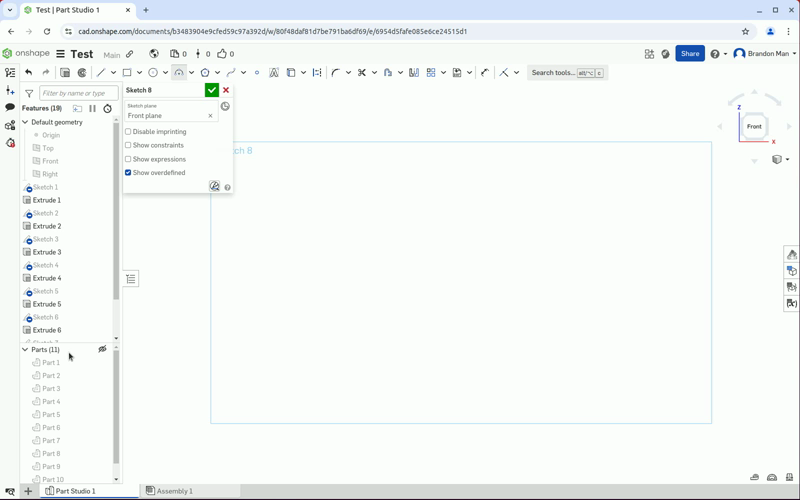
key_down(shift)
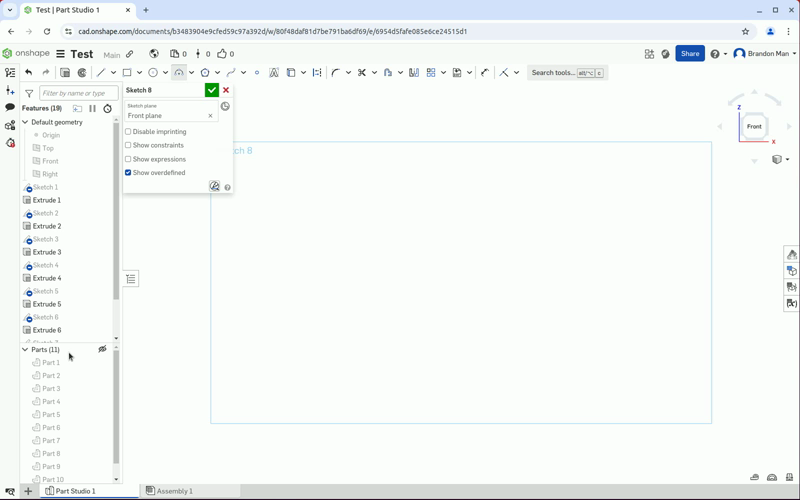
mouse_move(460, 210)
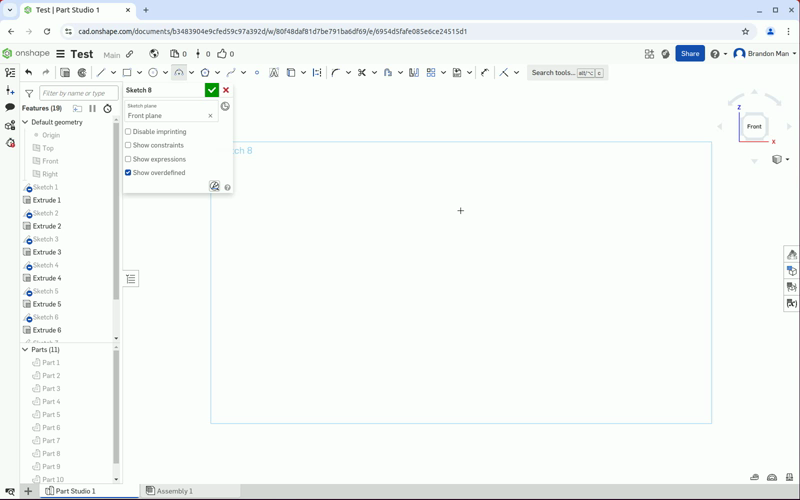
click(460, 210)
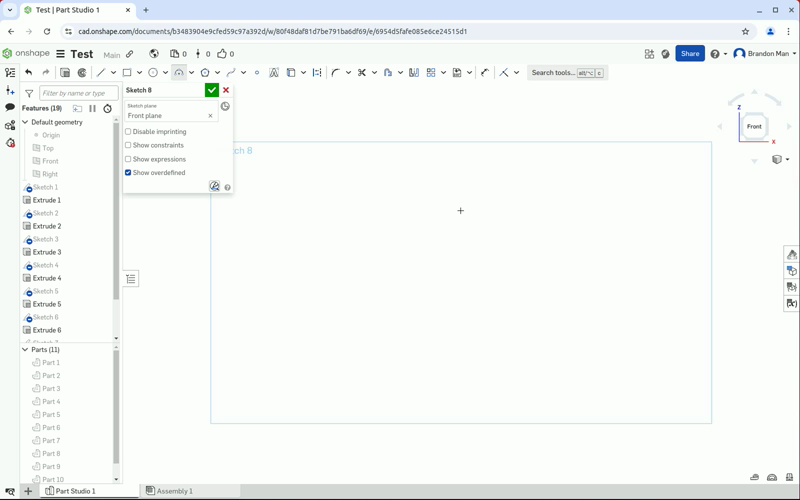
key_up(shift)
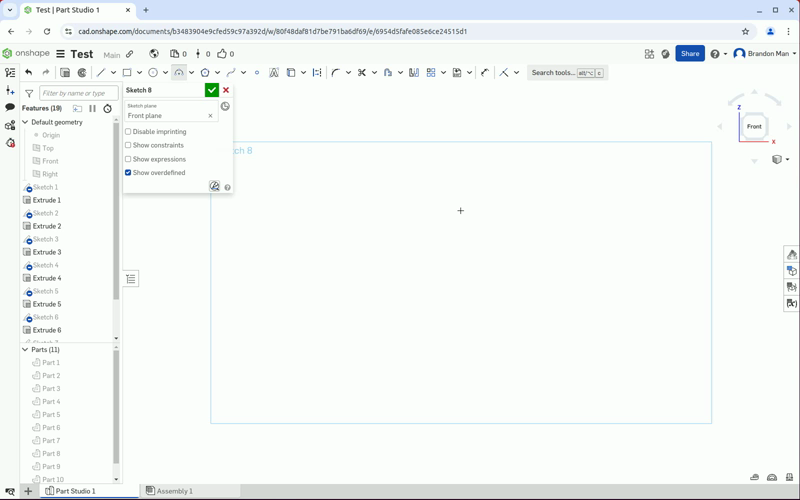
key_down(shift)
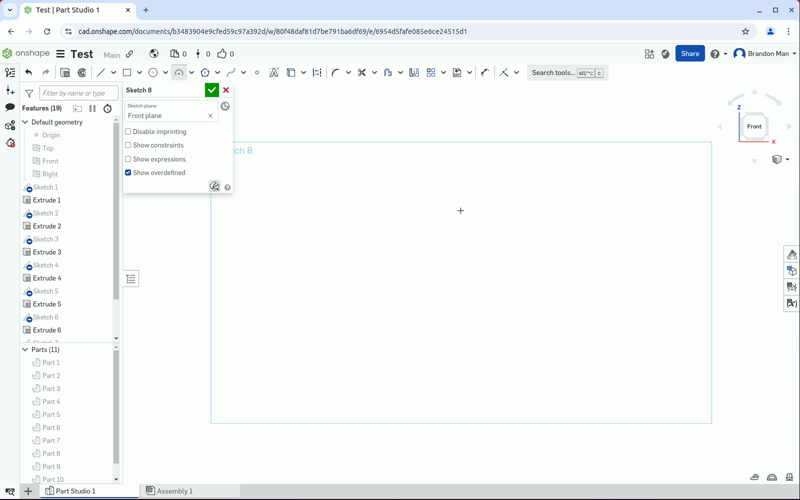
mouse_move(468, 202)
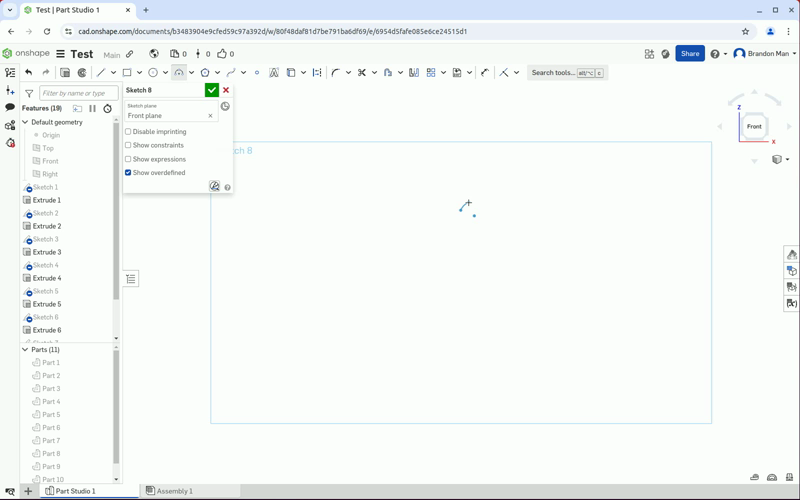
click(468, 202)
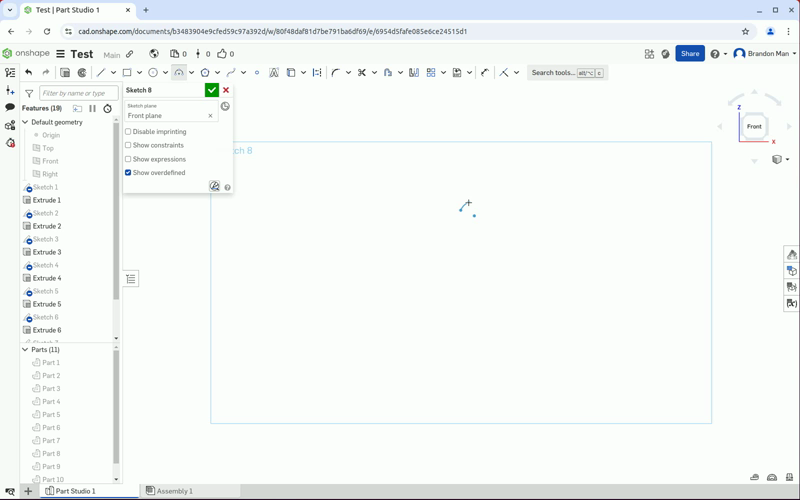
mouse_move(463, 204)
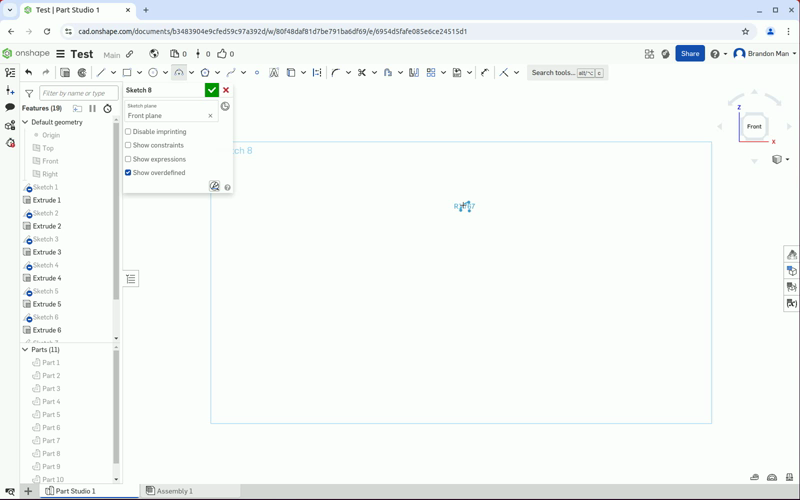
click(463, 204)
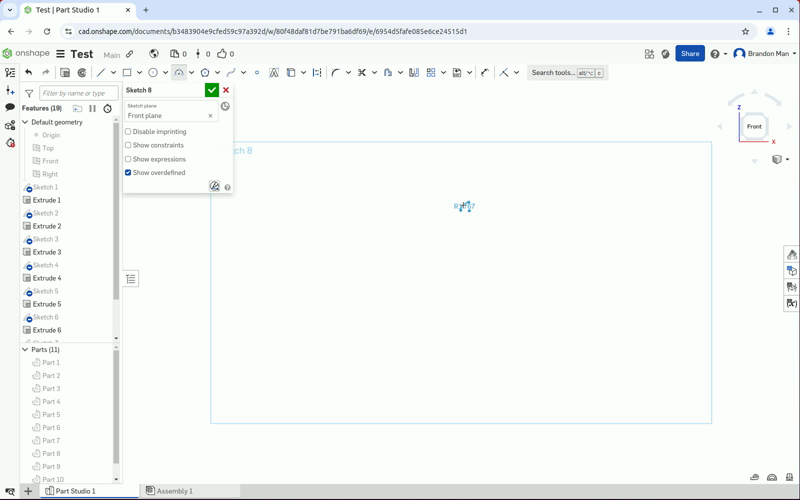
key_up(shift)
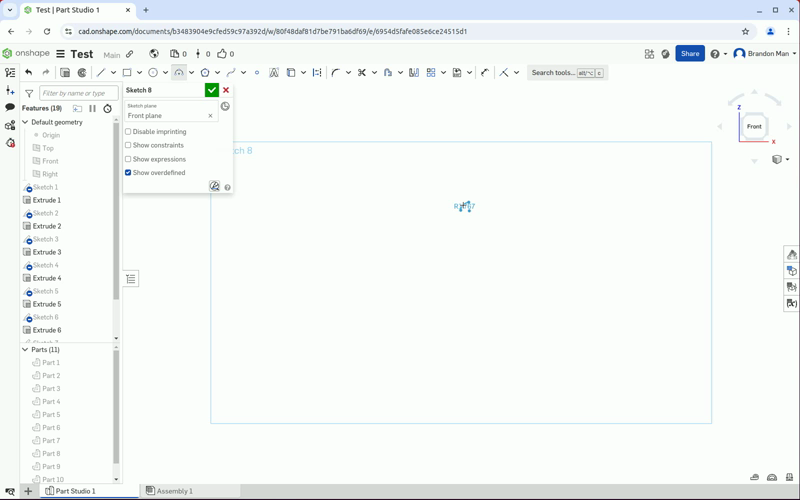
key(esc)
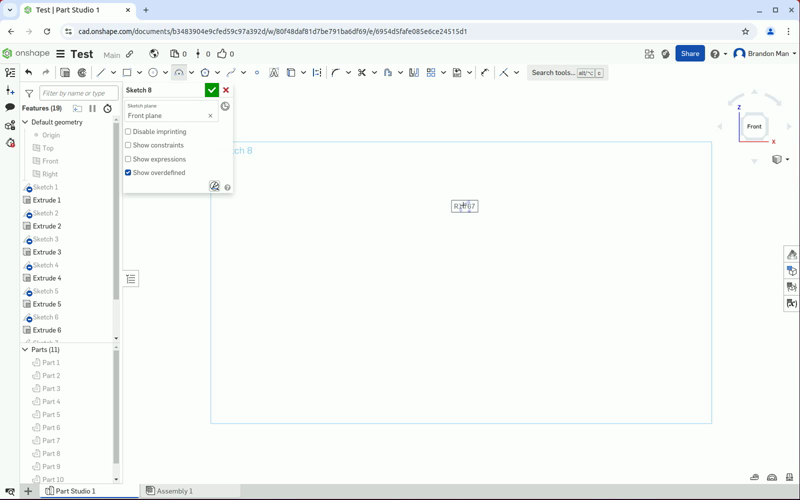
key(l)
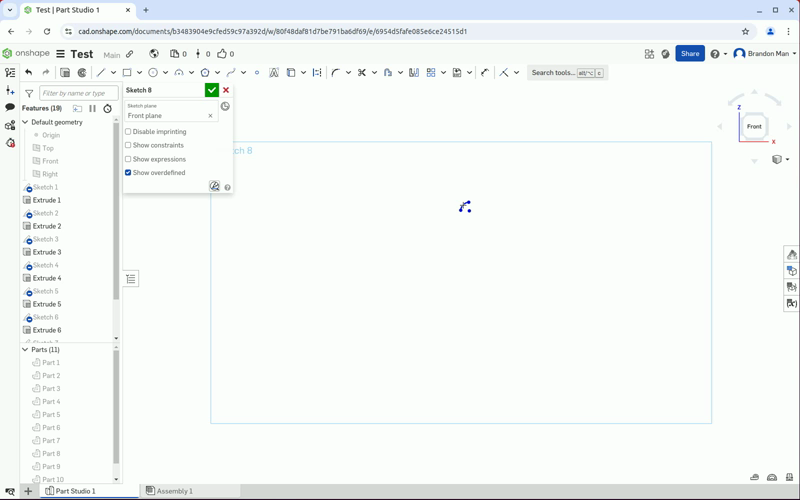
mouse_move(468, 202)
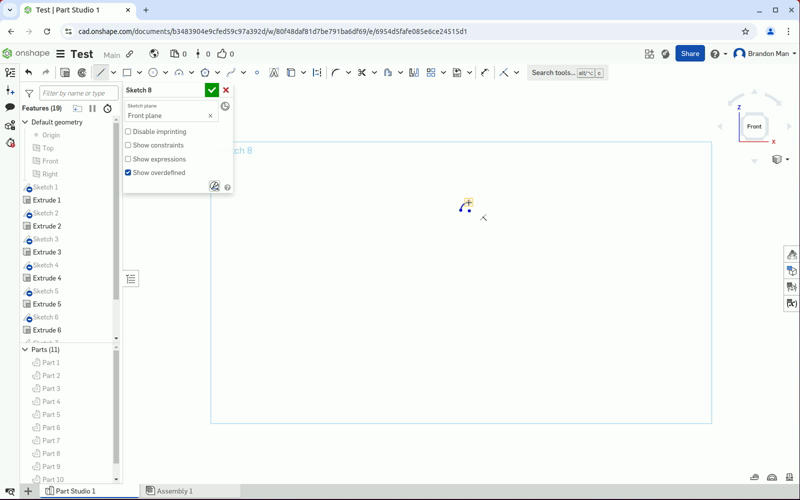
click(468, 202)
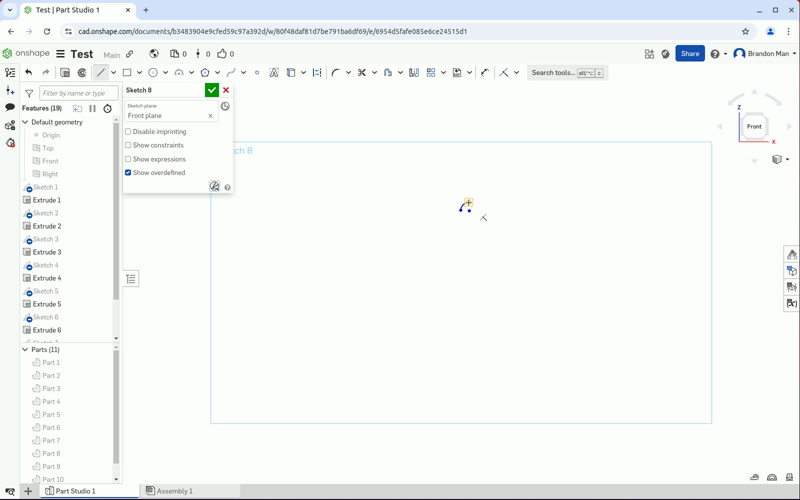
key_down(shift)
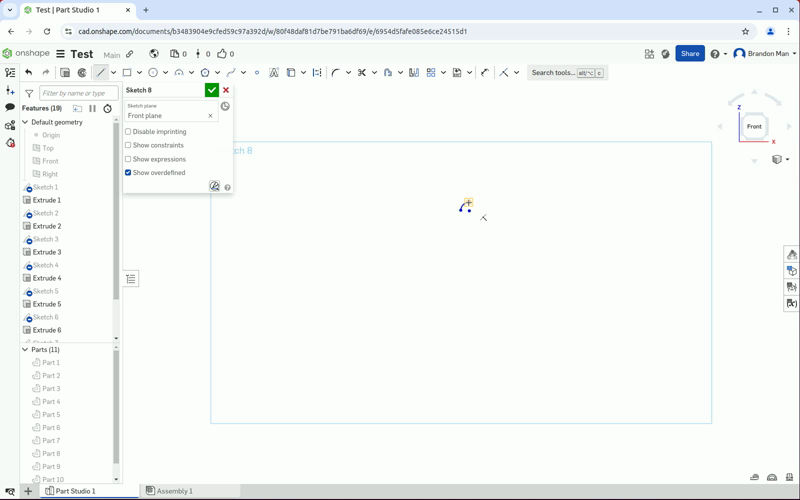
mouse_move(498, 202)
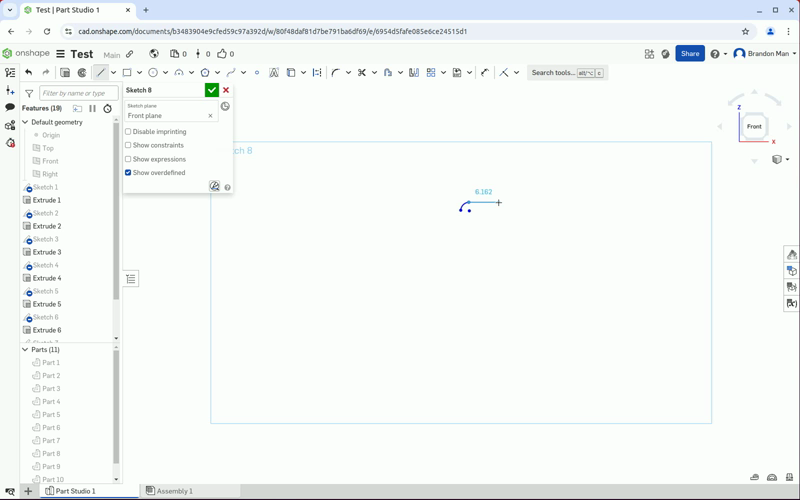
mouse_move(460, 202)
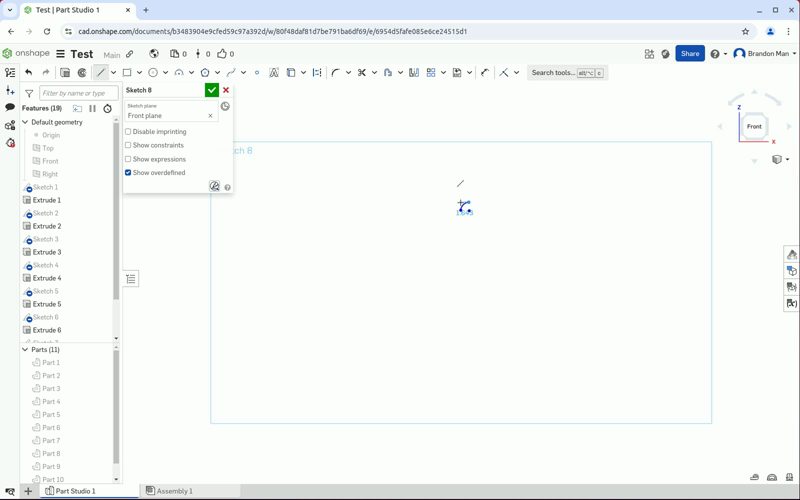
scroll(6)
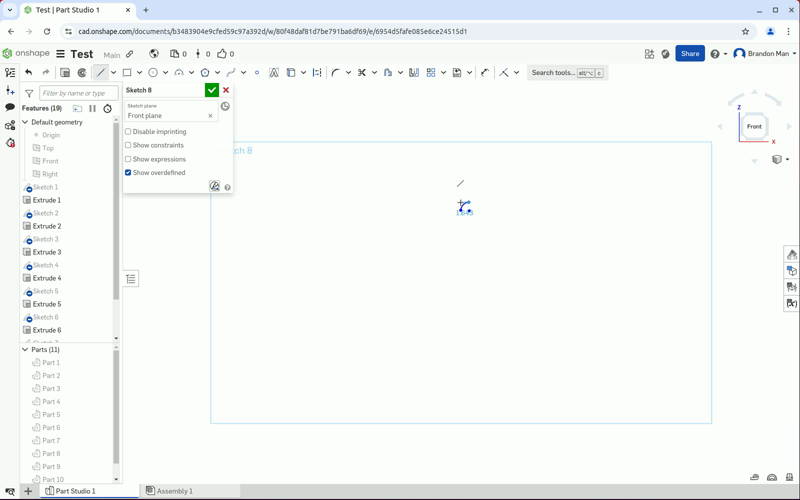
scroll(6)
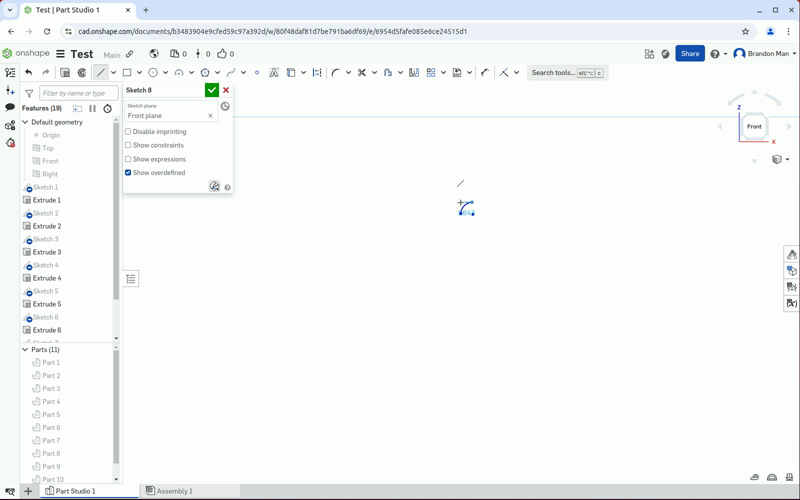
scroll(6)
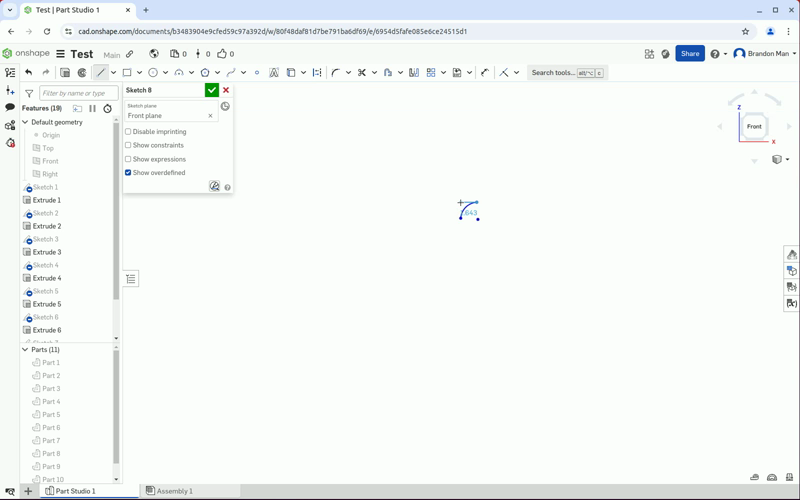
scroll(6)
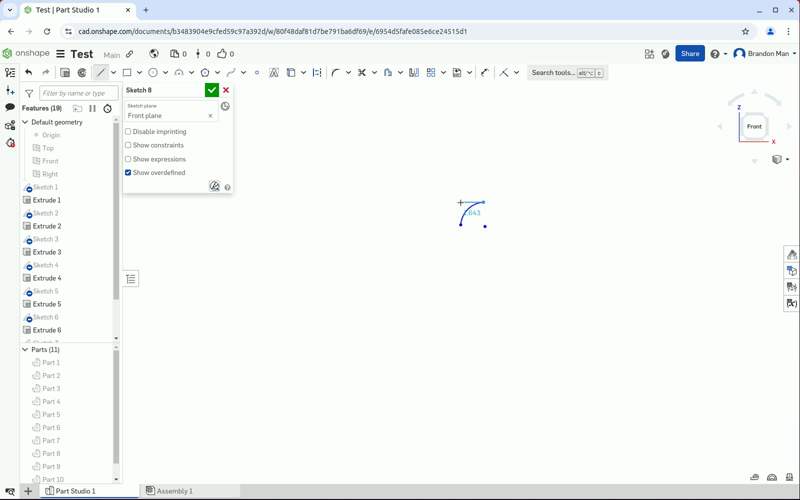
scroll(6)
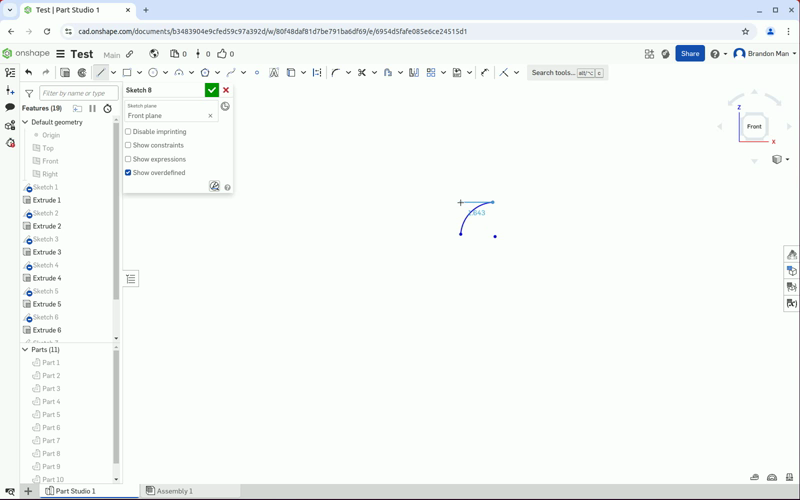
scroll(6)
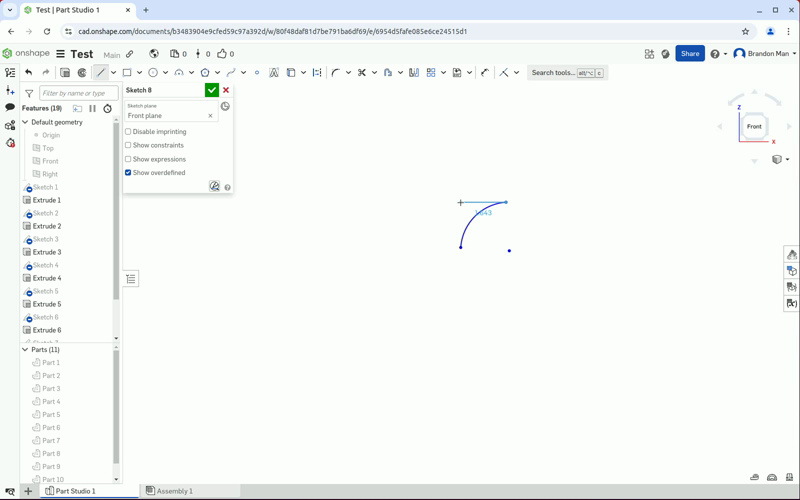
scroll(6)
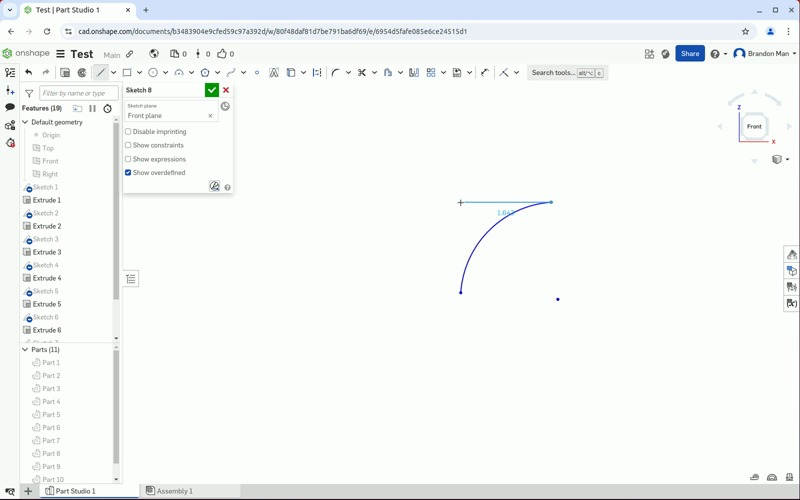
click(460, 202)
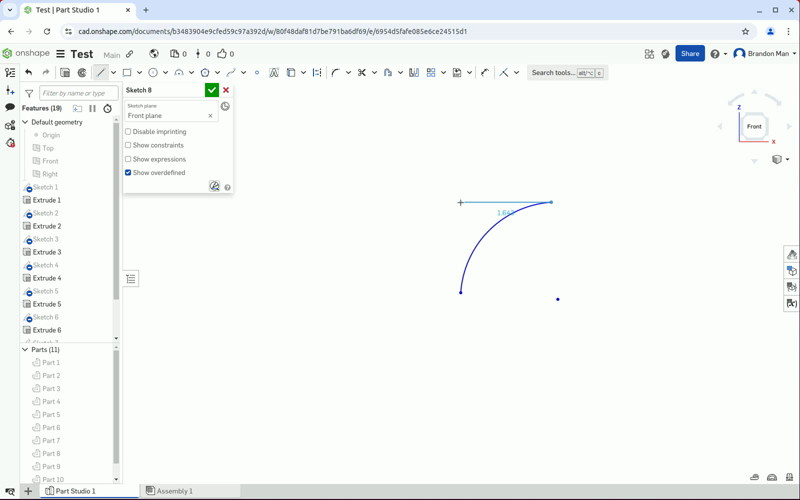
scroll(-6)
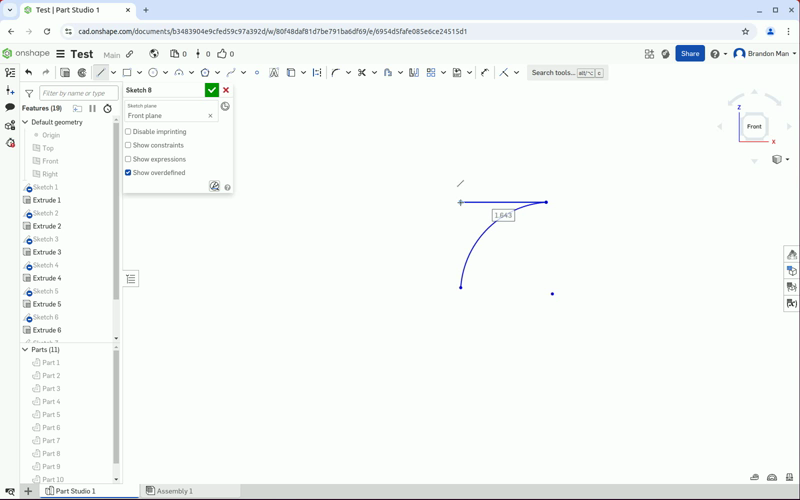
scroll(-6)
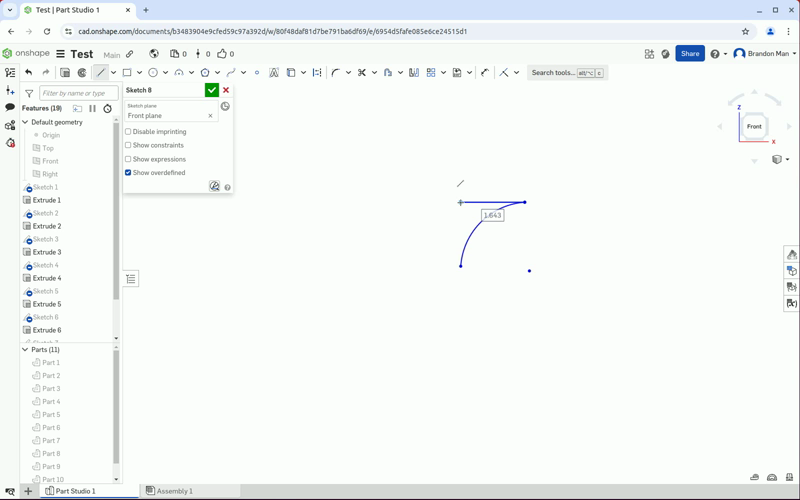
scroll(-6)
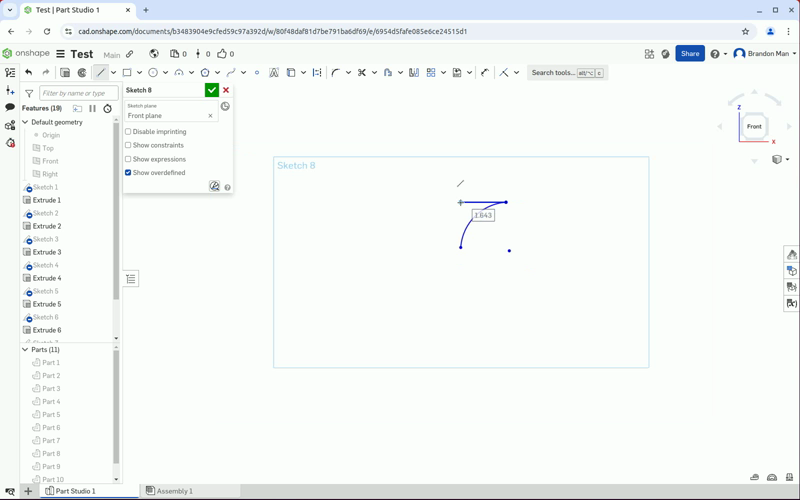
scroll(-6)
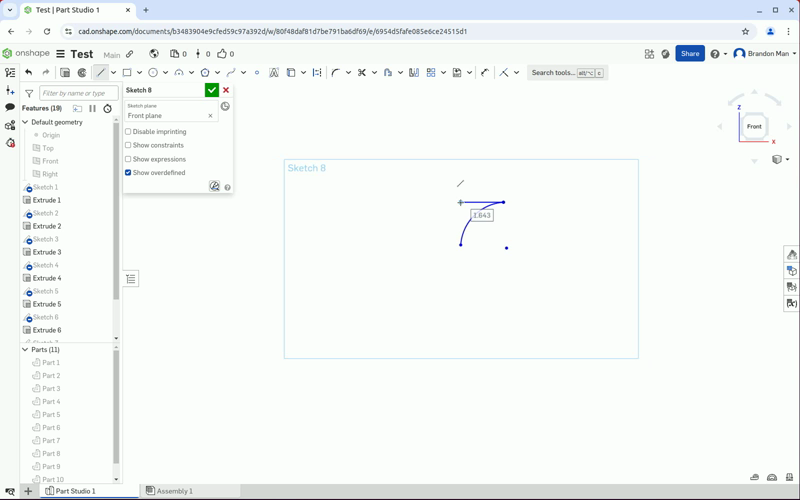
scroll(-6)
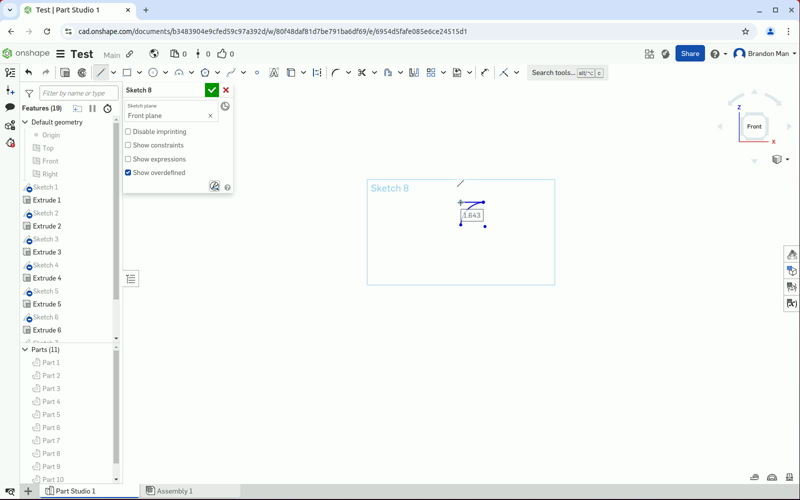
scroll(-6)
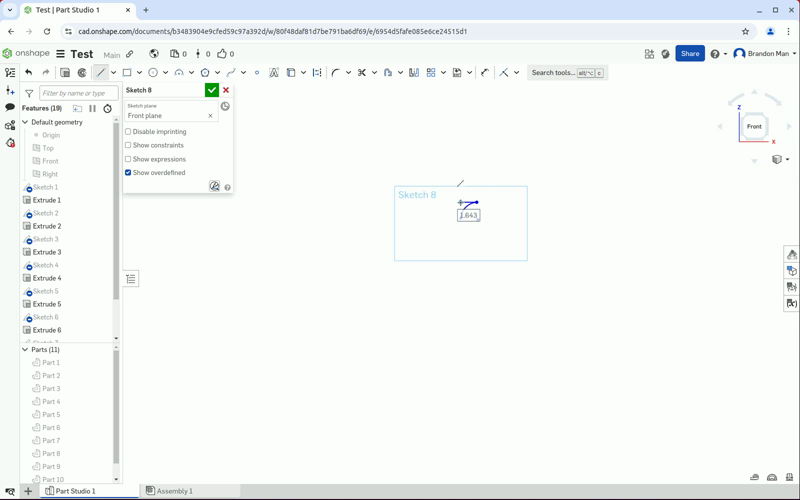
scroll(-6)
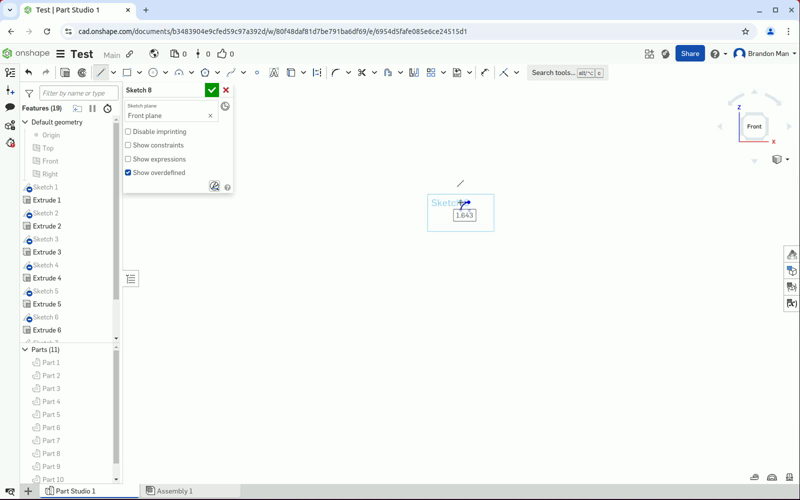
key_up(shift)
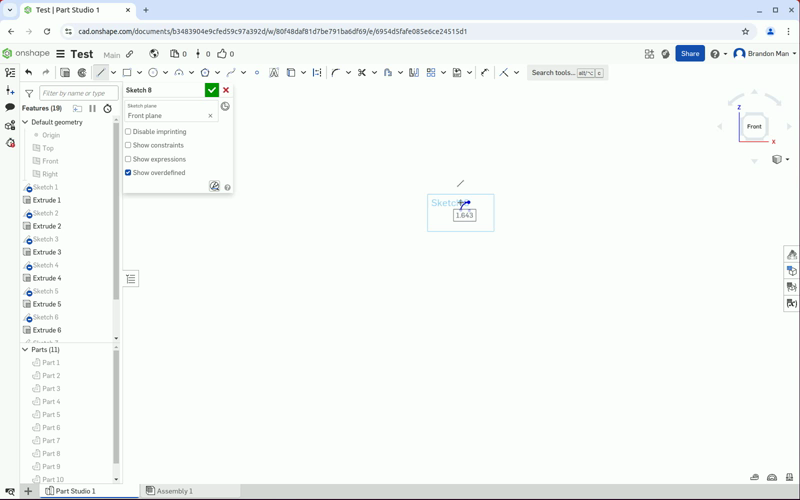
mouse_move(490, 202)
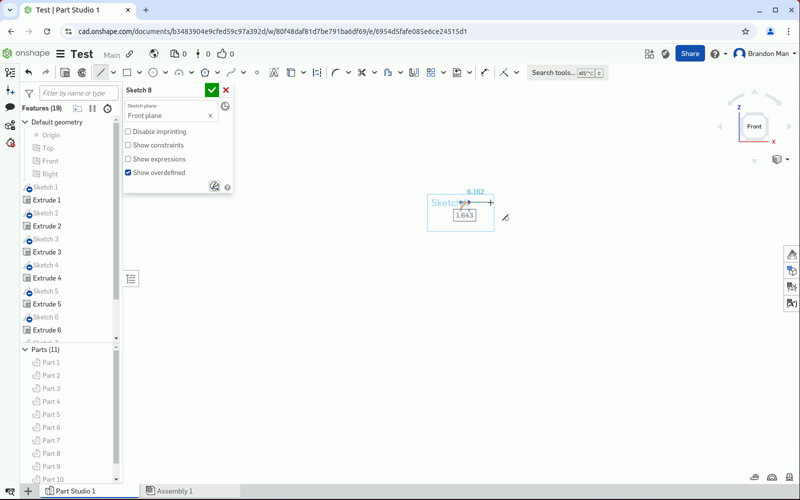
key_down(shift)
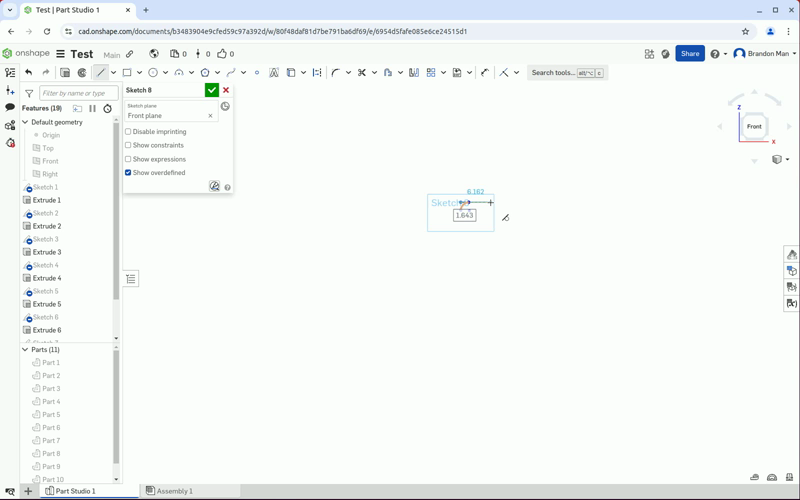
mouse_move(460, 210)
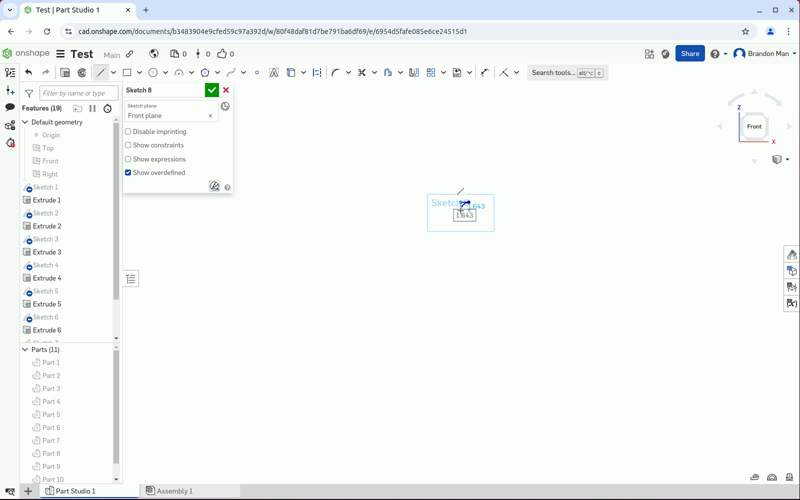
key_up(shift)
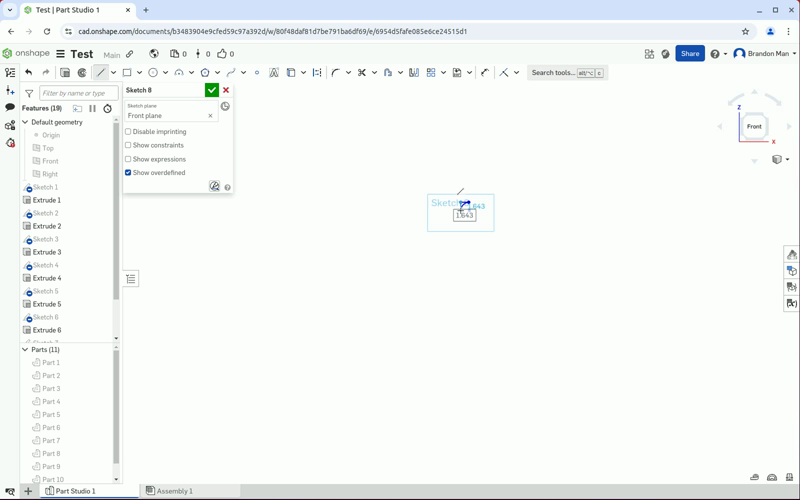
click(460, 210)
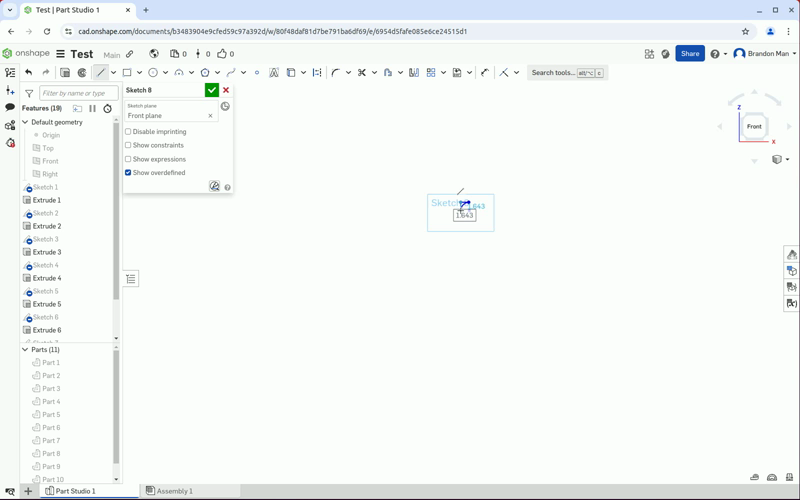
key(esc)
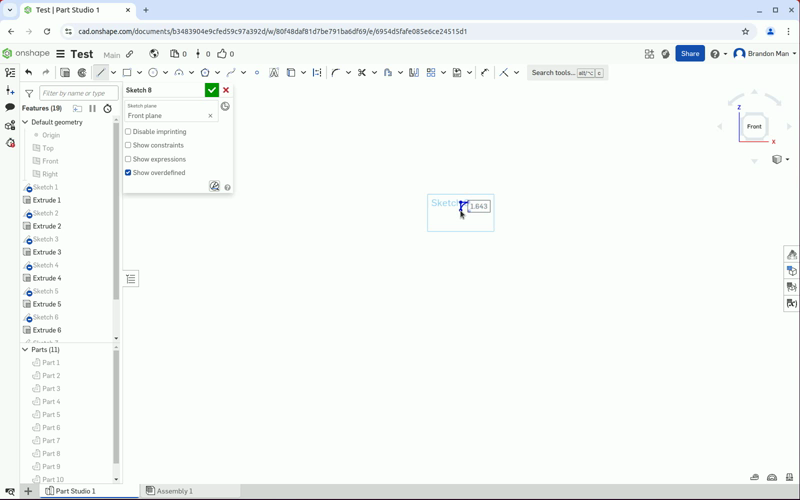
mouse_move(463, 202)
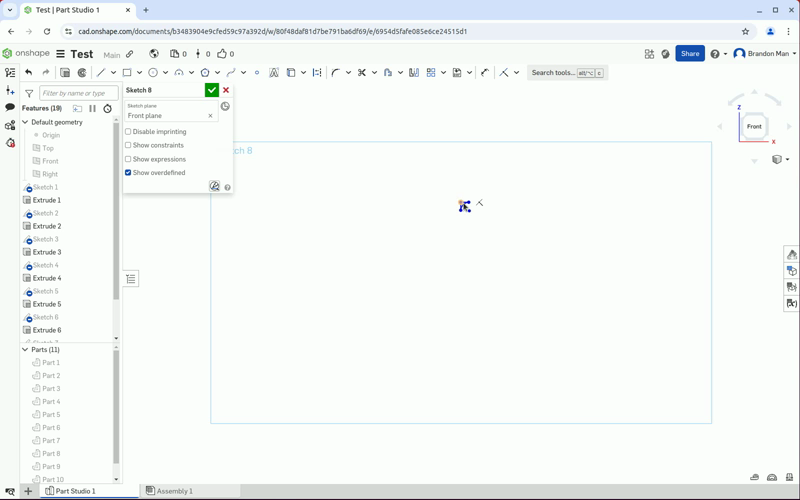
scroll(6)
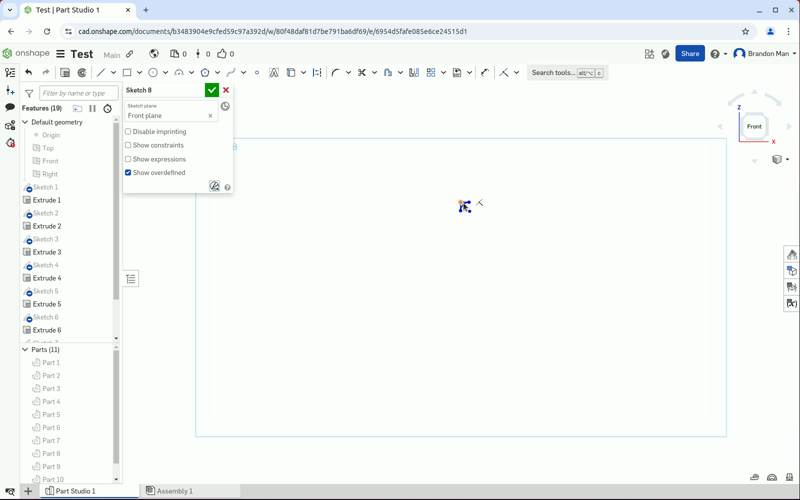
scroll(6)
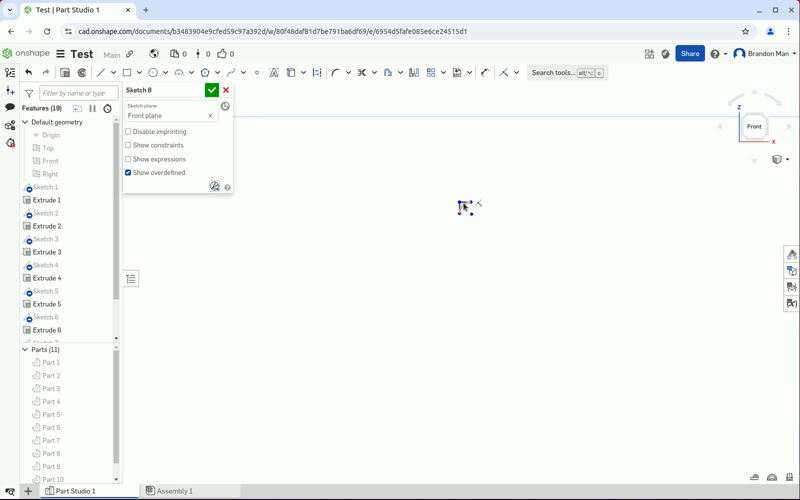
scroll(6)
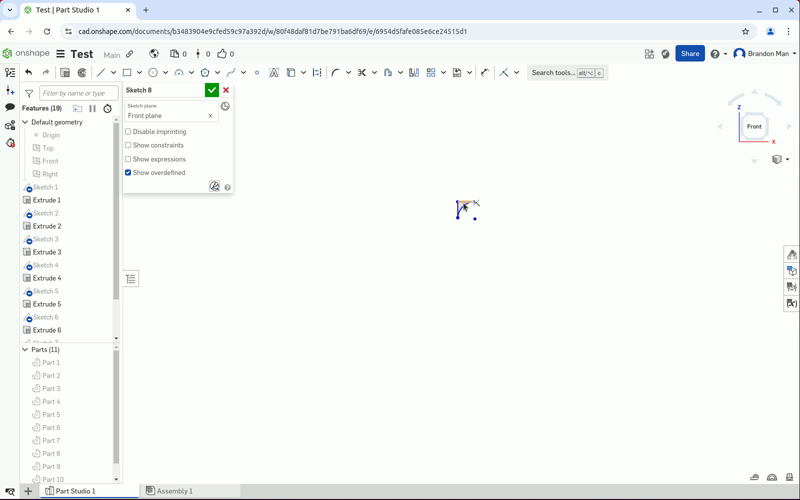
scroll(6)
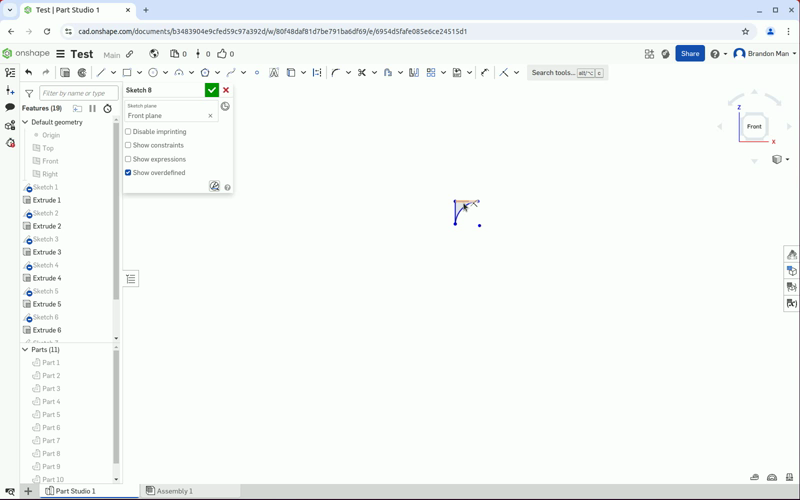
scroll(6)
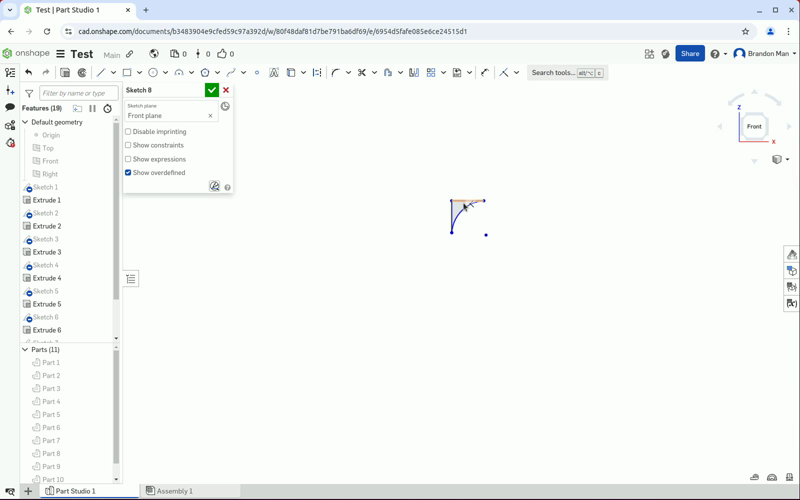
scroll(6)
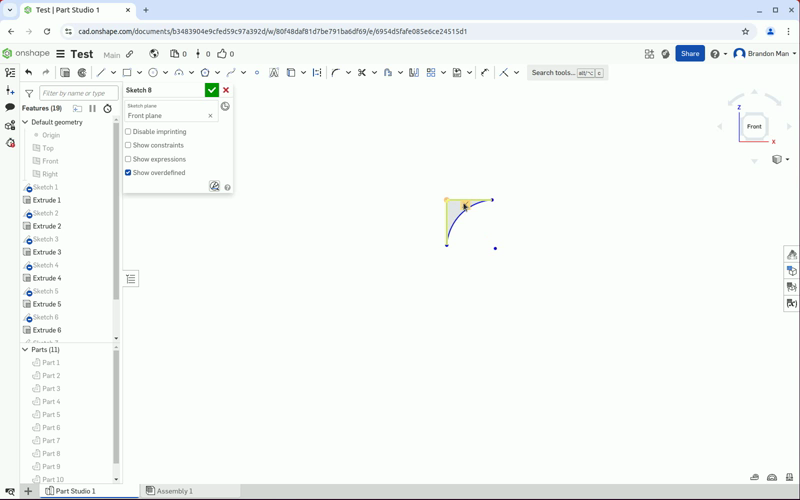
scroll(6)
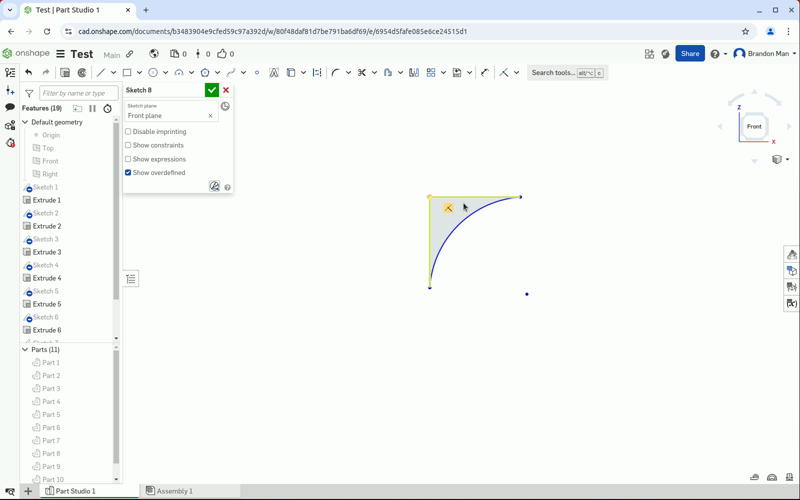
click(463, 202)
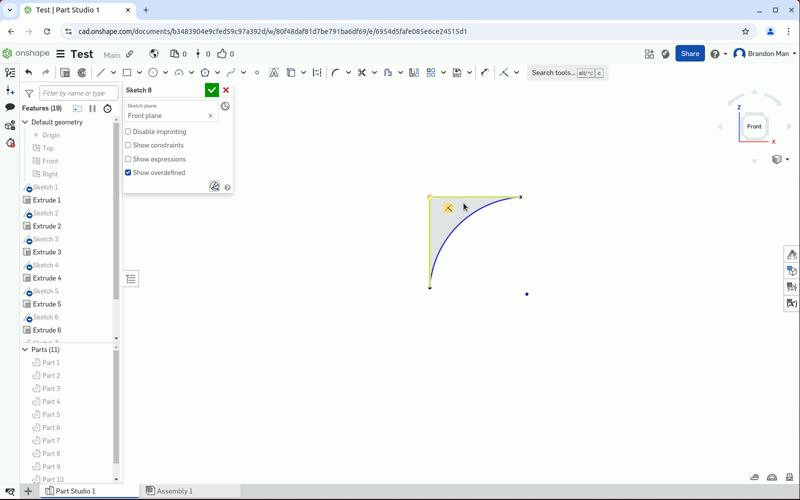
scroll(-6)
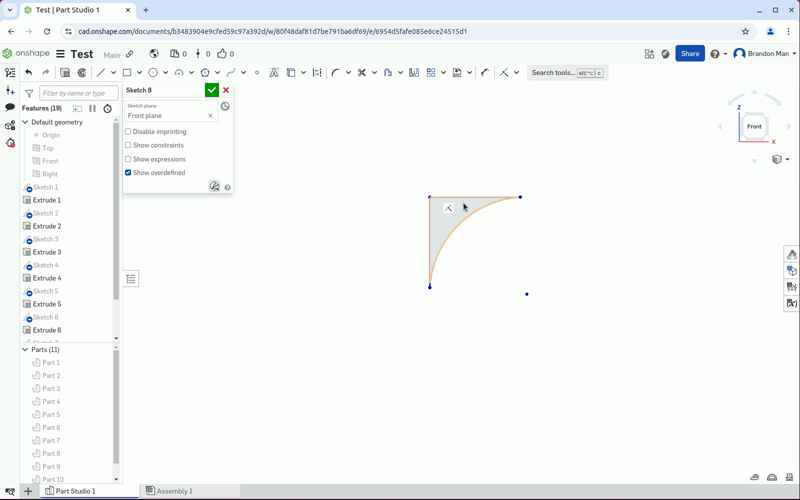
scroll(-6)
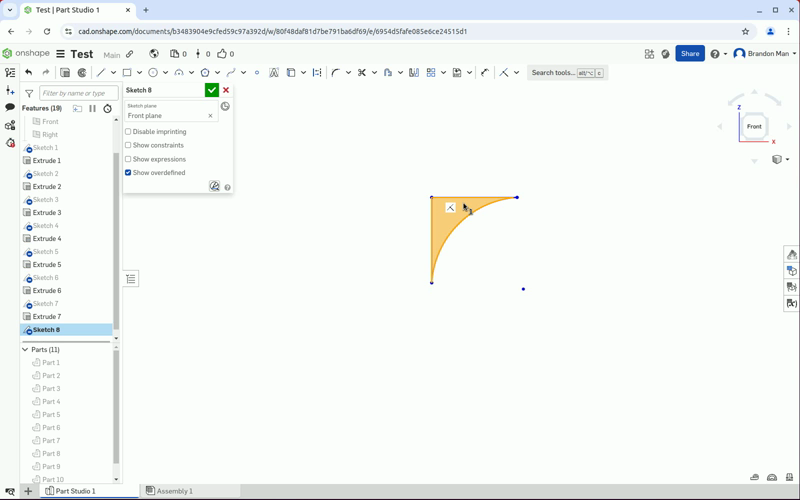
scroll(-6)
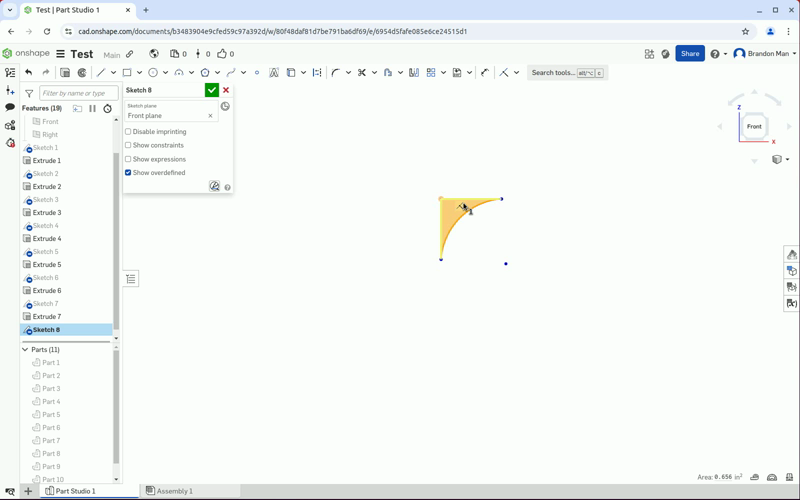
scroll(-6)
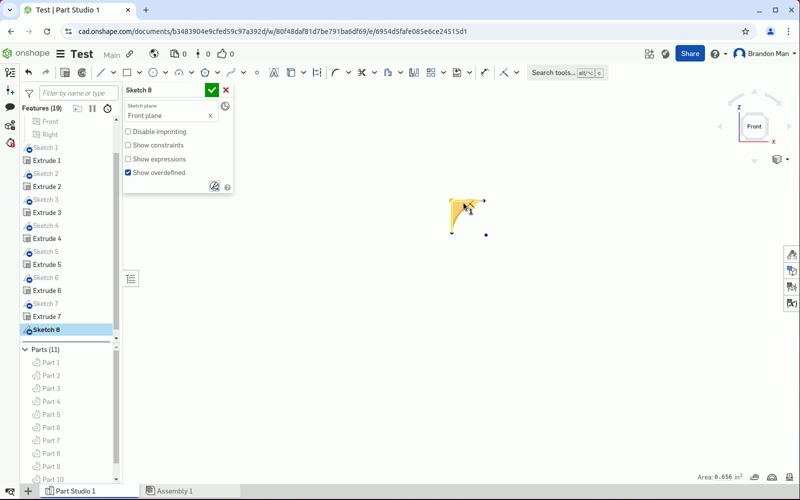
scroll(-6)
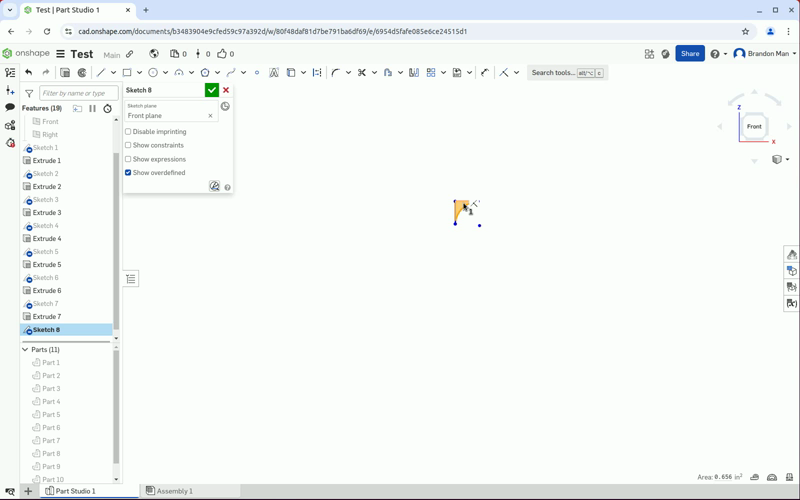
scroll(-6)
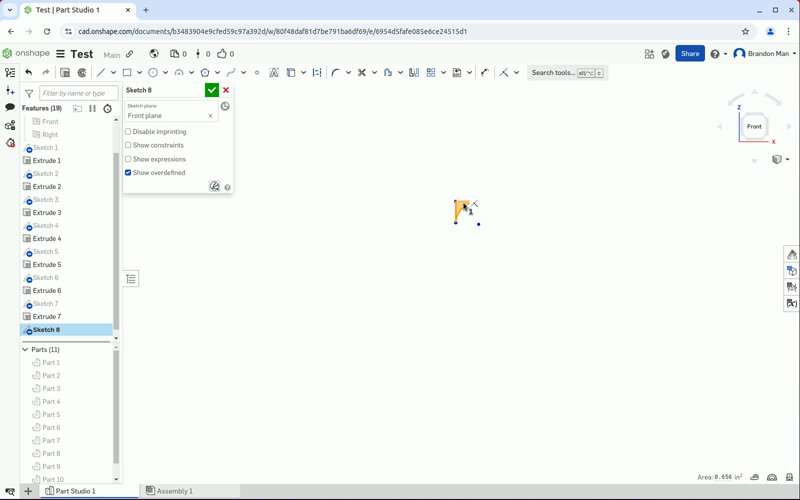
scroll(-6)
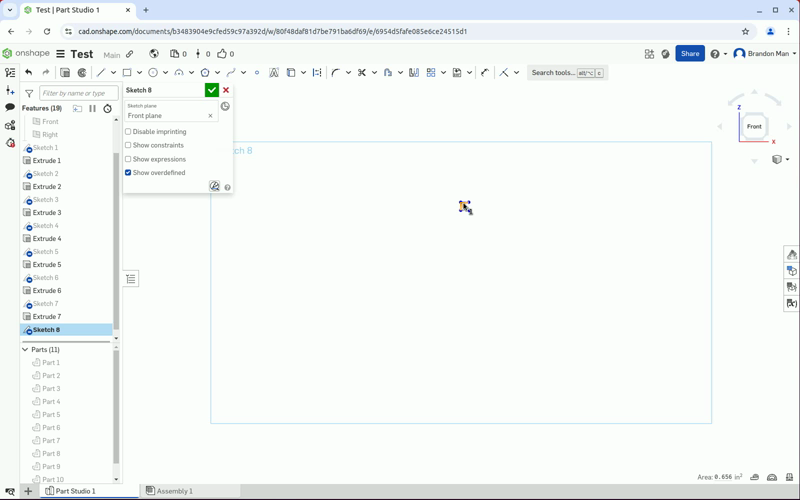
mouse_move(69, 352)
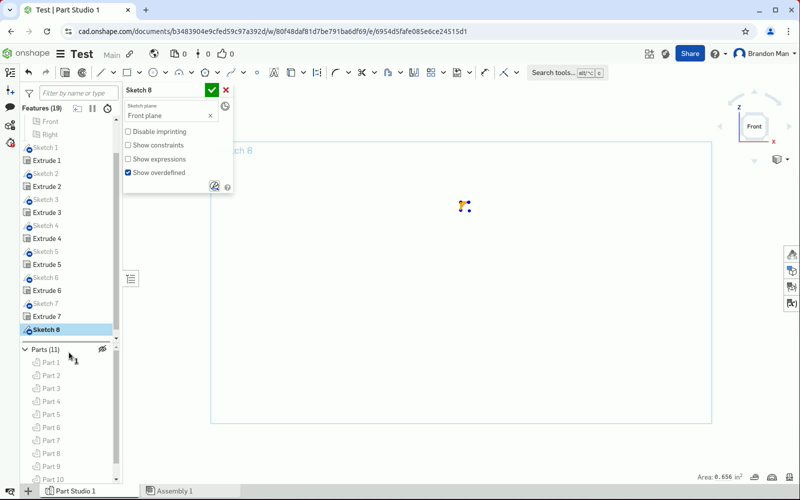
key(shift+y)
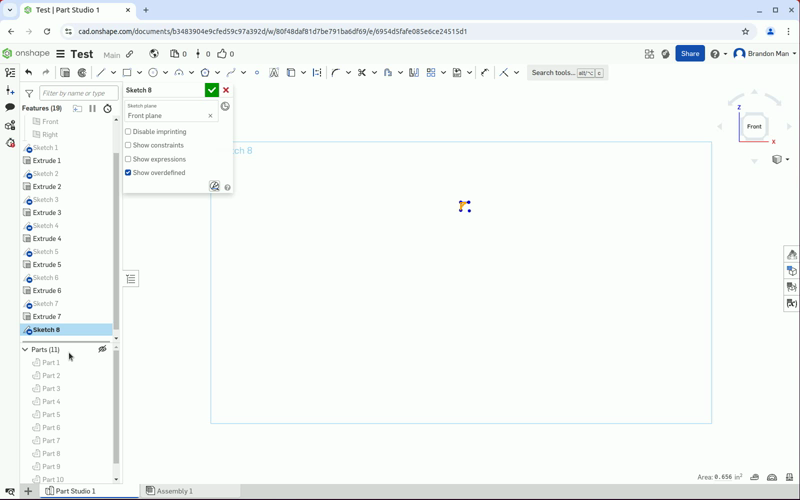
key(shift+e)
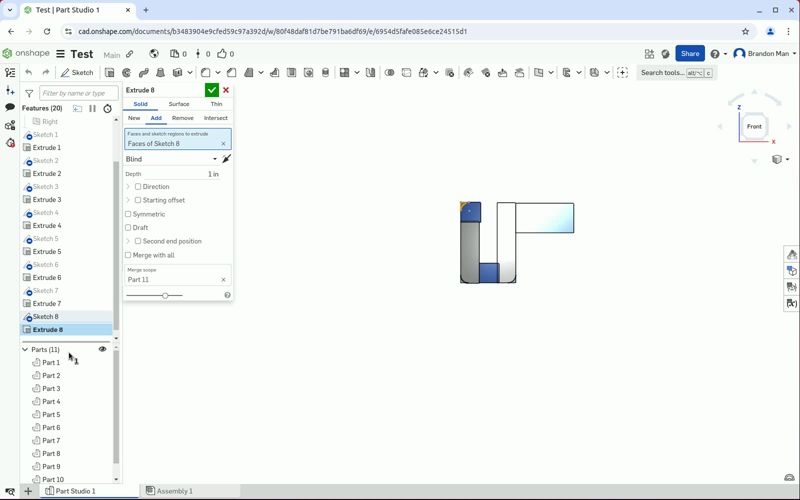
mouse_move(143, 106)
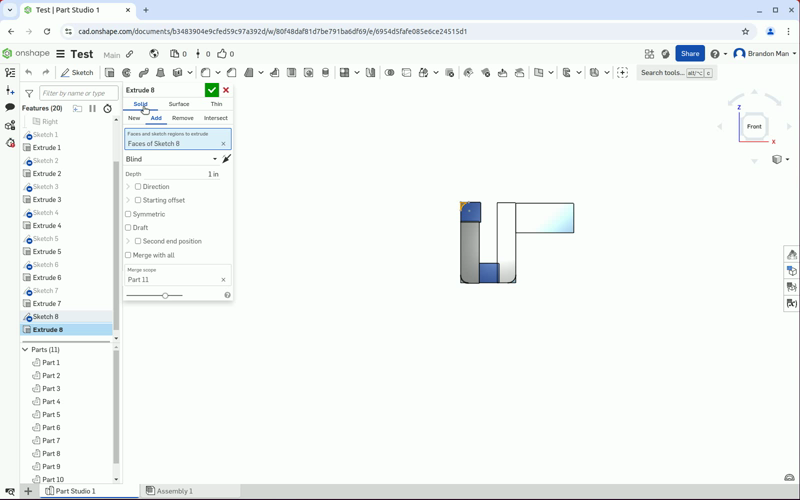
click(143, 106)
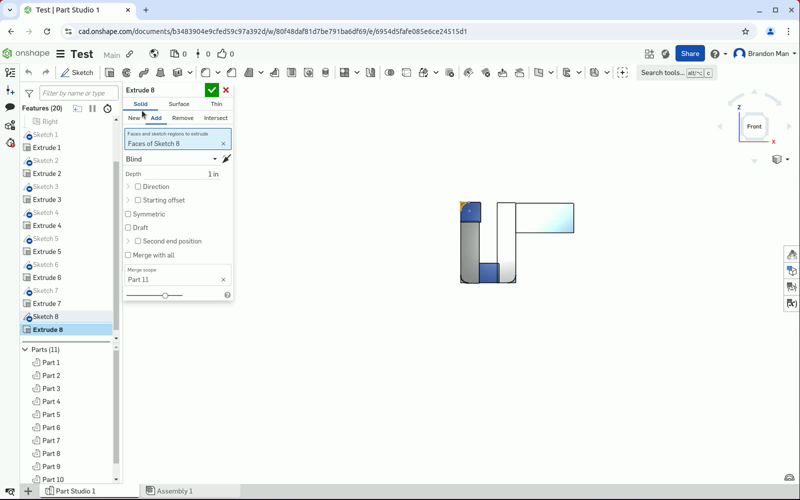
mouse_move(137, 120)
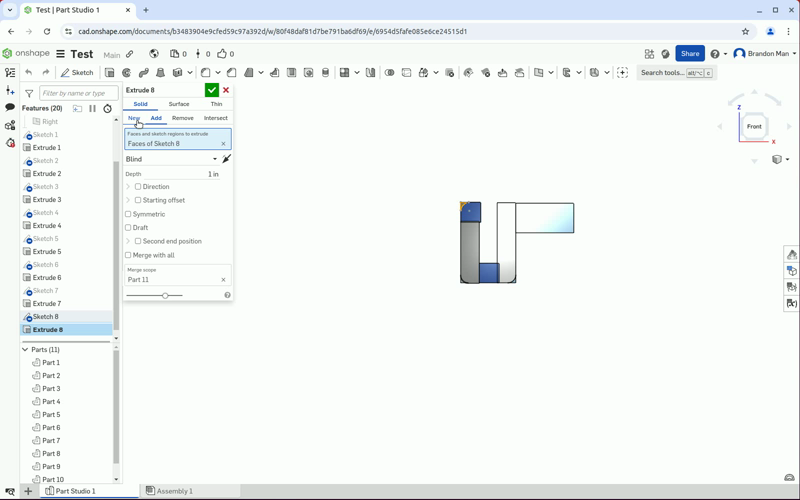
click(137, 120)
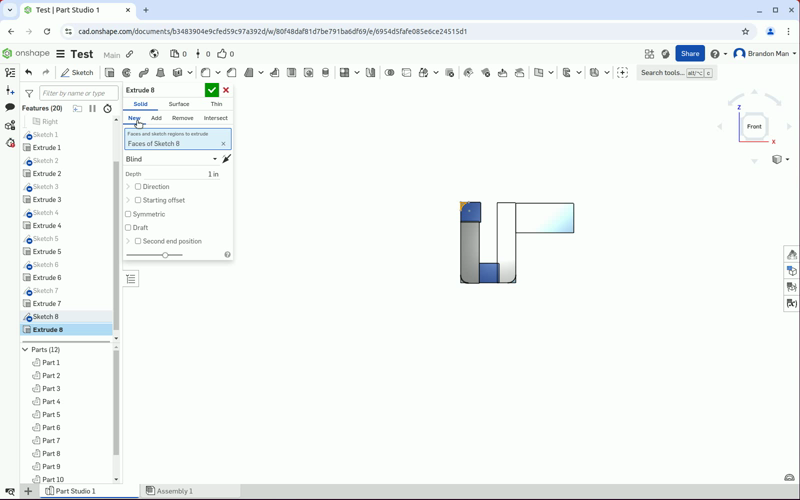
key(tab, 4)
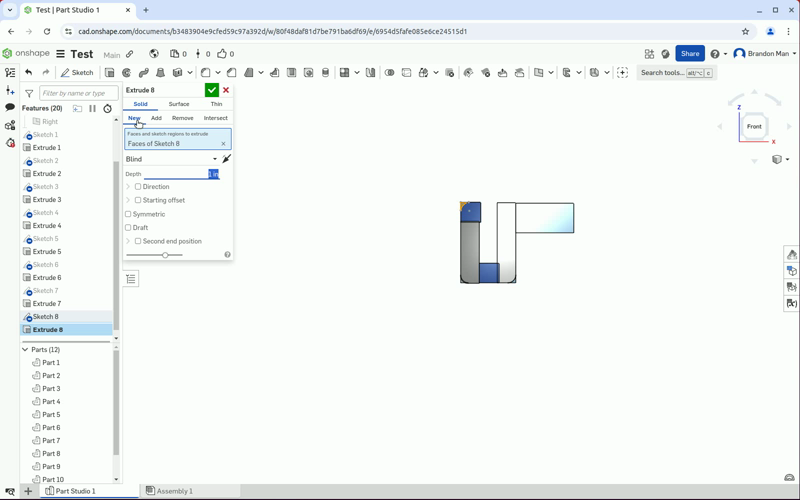
text(6.018)
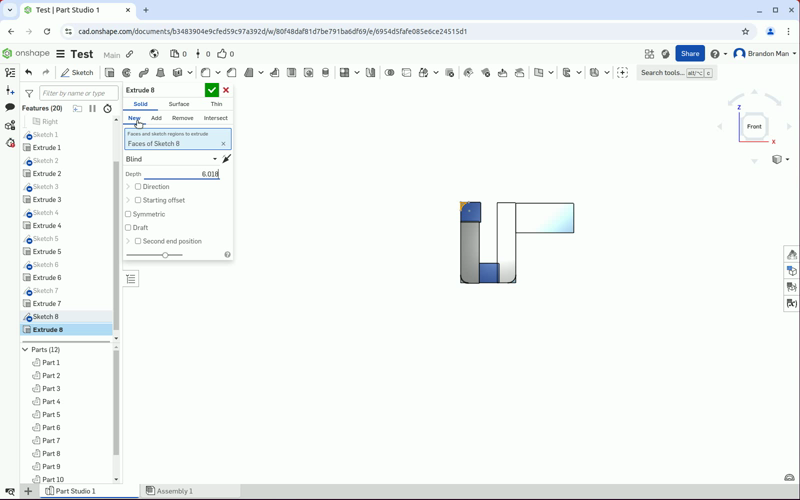
key(enter)
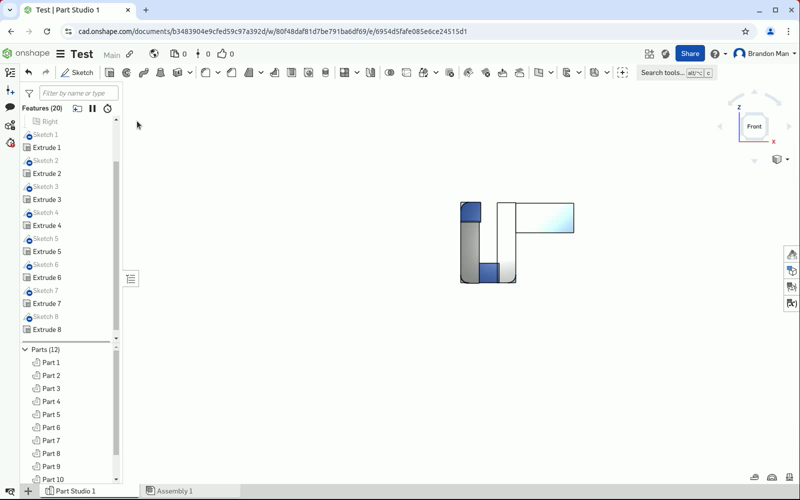
key(shift+h)
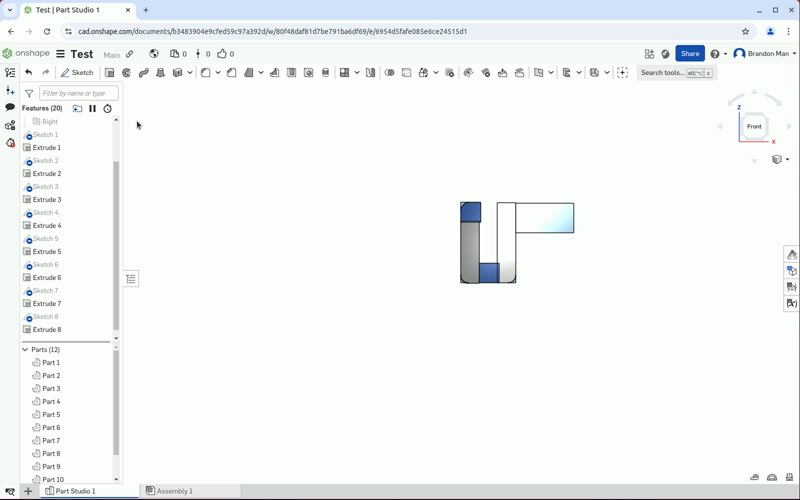
key(shift+h)
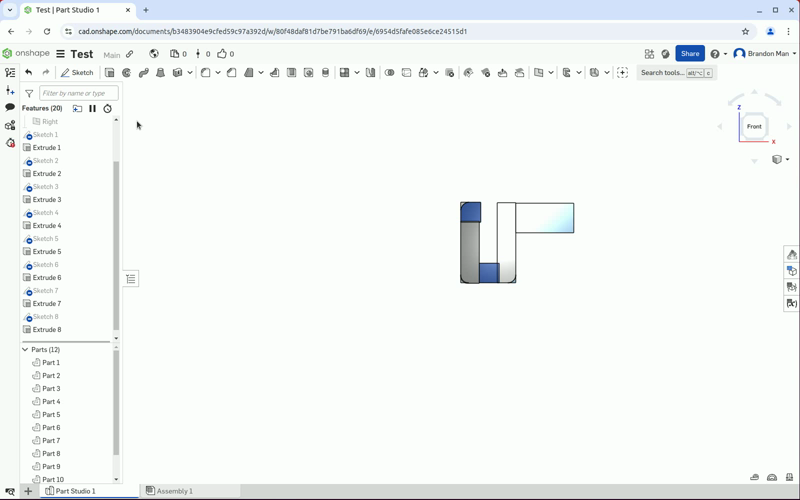
key(shift+7)
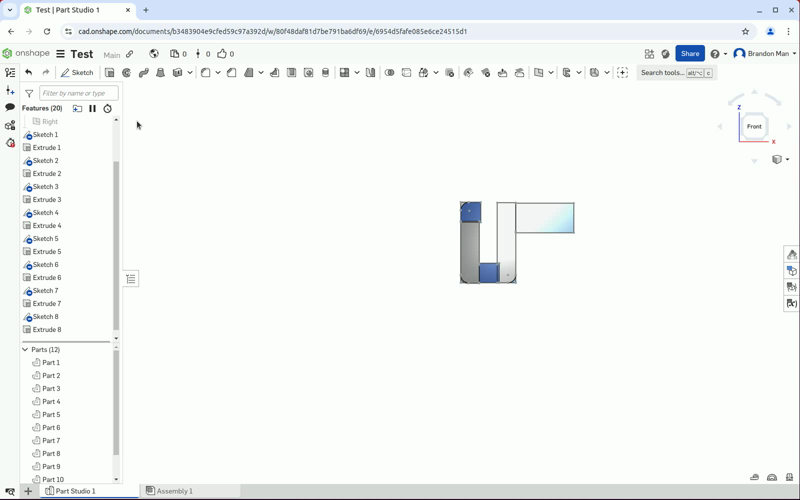
key(left, 2)
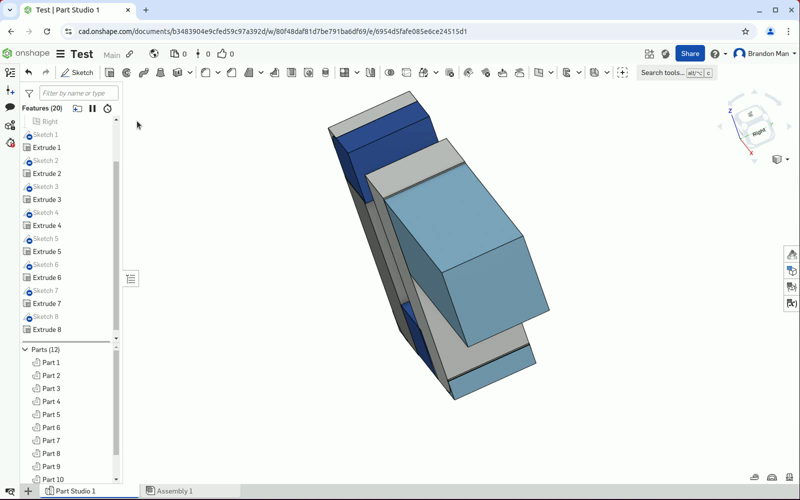
key(down, 2)
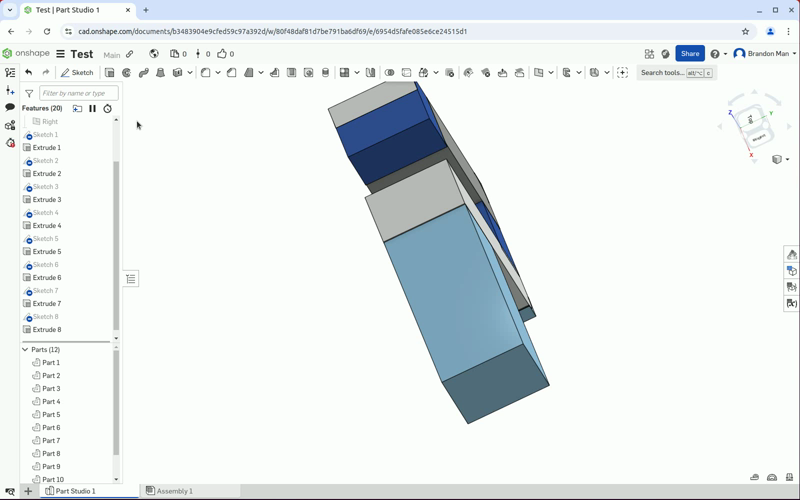
key(up, 2)
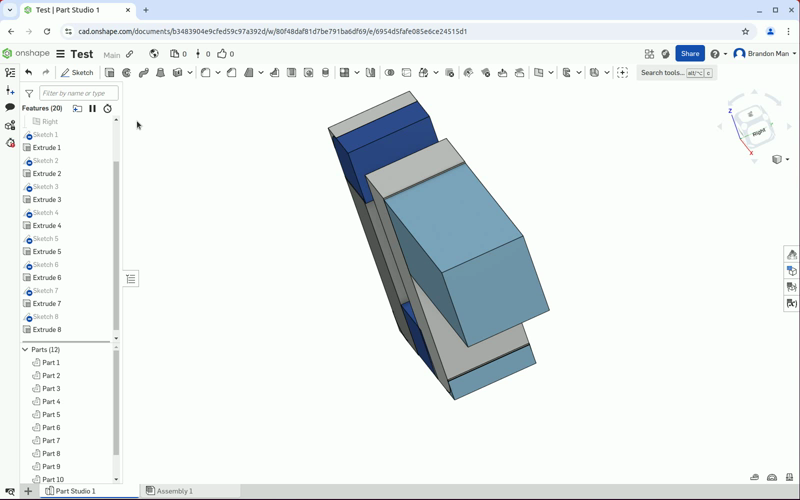
key(right, 2)
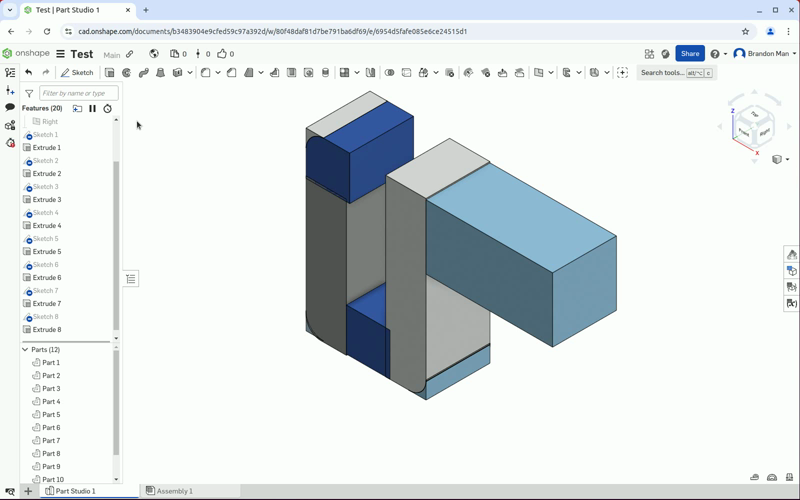
mouse_move(69, 137)
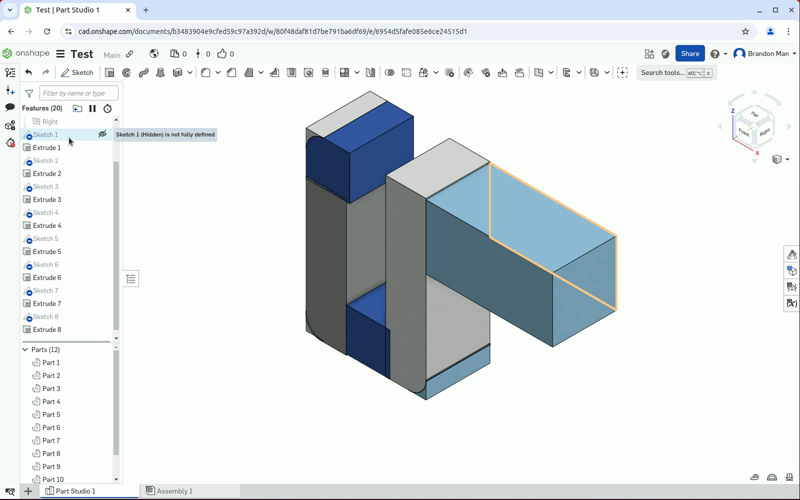
click(69, 137)